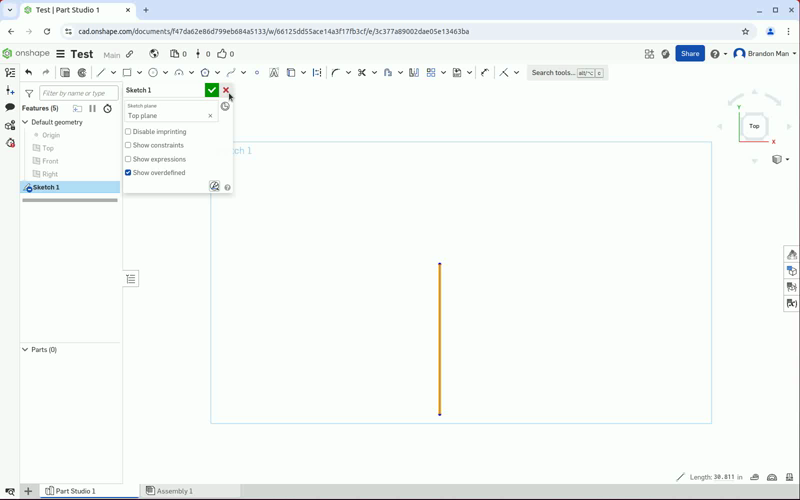
key(shift+h)
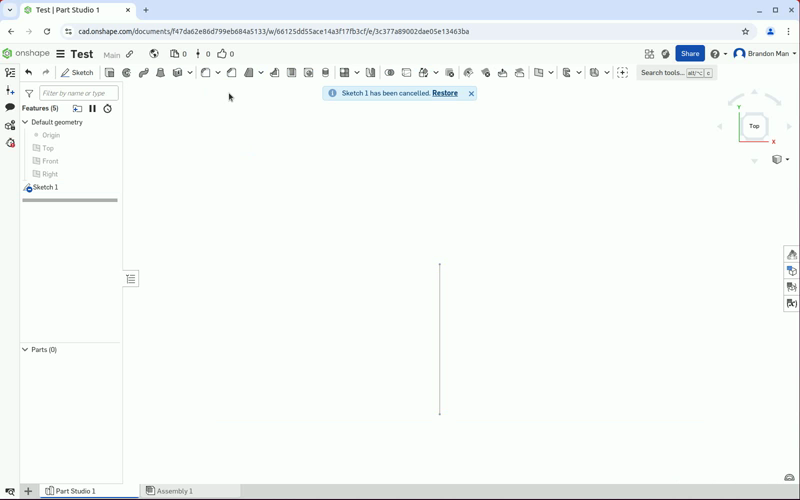
key(shift+s)
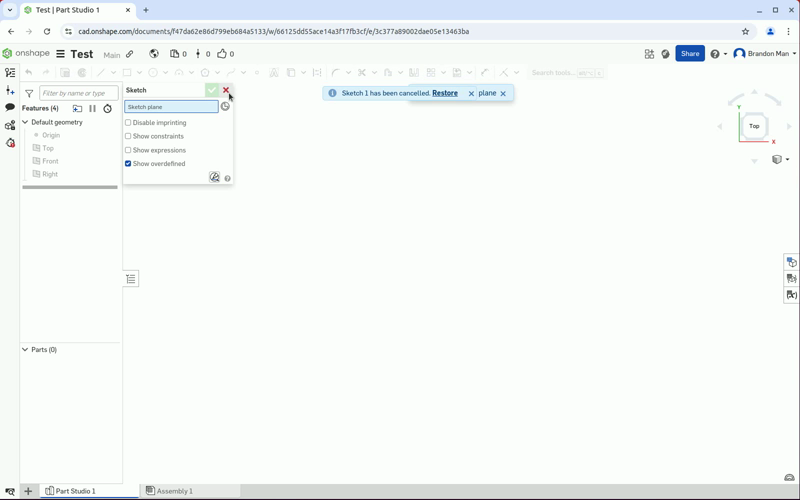
mouse_move(73, 150)
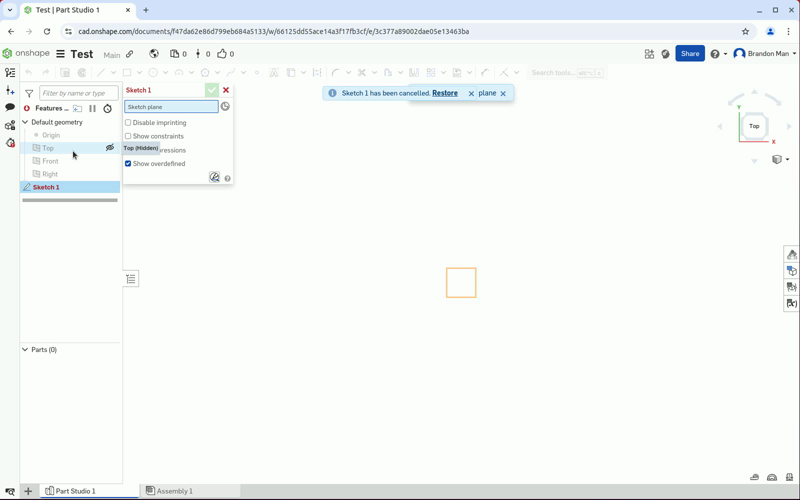
click(73, 150)
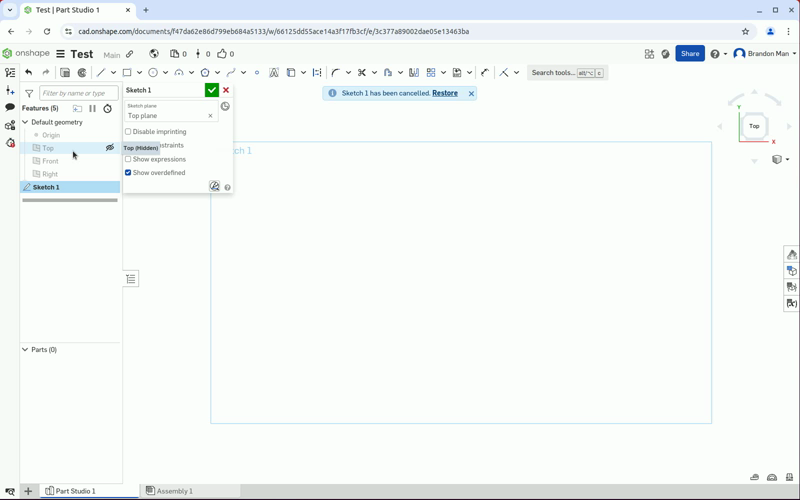
mouse_move(73, 352)
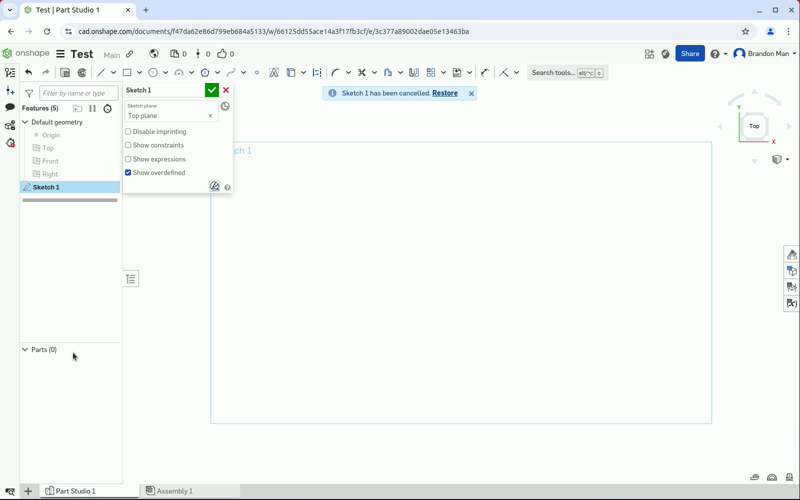
key(y)
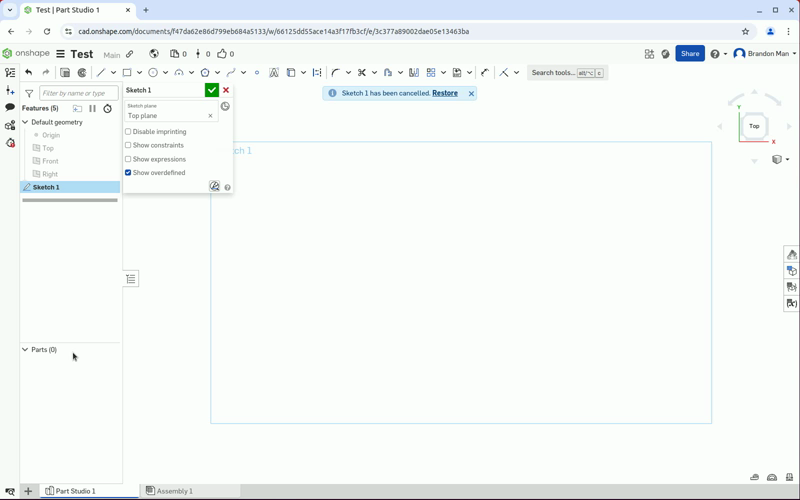
key(l)
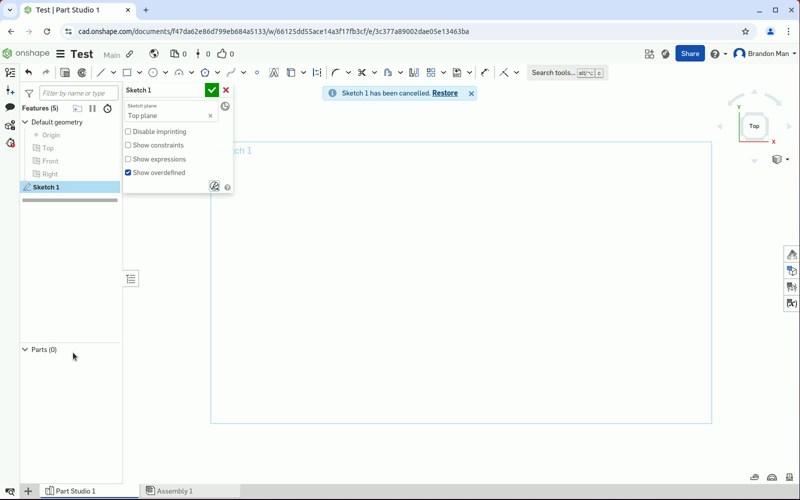
key_down(shift)
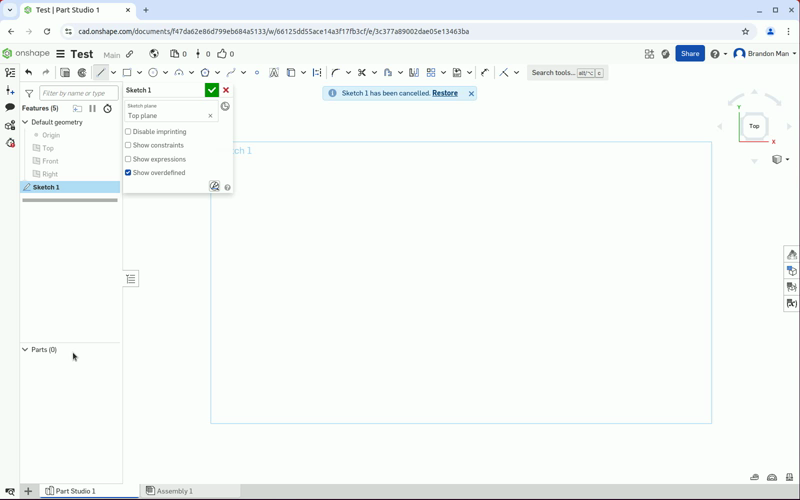
mouse_move(348, 361)
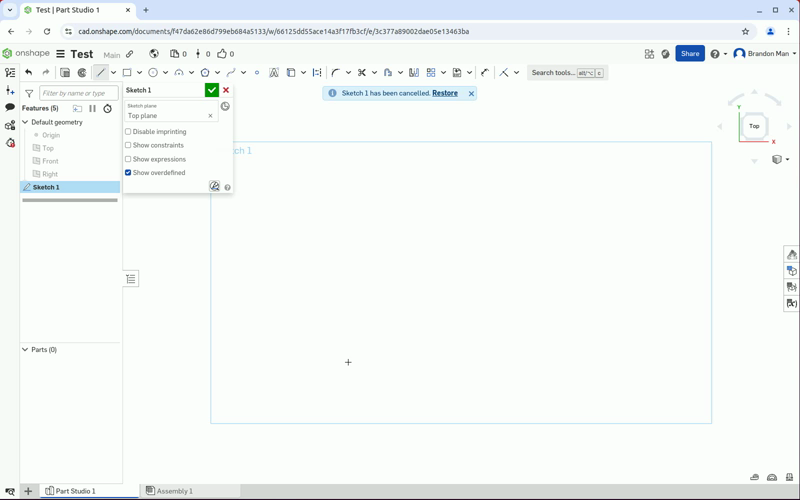
click(348, 361)
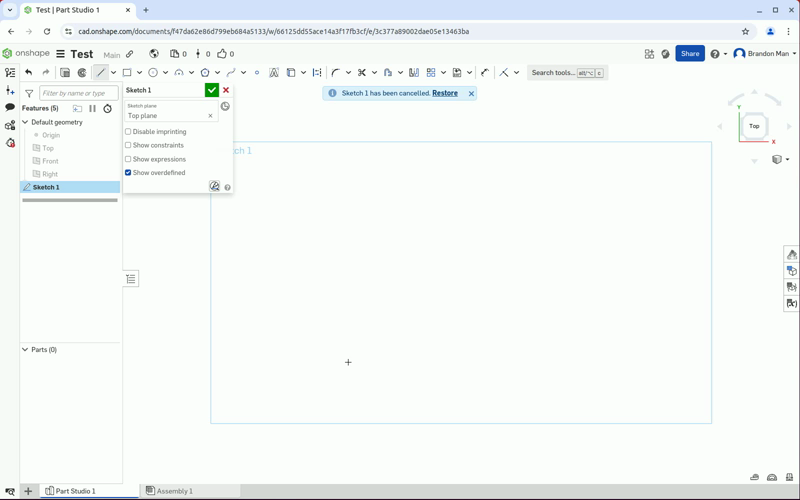
key_up(shift)
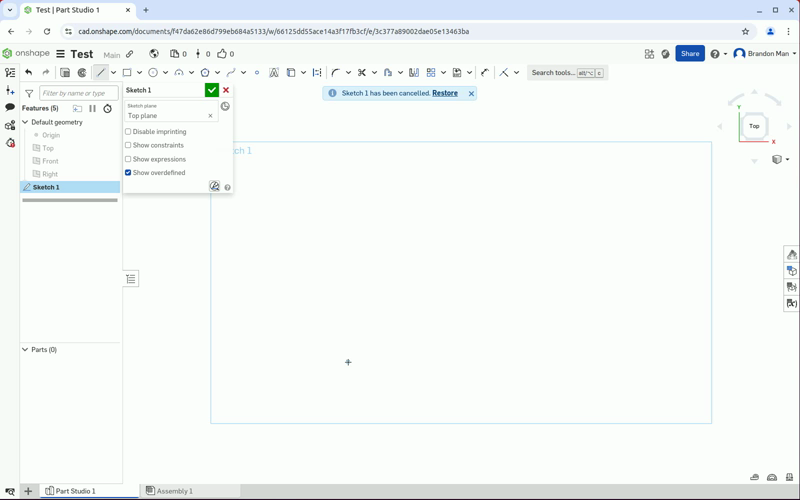
key_down(shift)
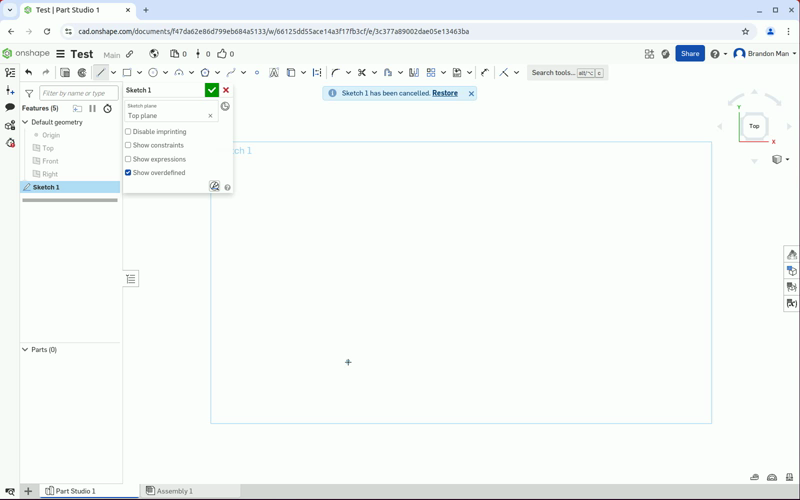
mouse_move(378, 361)
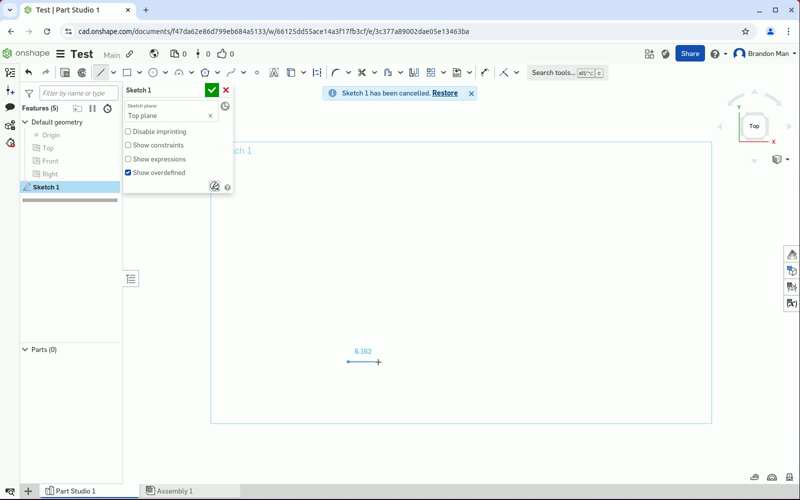
mouse_move(362, 361)
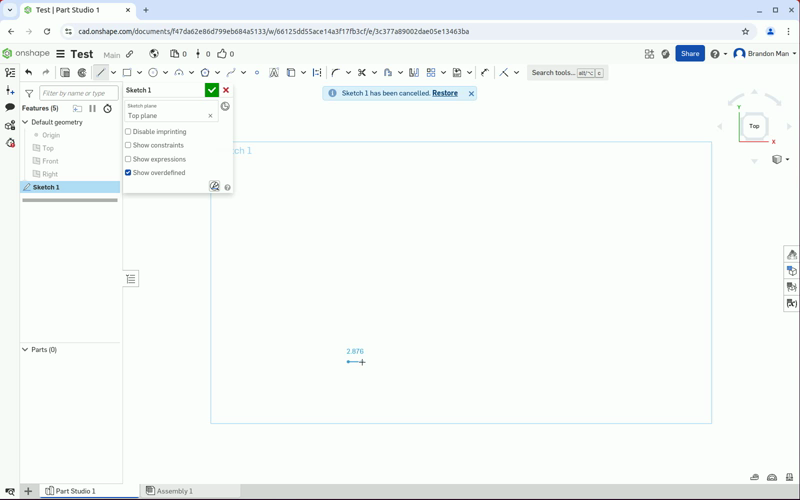
click(362, 361)
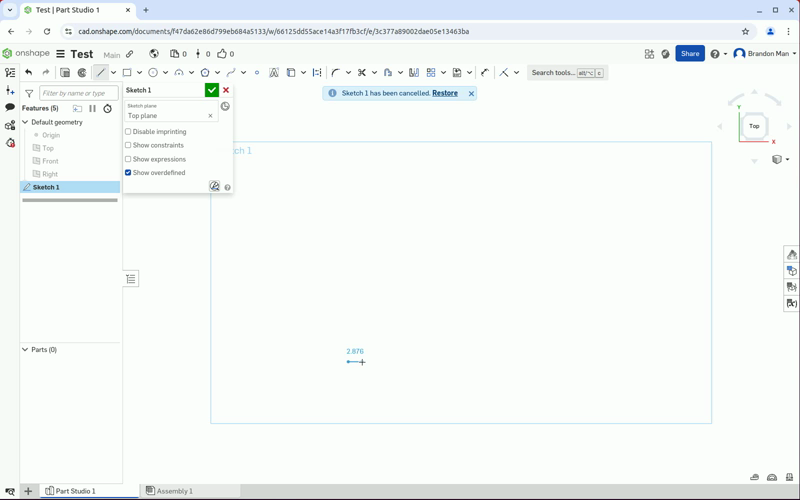
key_up(shift)
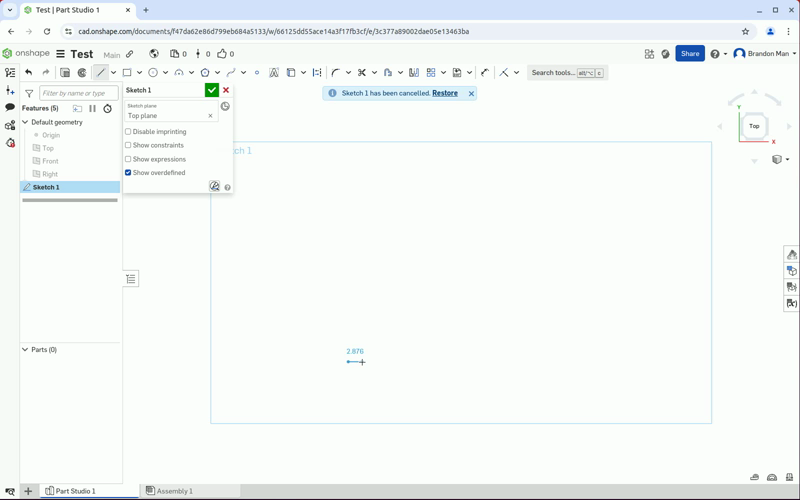
key_down(shift)
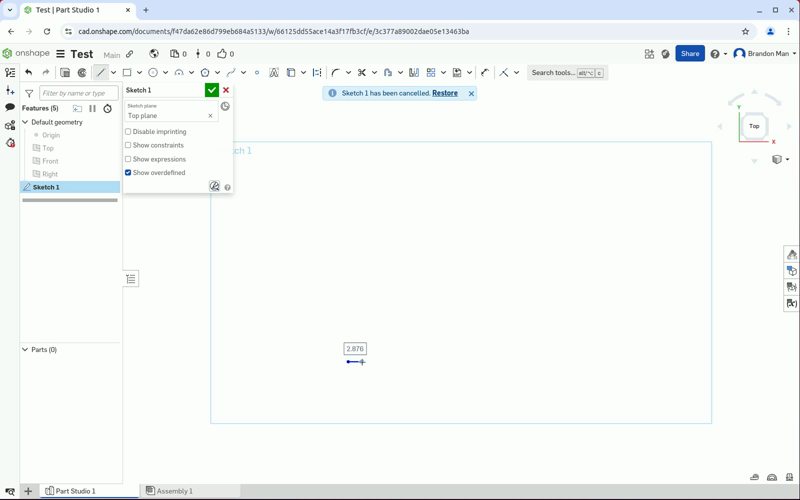
mouse_move(392, 361)
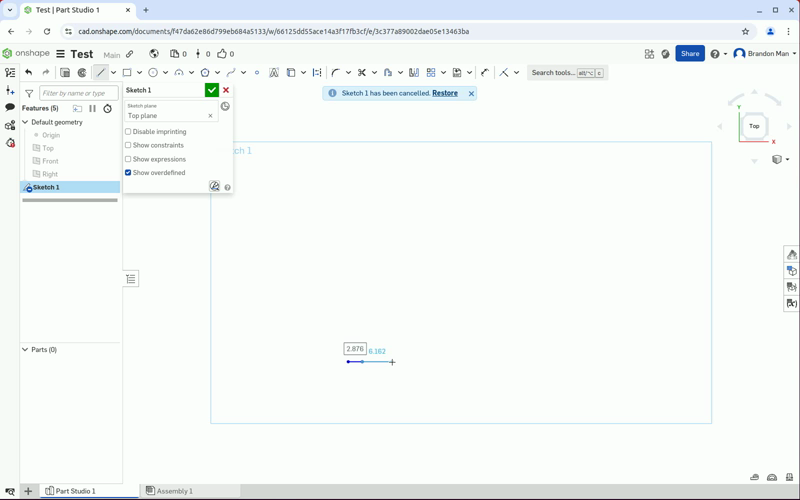
mouse_move(362, 347)
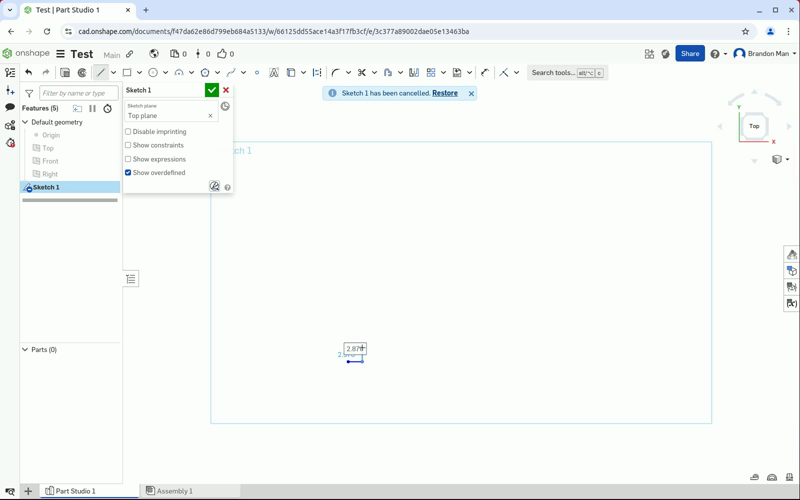
click(362, 347)
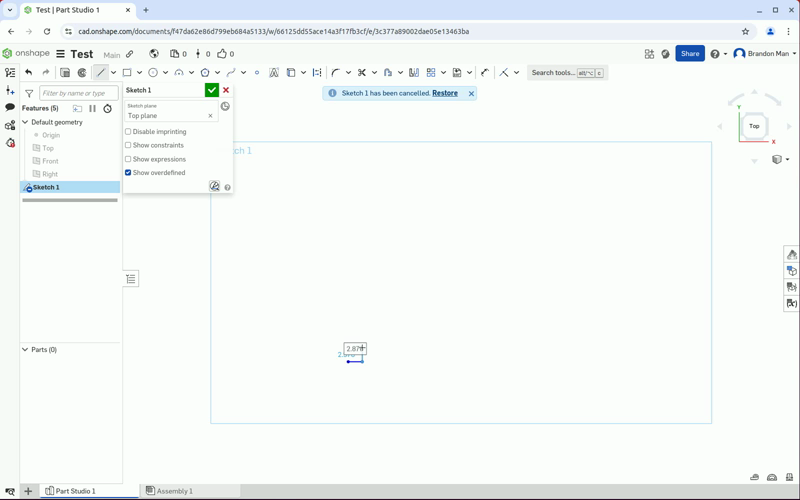
key_up(shift)
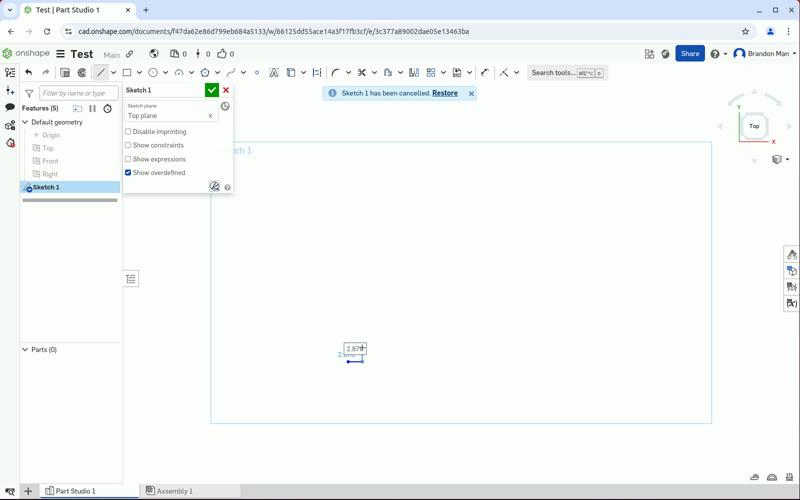
key_down(shift)
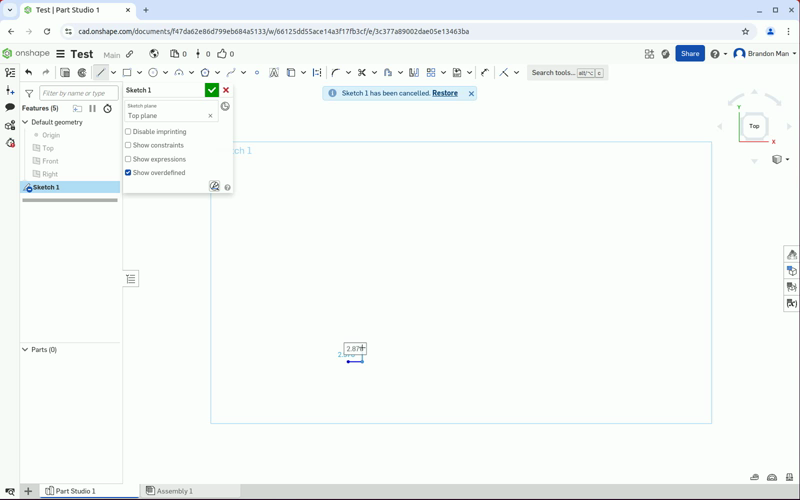
mouse_move(392, 347)
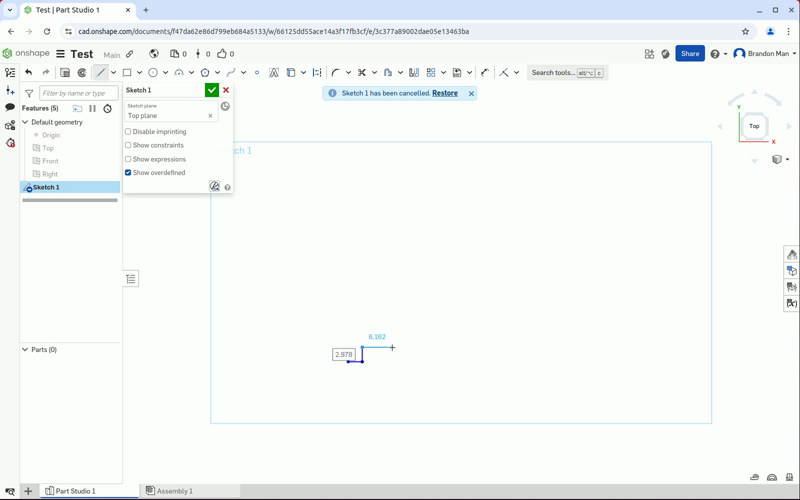
mouse_move(348, 347)
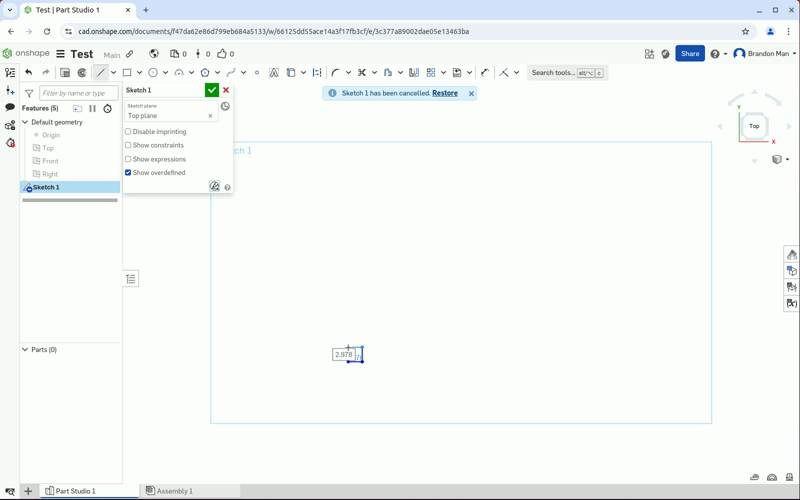
click(348, 347)
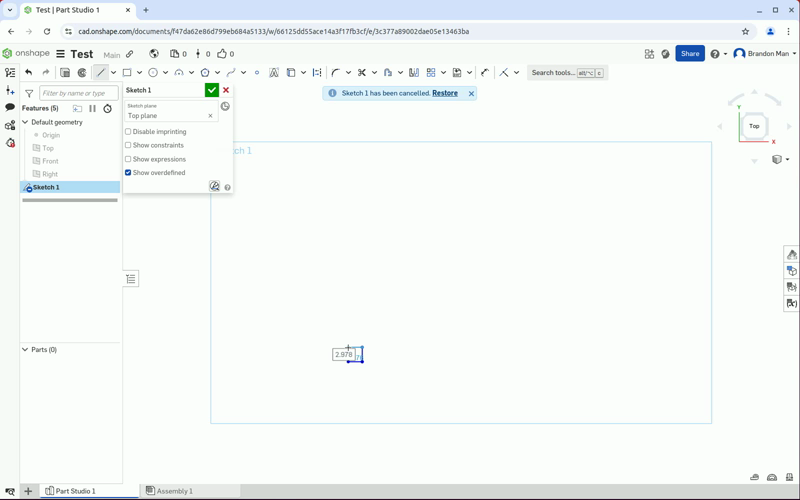
key_up(shift)
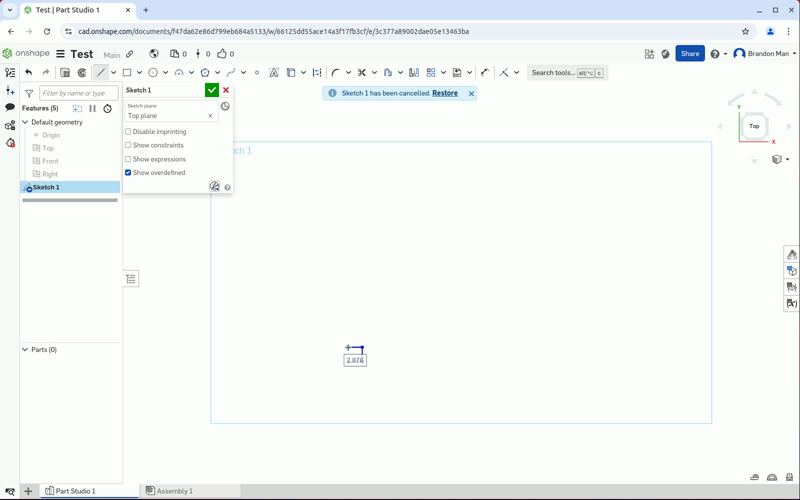
mouse_move(378, 347)
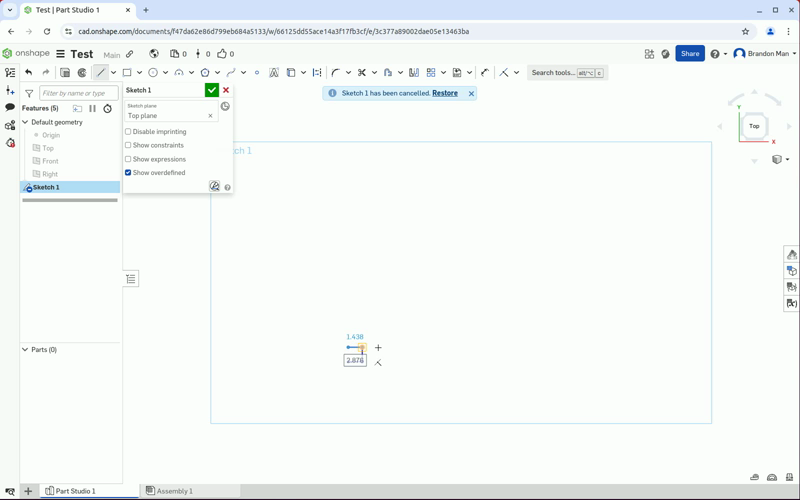
key_down(shift)
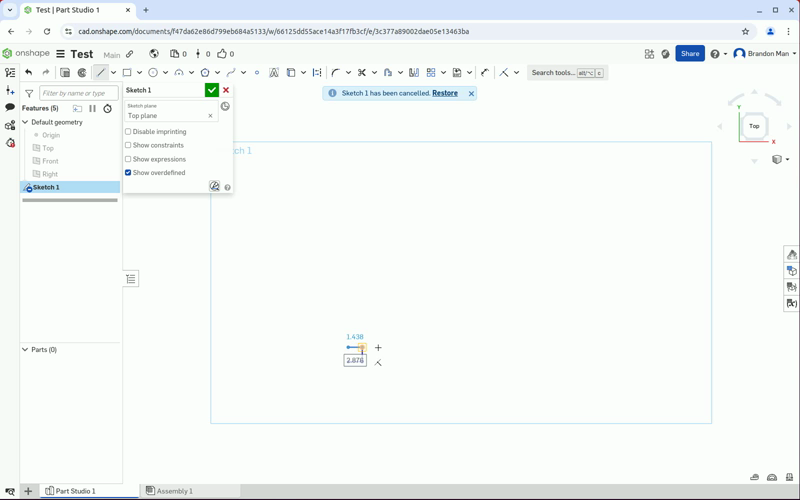
mouse_move(348, 361)
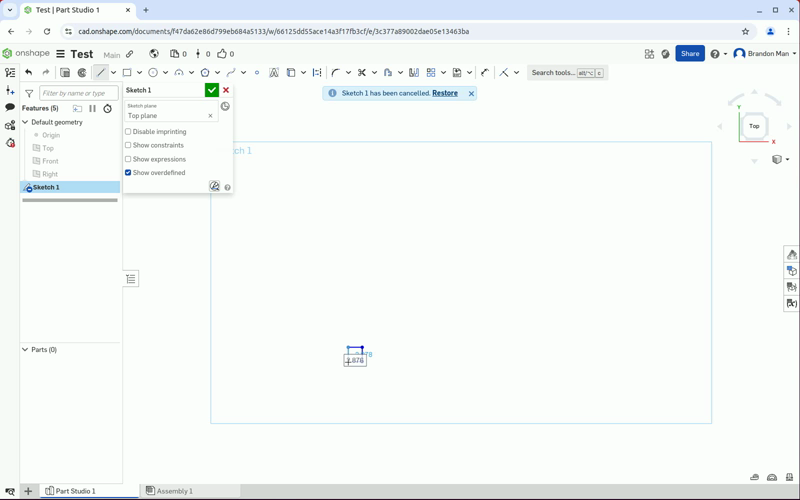
key_up(shift)
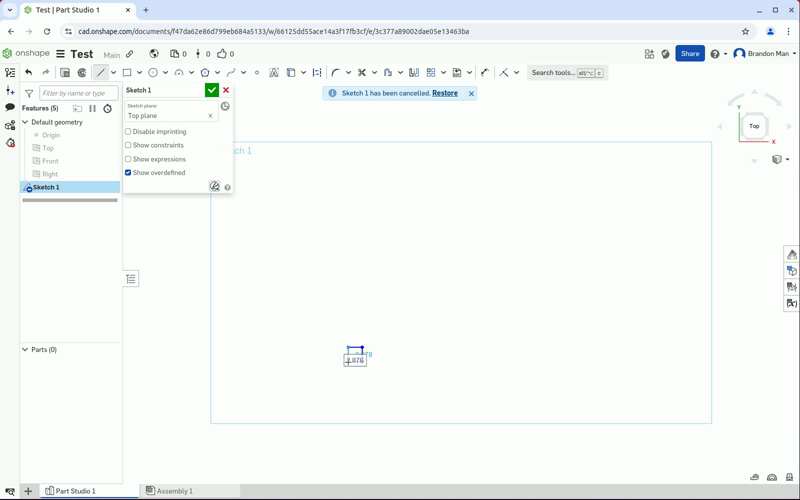
click(348, 361)
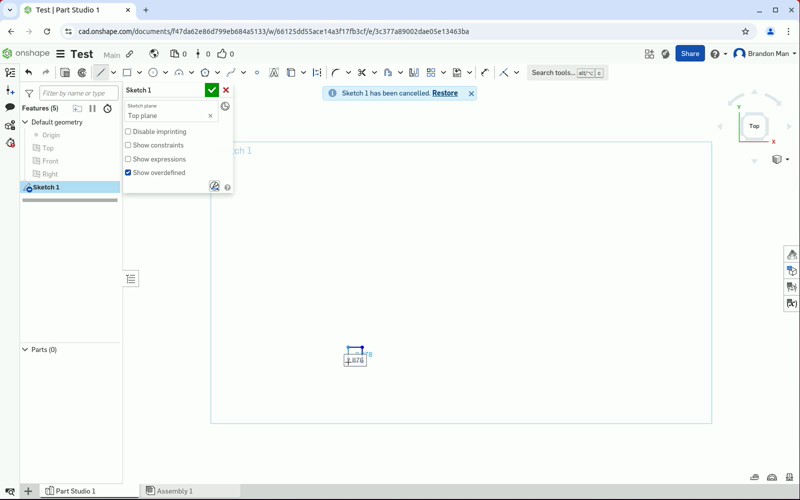
key(esc)
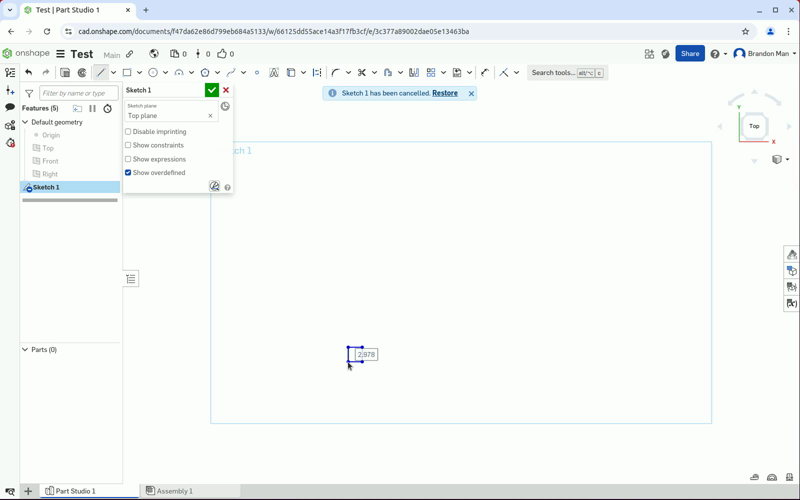
mouse_move(354, 349)
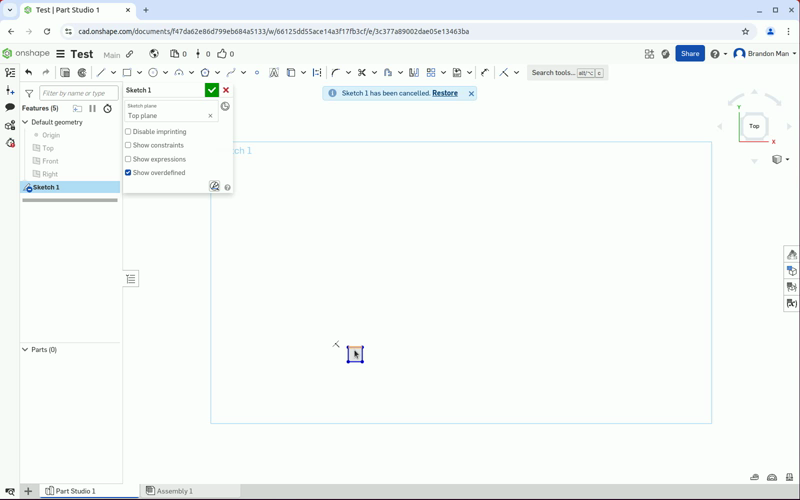
scroll(6)
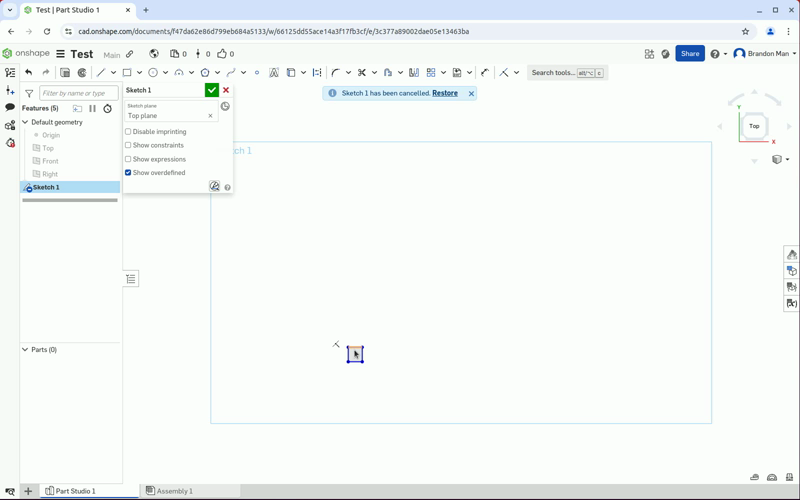
scroll(6)
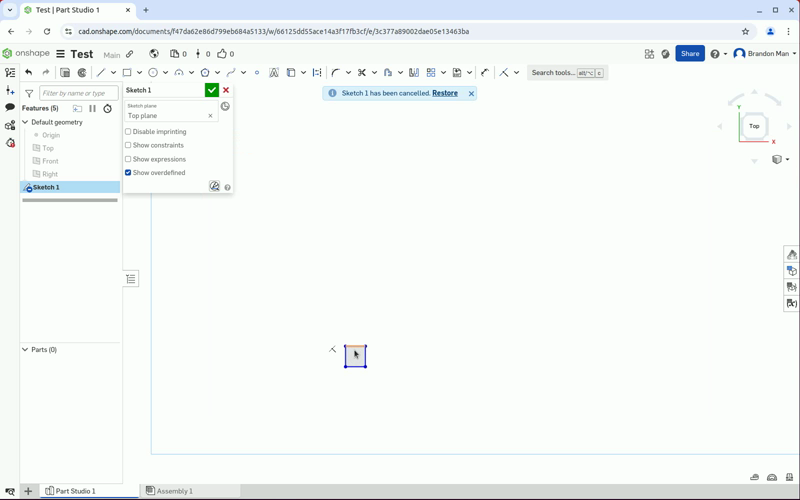
scroll(6)
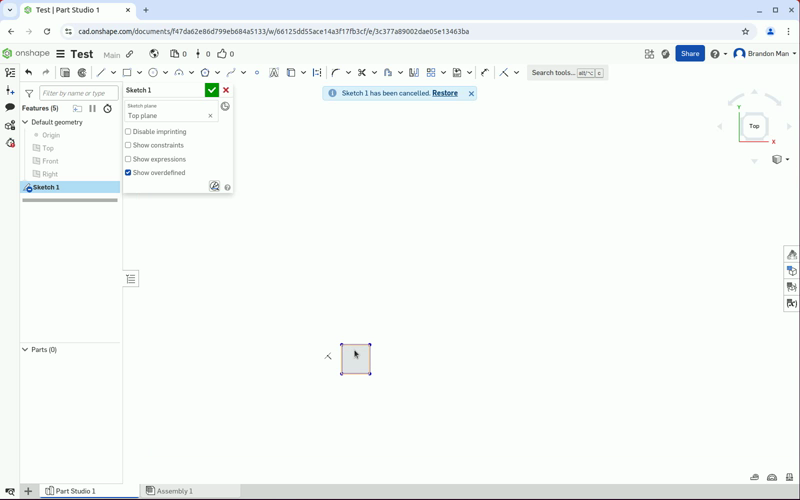
scroll(6)
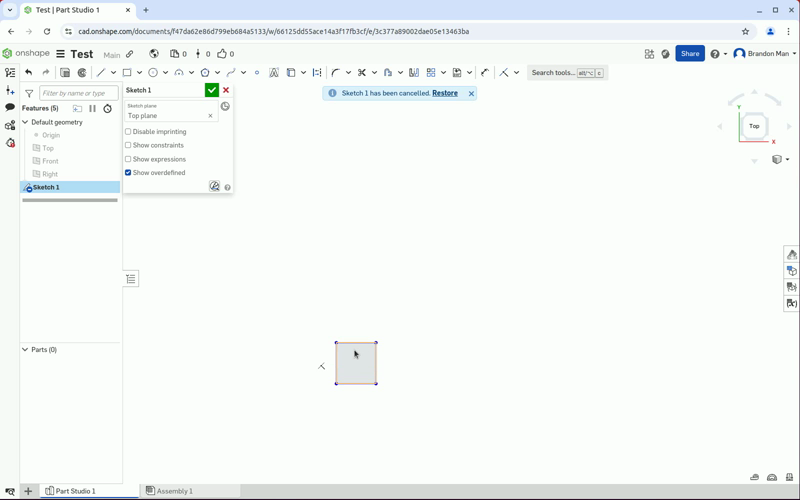
scroll(6)
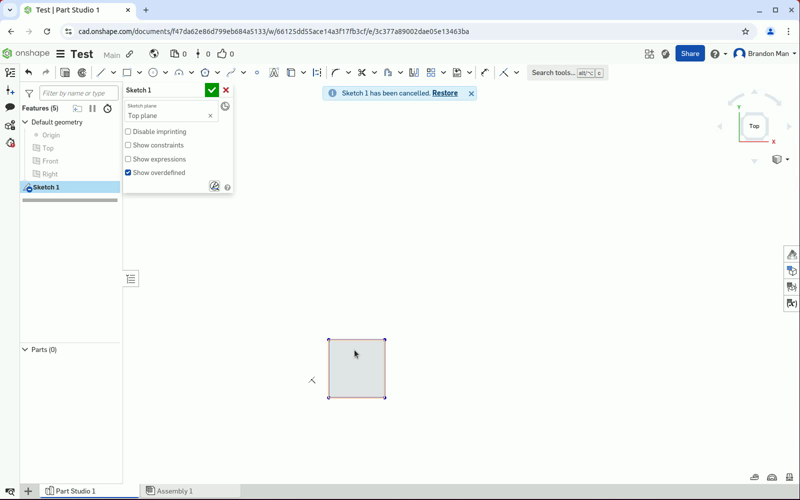
scroll(6)
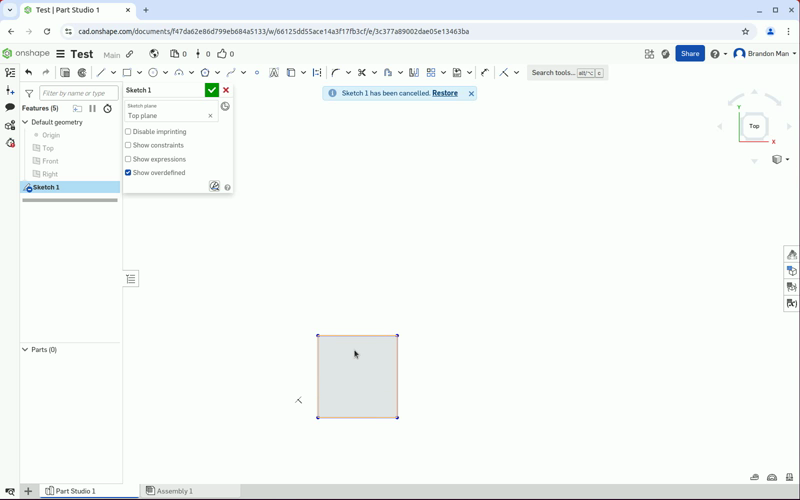
scroll(6)
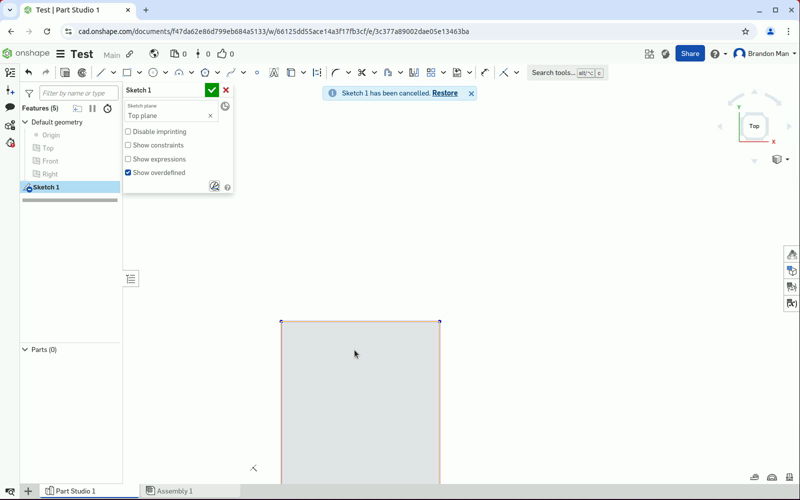
click(354, 349)
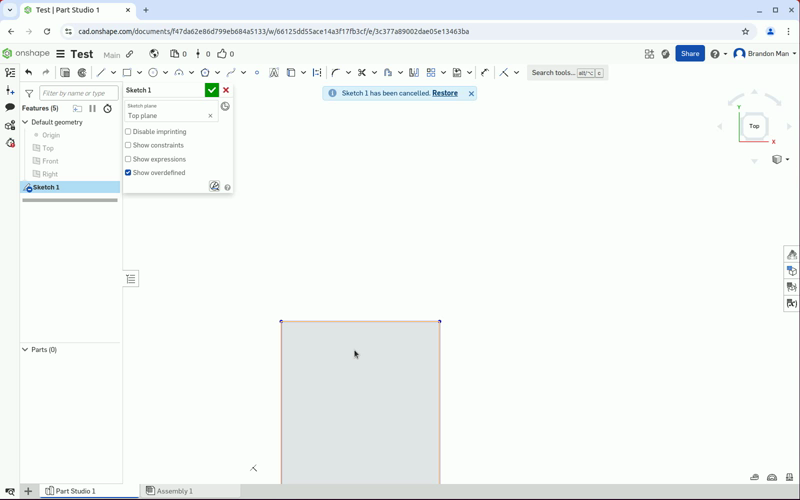
scroll(-6)
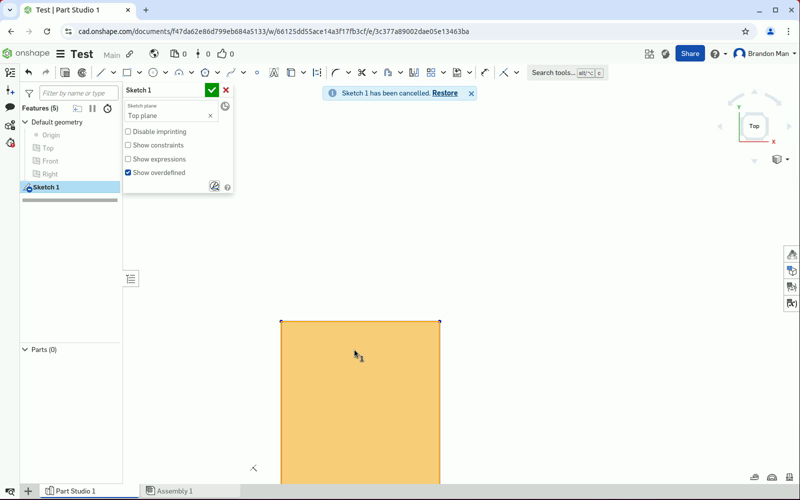
scroll(-6)
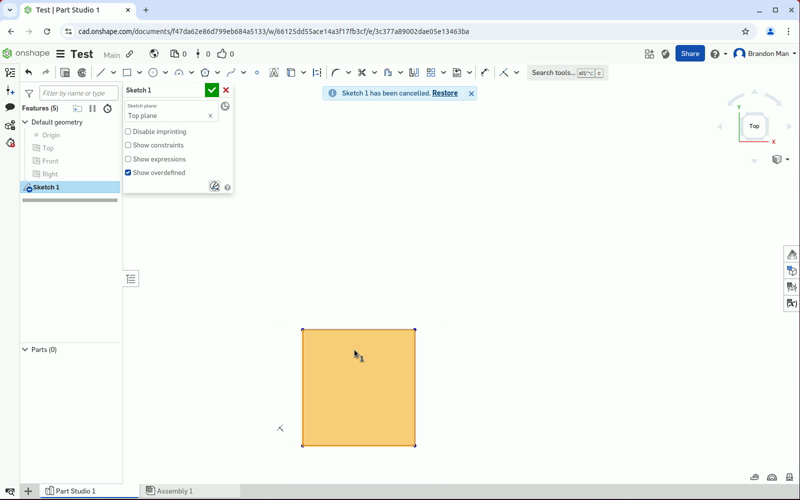
scroll(-6)
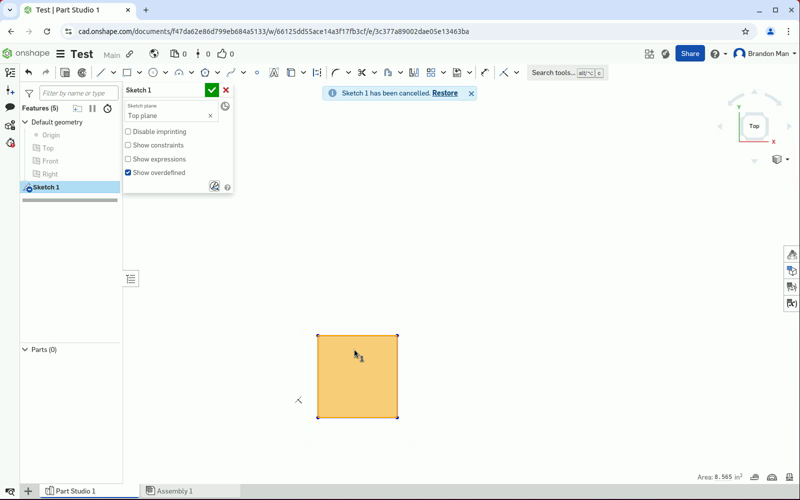
scroll(-6)
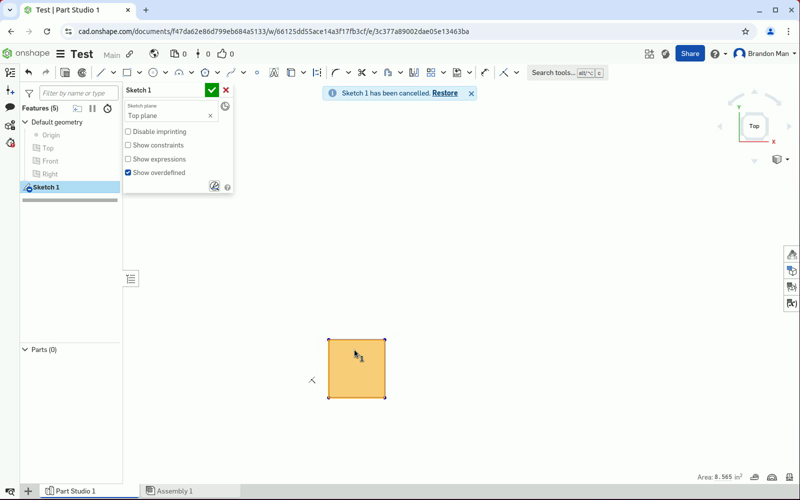
scroll(-6)
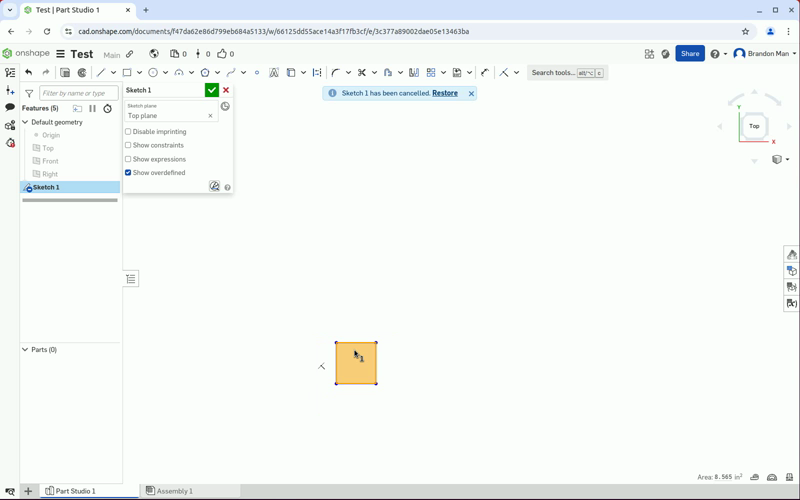
scroll(-6)
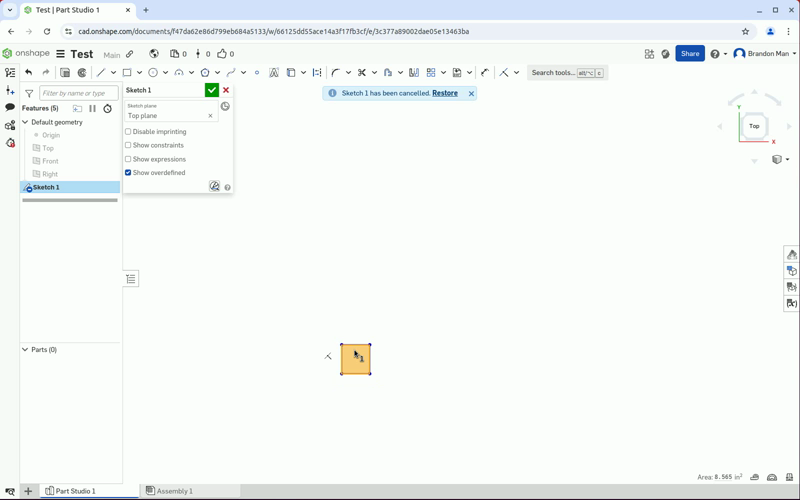
scroll(-6)
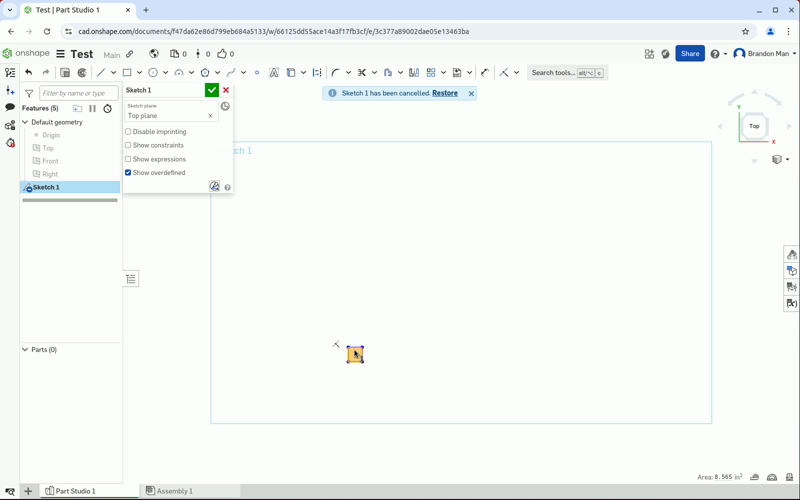
mouse_move(73, 352)
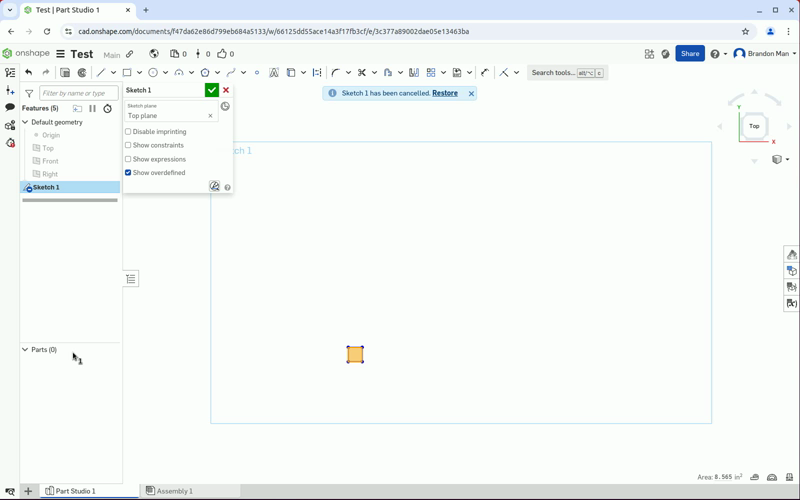
key(shift+y)
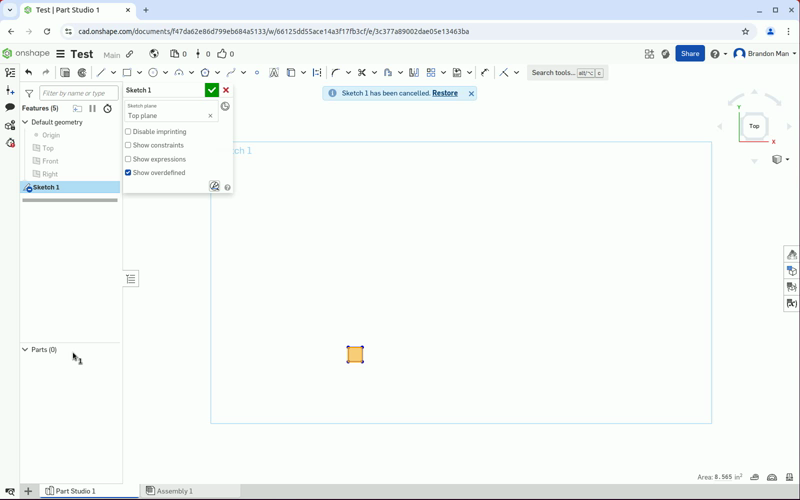
key(shift+e)
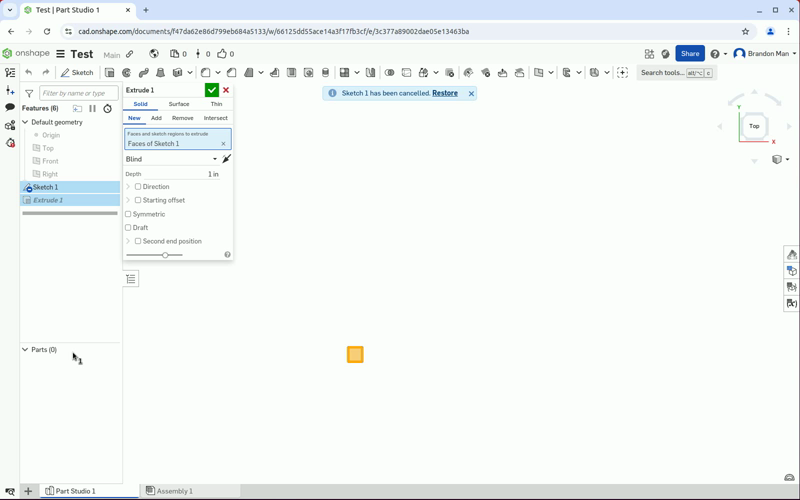
mouse_move(143, 106)
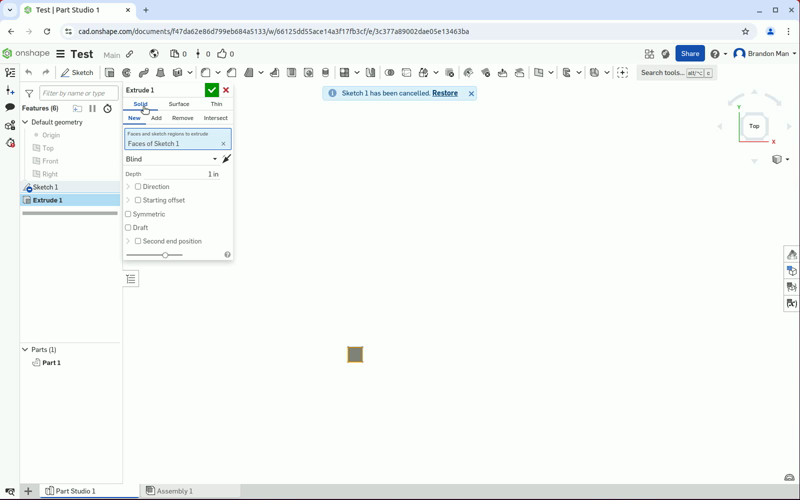
click(143, 106)
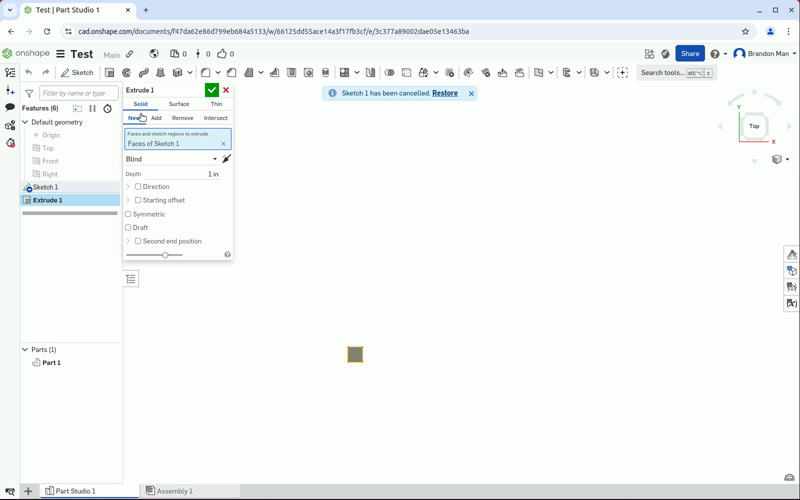
mouse_move(137, 120)
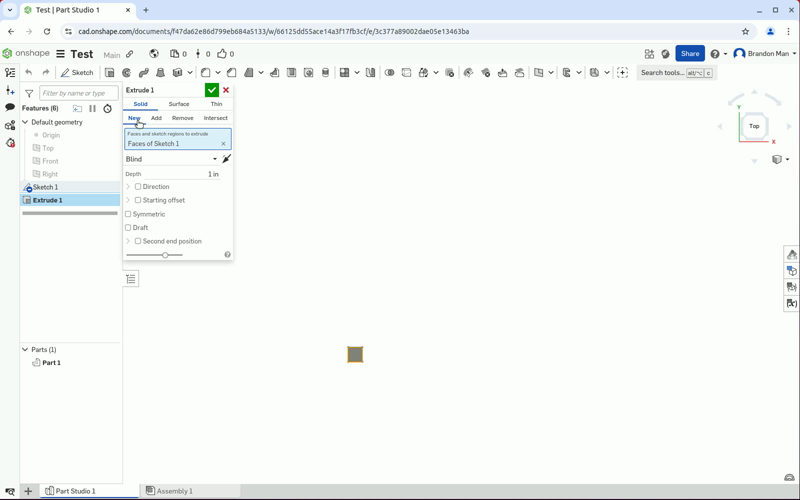
click(137, 120)
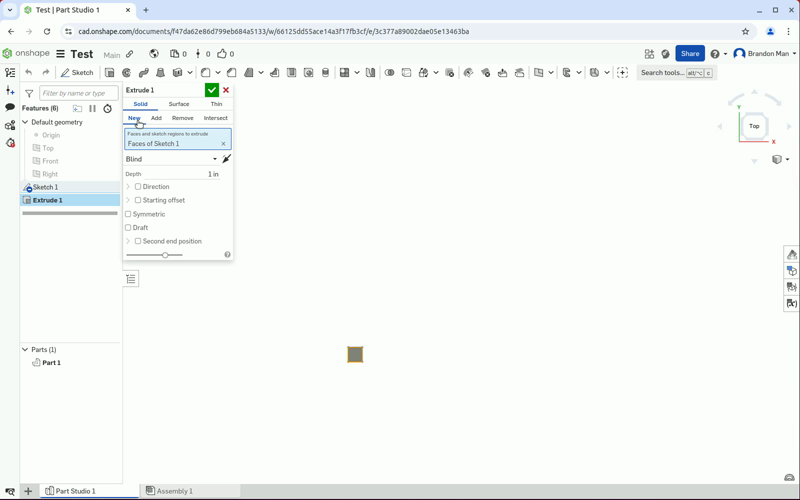
key(tab, 4)
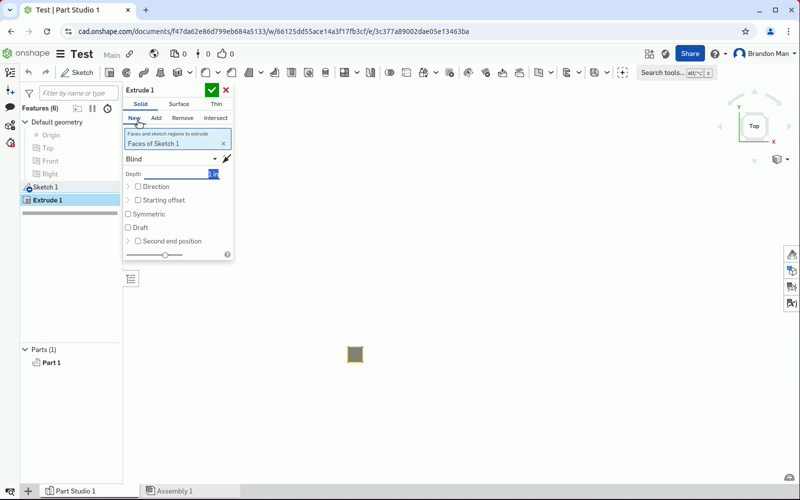
text(19.257)
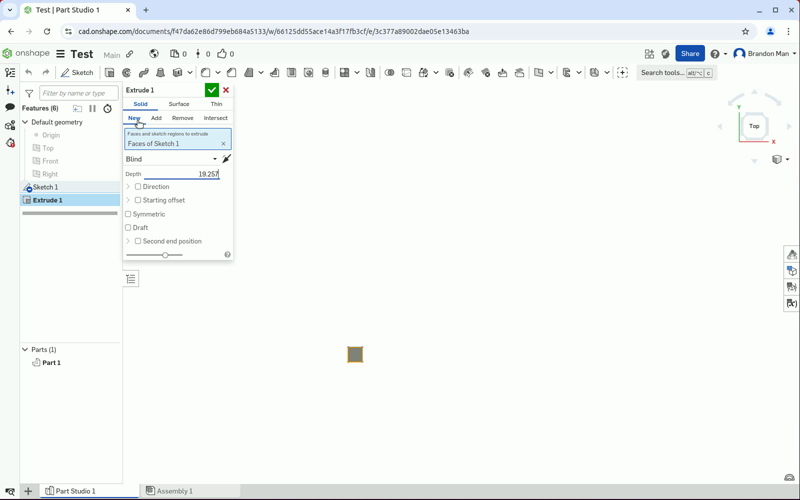
key(enter)
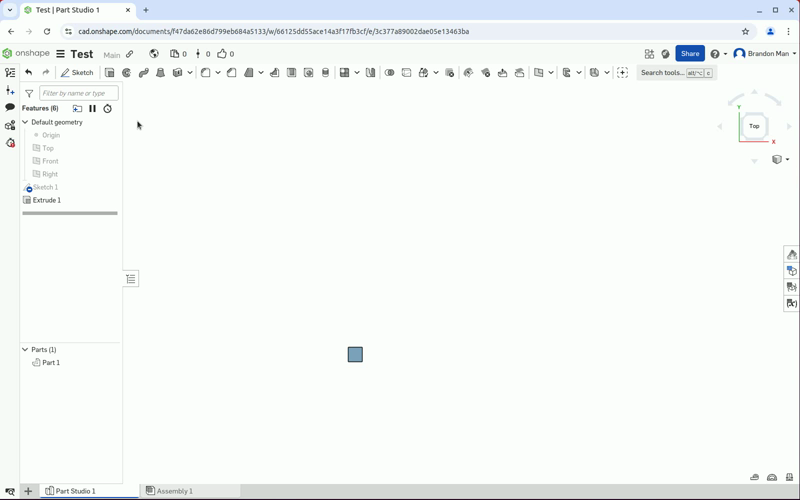
key(shift+h)
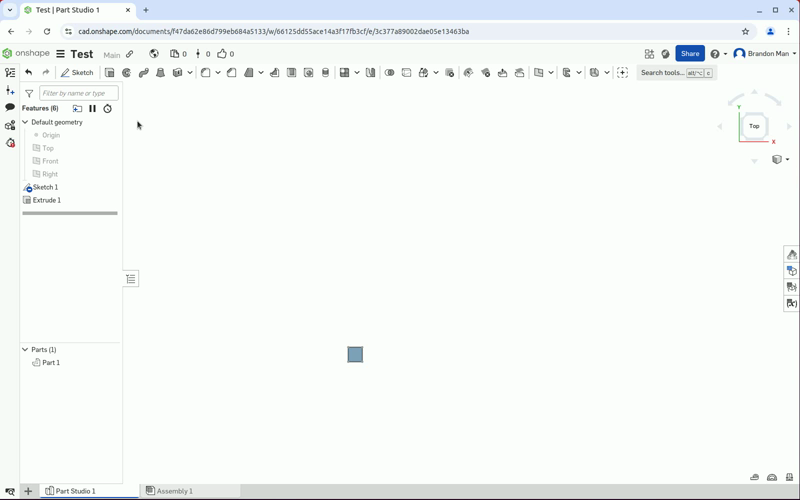
key(shift+h)
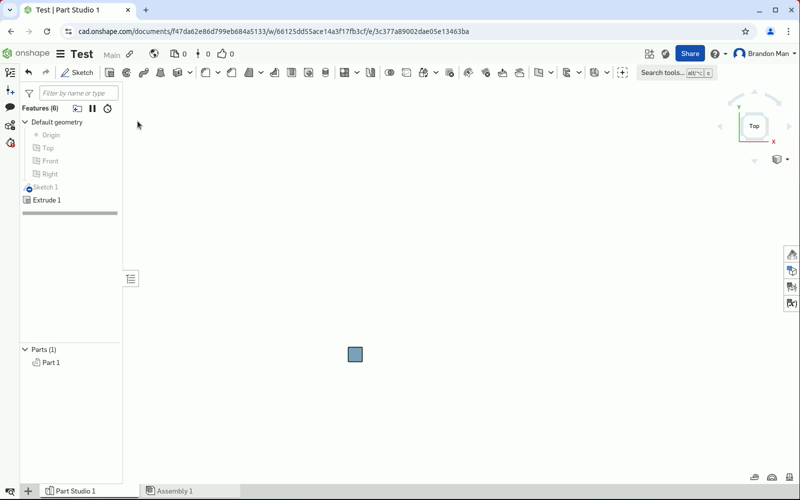
mouse_move(73, 189)
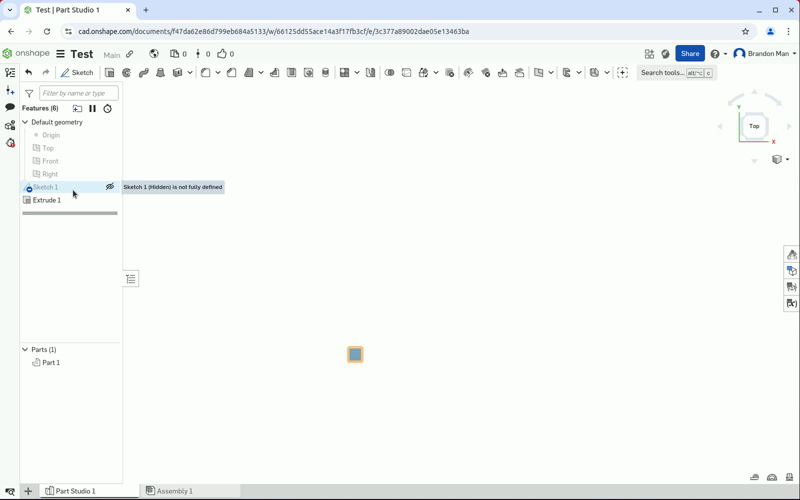
click(73, 189)
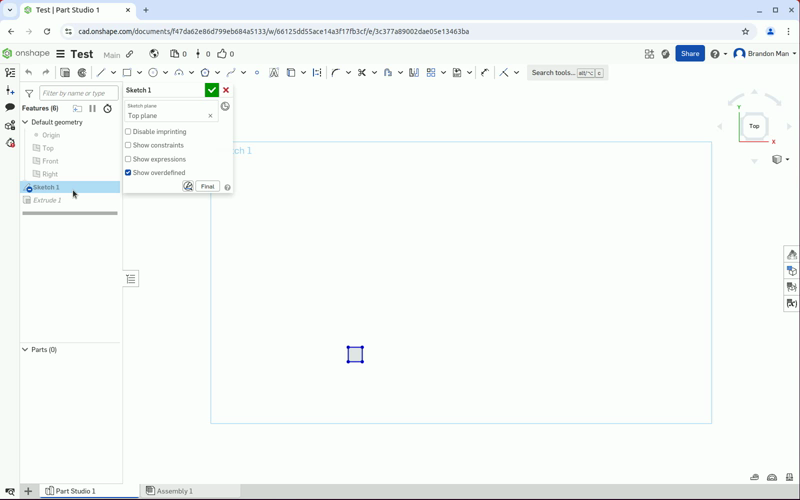
mouse_move(229, 92)
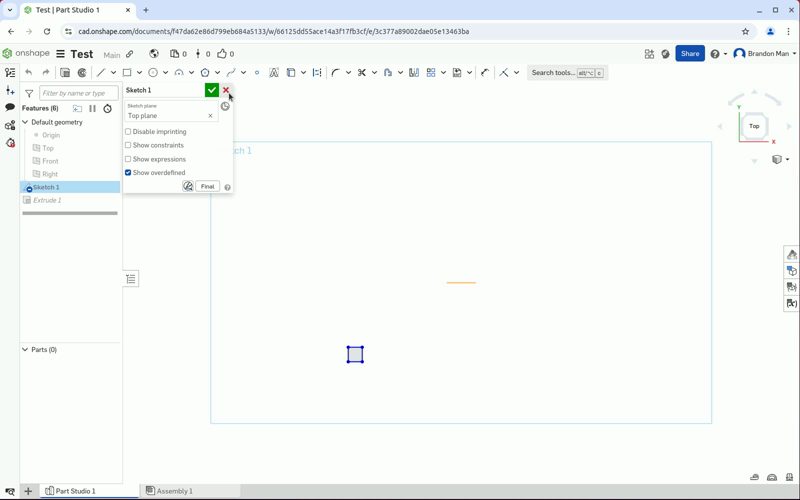
click(229, 92)
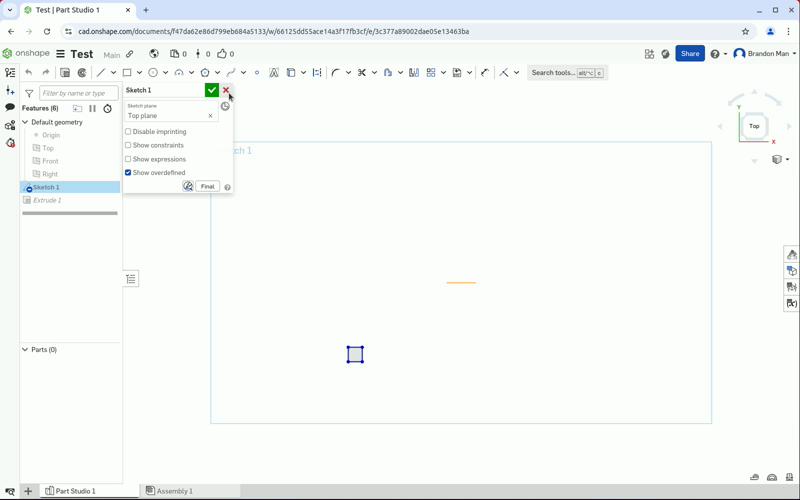
key(shift+s)
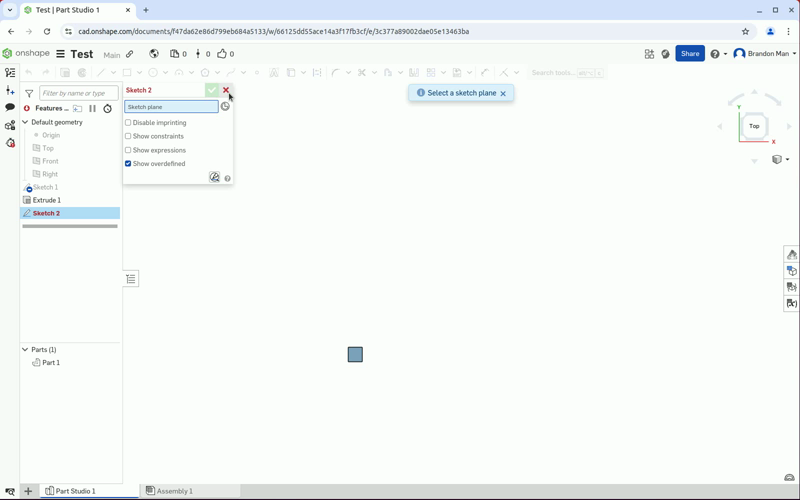
mouse_move(73, 150)
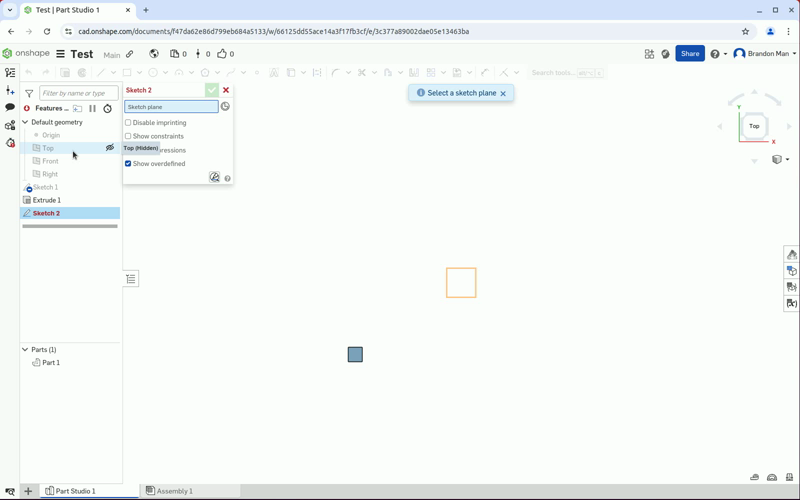
click(73, 150)
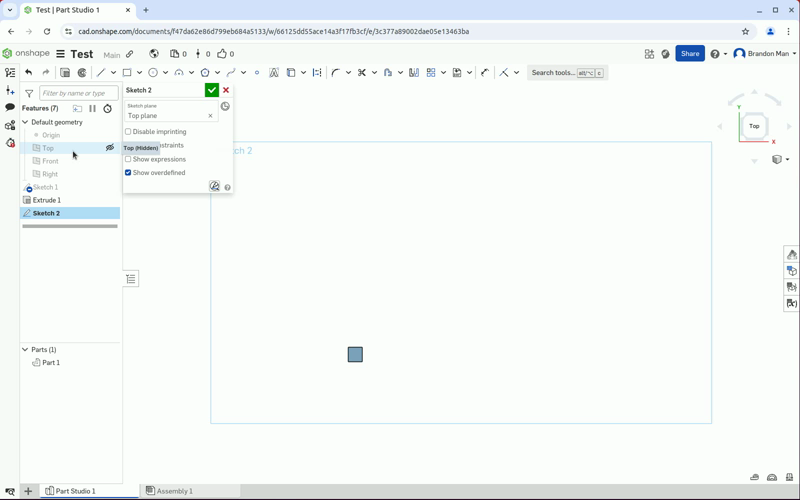
mouse_move(73, 352)
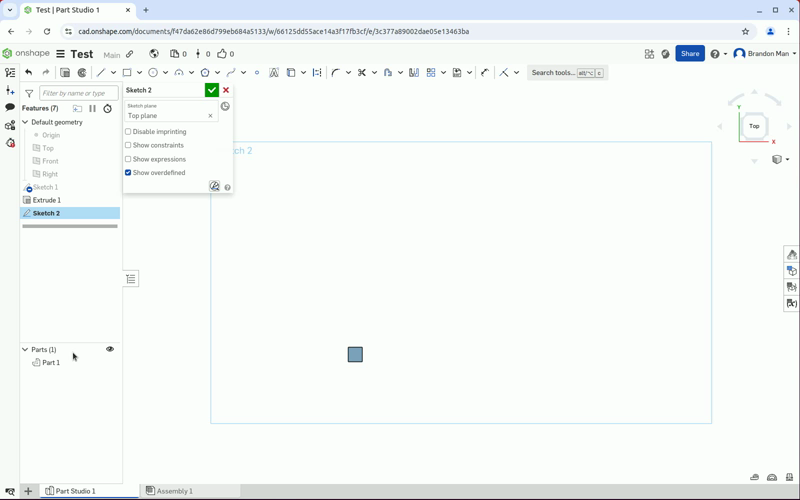
key(y)
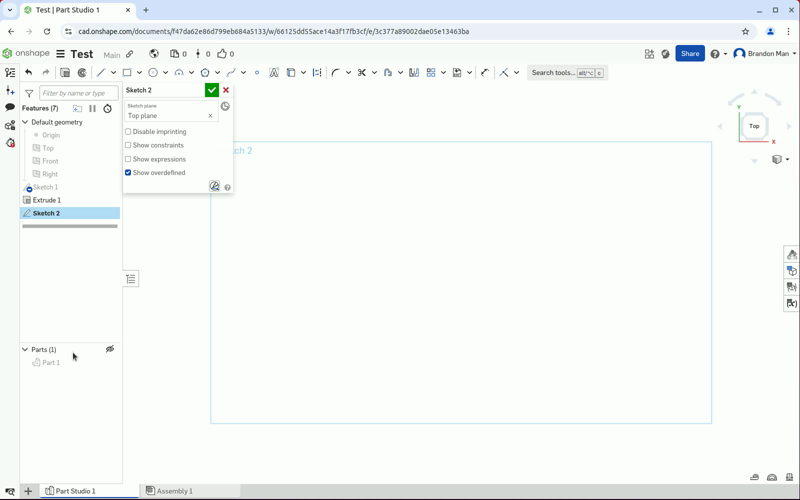
key(l)
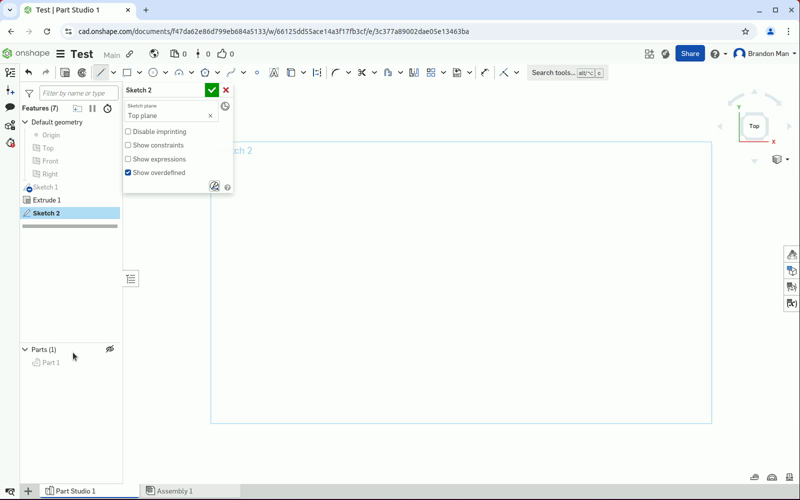
key_down(shift)
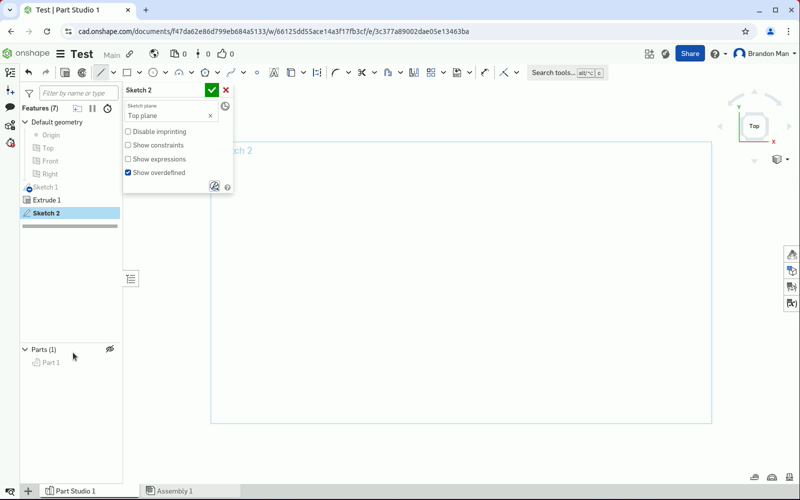
mouse_move(361, 361)
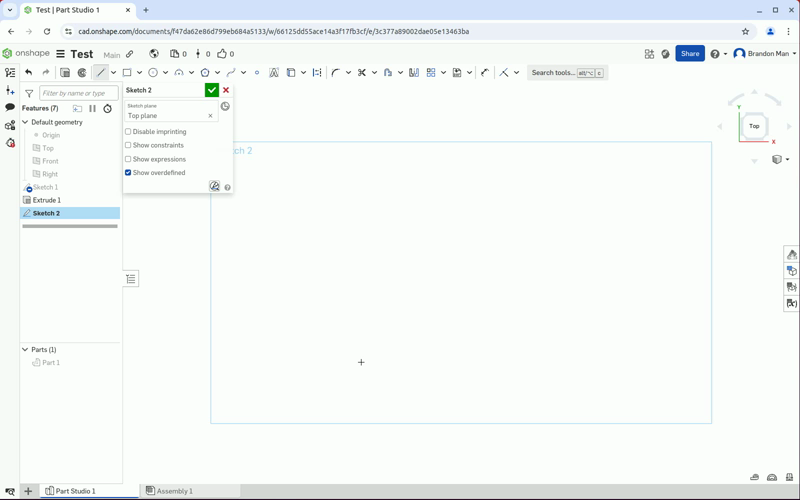
click(361, 361)
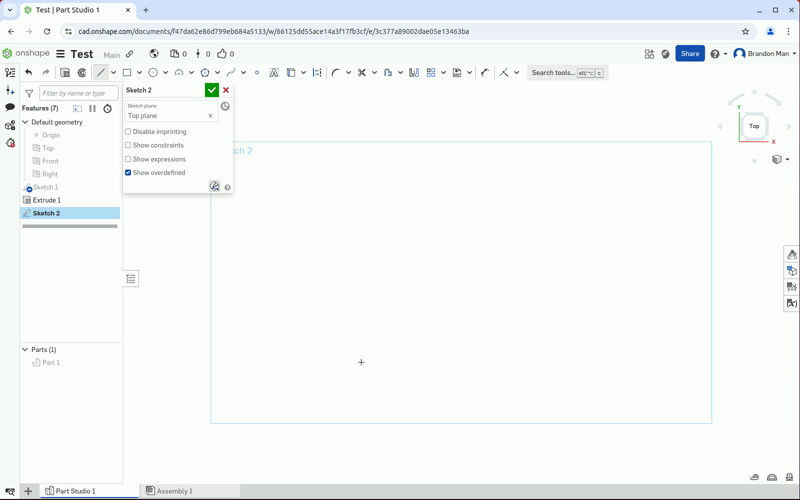
key_up(shift)
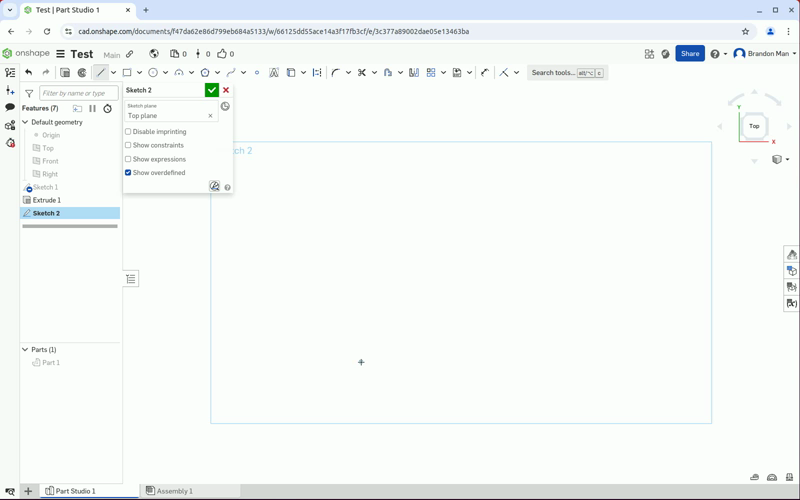
key_down(shift)
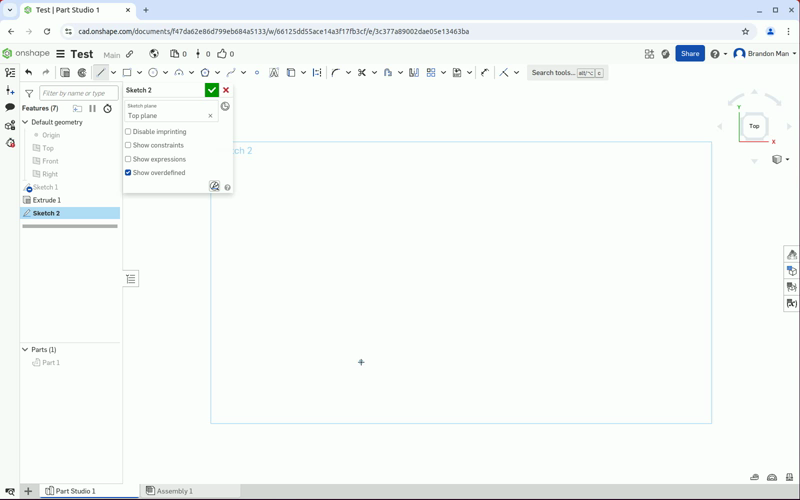
mouse_move(560, 361)
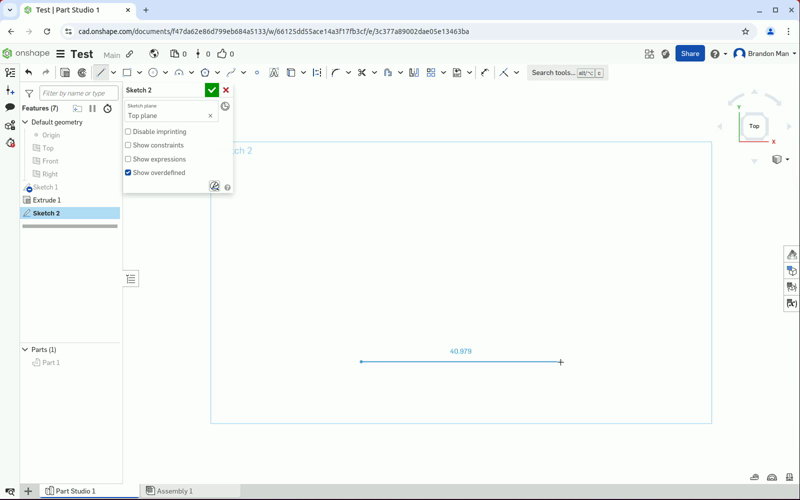
click(560, 361)
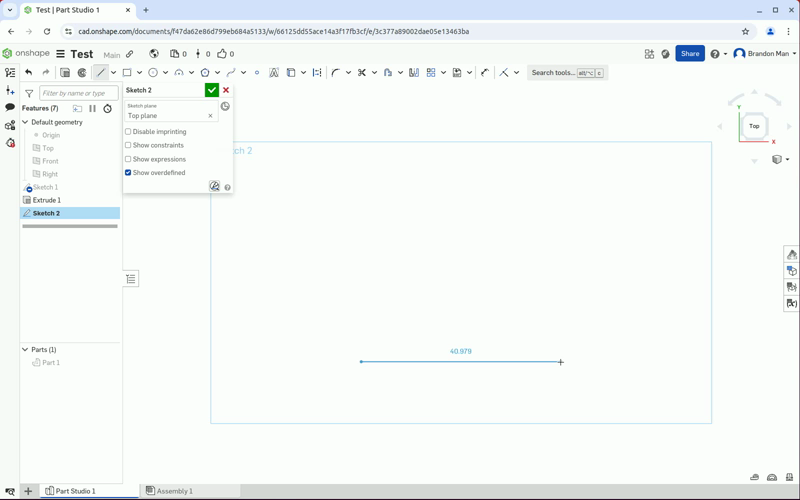
key_up(shift)
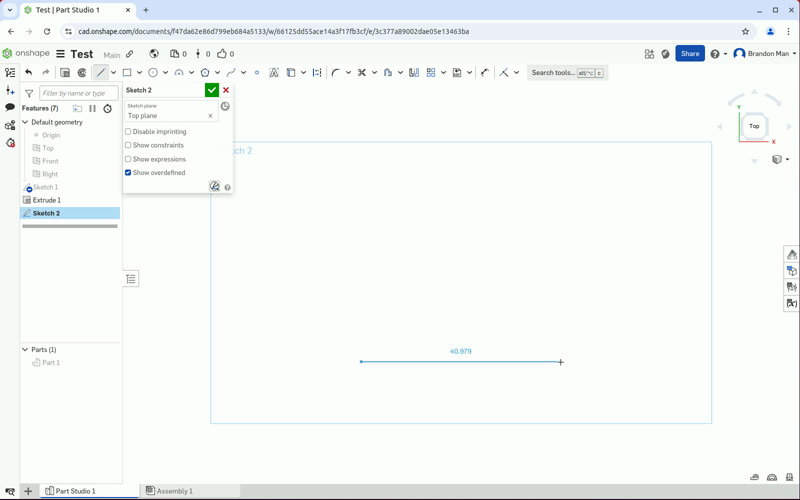
key_down(shift)
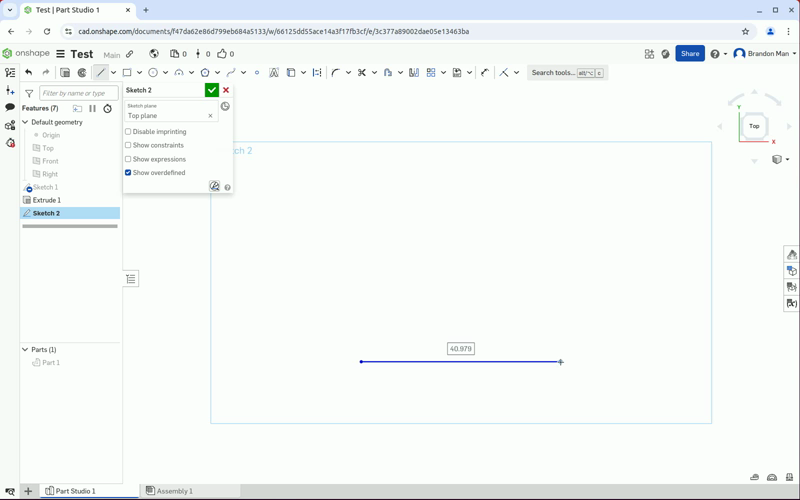
mouse_move(589, 361)
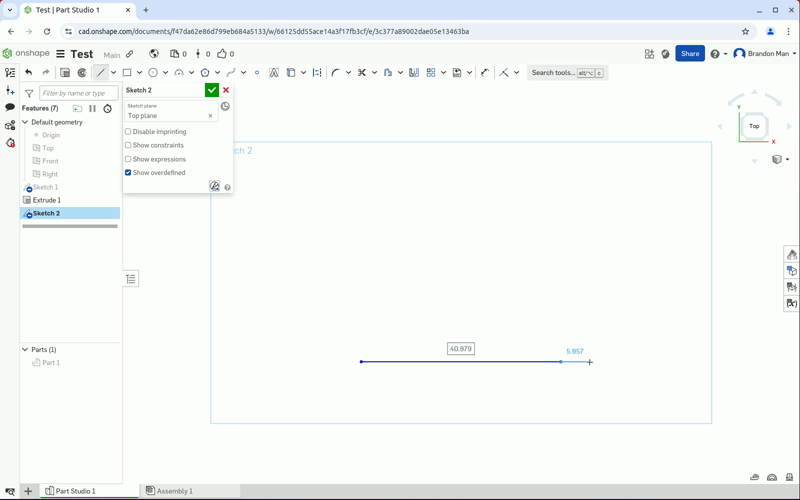
mouse_move(560, 348)
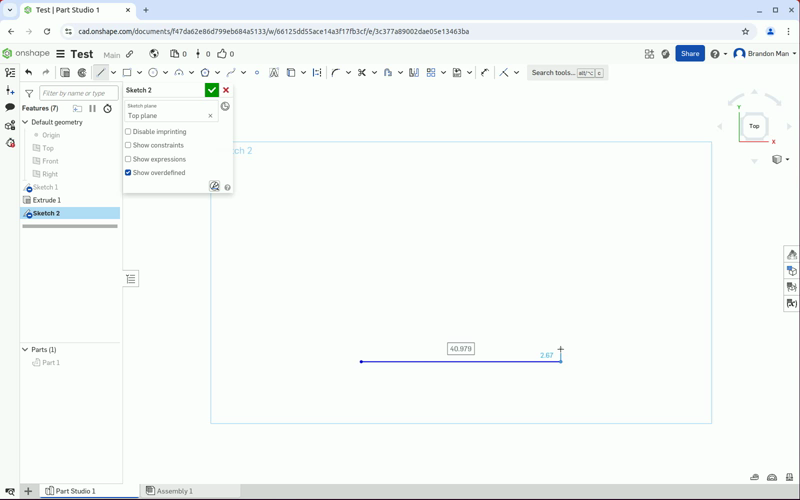
click(560, 348)
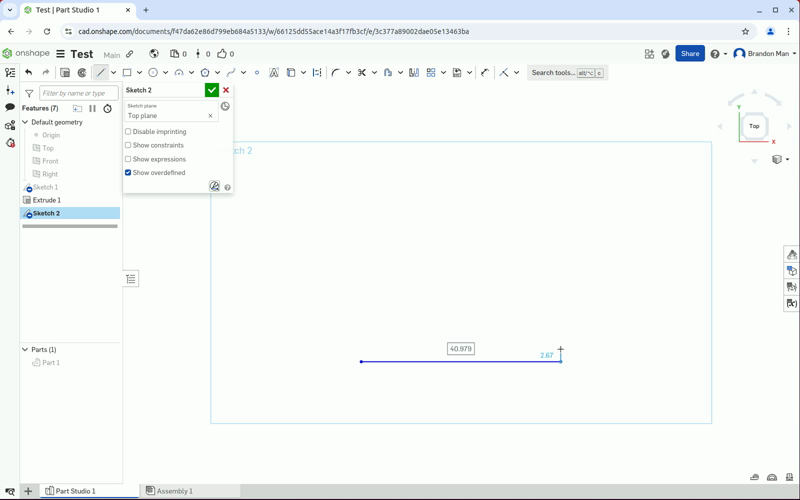
key_up(shift)
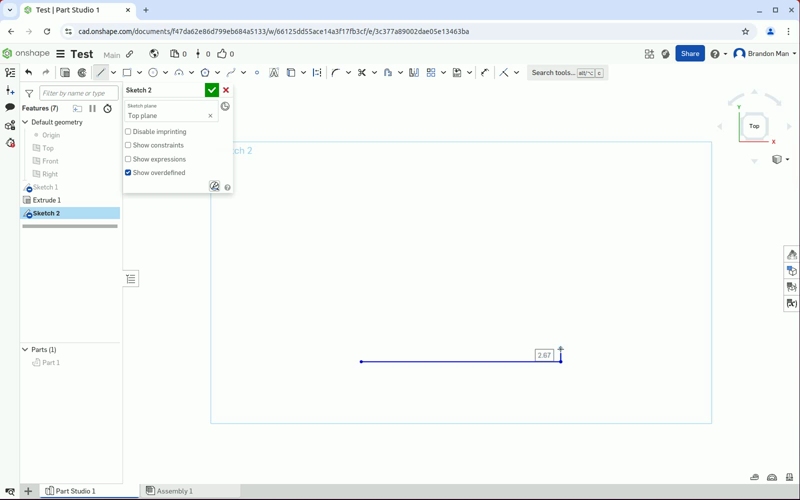
key_down(shift)
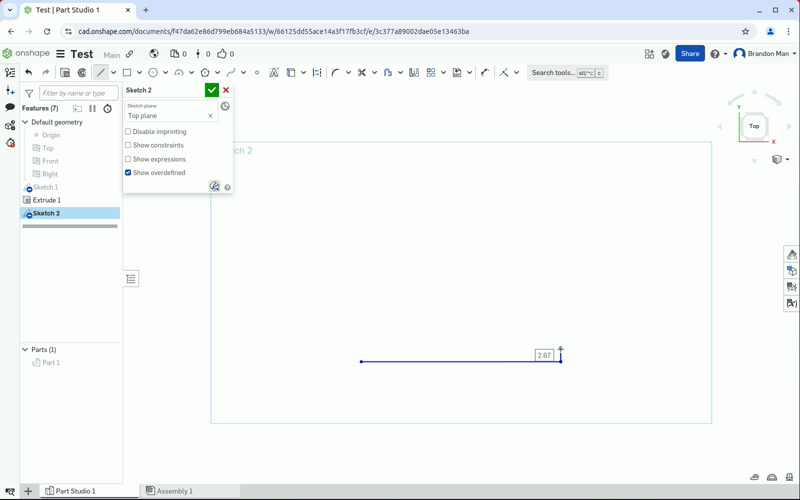
mouse_move(361, 348)
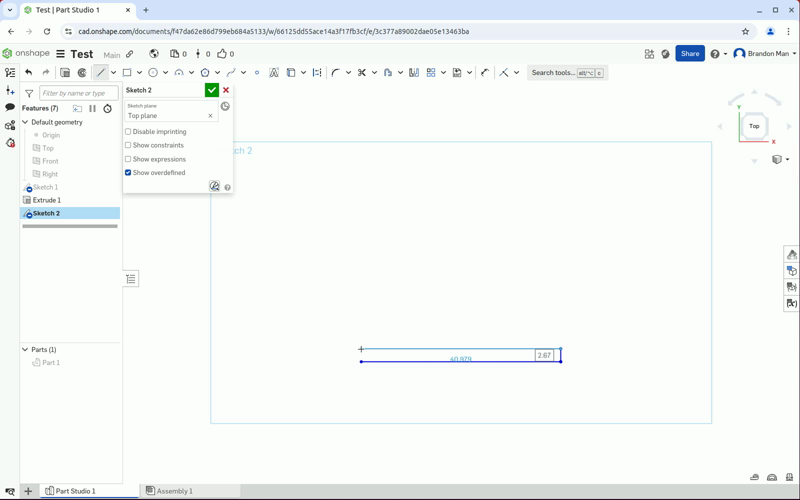
click(361, 348)
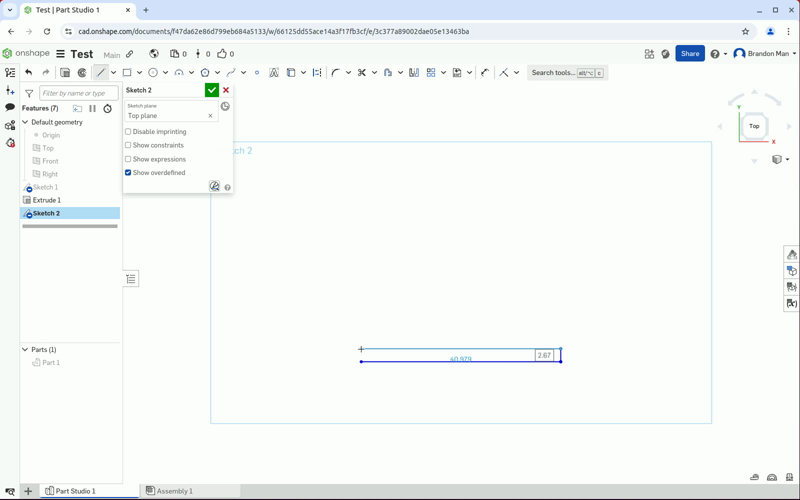
key_up(shift)
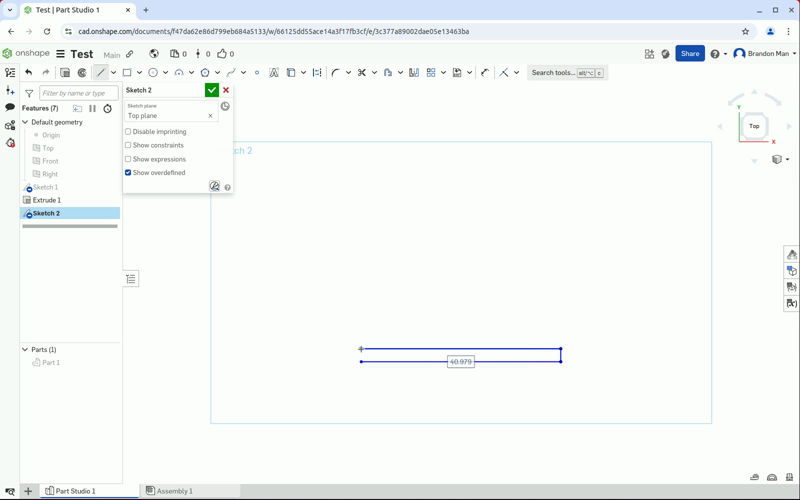
mouse_move(391, 348)
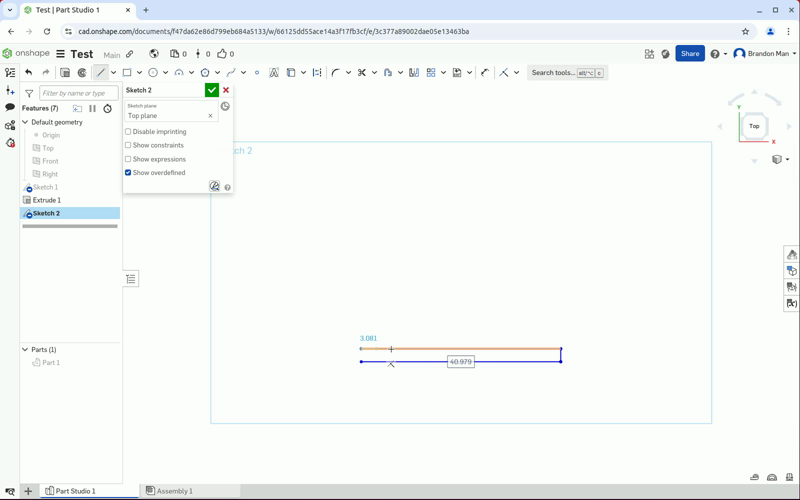
key_down(shift)
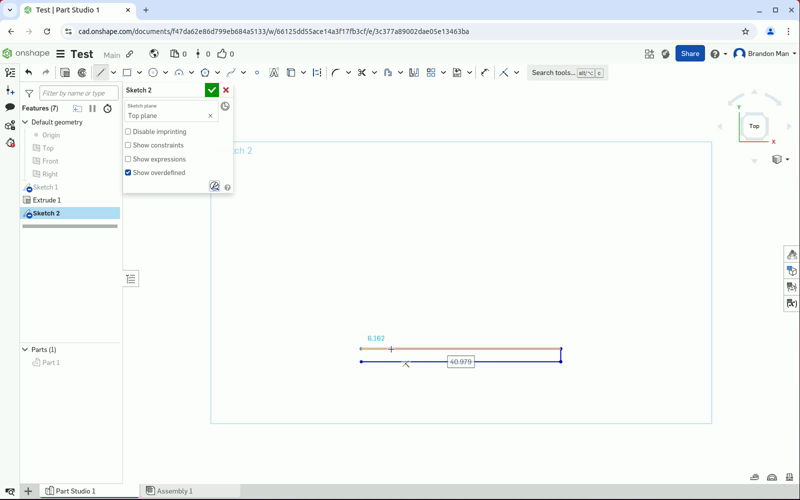
mouse_move(361, 361)
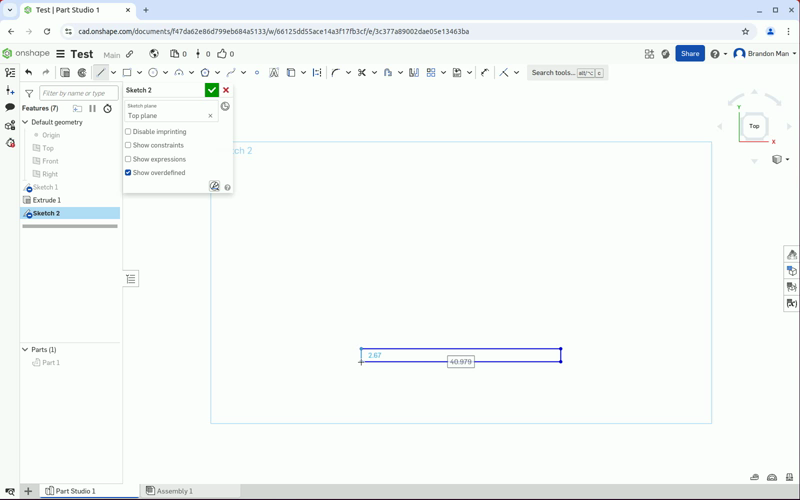
key_up(shift)
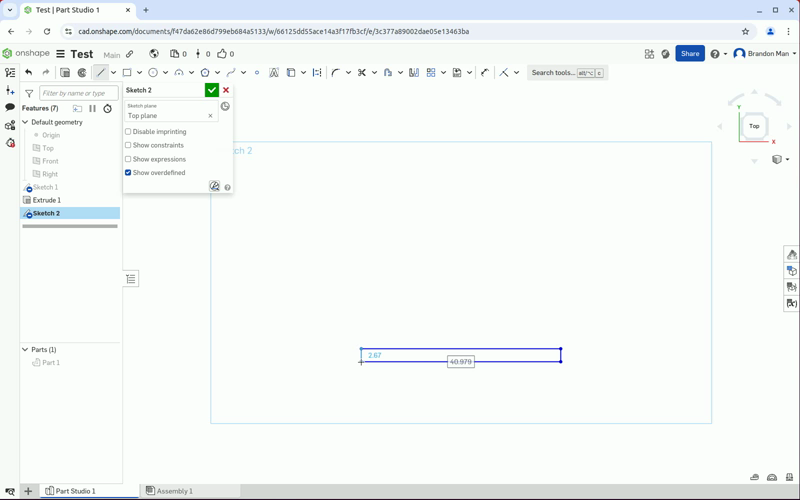
click(361, 361)
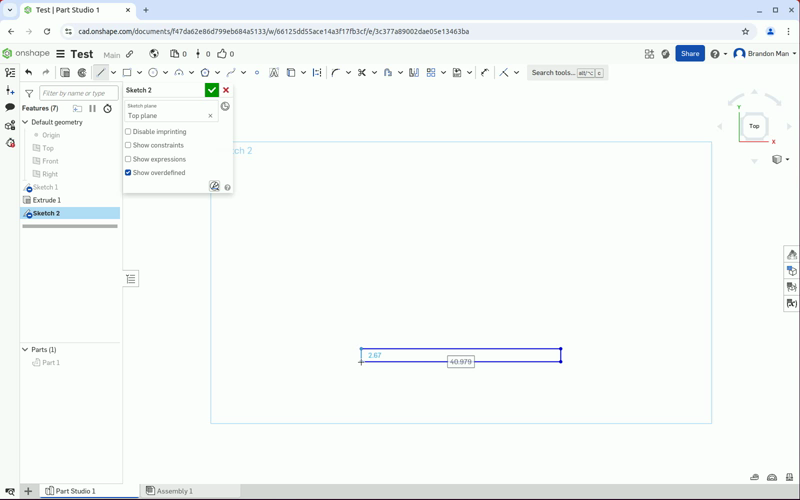
key(esc)
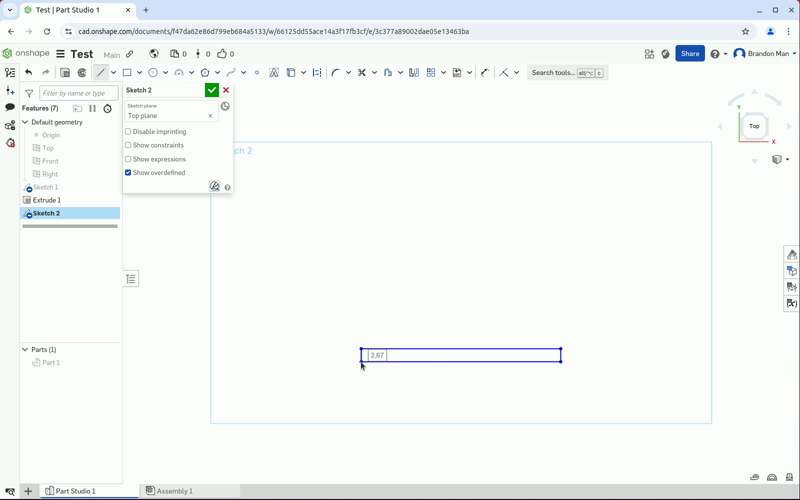
mouse_move(440, 351)
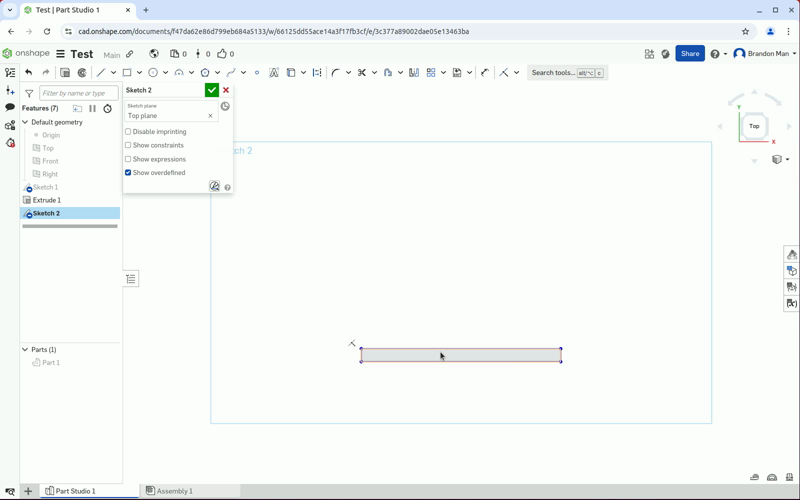
click(440, 351)
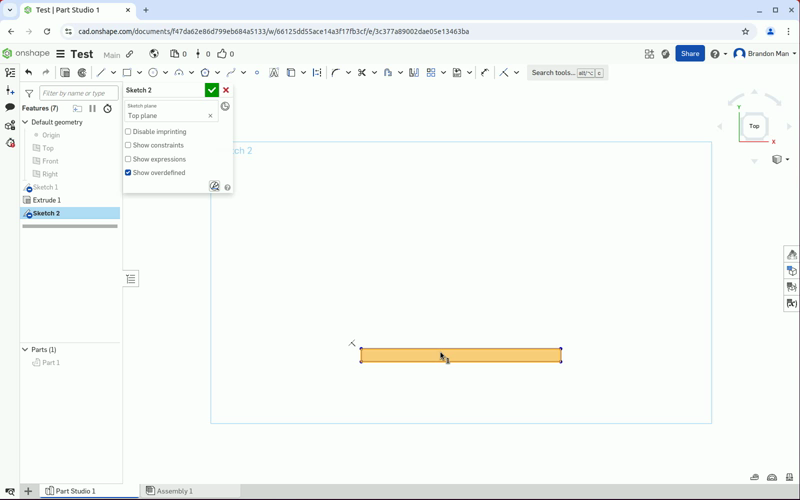
mouse_move(73, 352)
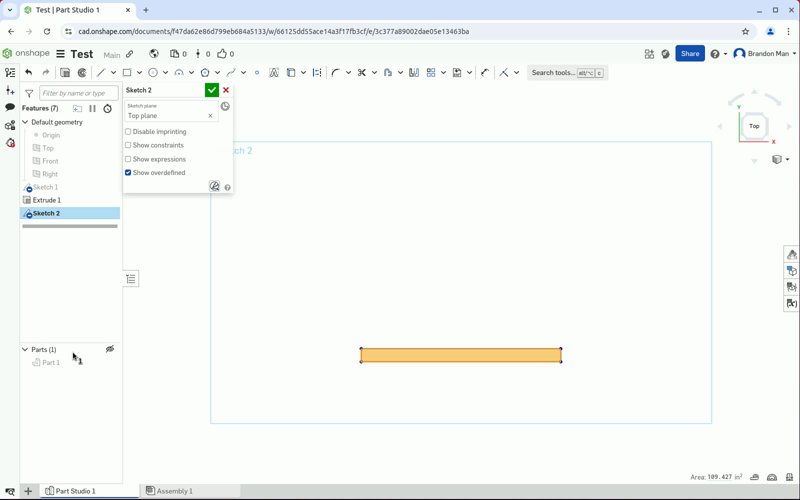
key(shift+y)
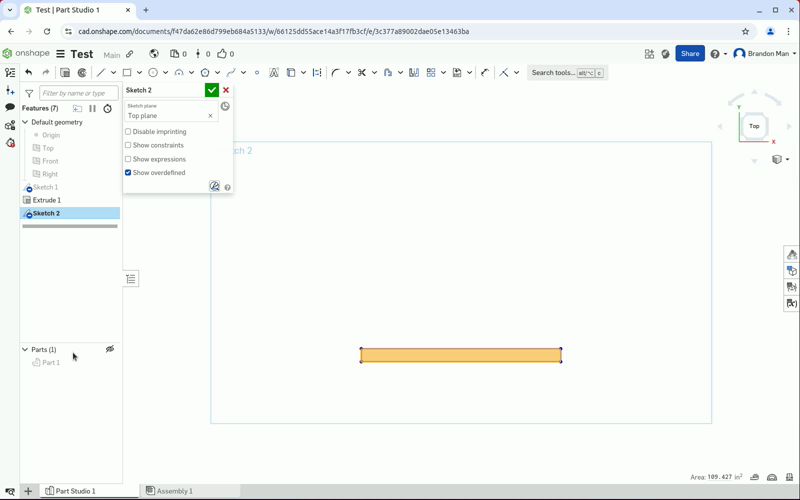
key(shift+e)
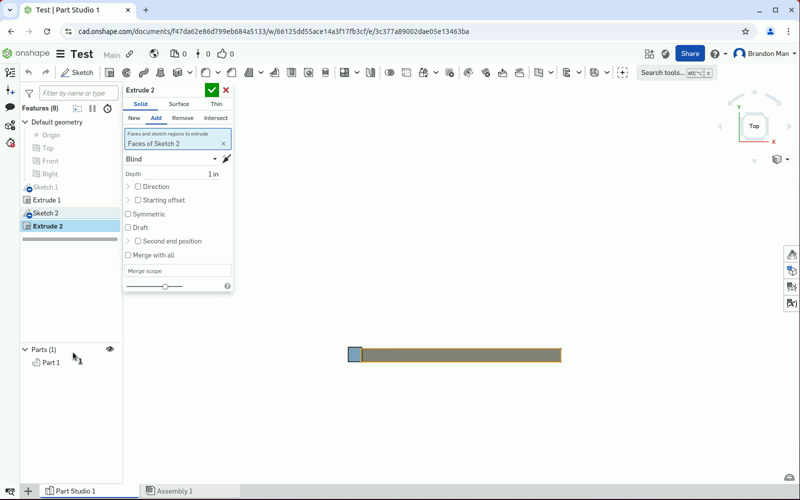
mouse_move(143, 106)
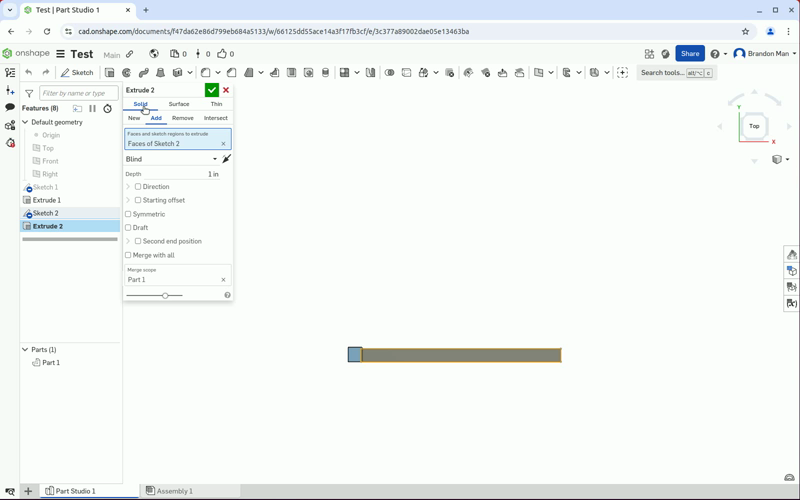
click(143, 106)
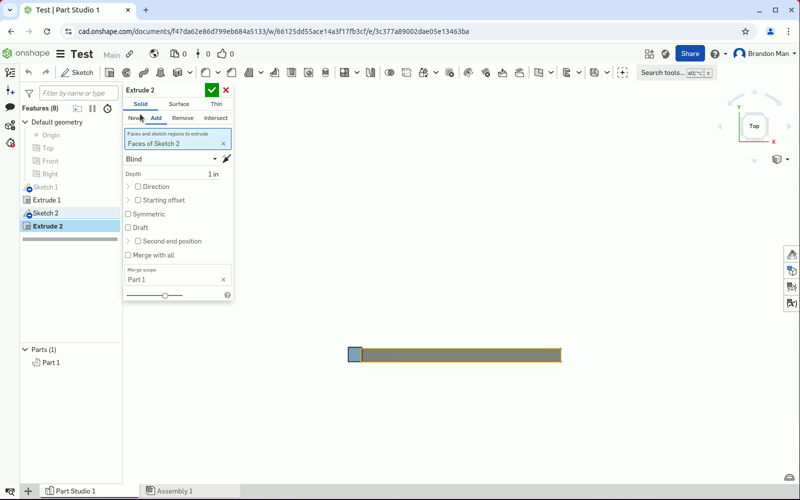
mouse_move(137, 120)
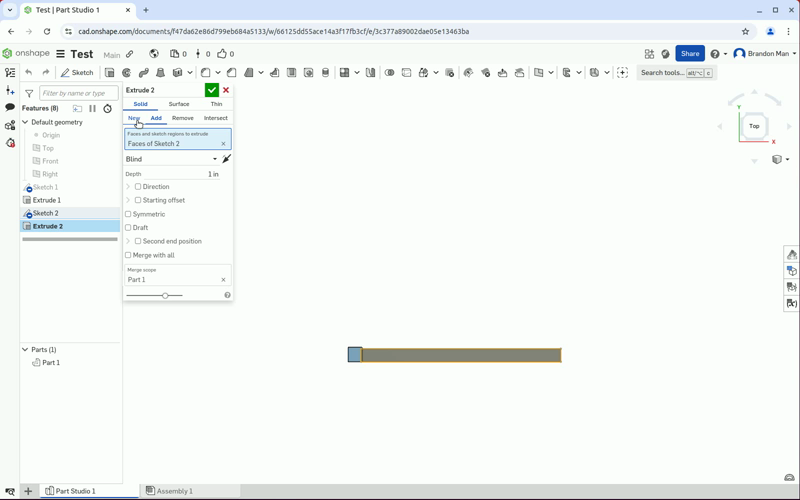
click(137, 120)
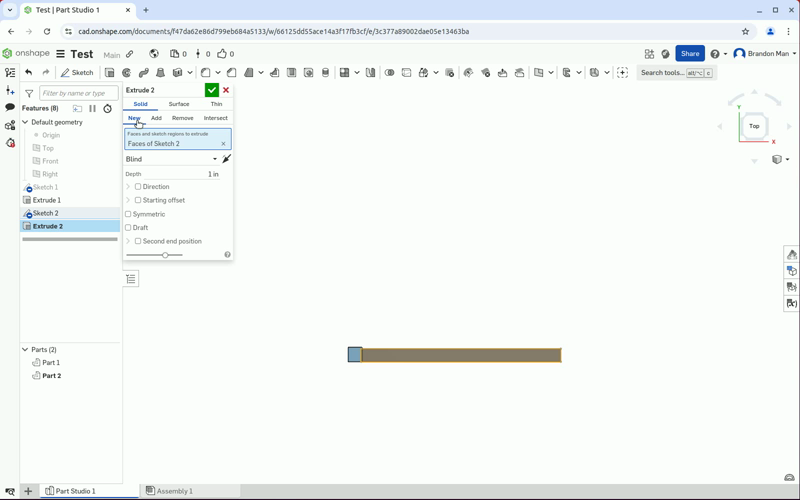
key(tab, 4)
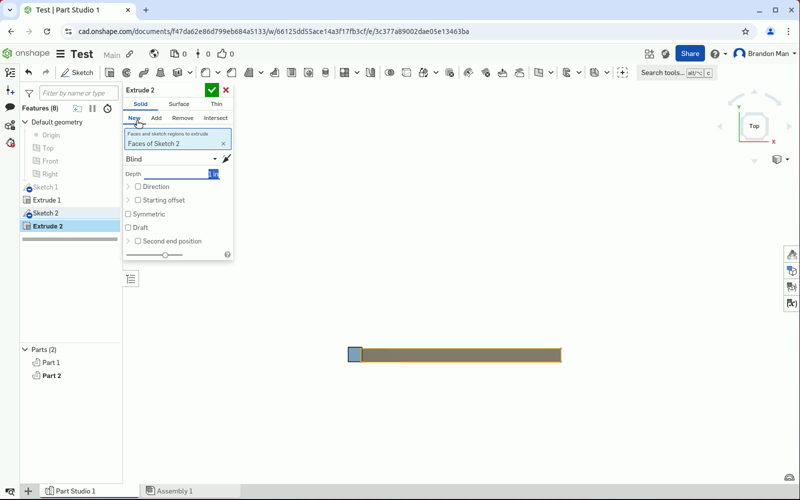
text(19.257)
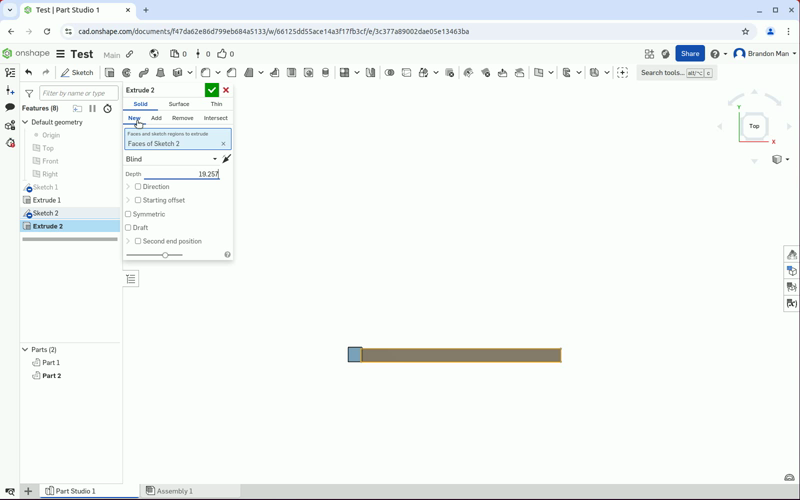
key(enter)
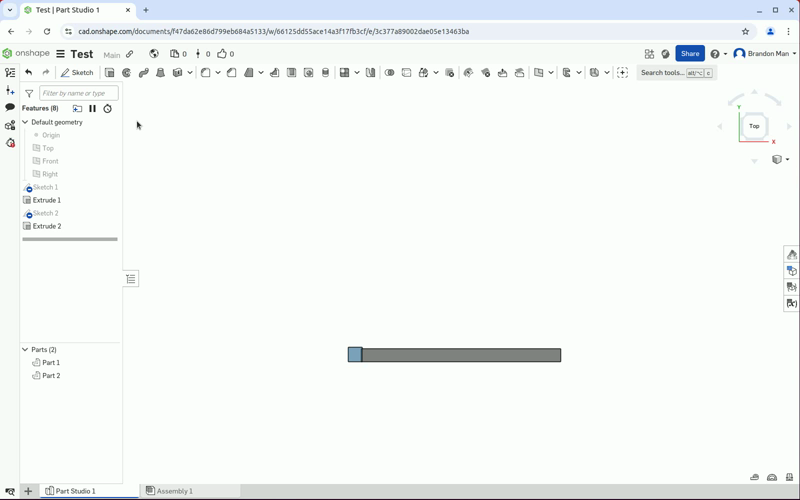
key(shift+h)
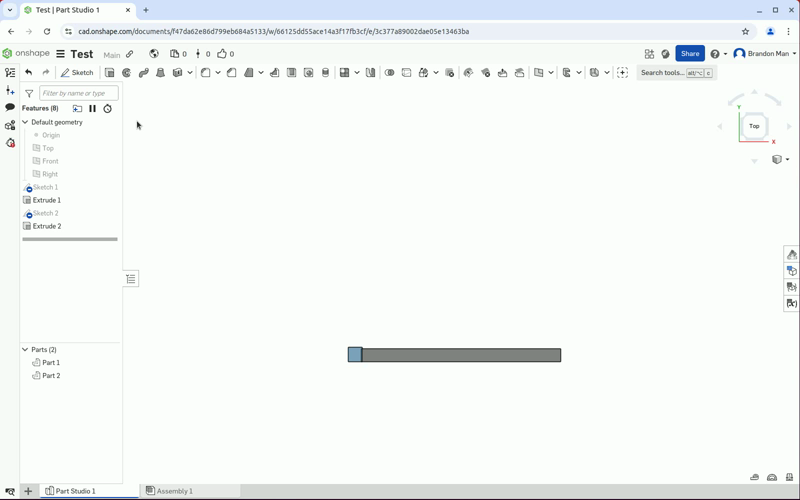
key(shift+h)
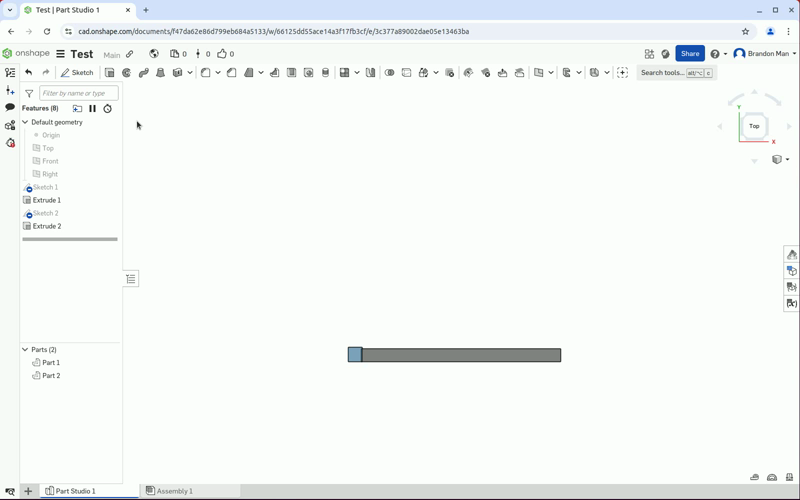
mouse_move(73, 189)
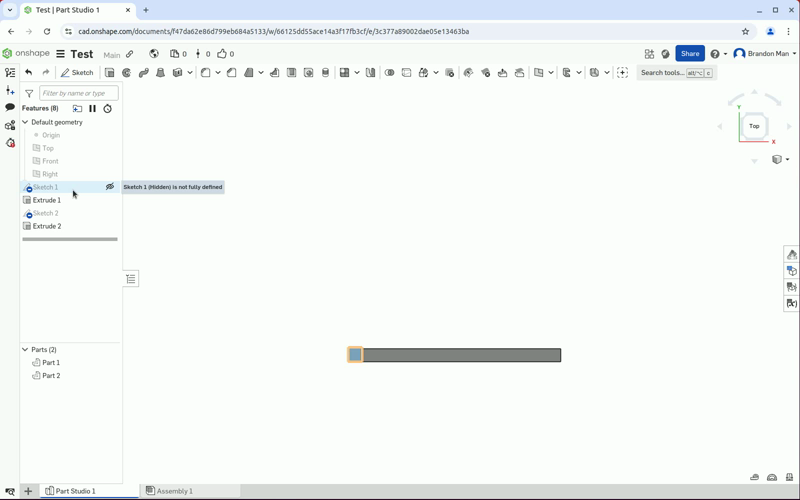
click(73, 189)
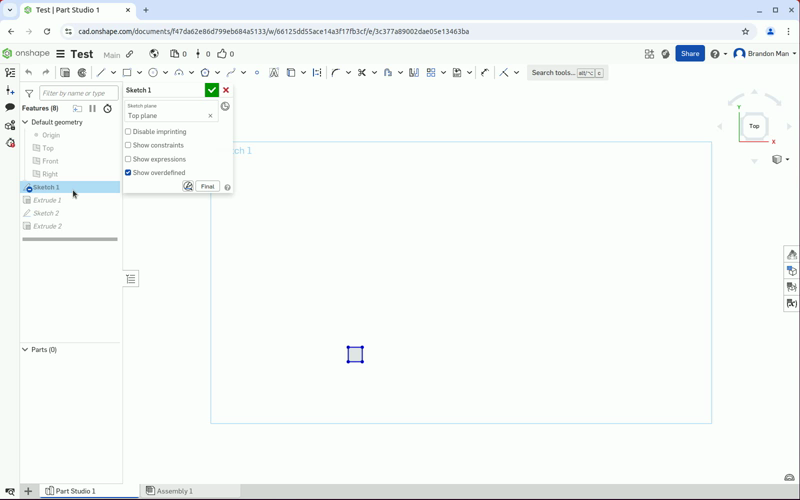
mouse_move(229, 92)
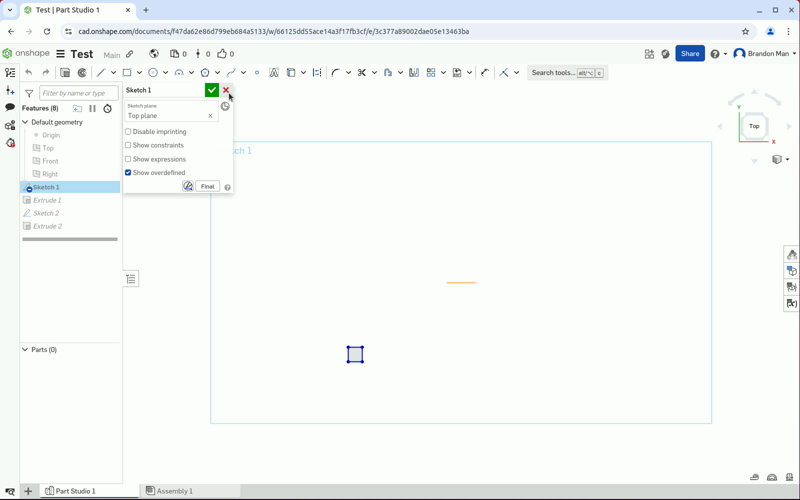
click(229, 92)
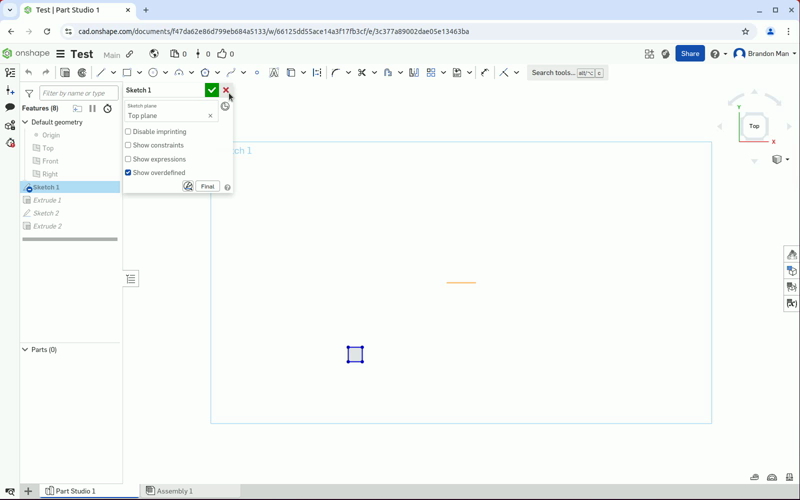
key(shift+s)
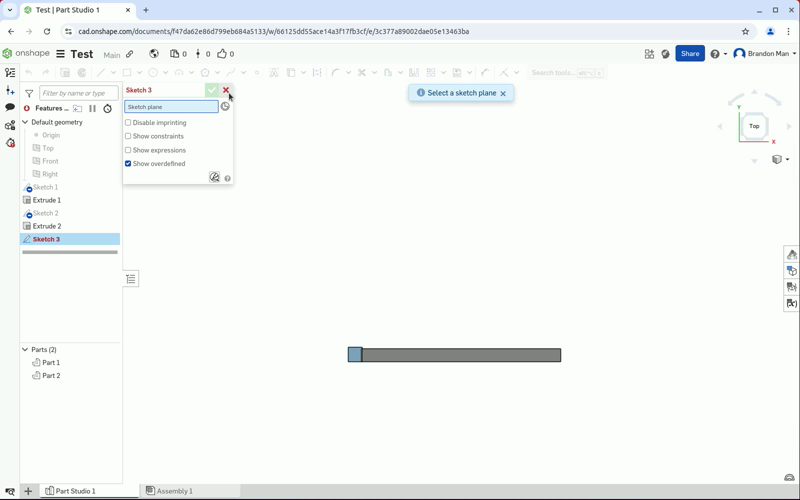
mouse_move(73, 150)
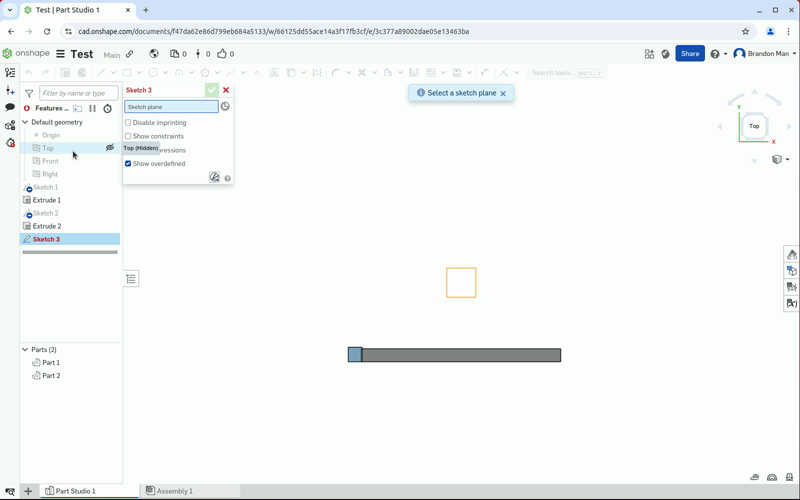
click(73, 150)
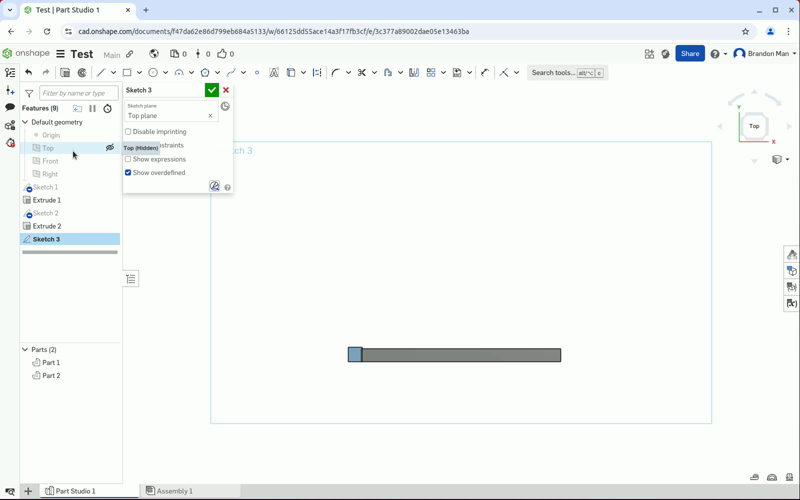
mouse_move(73, 352)
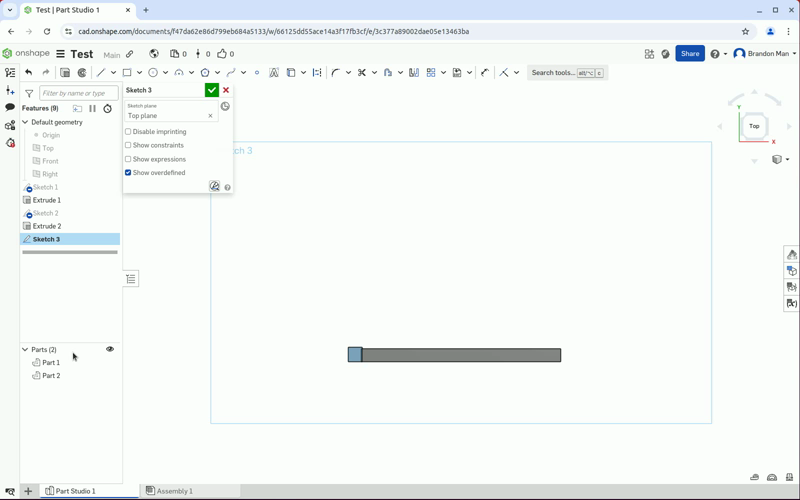
key(y)
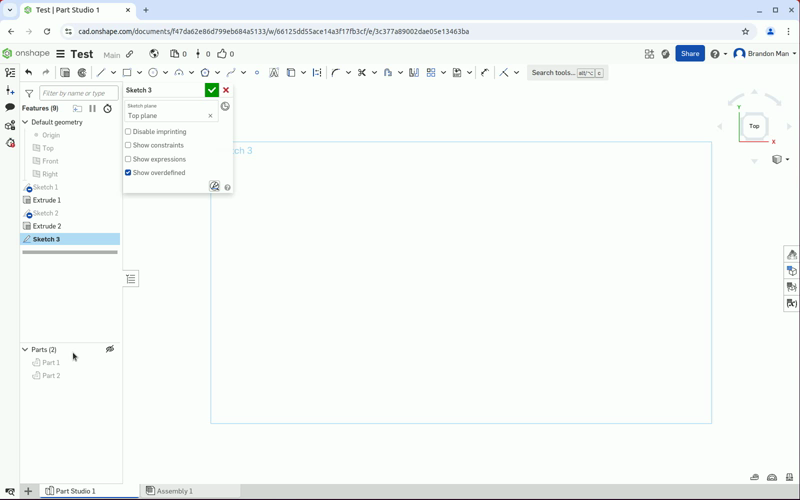
key(l)
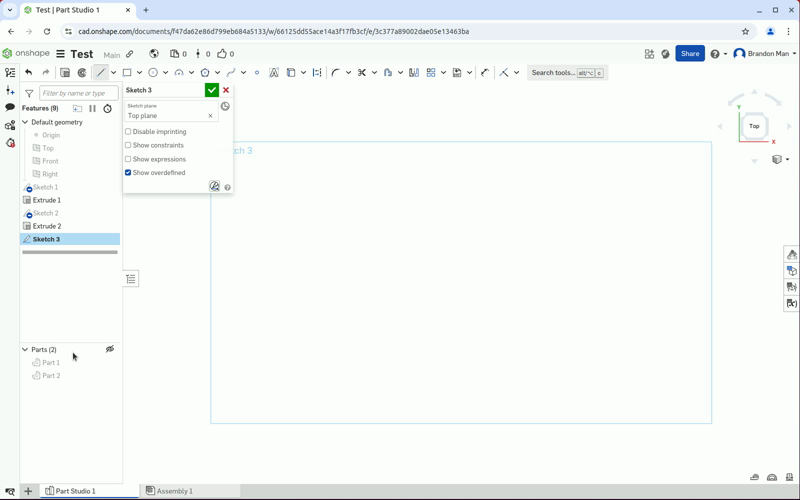
key_down(shift)
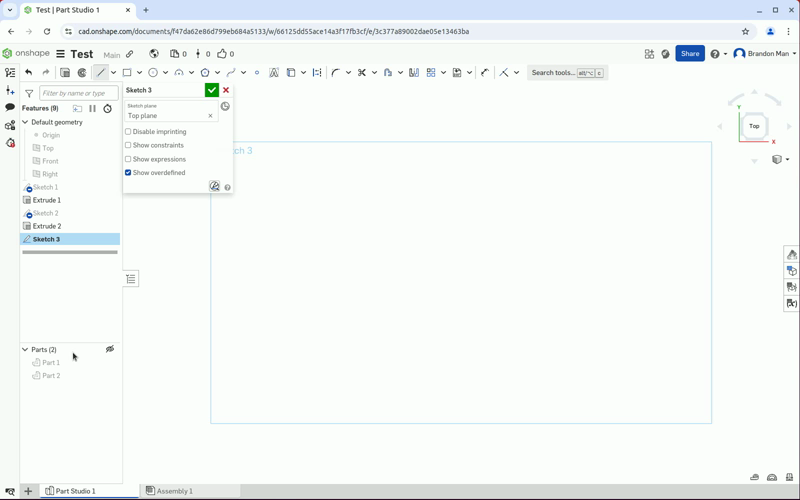
mouse_move(560, 361)
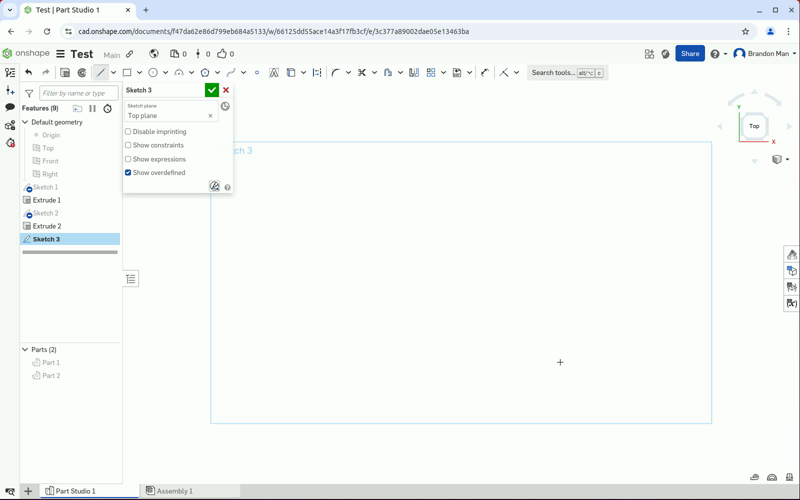
click(560, 361)
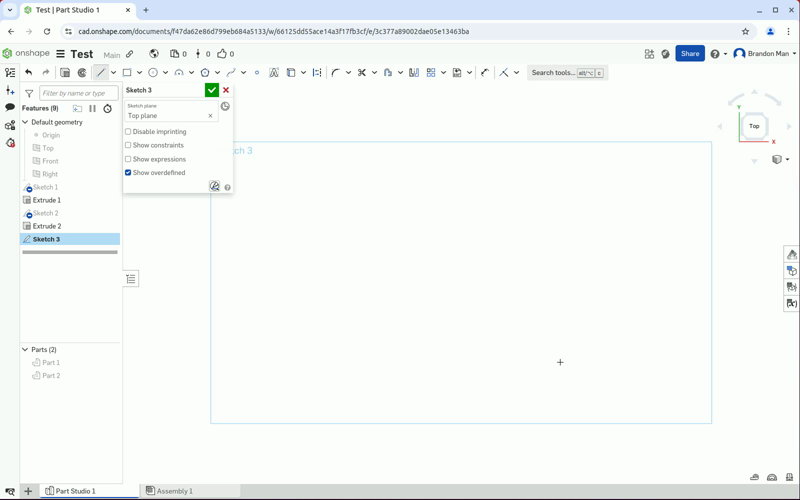
key_up(shift)
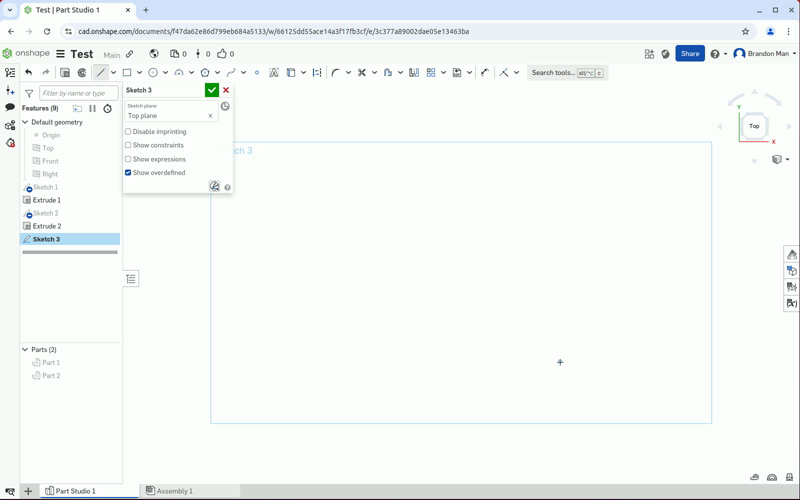
key_down(shift)
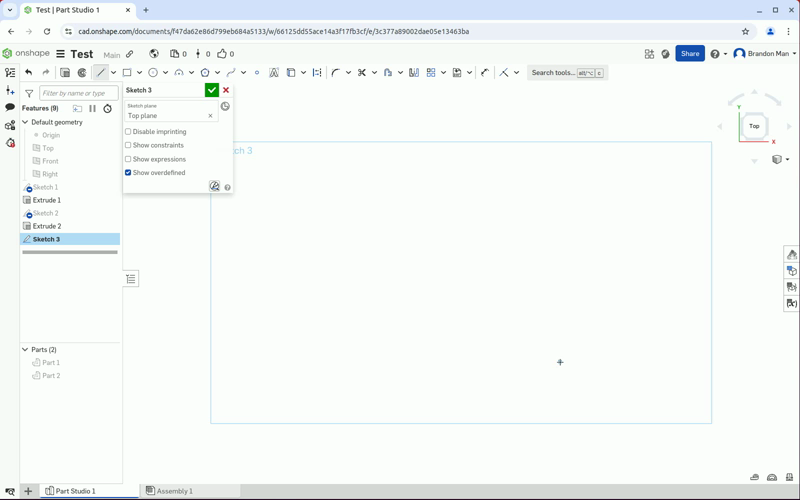
mouse_move(589, 361)
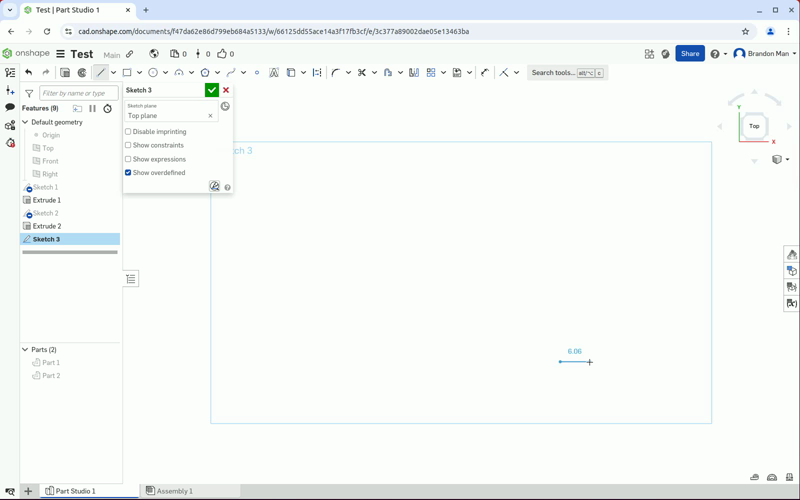
mouse_move(574, 361)
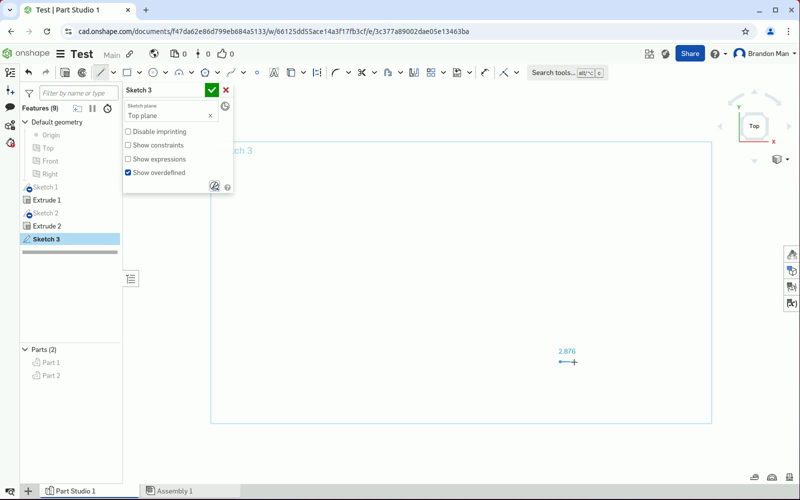
click(574, 361)
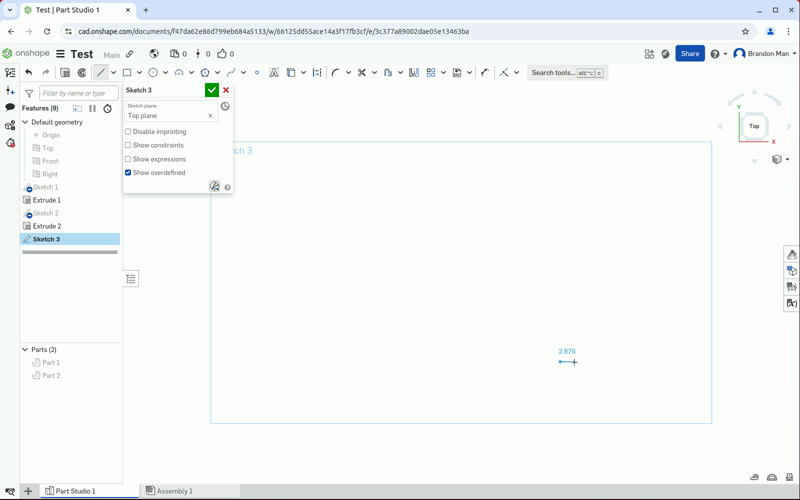
key_up(shift)
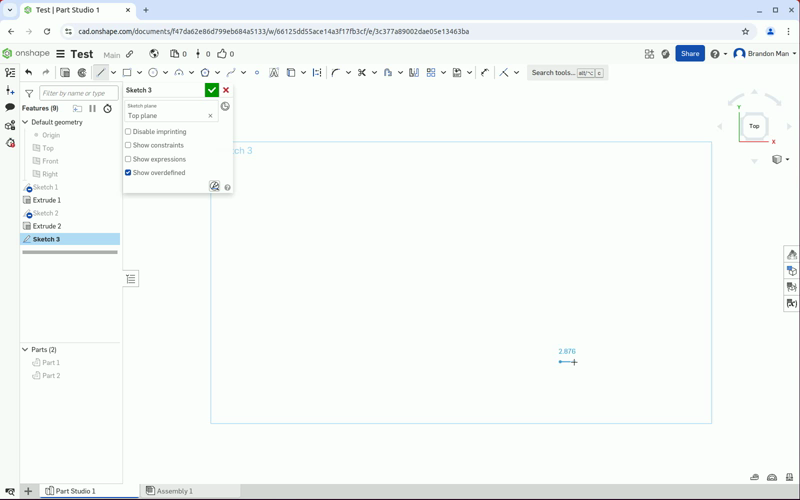
key_down(shift)
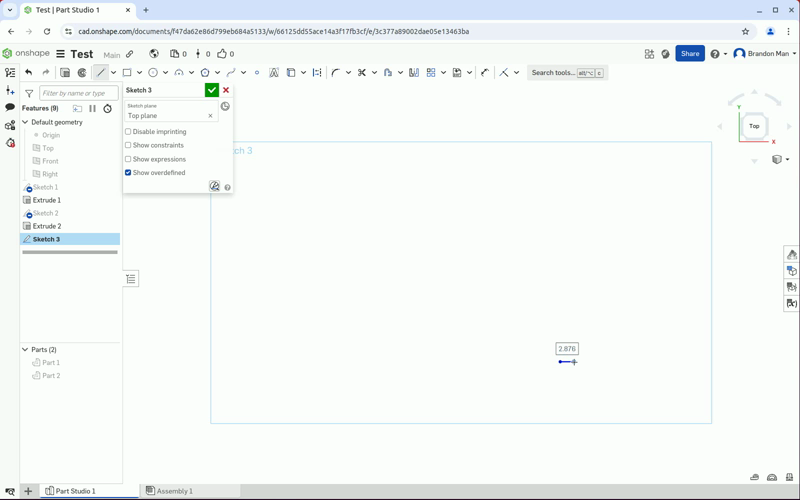
mouse_move(589, 361)
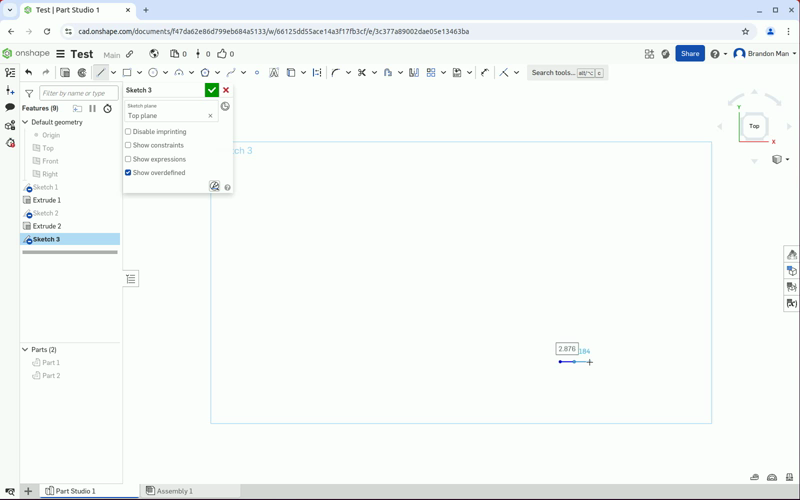
mouse_move(574, 347)
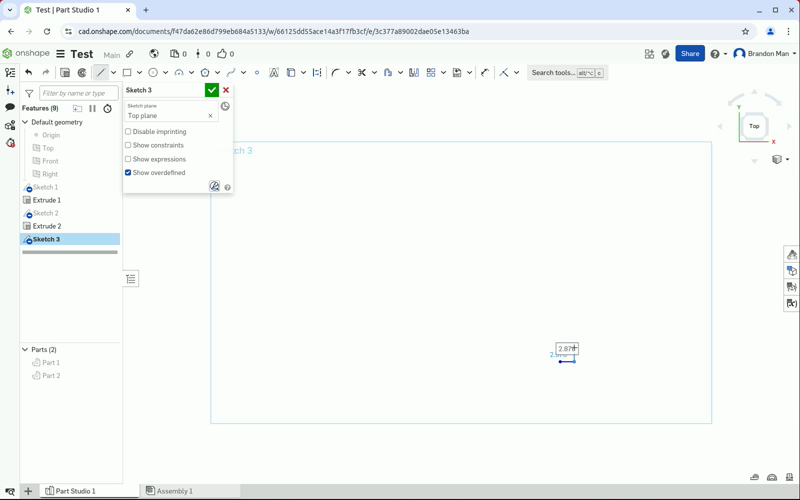
click(574, 347)
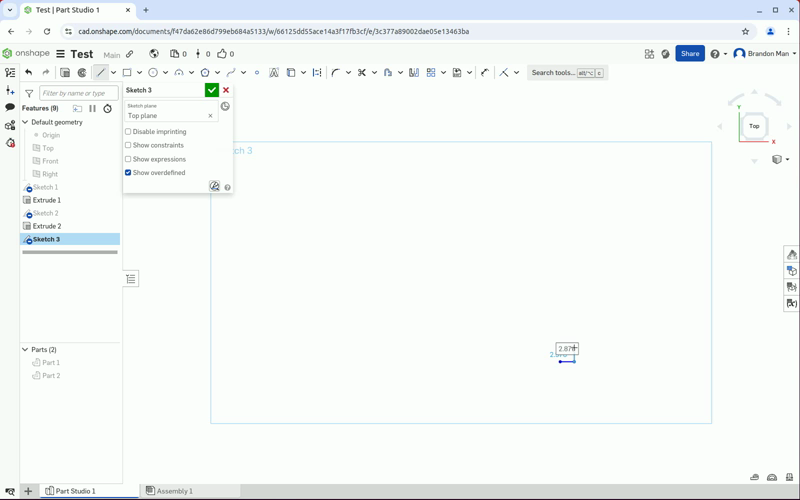
key_up(shift)
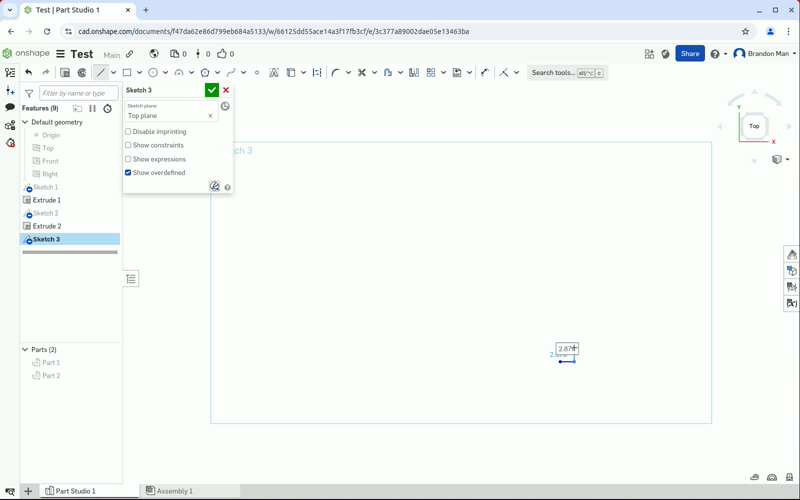
key_down(shift)
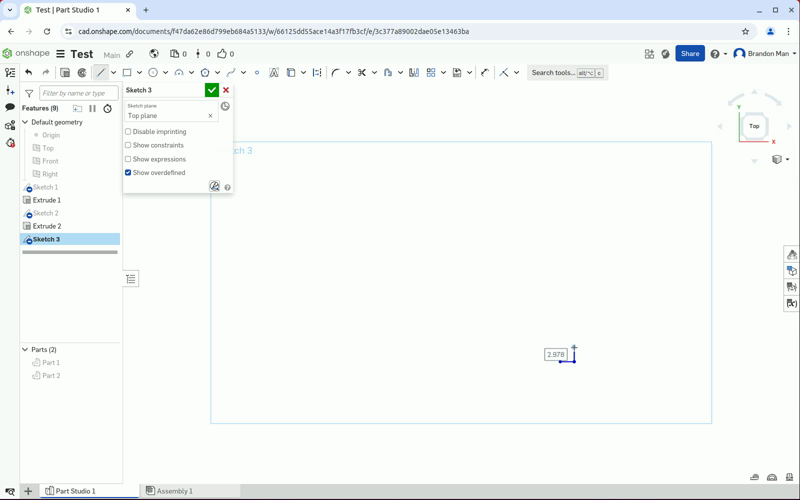
mouse_move(589, 347)
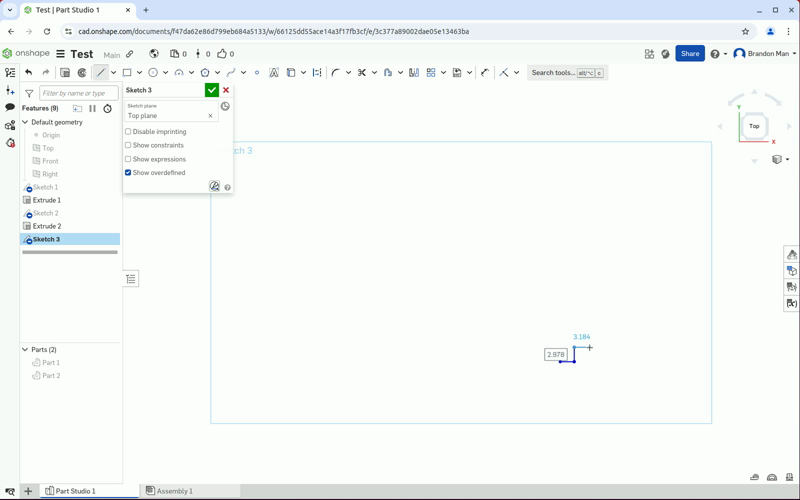
mouse_move(560, 347)
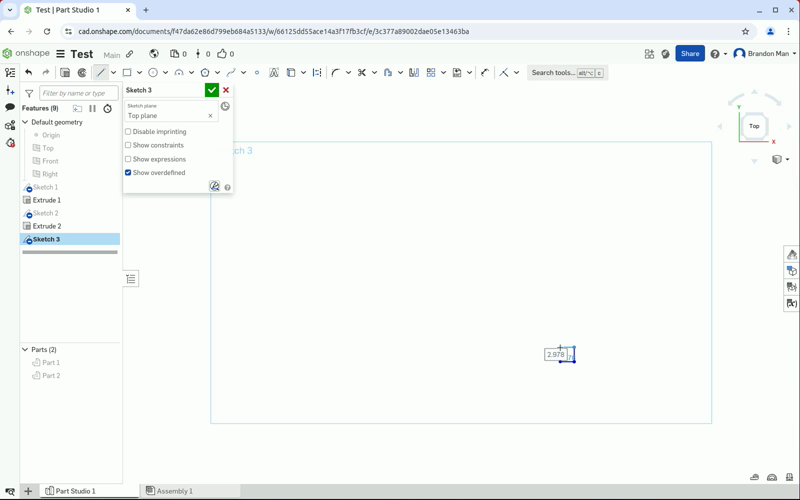
click(560, 347)
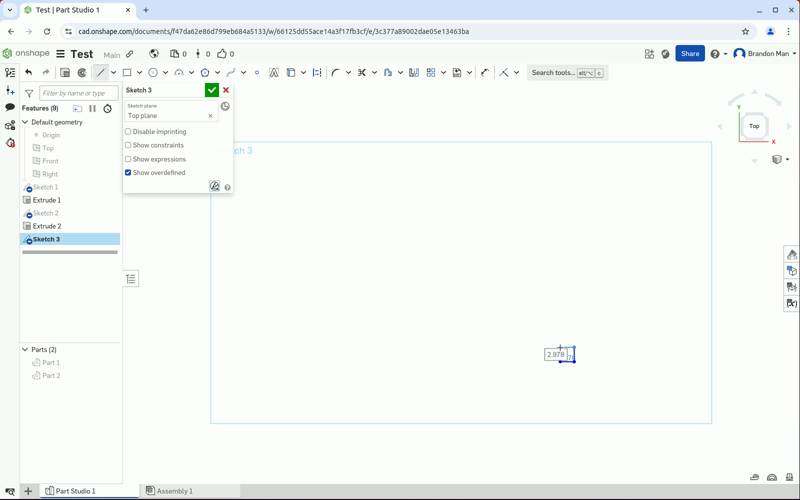
key_up(shift)
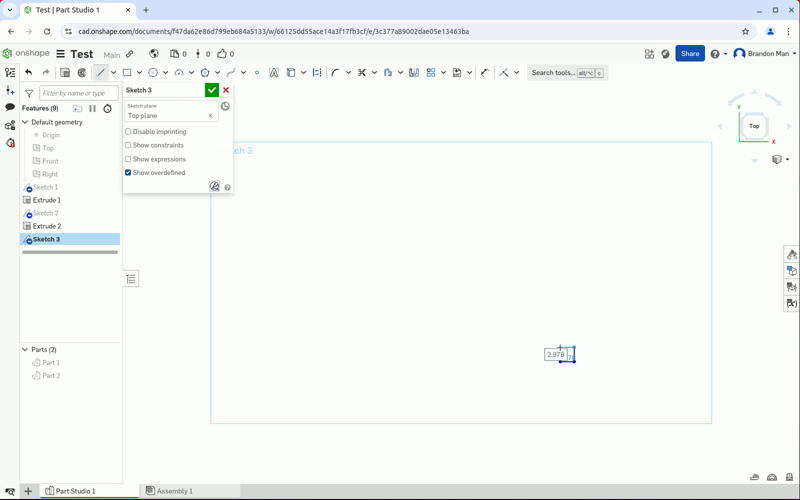
mouse_move(589, 347)
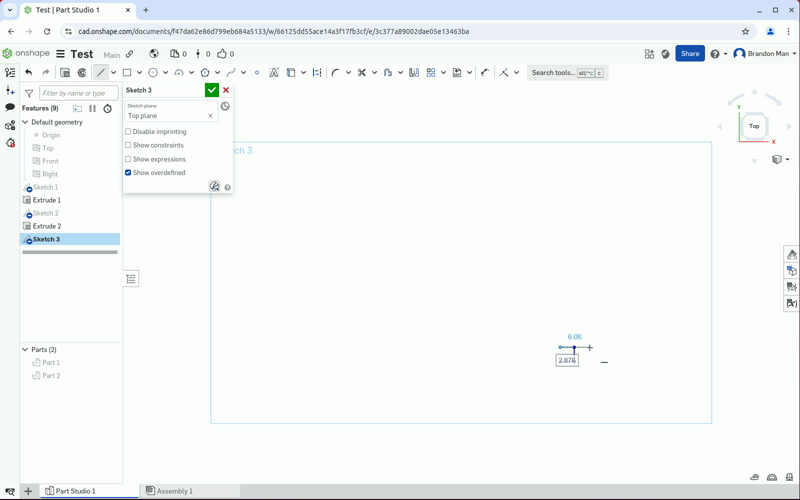
key_down(shift)
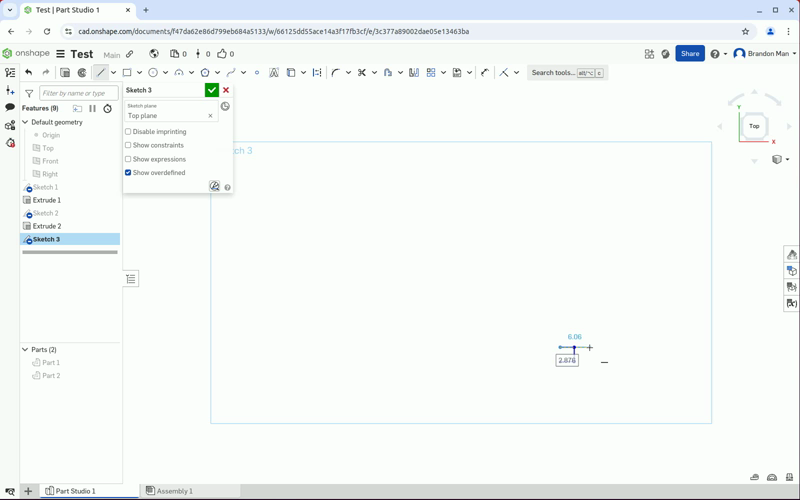
mouse_move(560, 361)
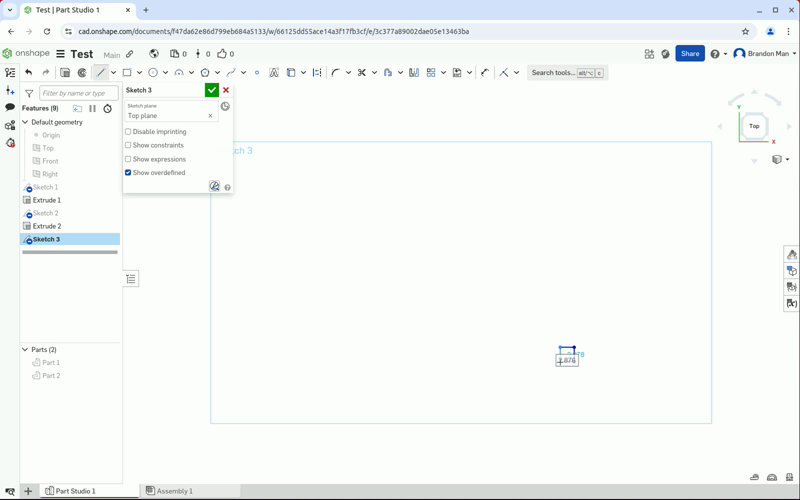
key_up(shift)
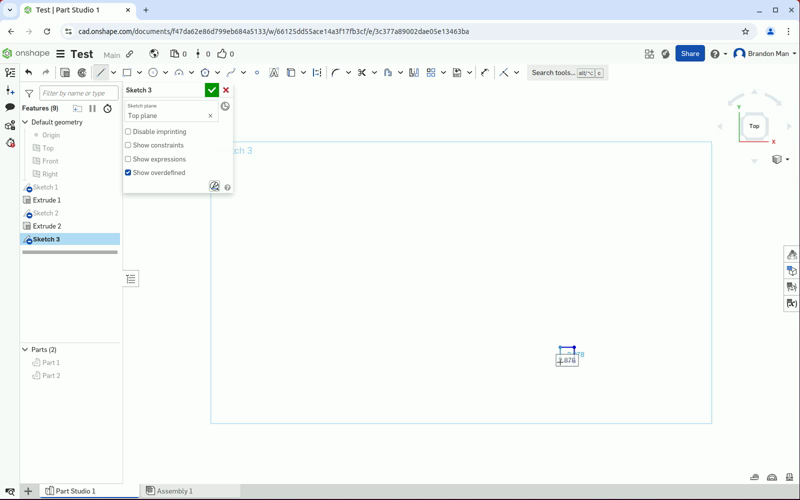
click(560, 361)
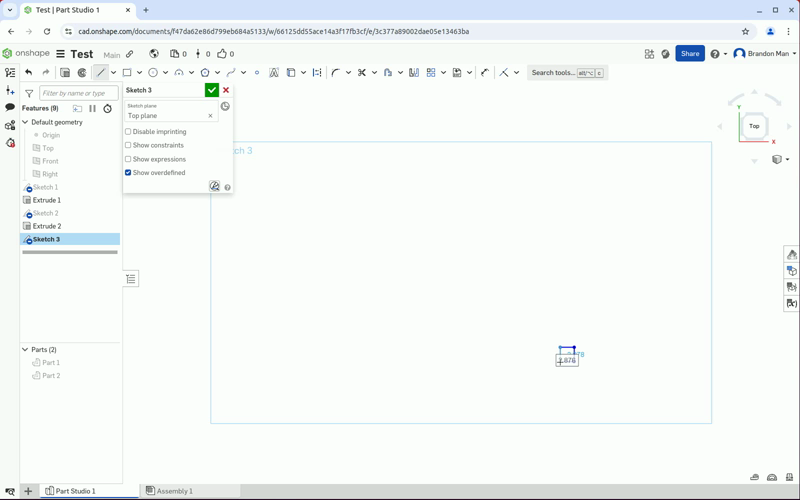
key(esc)
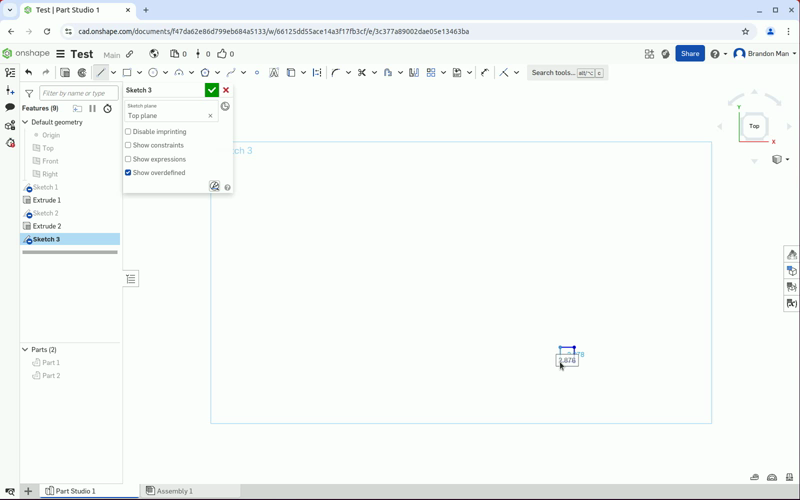
mouse_move(570, 356)
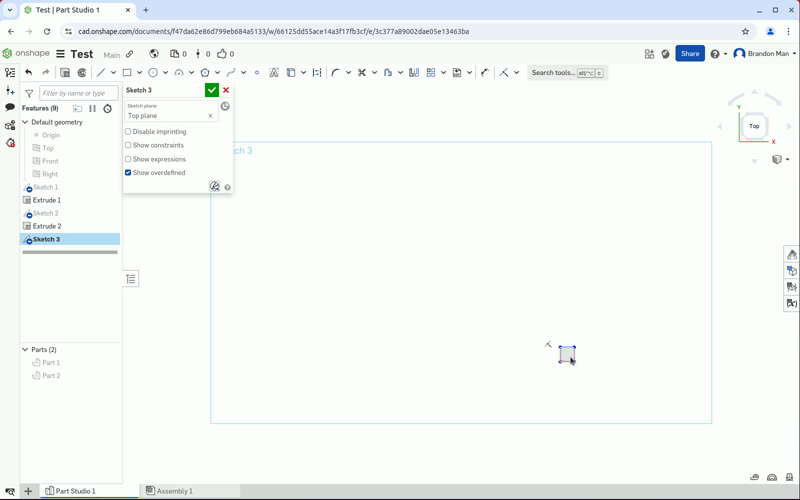
scroll(6)
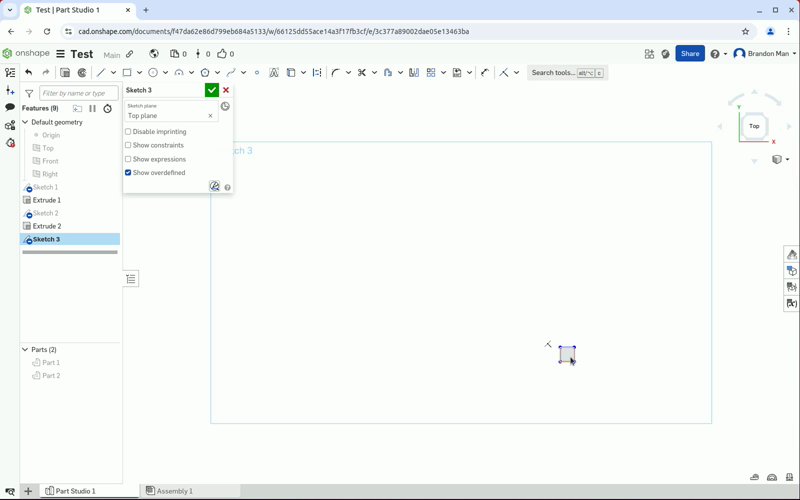
scroll(6)
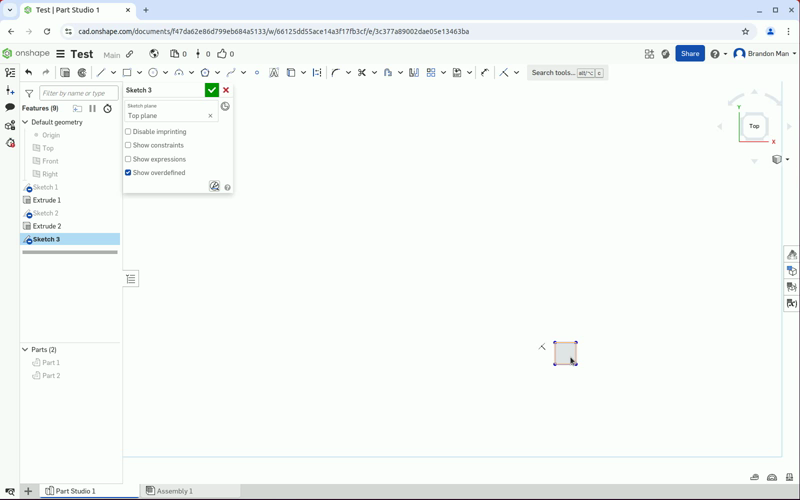
scroll(6)
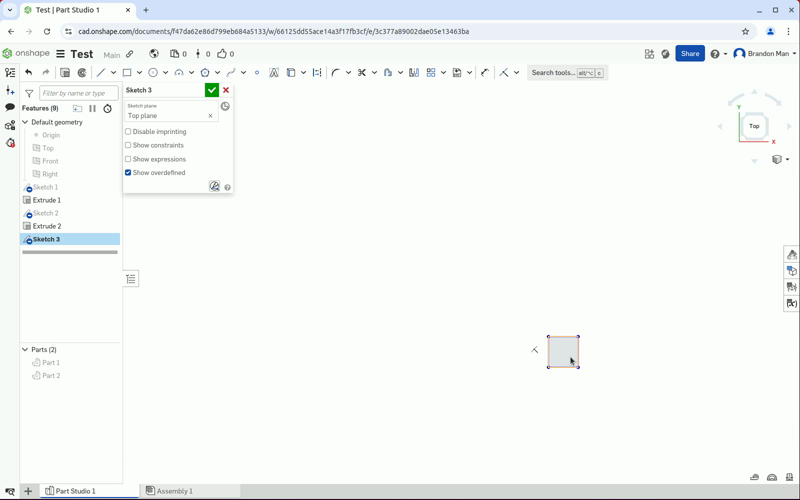
scroll(6)
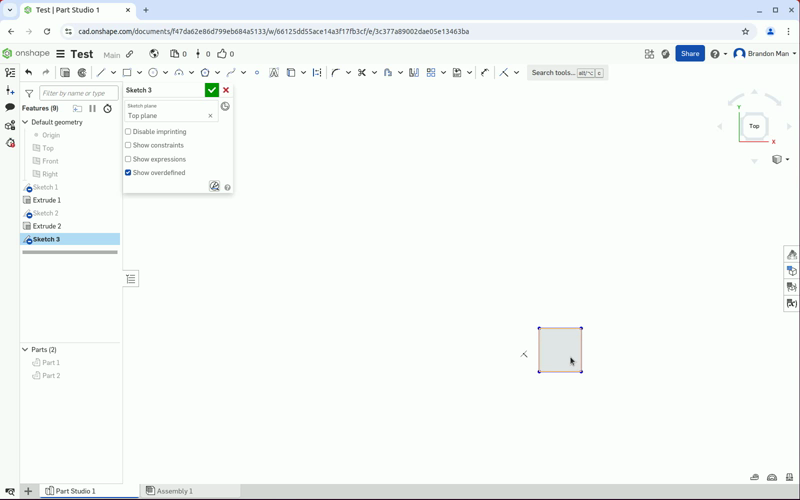
scroll(6)
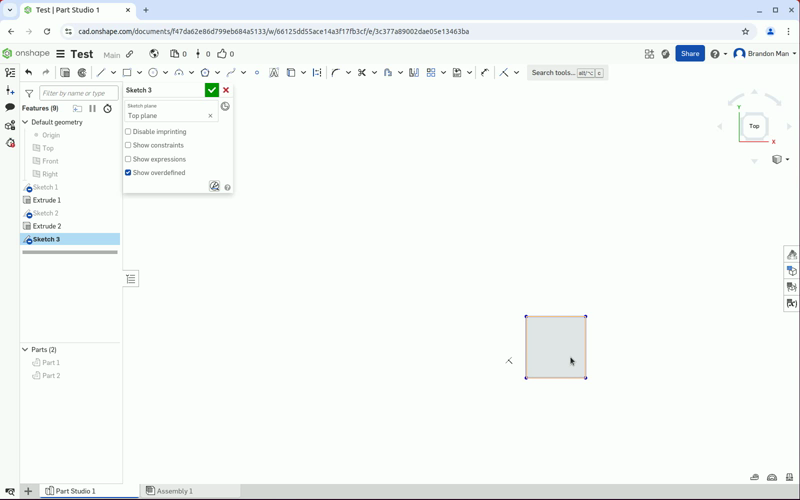
scroll(6)
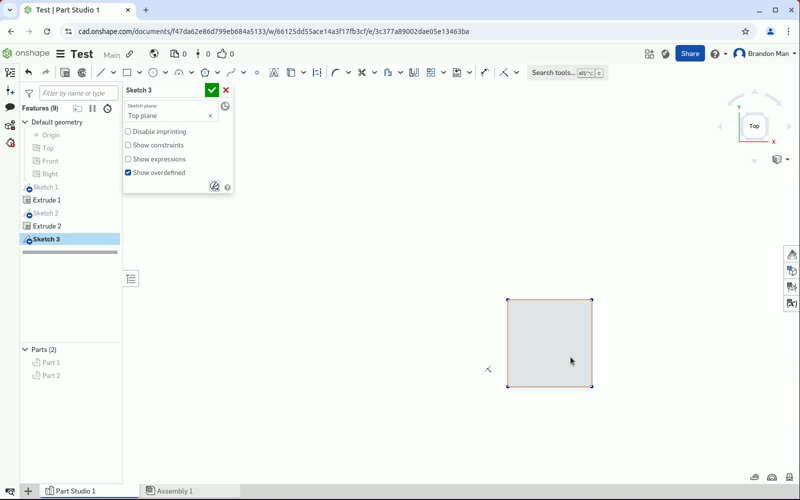
scroll(6)
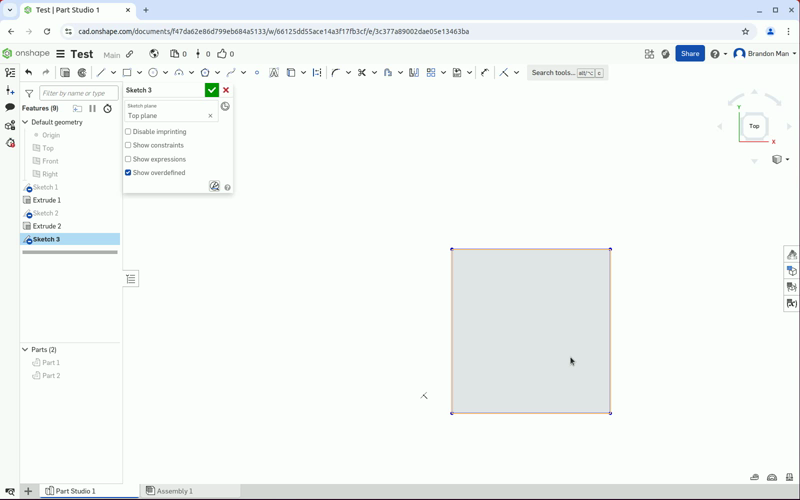
click(570, 356)
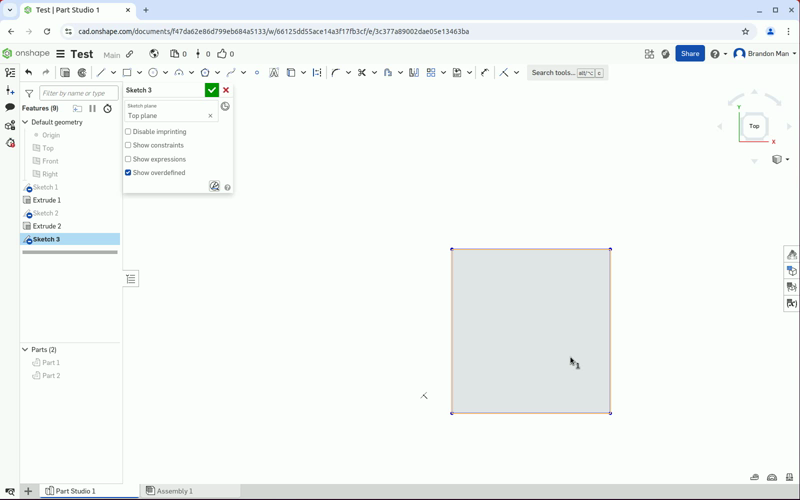
scroll(-6)
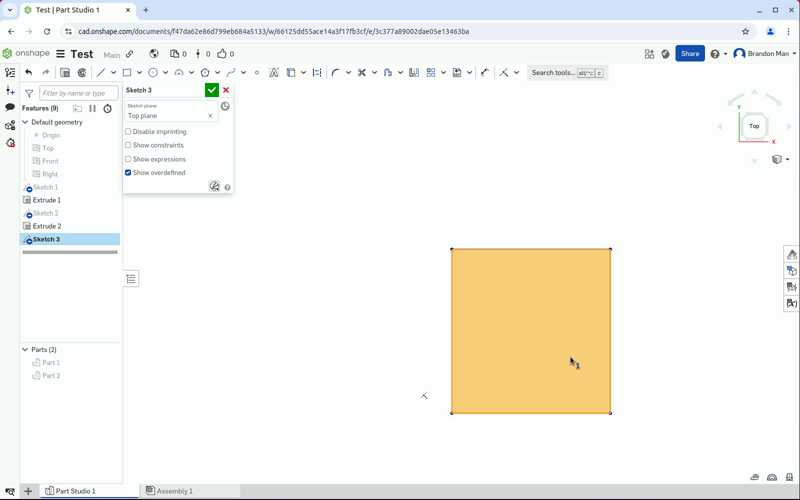
scroll(-6)
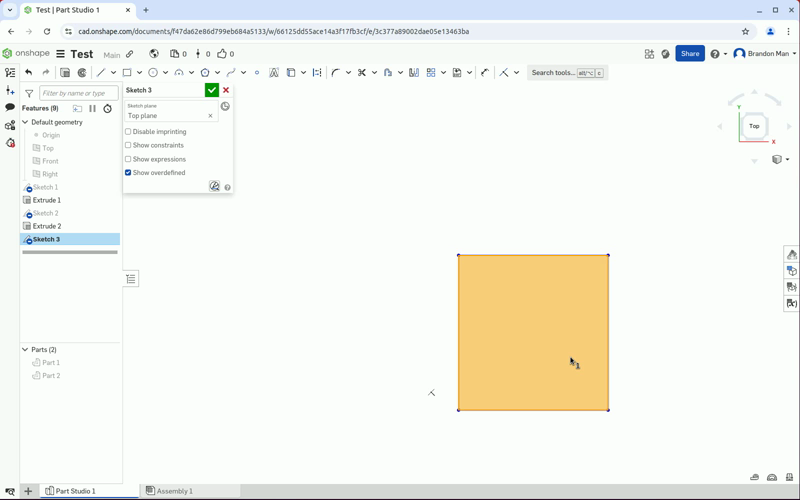
scroll(-6)
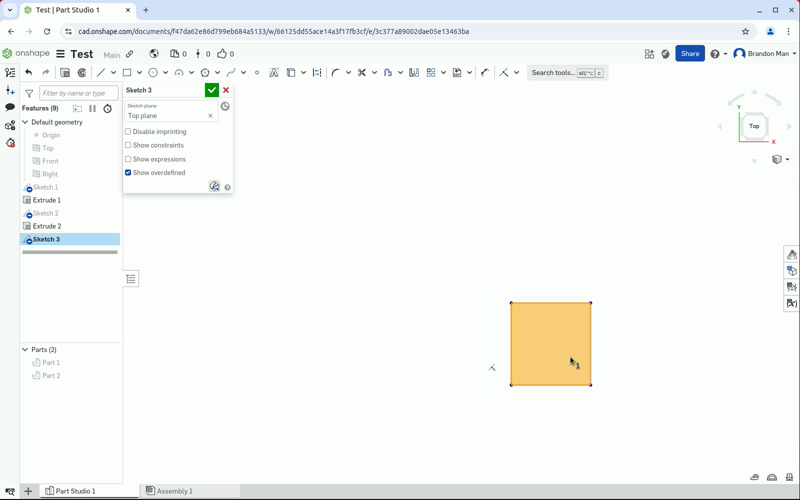
scroll(-6)
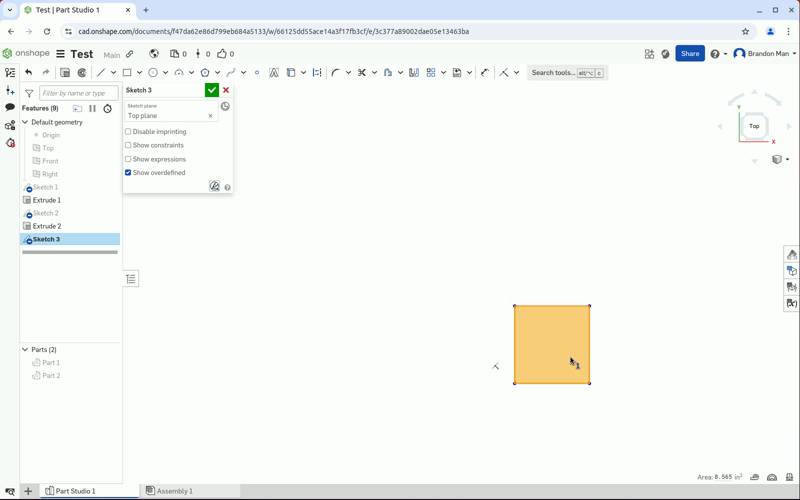
scroll(-6)
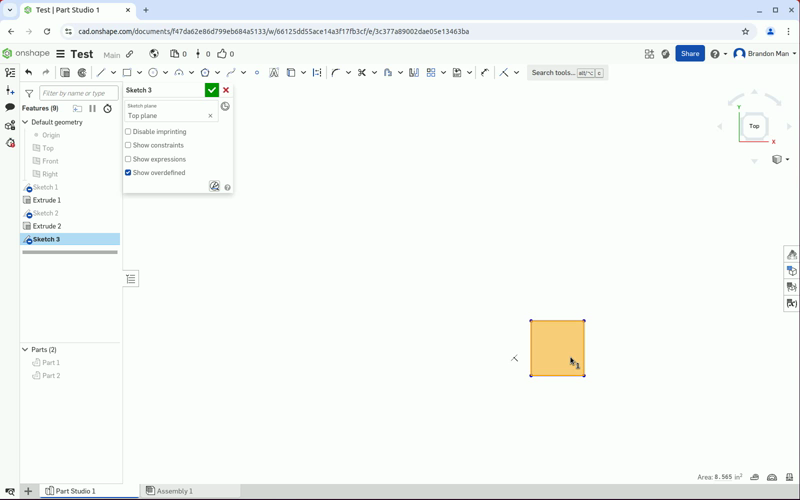
scroll(-6)
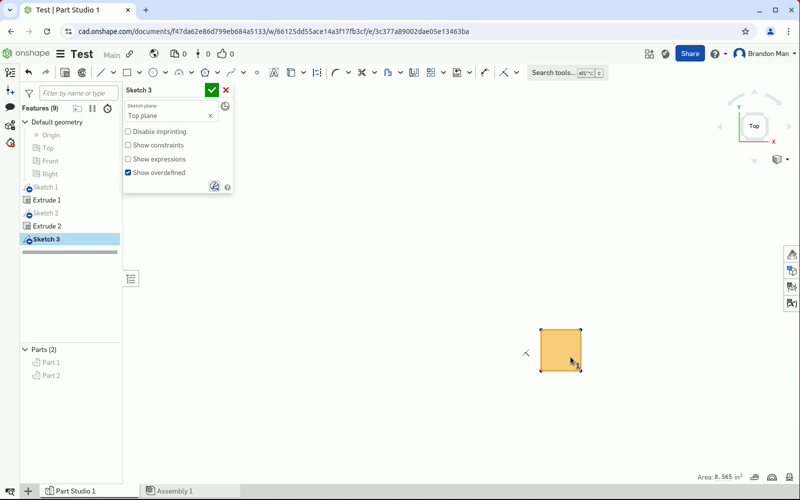
scroll(-6)
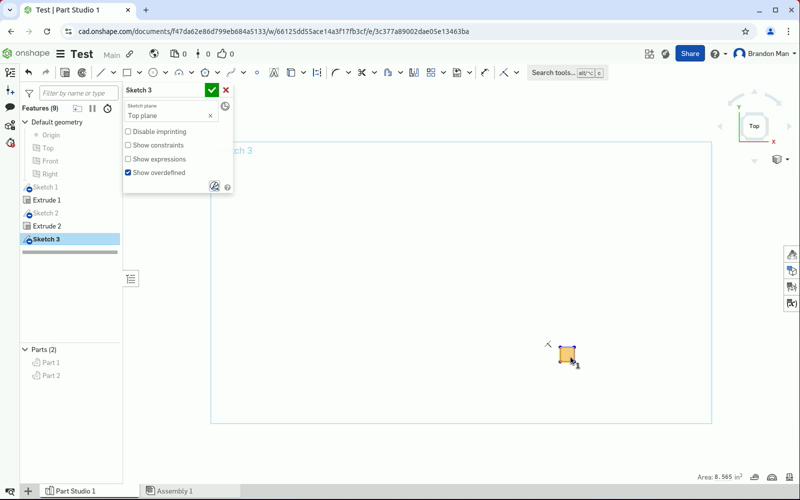
mouse_move(73, 352)
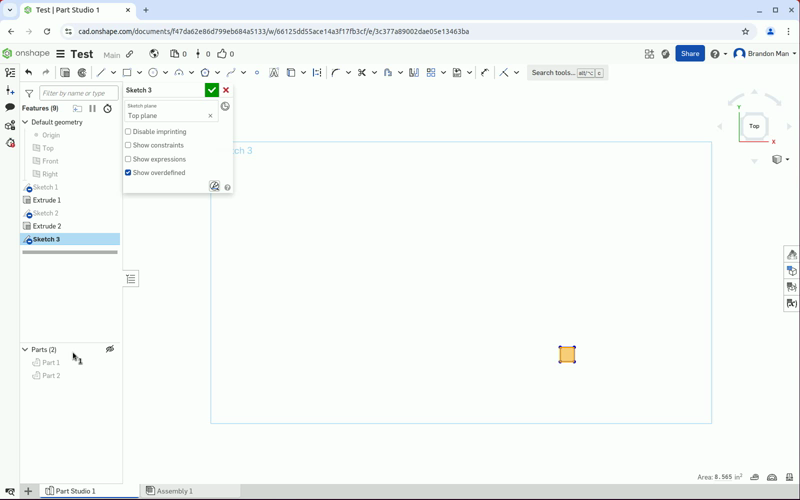
key(shift+y)
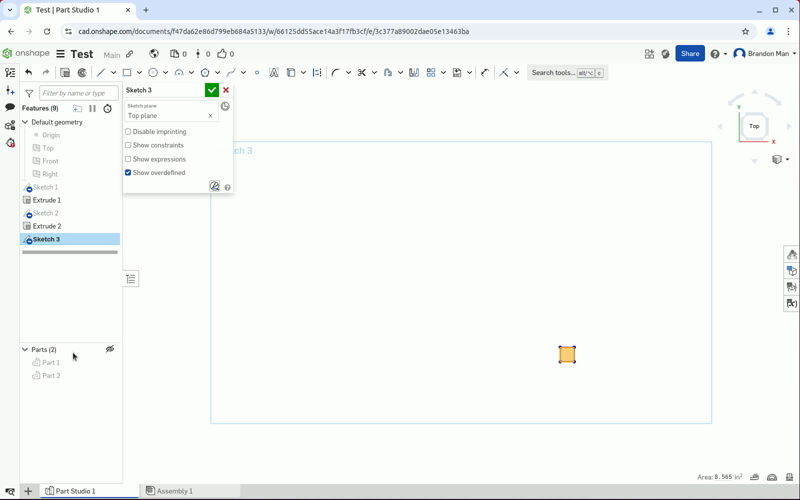
key(shift+e)
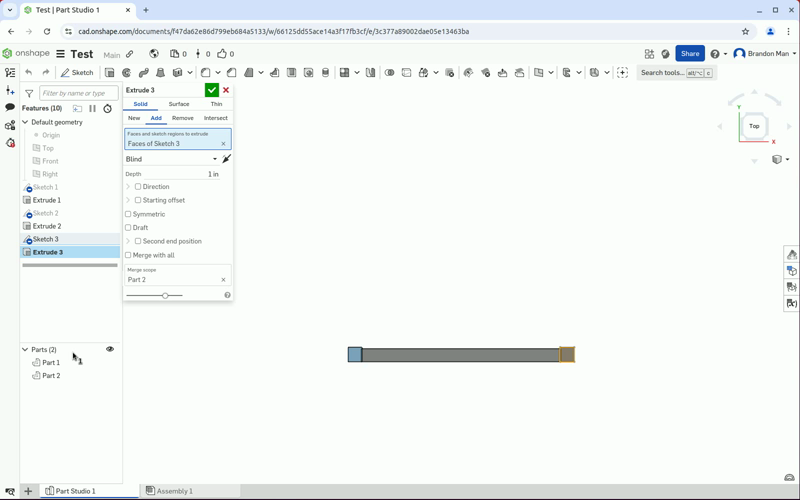
mouse_move(143, 106)
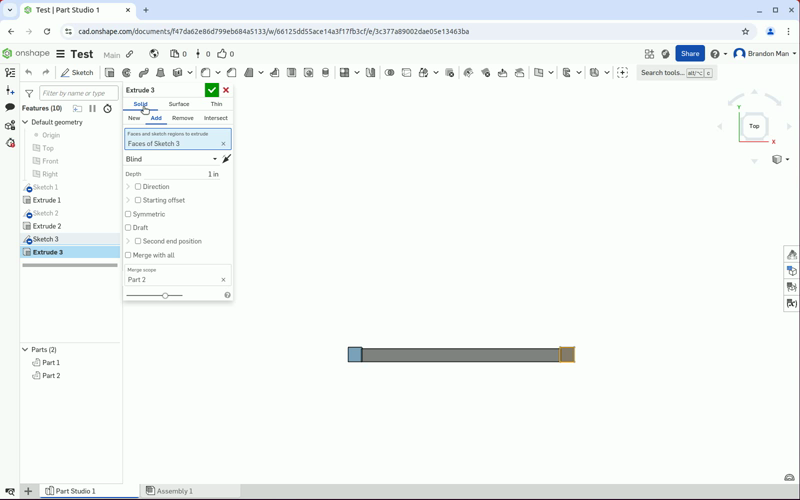
click(143, 106)
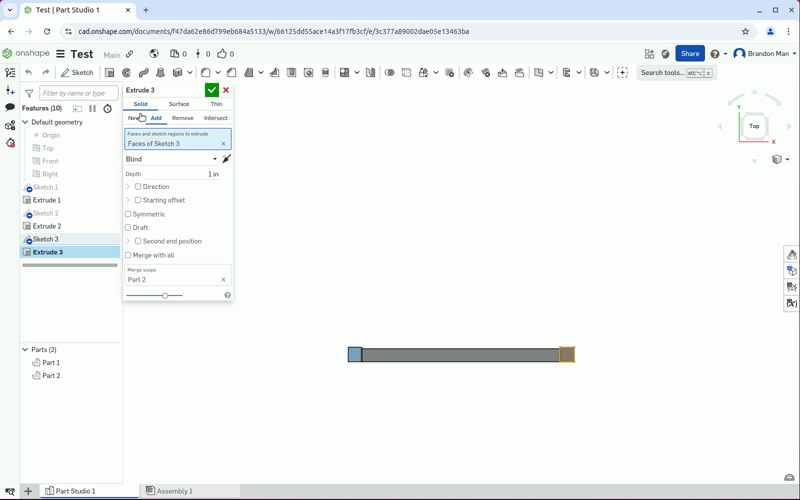
mouse_move(137, 120)
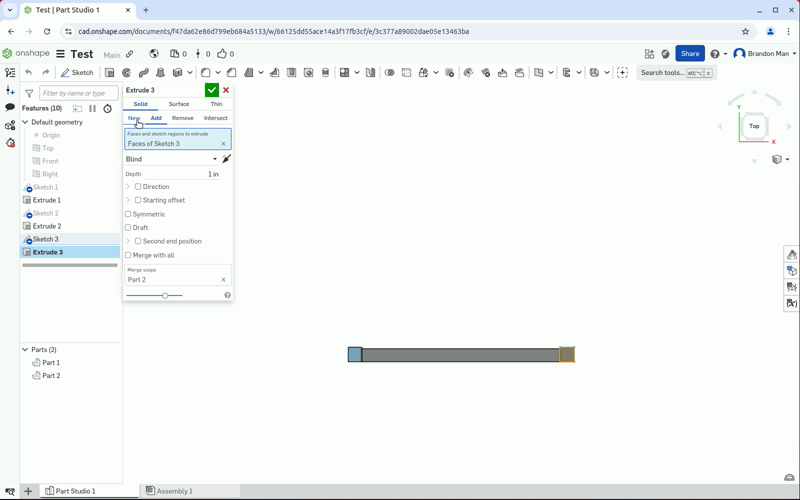
click(137, 120)
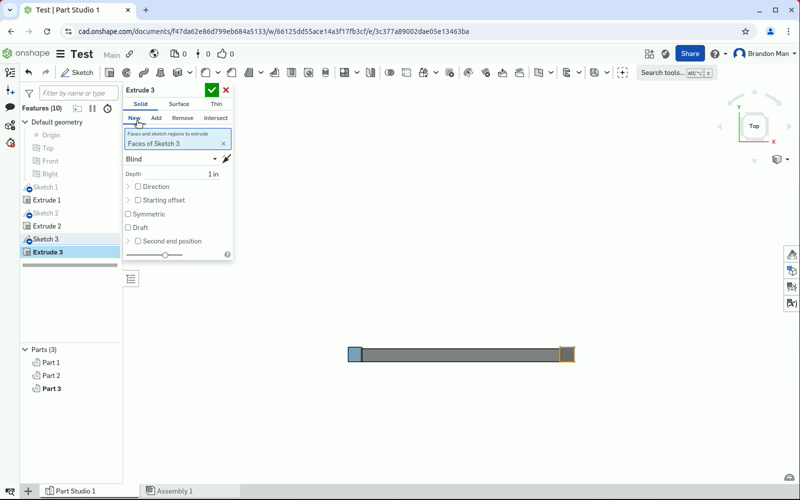
key(tab, 4)
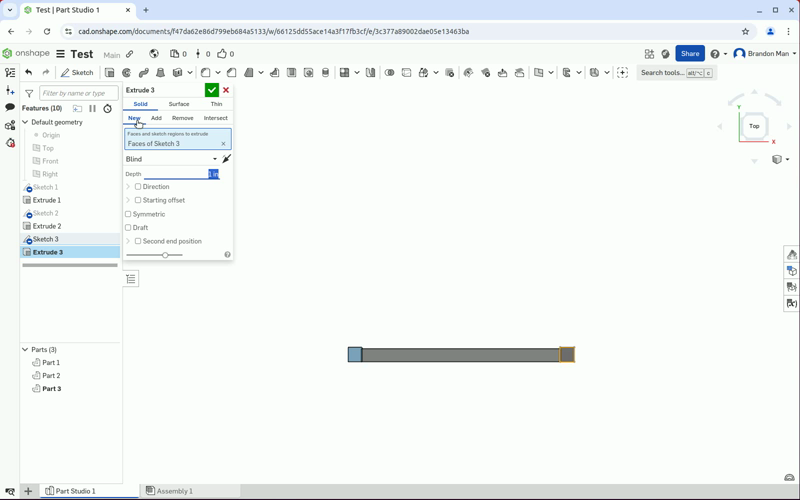
text(19.257)
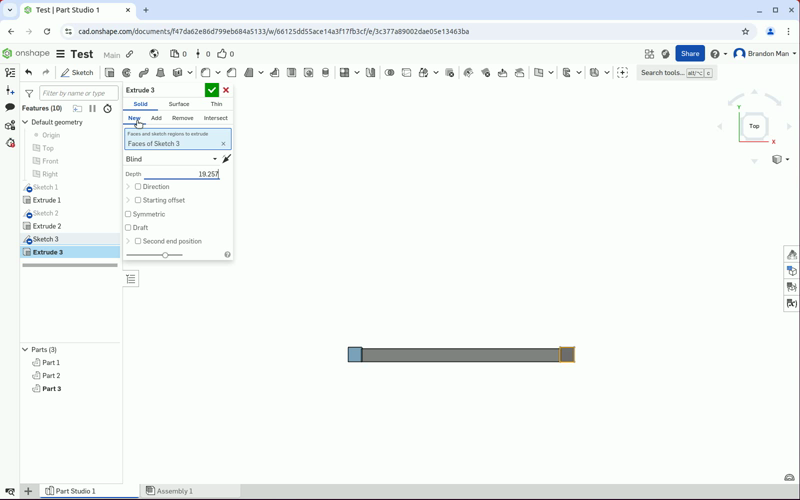
key(enter)
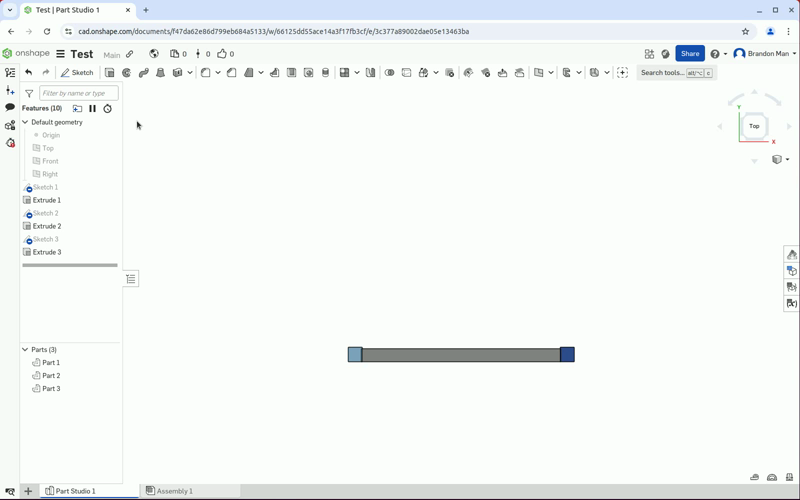
key(shift+h)
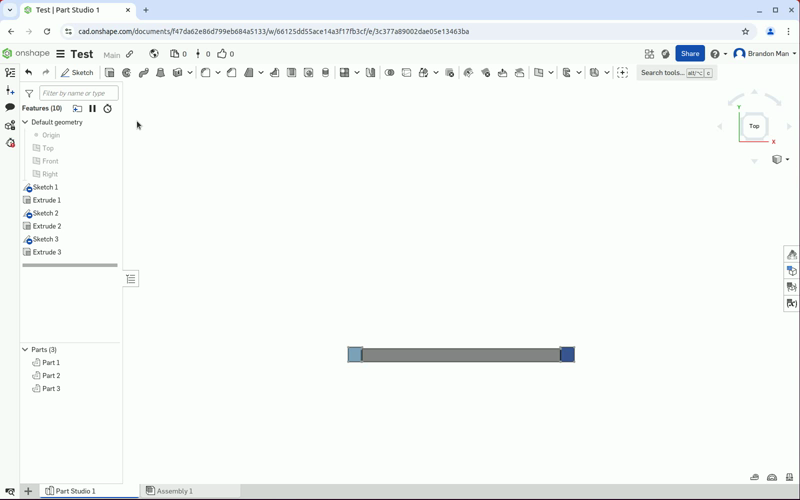
key(shift+h)
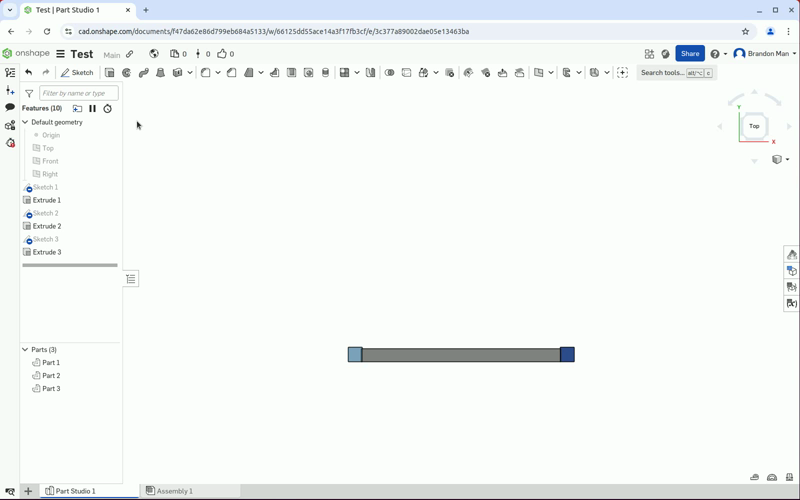
mouse_move(73, 189)
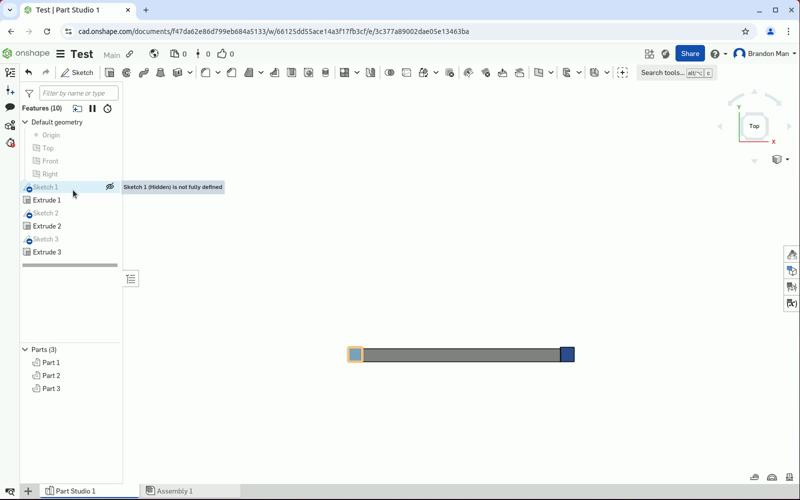
click(73, 189)
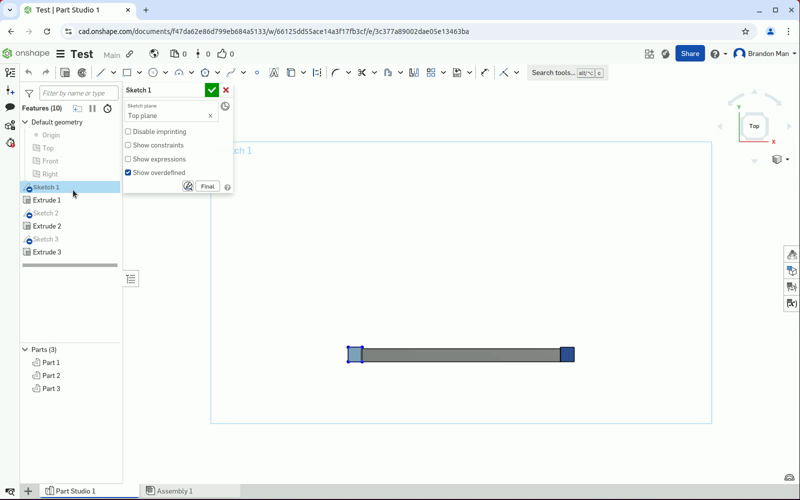
mouse_move(229, 92)
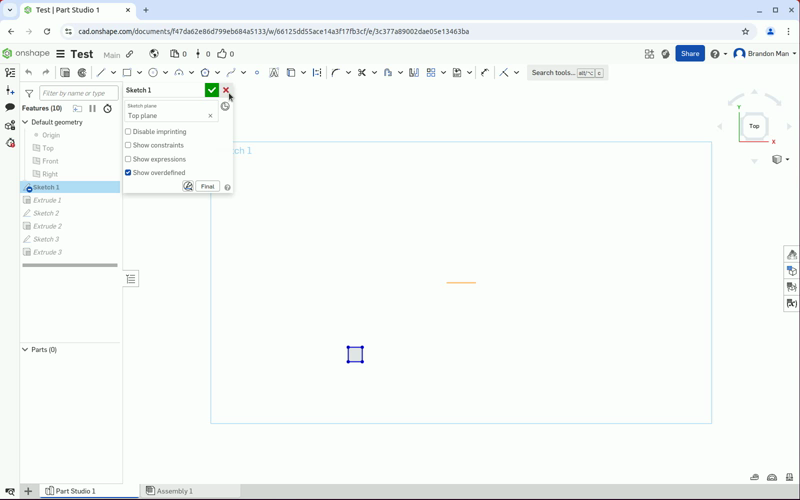
click(229, 92)
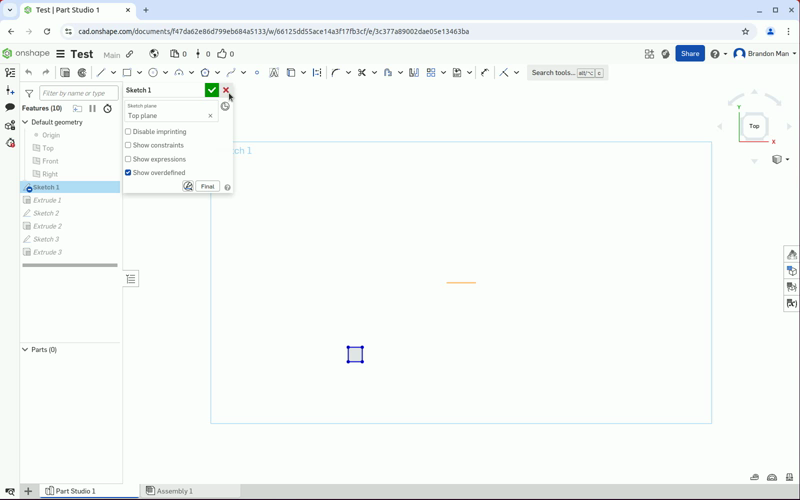
key(shift+s)
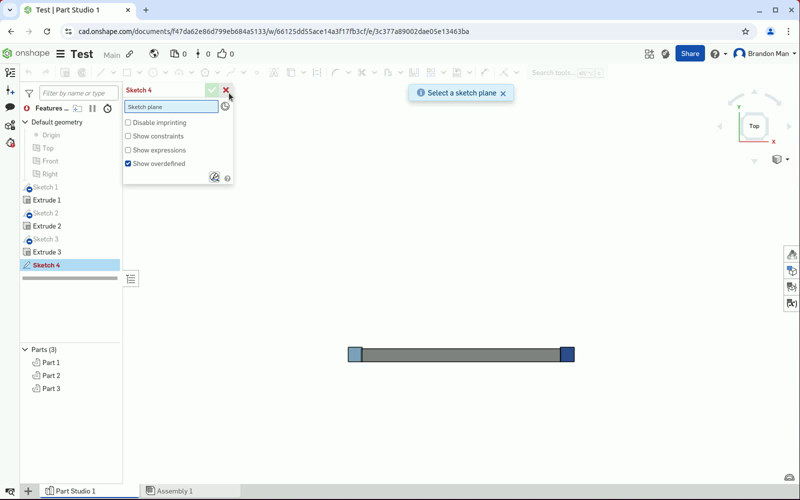
mouse_move(73, 150)
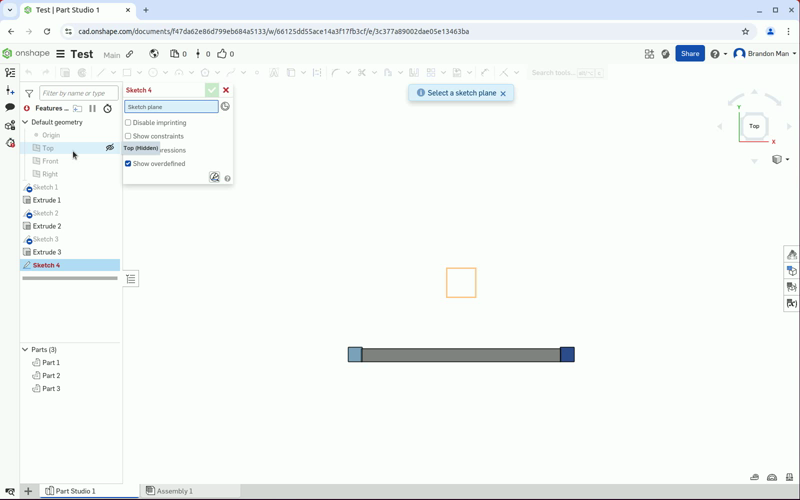
click(73, 150)
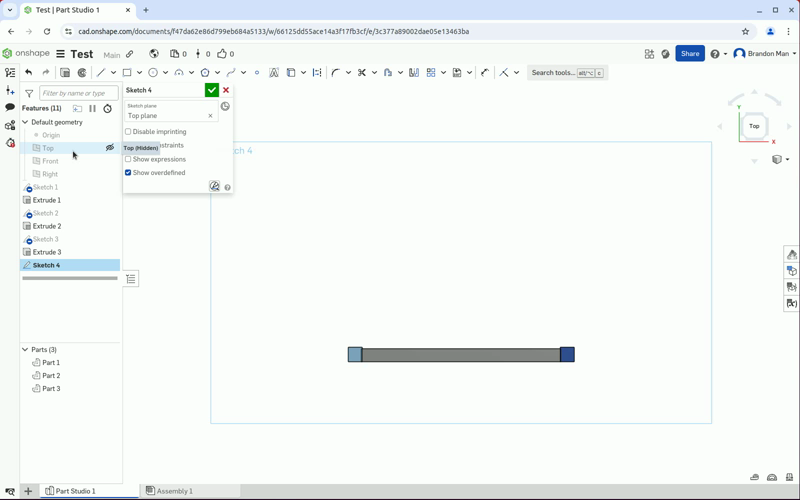
mouse_move(73, 352)
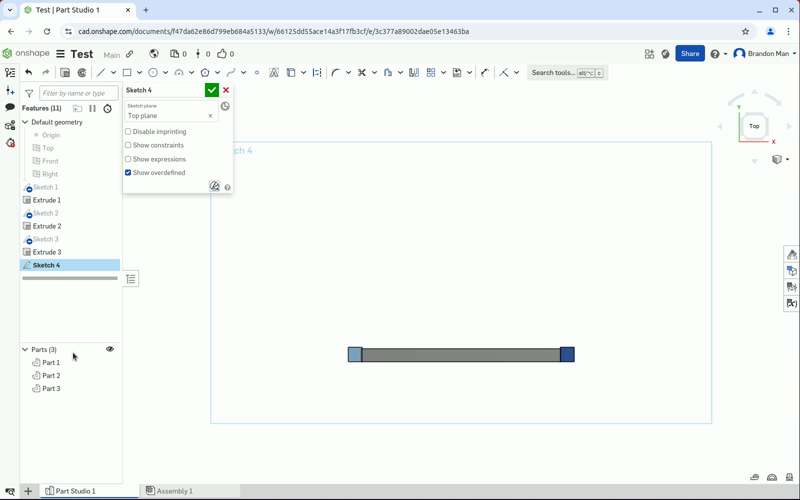
key(y)
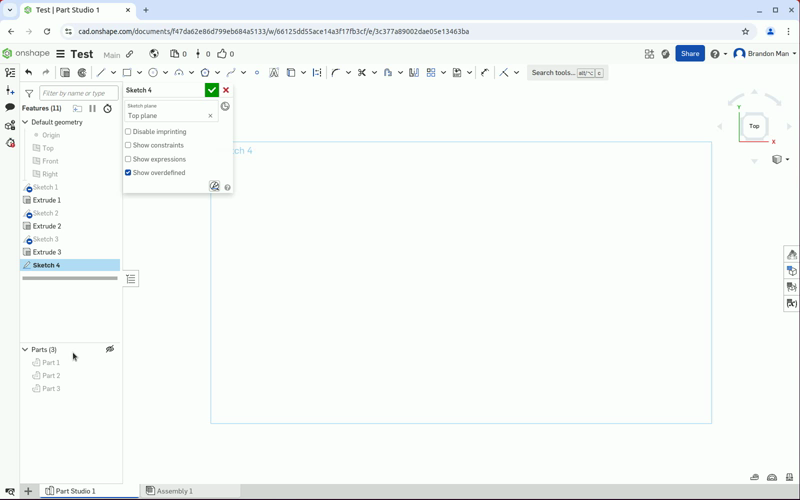
key(l)
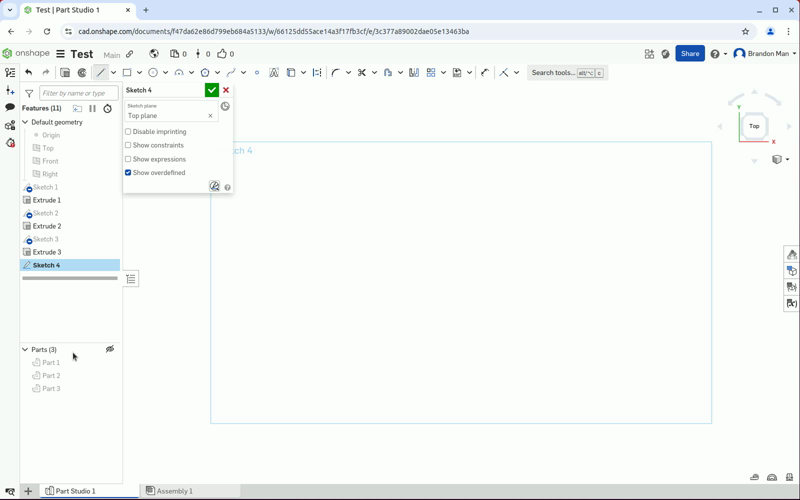
key_down(shift)
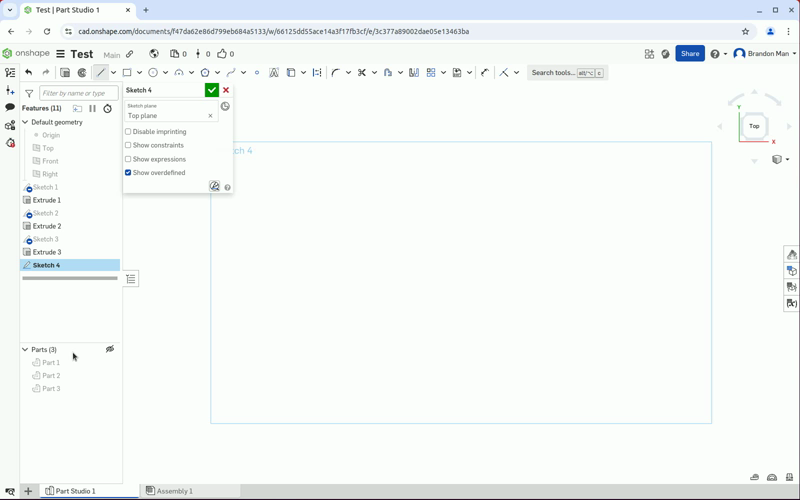
mouse_move(348, 348)
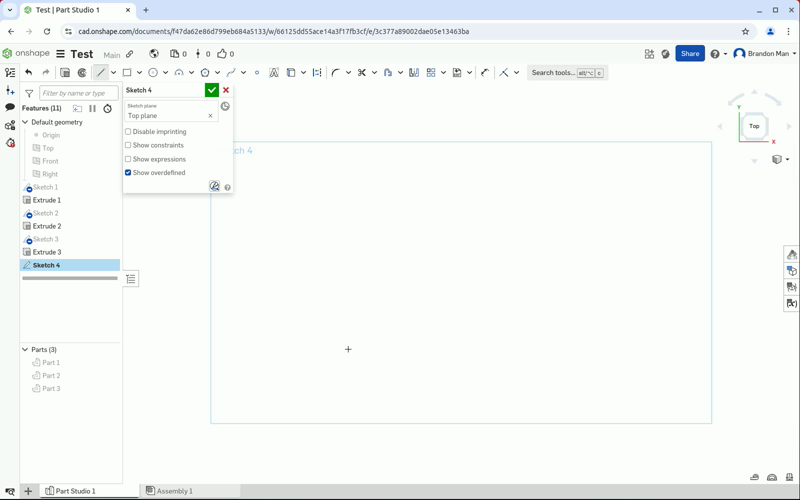
click(348, 348)
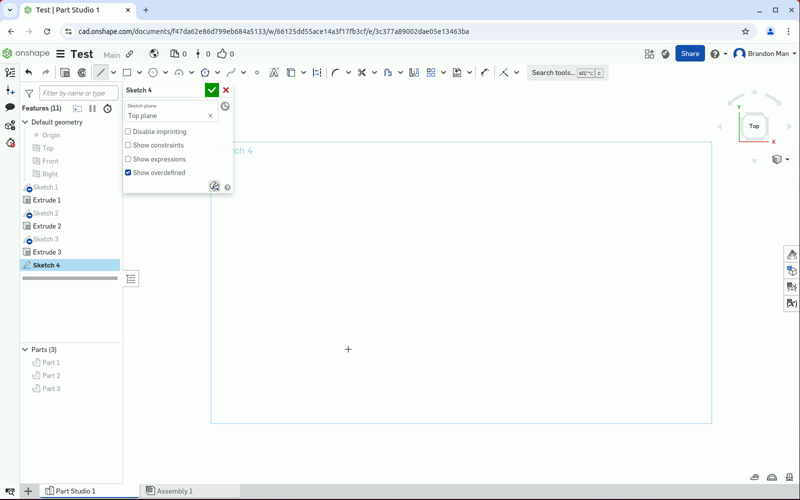
key_up(shift)
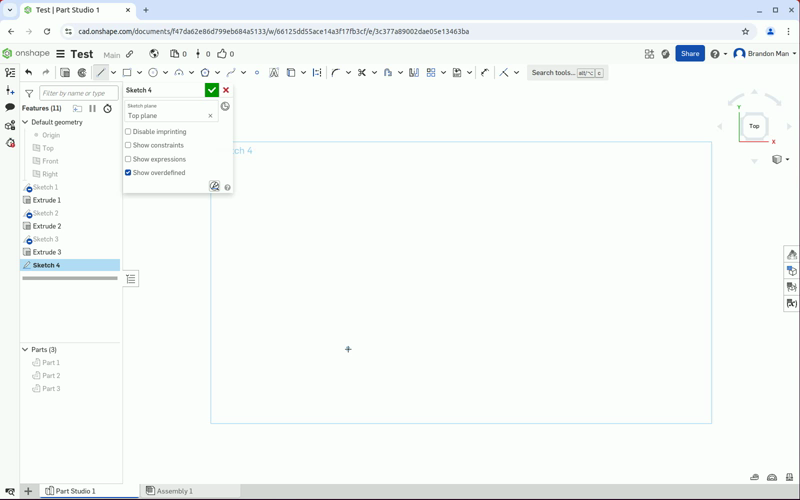
key_down(shift)
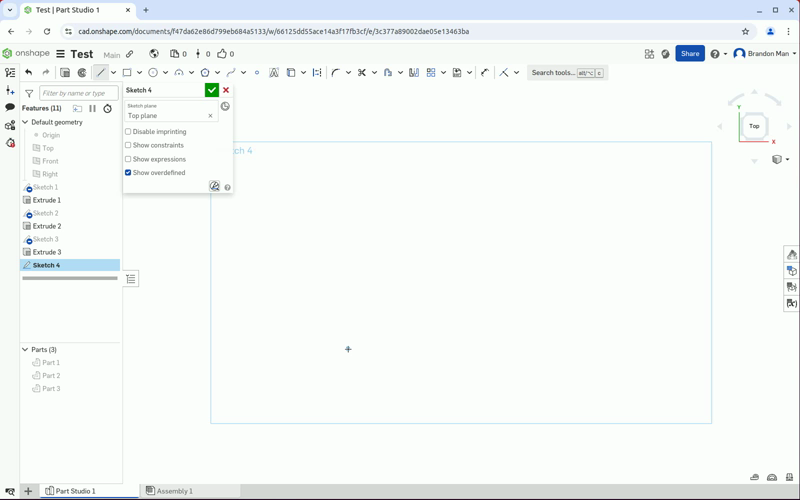
mouse_move(378, 348)
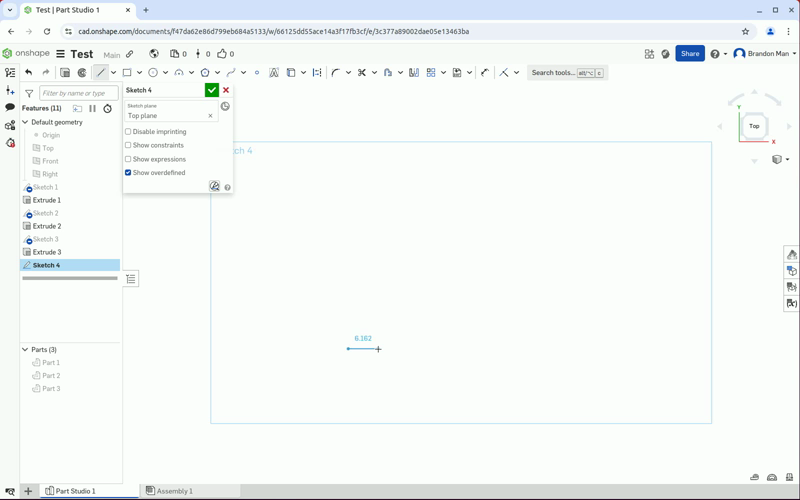
mouse_move(360, 348)
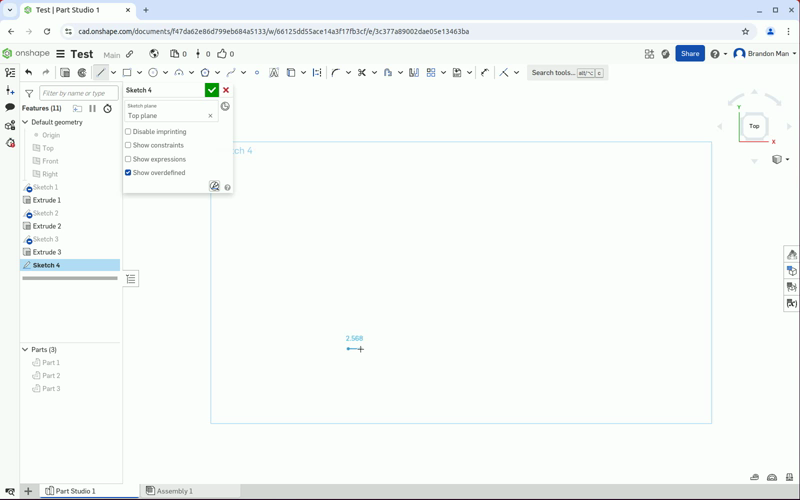
click(360, 348)
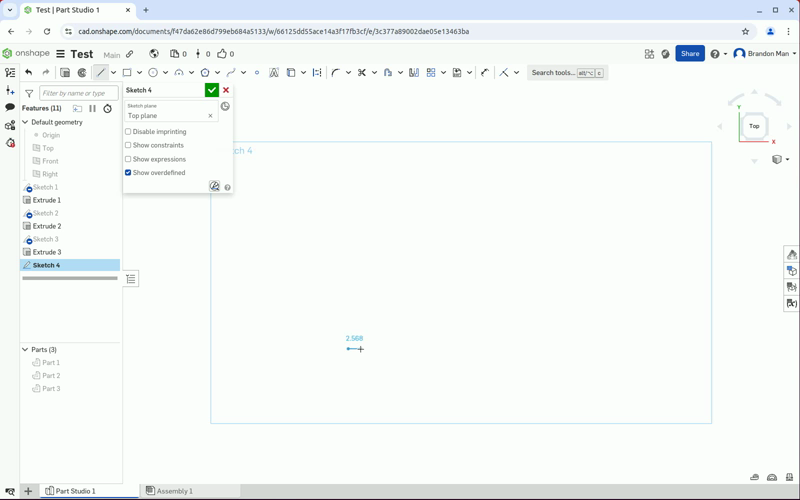
key_up(shift)
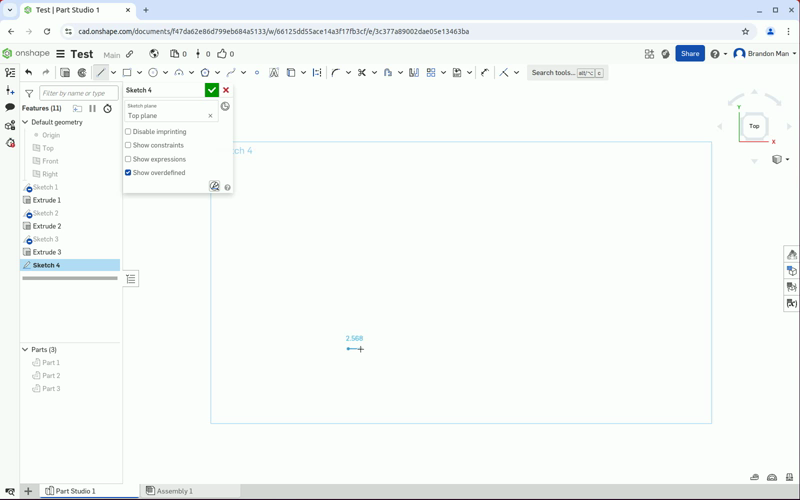
key_down(shift)
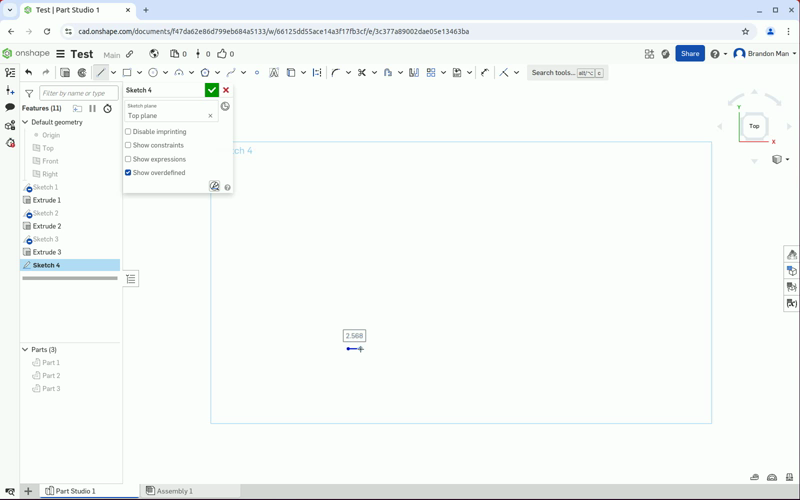
mouse_move(360, 217)
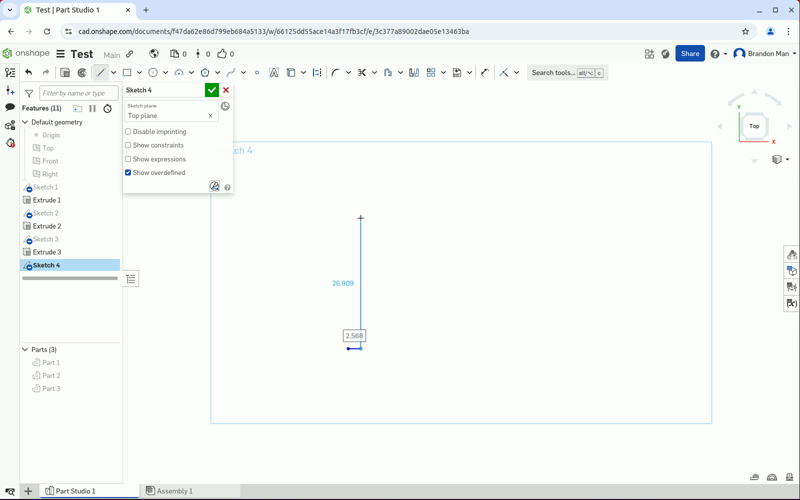
click(360, 217)
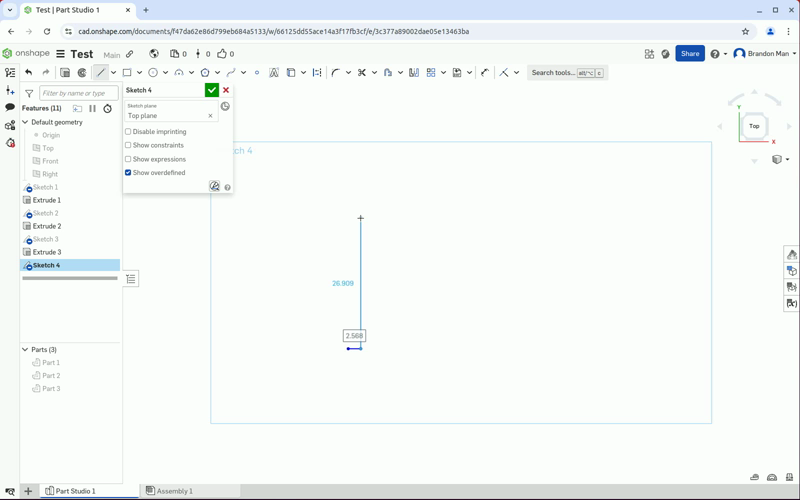
key_up(shift)
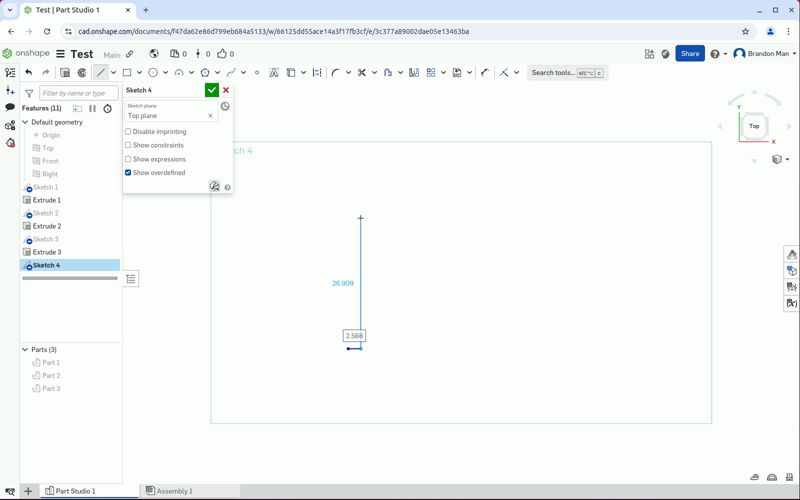
key_down(shift)
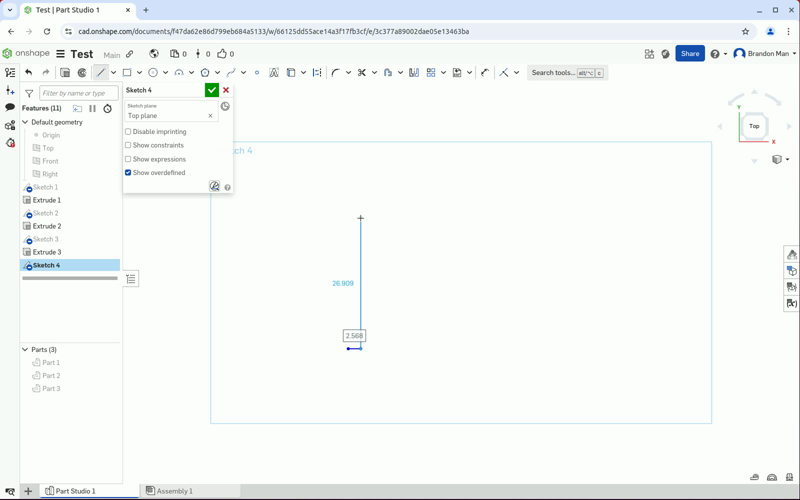
mouse_move(390, 217)
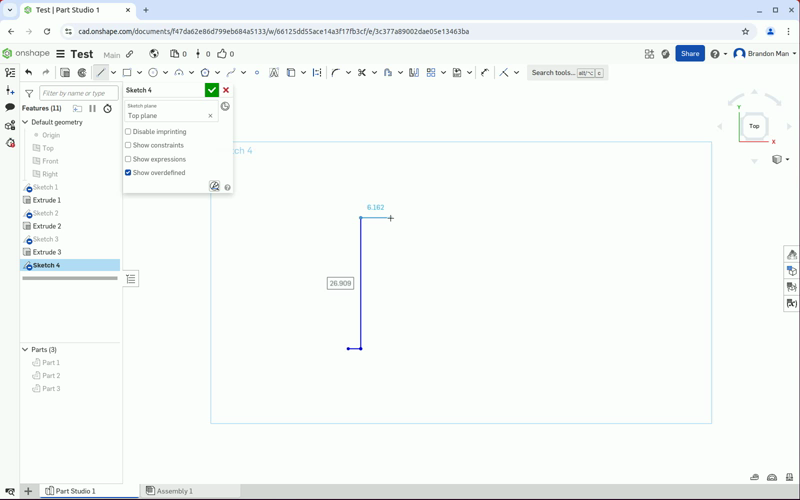
mouse_move(348, 217)
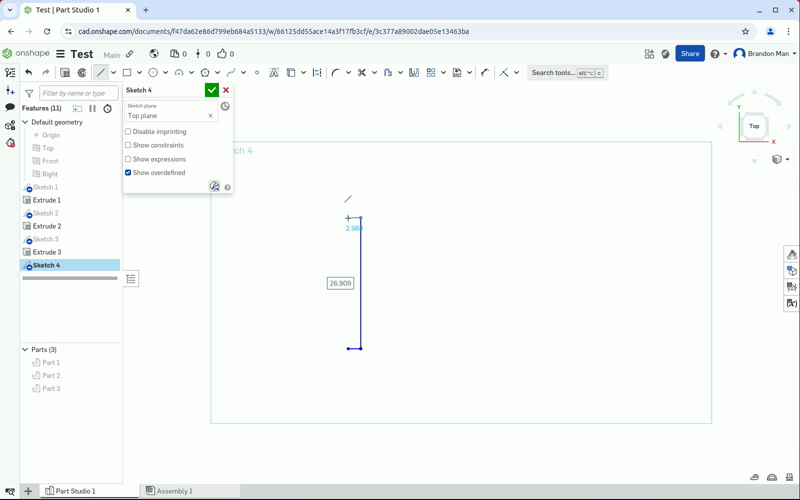
click(348, 217)
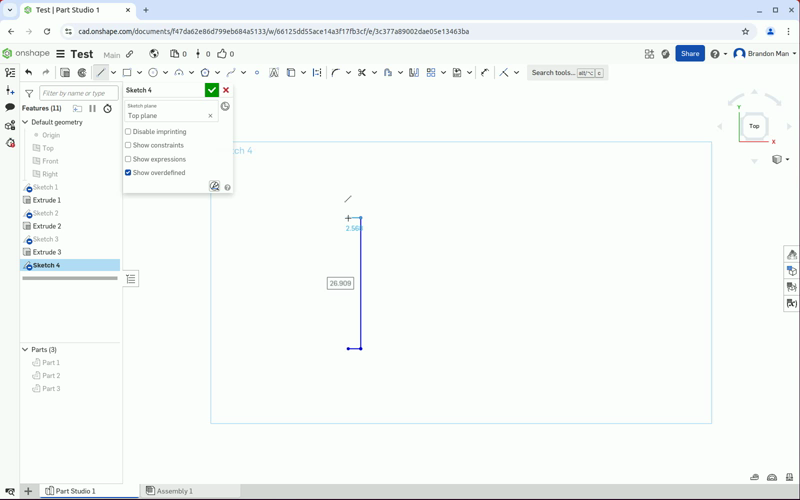
key_up(shift)
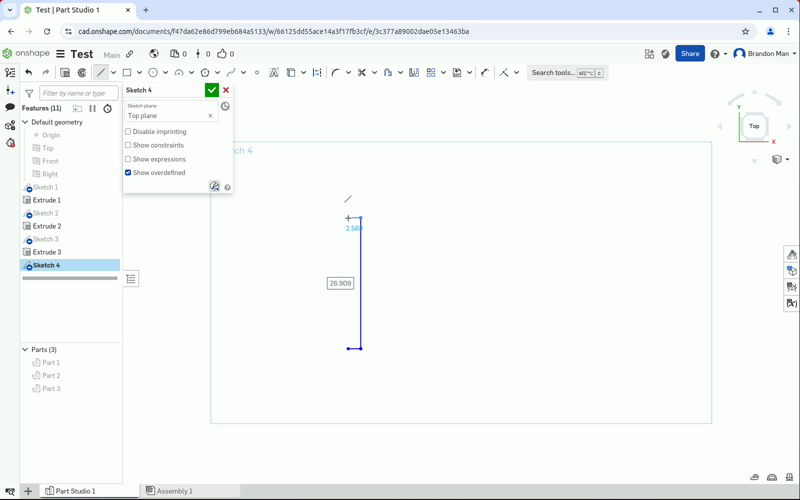
key_down(shift)
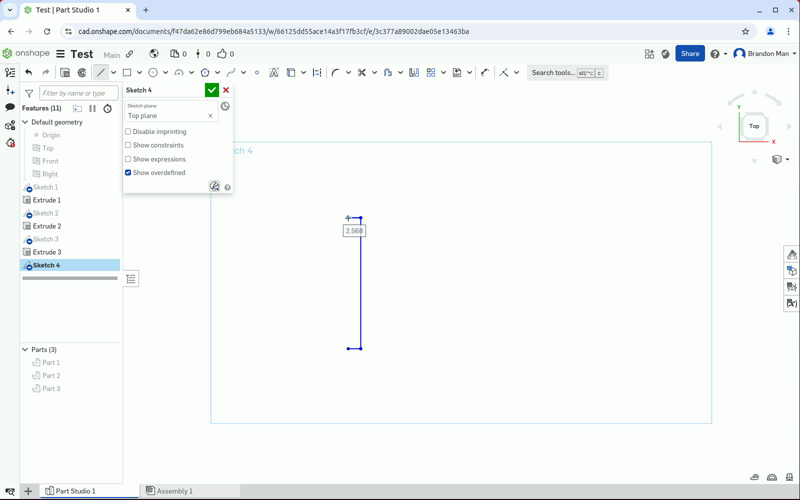
mouse_move(348, 348)
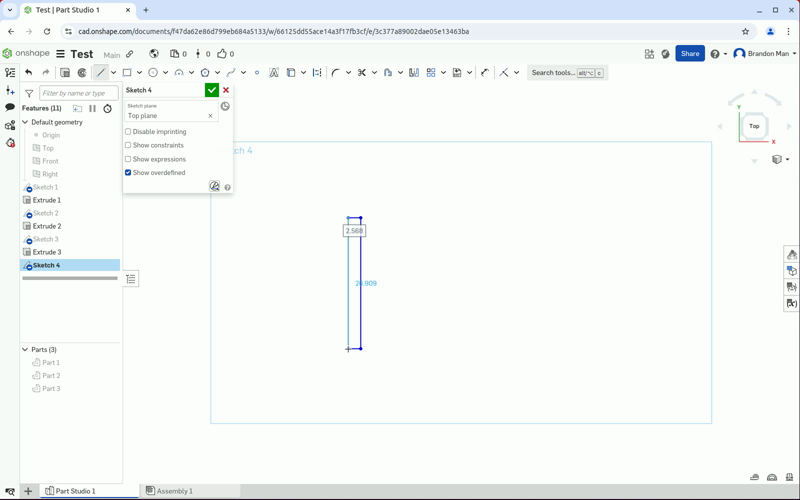
key_up(shift)
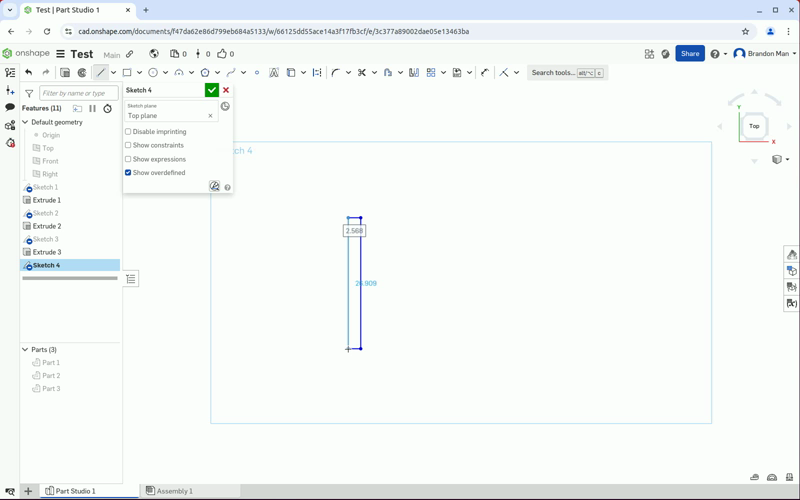
click(348, 348)
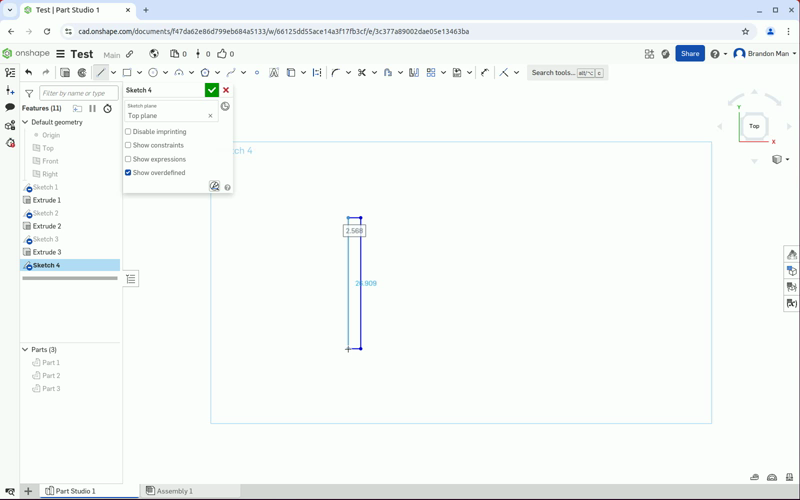
key(esc)
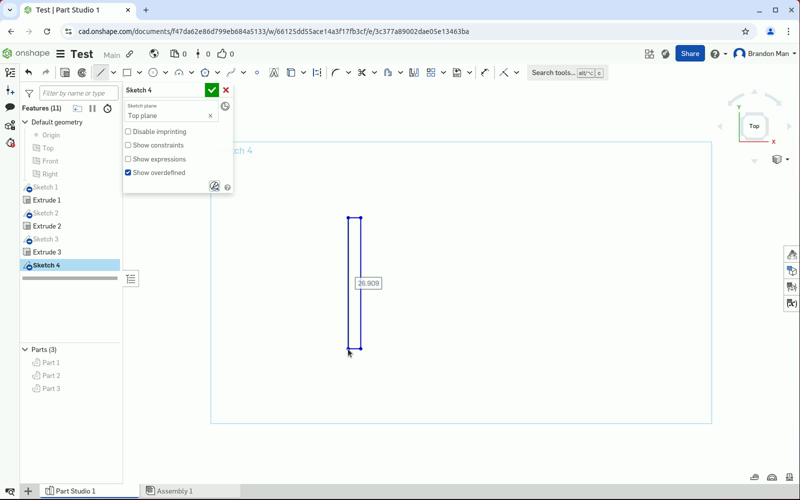
mouse_move(349, 285)
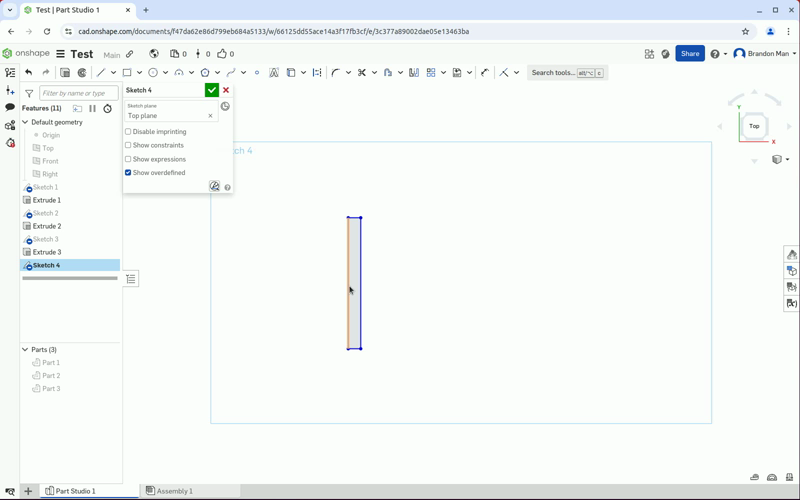
scroll(6)
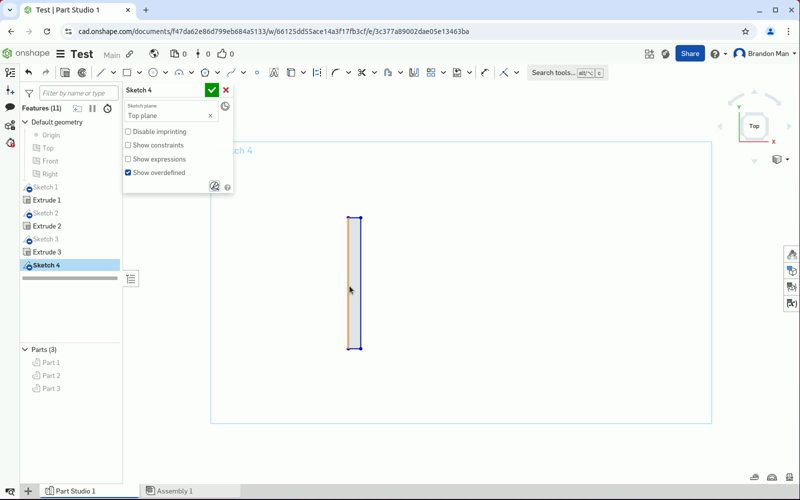
scroll(6)
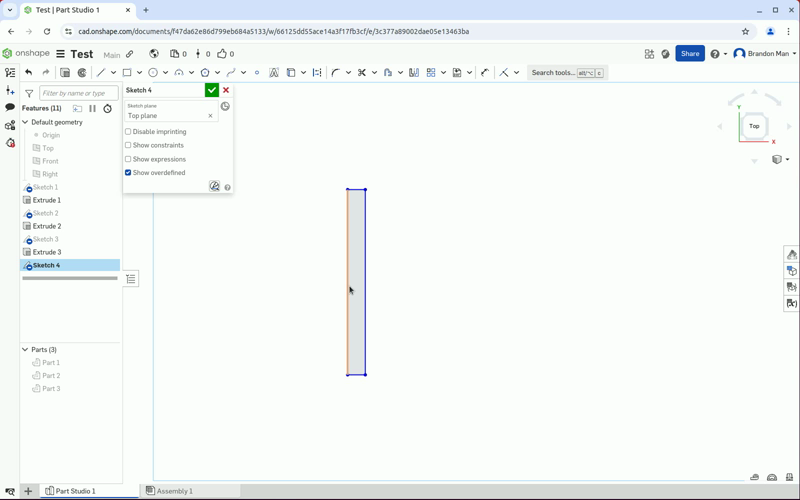
scroll(6)
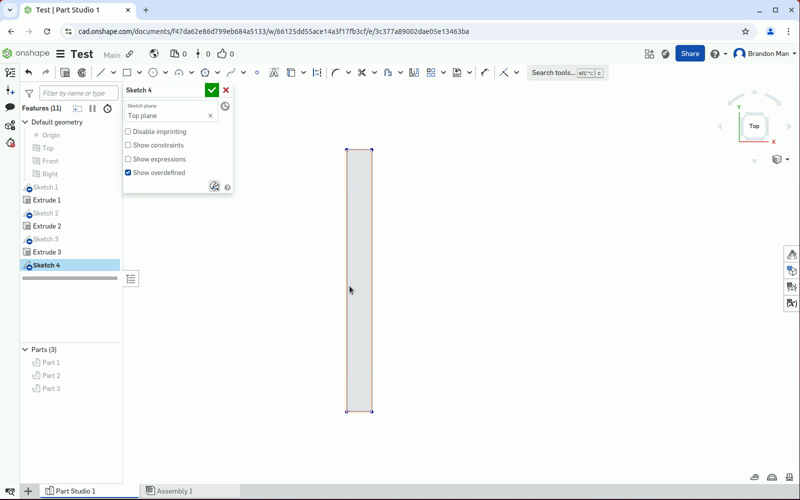
scroll(6)
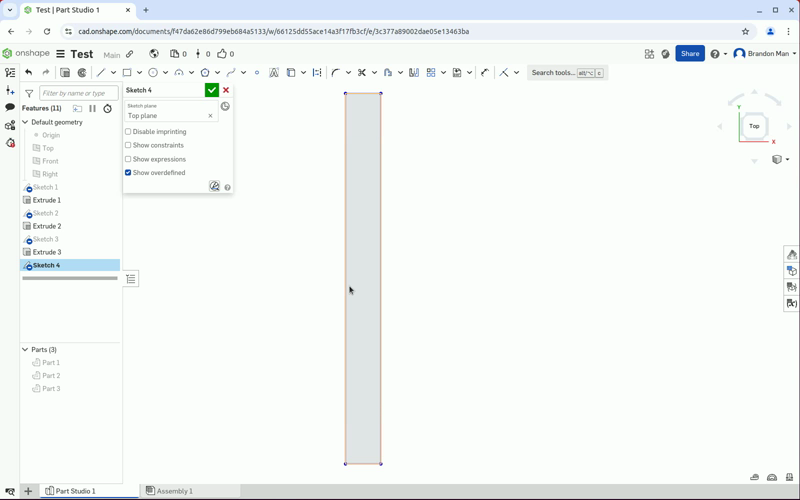
scroll(6)
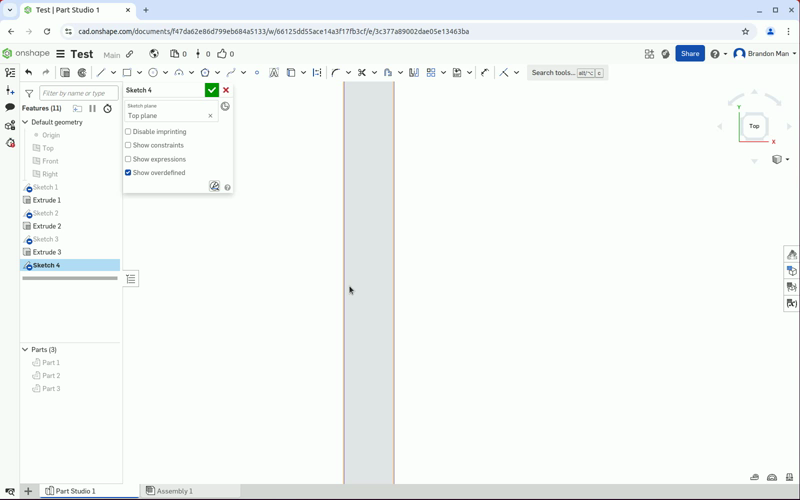
scroll(6)
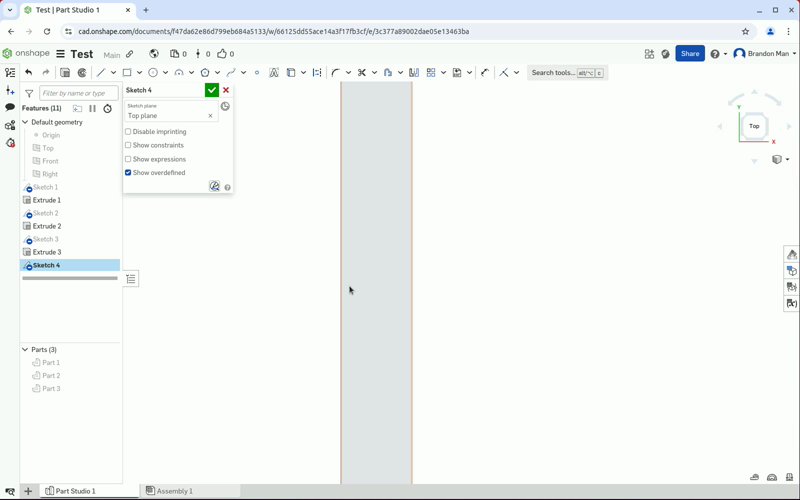
scroll(6)
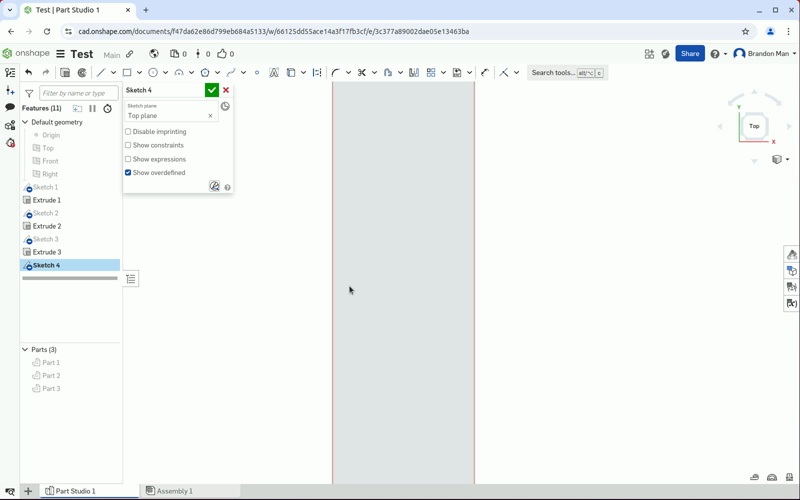
click(349, 285)
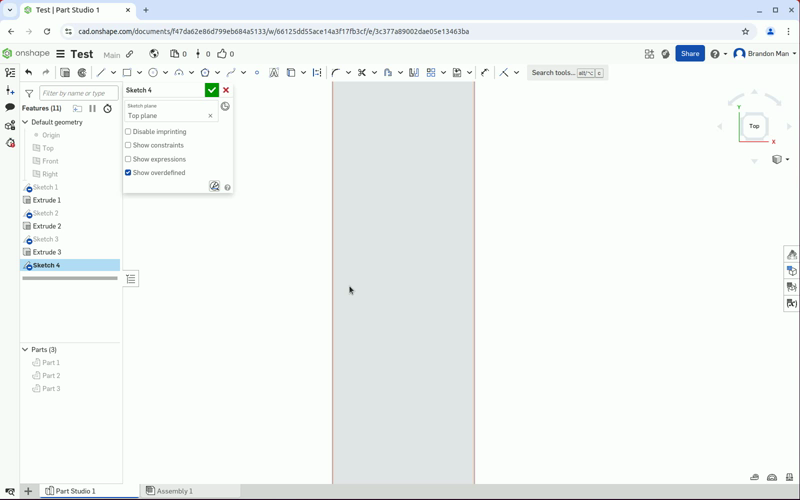
scroll(-6)
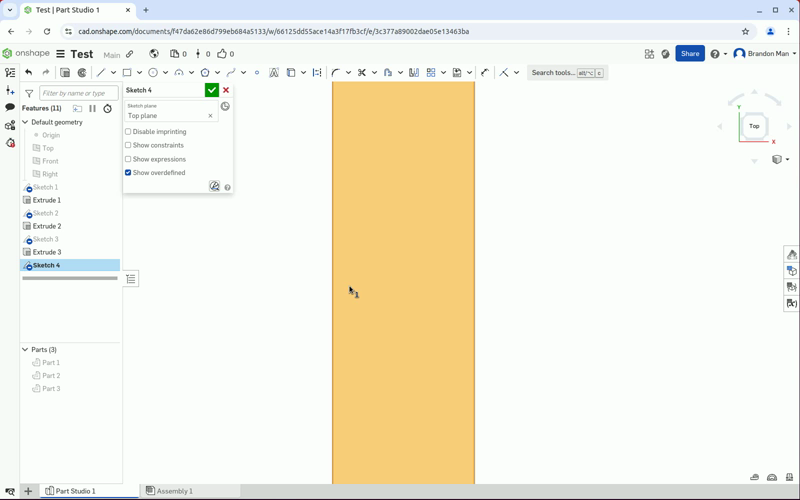
scroll(-6)
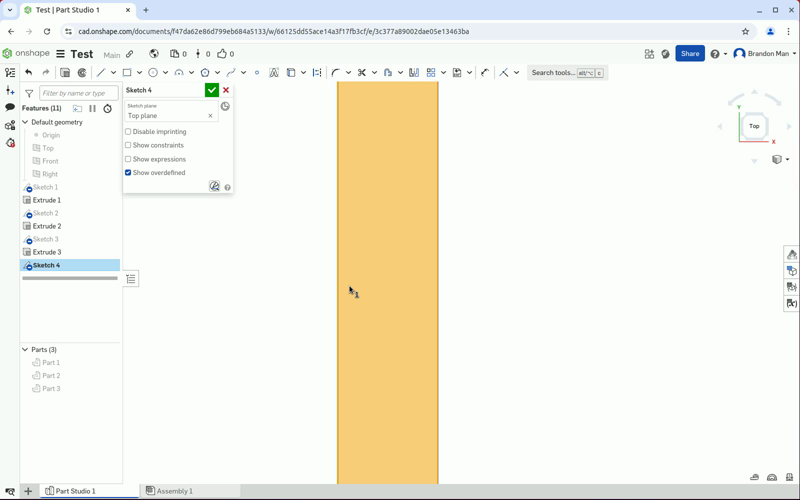
scroll(-6)
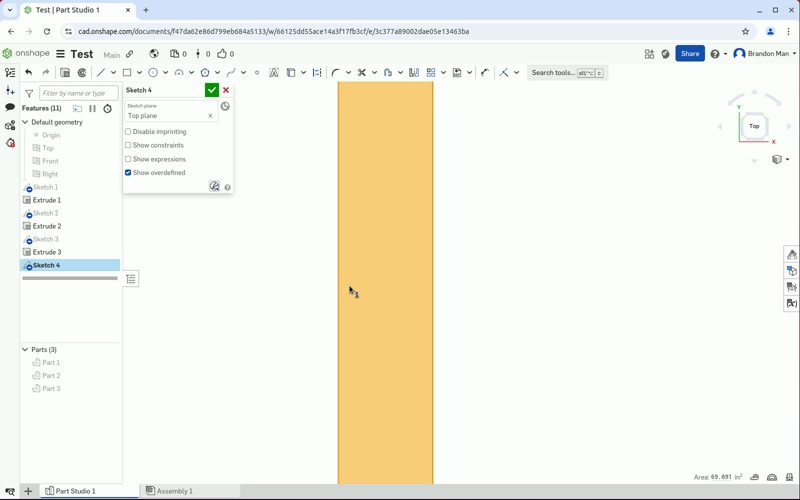
scroll(-6)
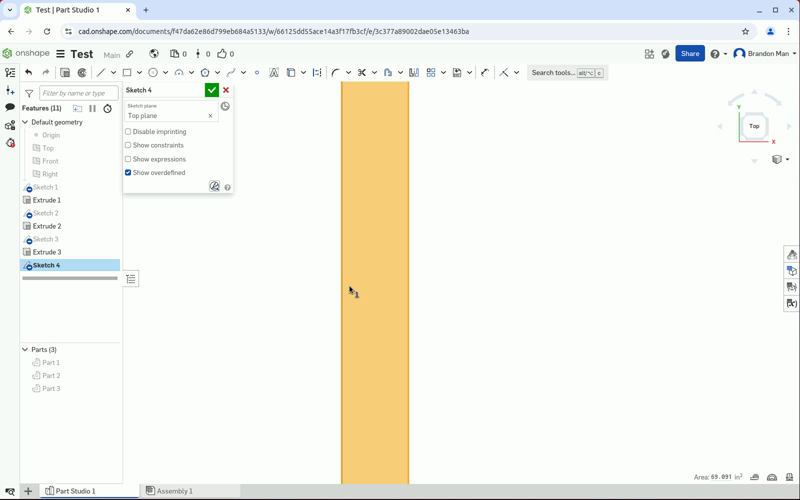
scroll(-6)
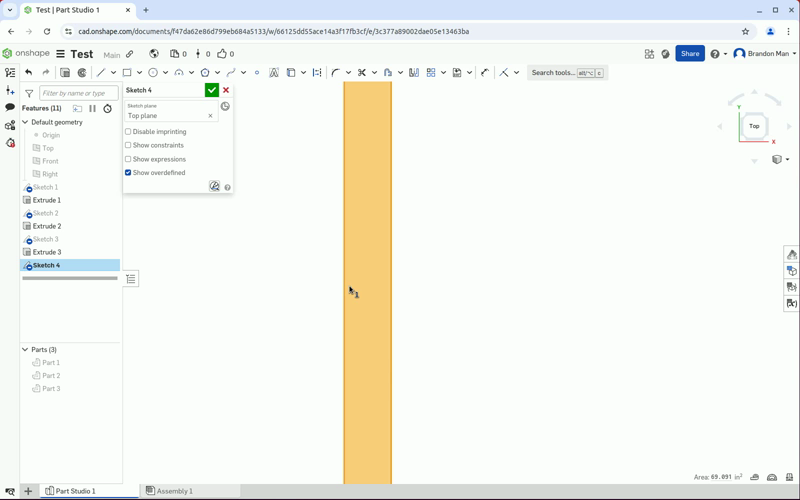
scroll(-6)
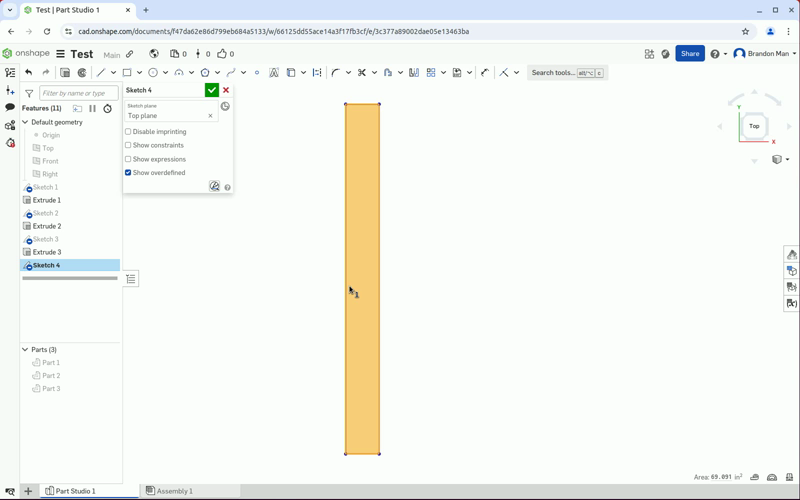
scroll(-6)
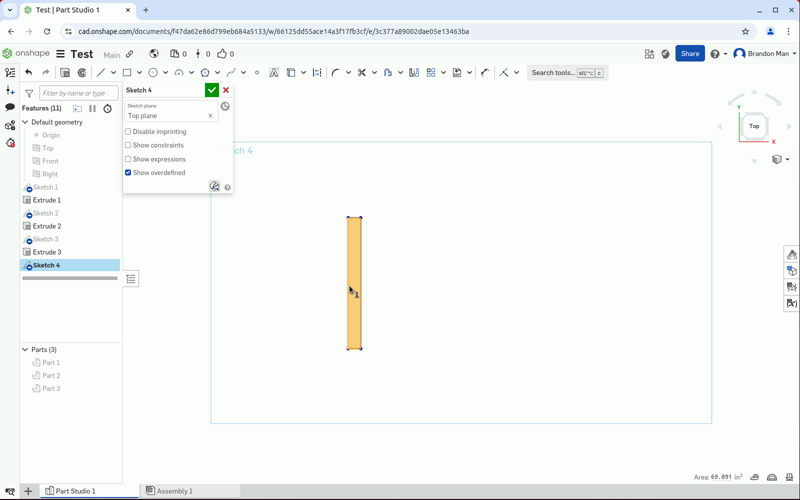
mouse_move(73, 352)
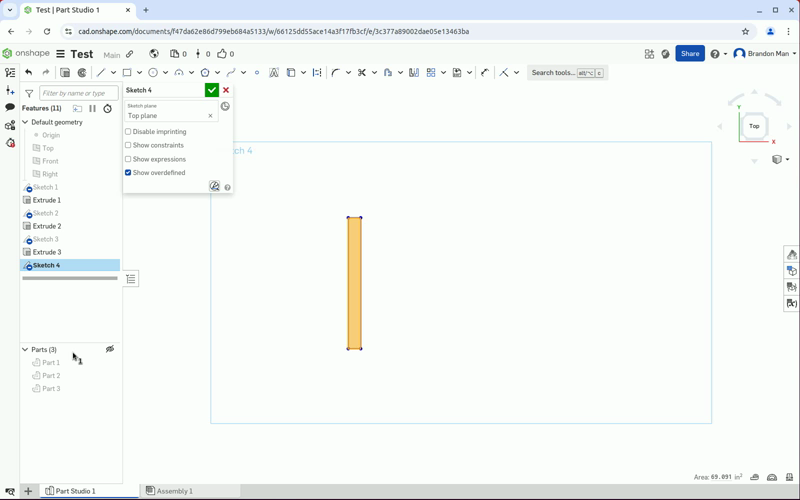
key(shift+y)
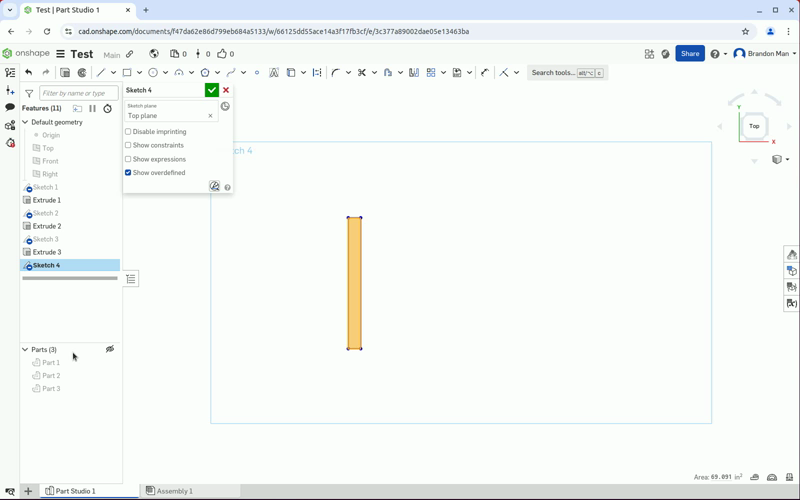
key(shift+e)
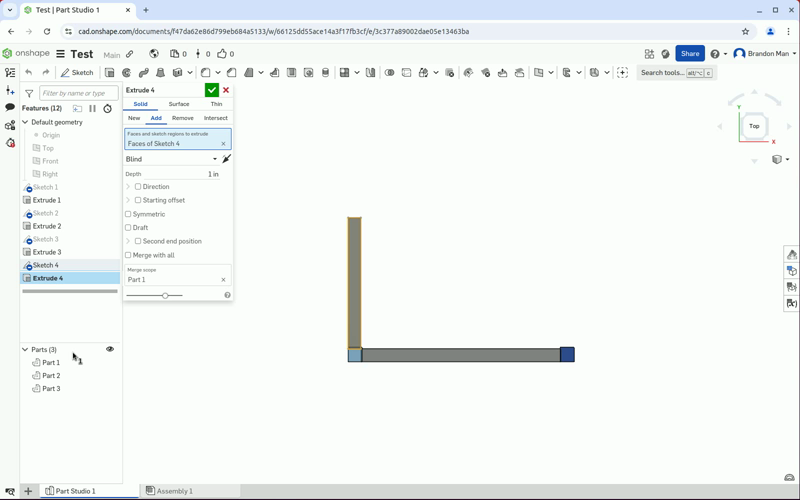
mouse_move(143, 106)
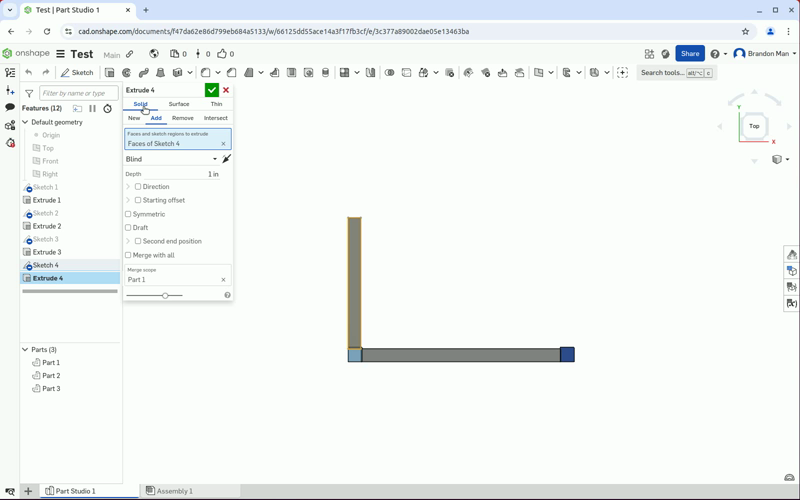
click(143, 106)
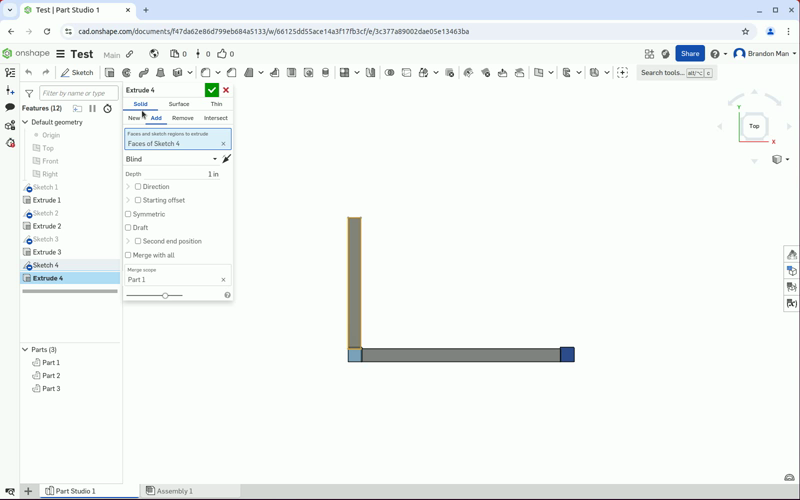
mouse_move(137, 120)
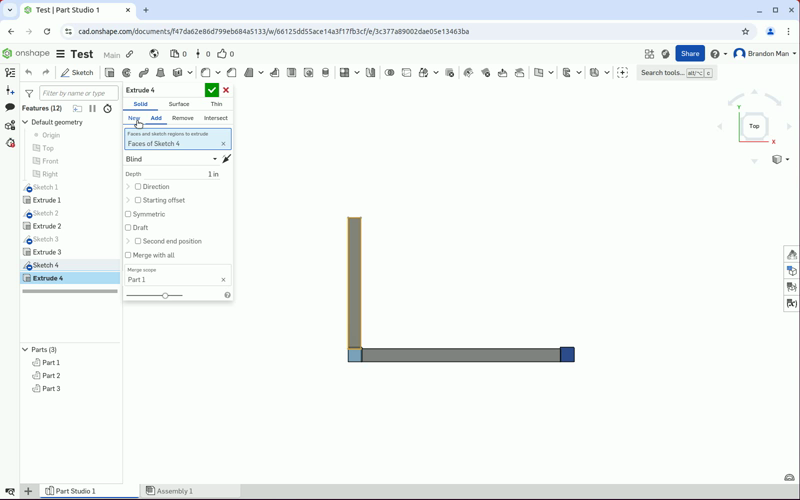
click(137, 120)
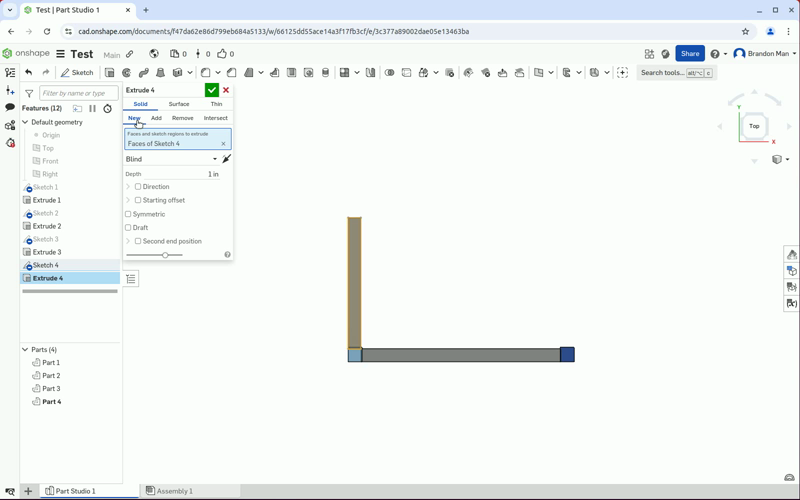
key(tab, 4)
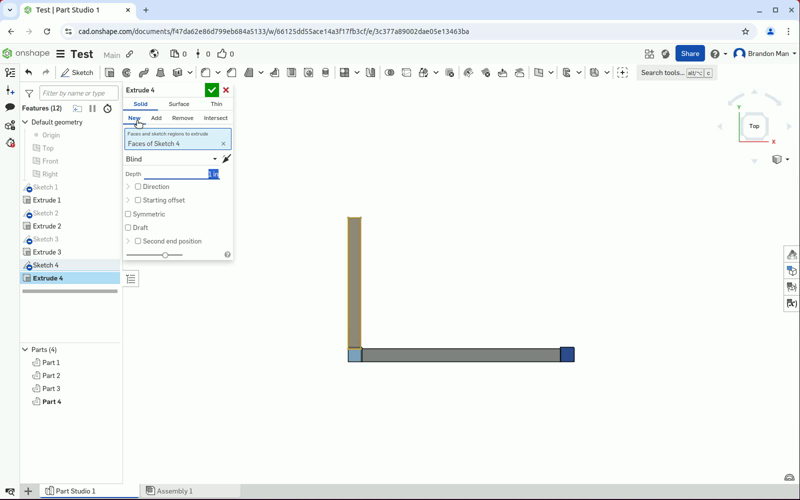
text(18.053)
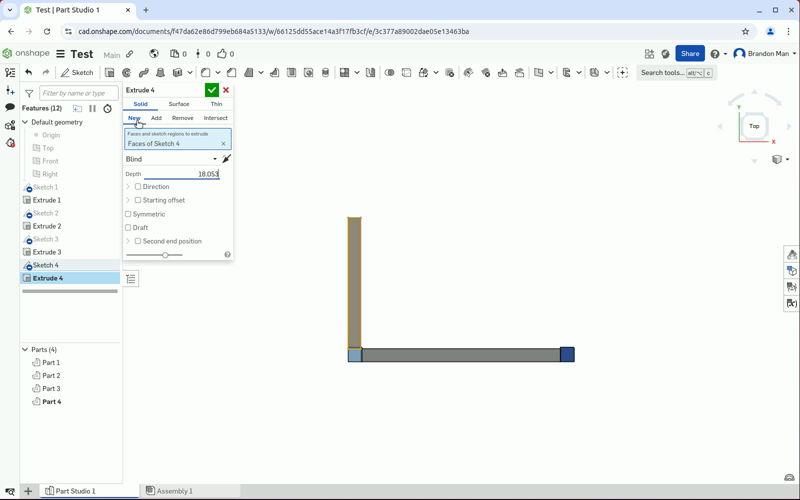
key(enter)
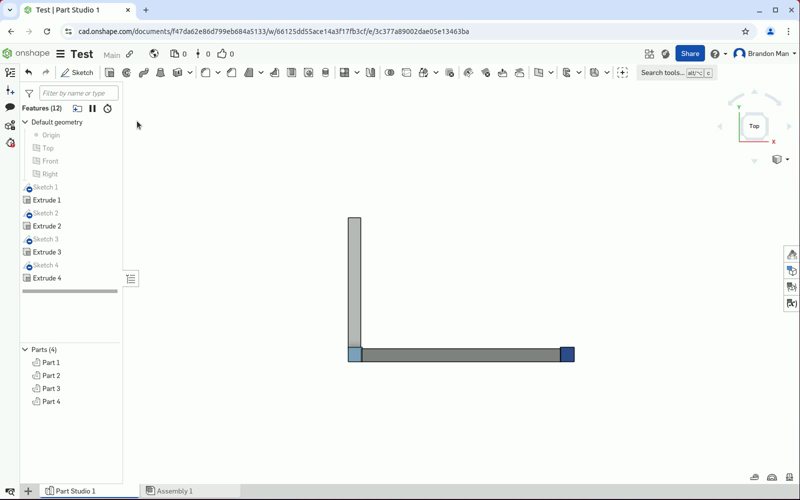
key(shift+h)
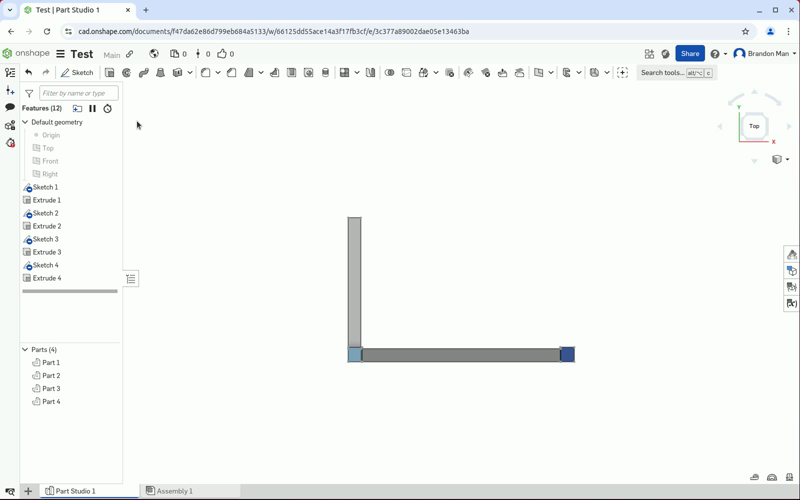
key(shift+h)
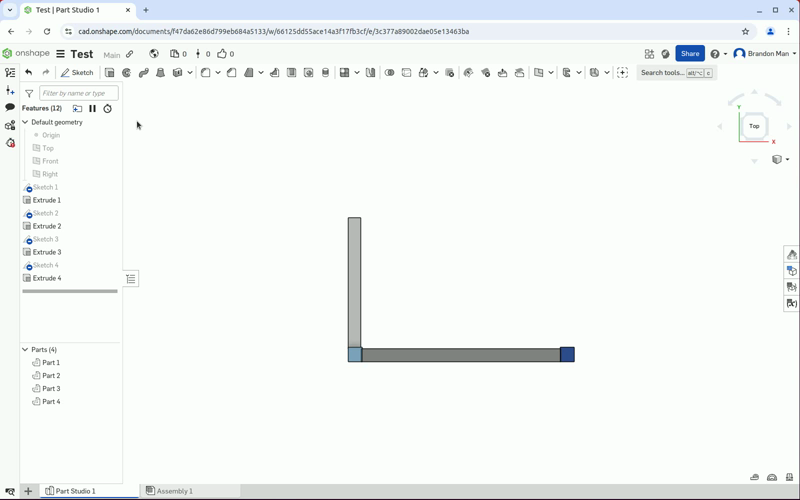
mouse_move(73, 189)
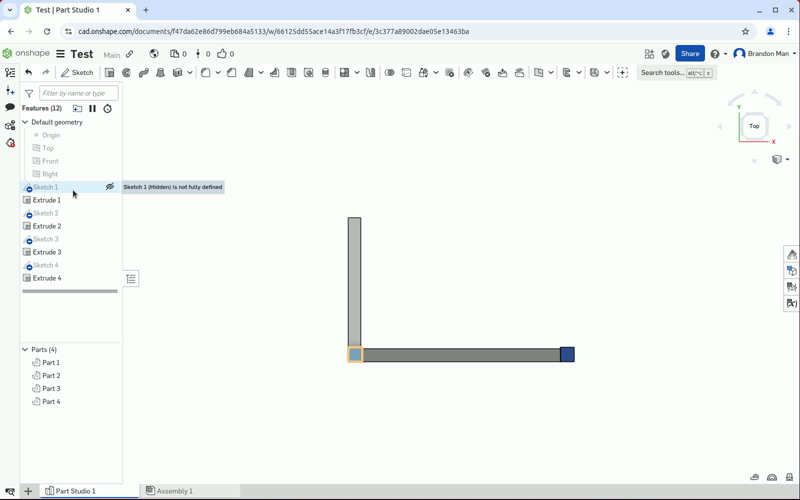
click(73, 189)
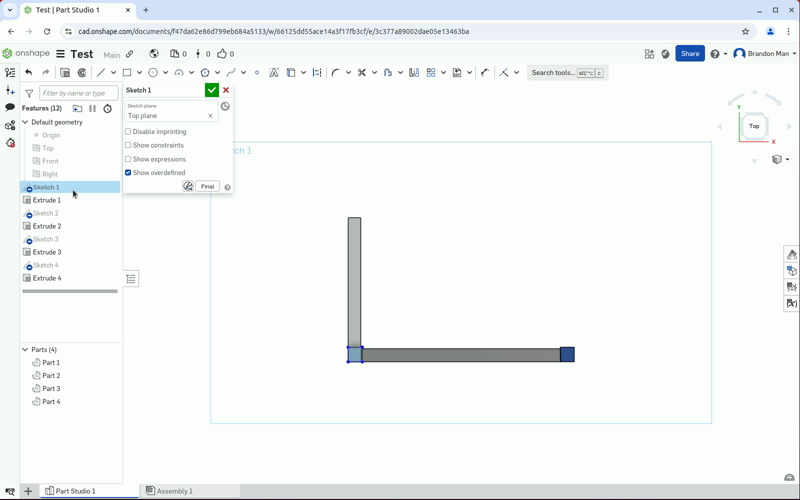
mouse_move(229, 92)
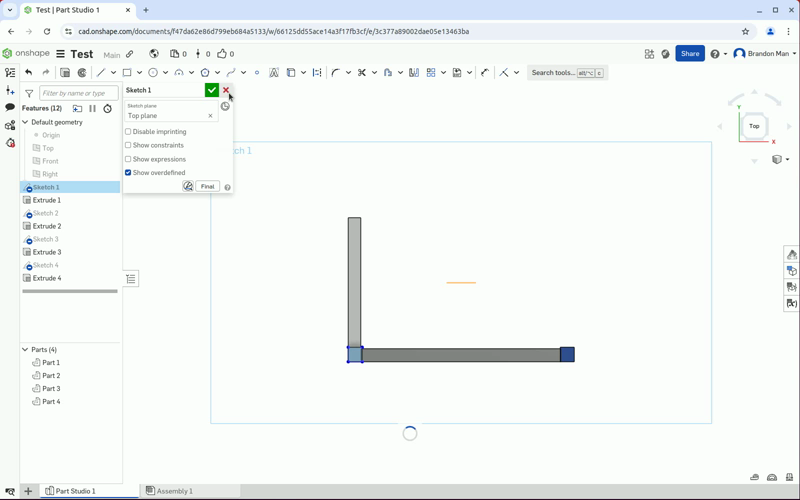
click(229, 92)
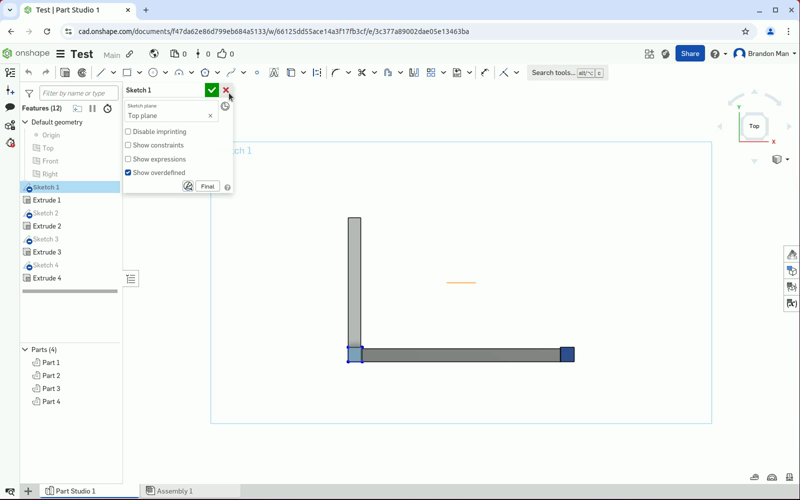
key(shift+s)
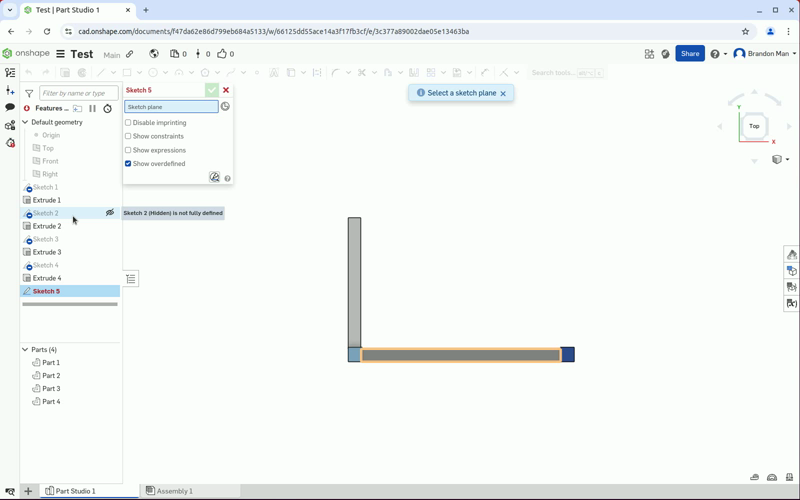
scroll(3)
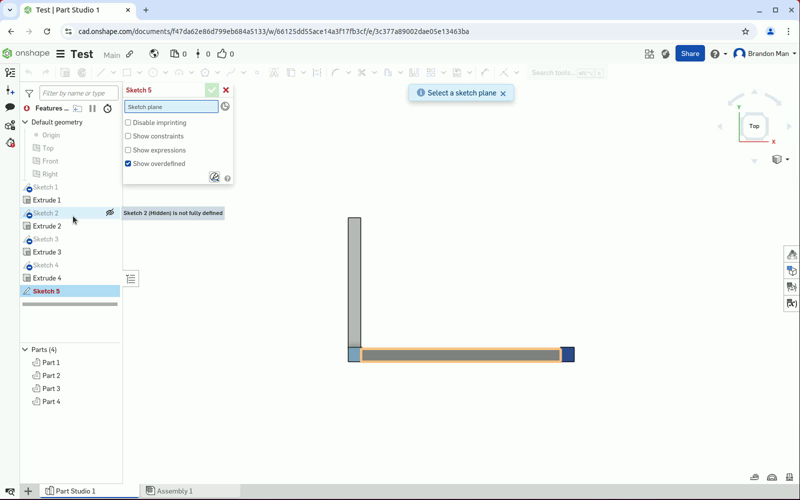
mouse_move(73, 150)
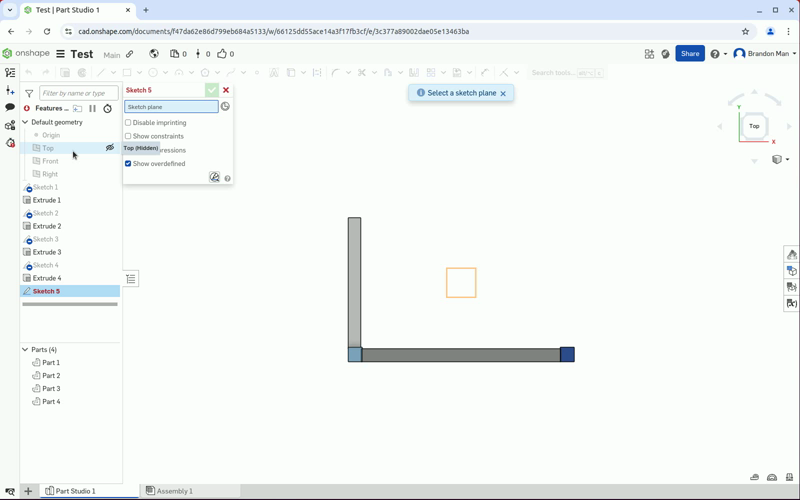
click(73, 150)
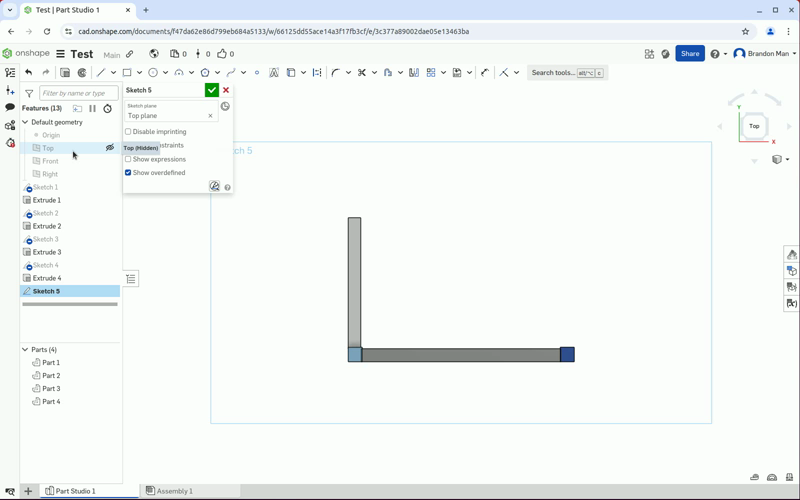
mouse_move(73, 352)
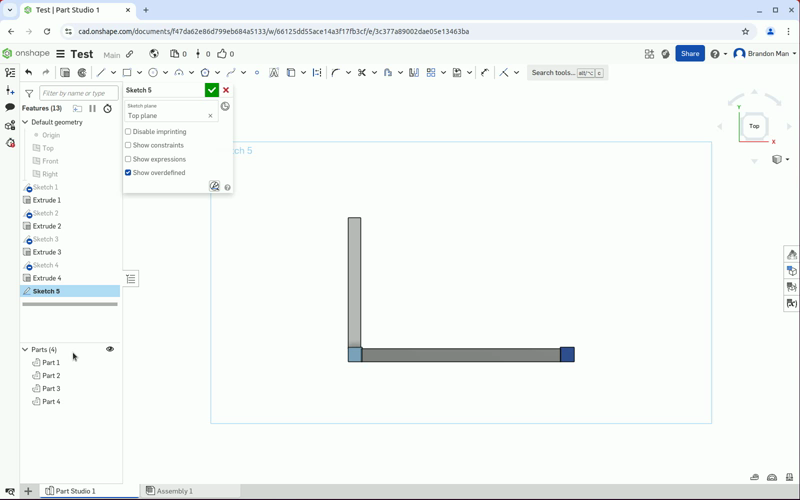
key(y)
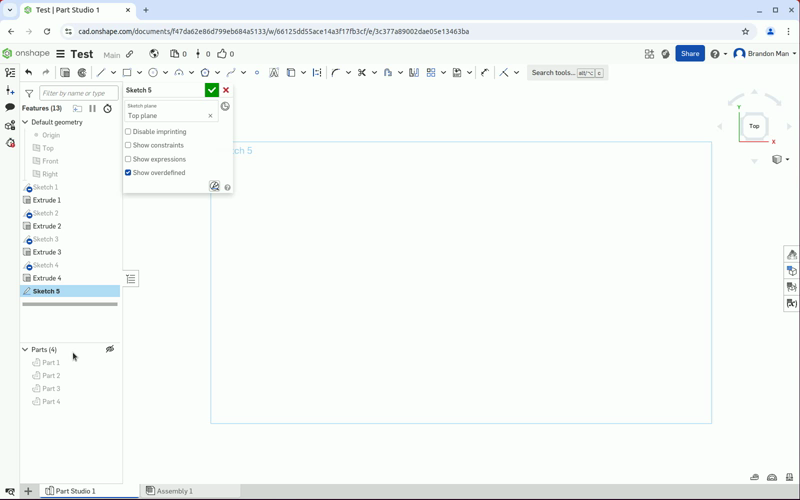
key(l)
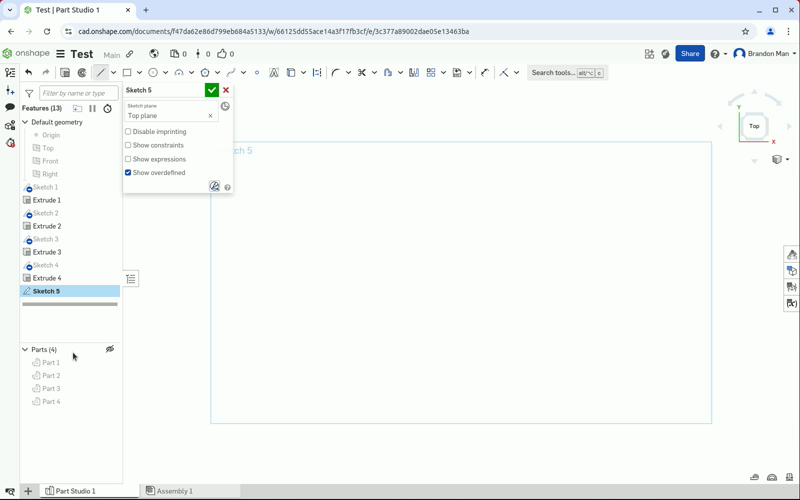
key_down(shift)
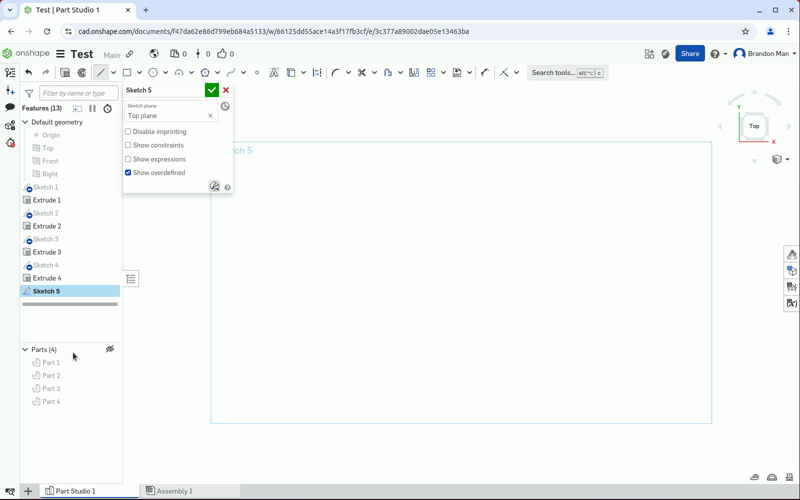
mouse_move(348, 217)
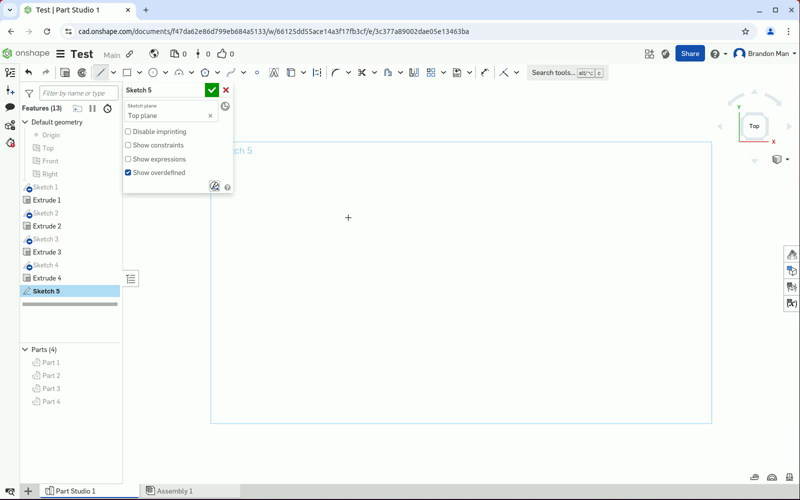
click(348, 217)
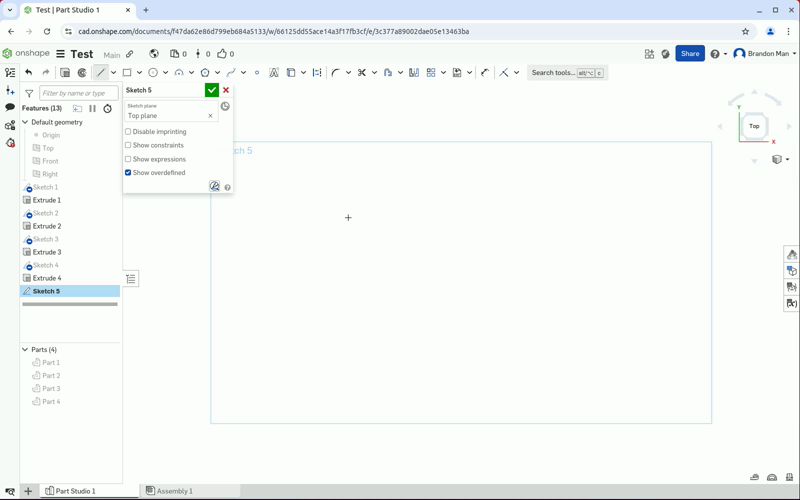
key_up(shift)
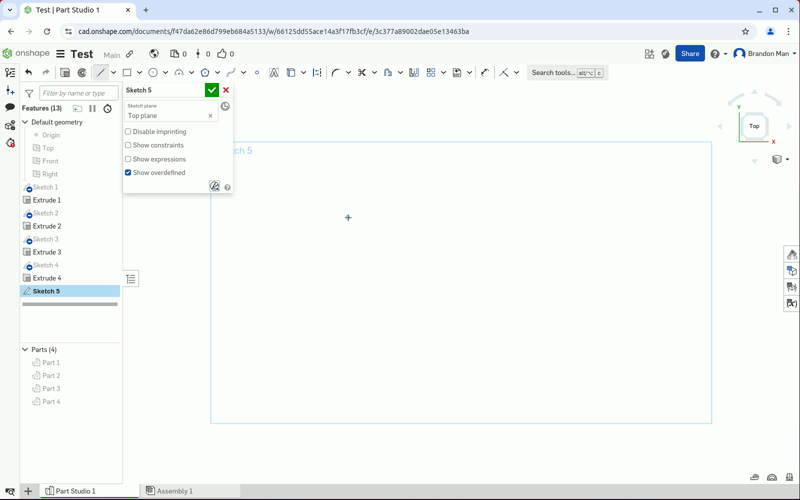
key_down(shift)
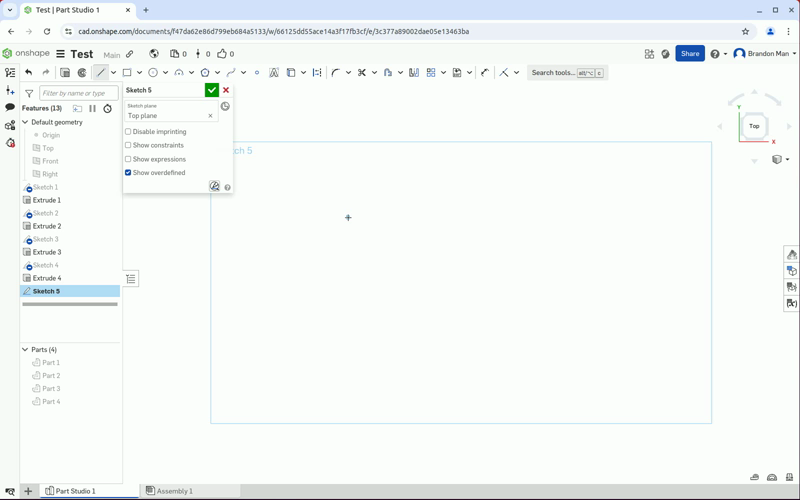
mouse_move(378, 217)
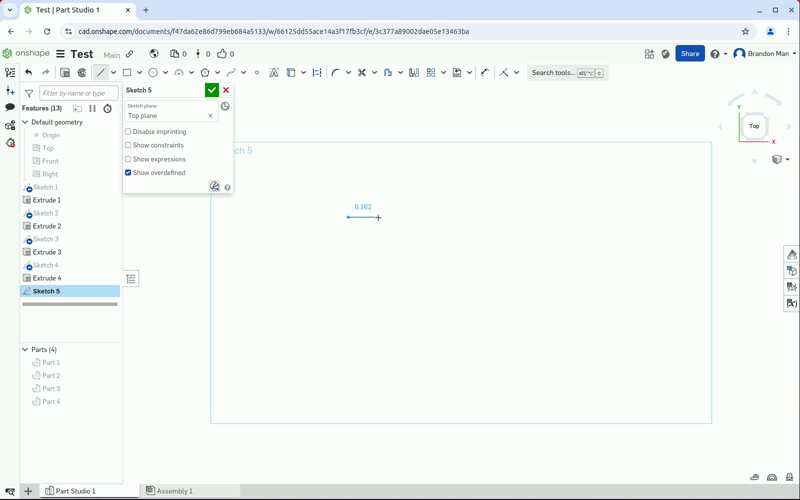
mouse_move(362, 217)
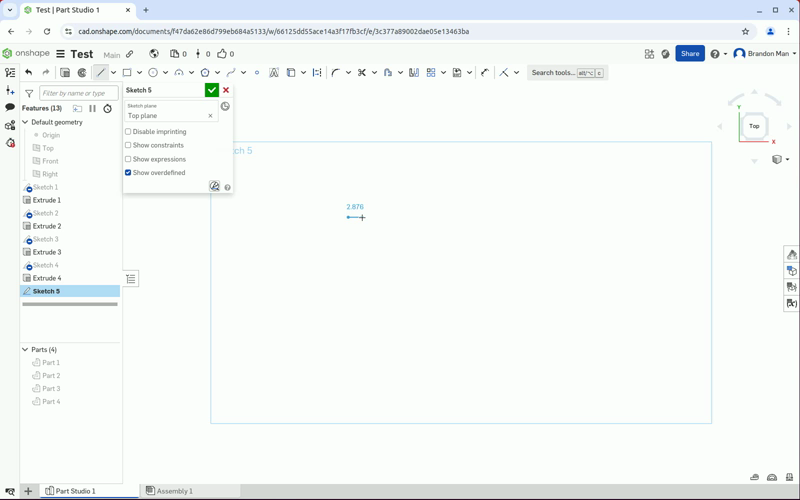
click(362, 217)
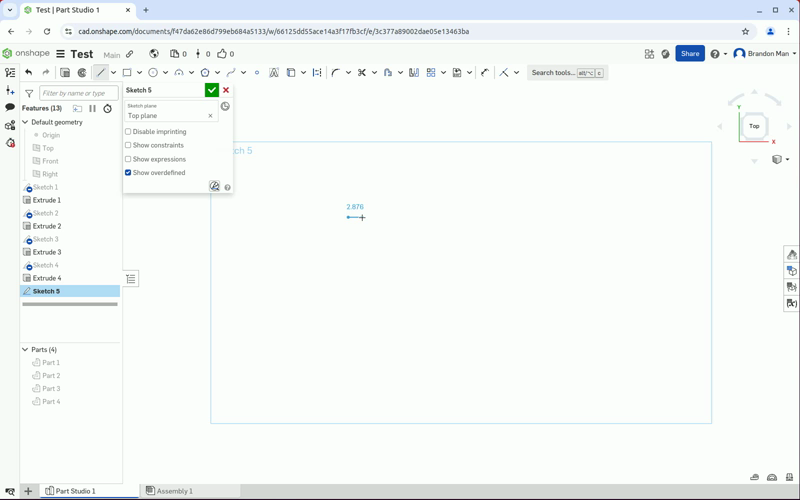
key_up(shift)
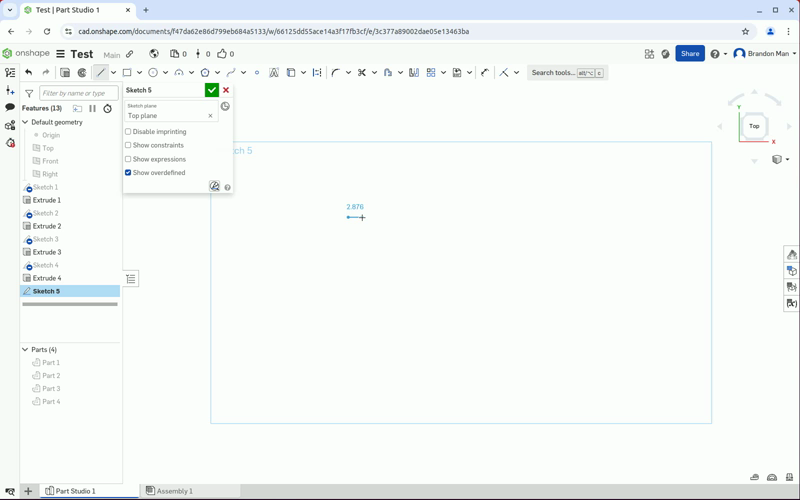
key_down(shift)
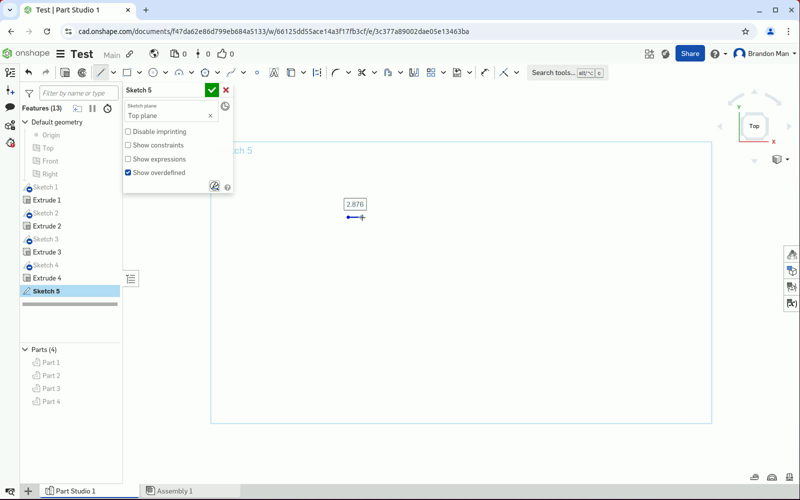
mouse_move(392, 217)
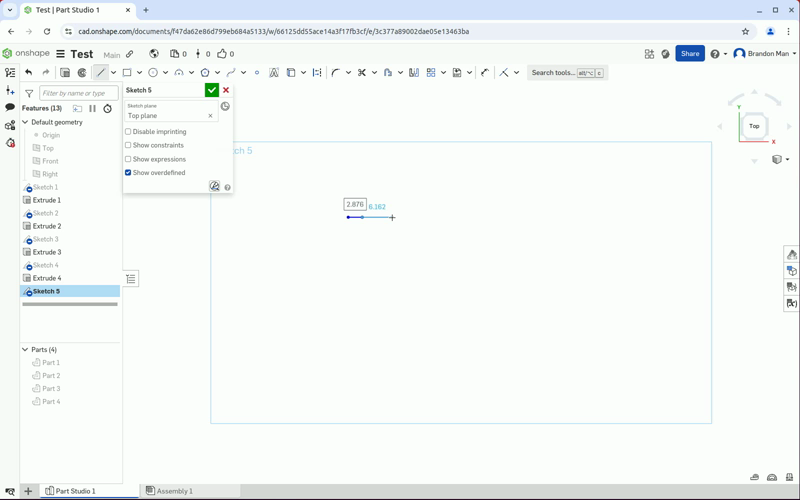
mouse_move(362, 203)
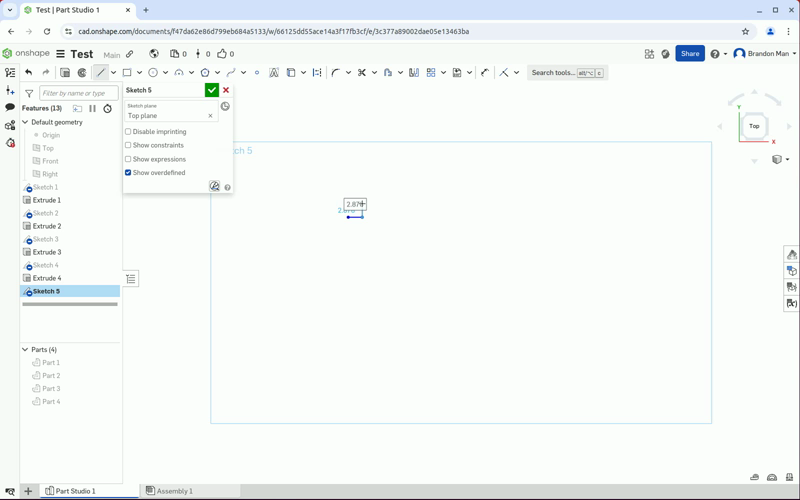
click(362, 203)
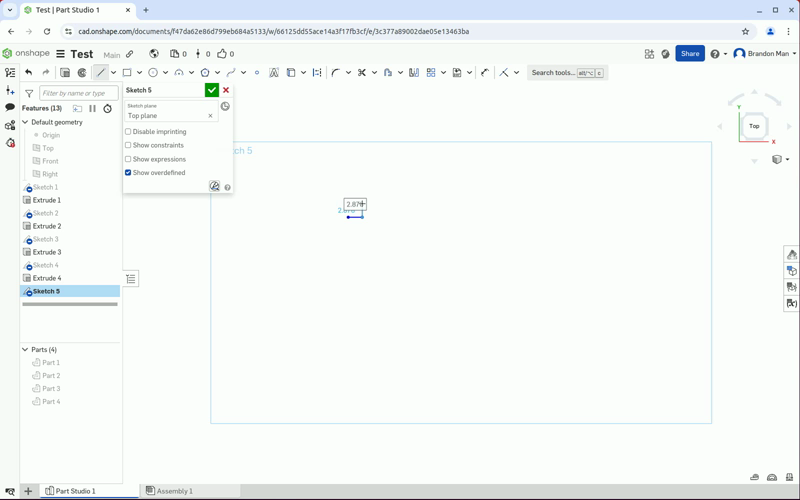
key_up(shift)
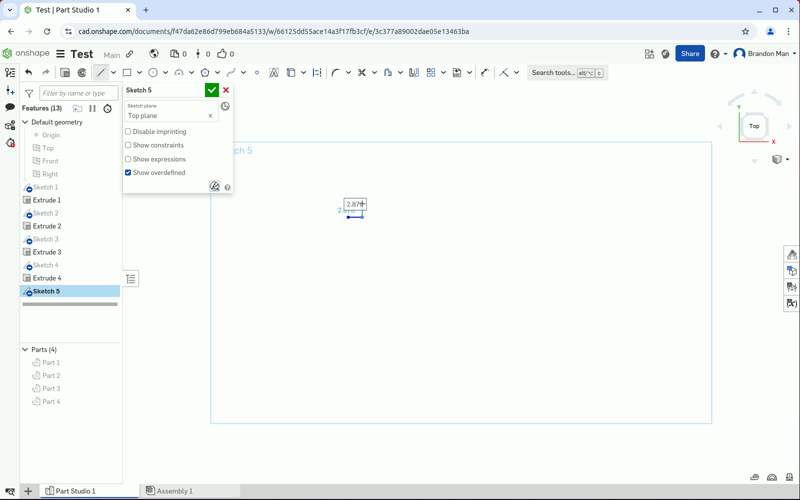
key_down(shift)
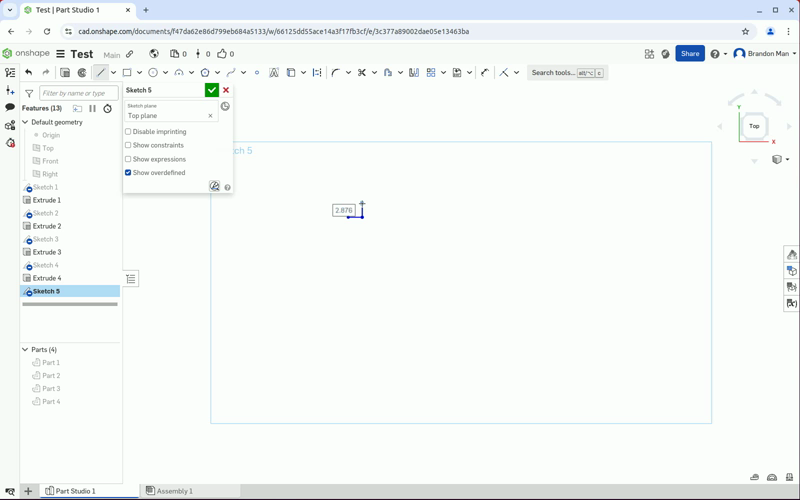
mouse_move(392, 203)
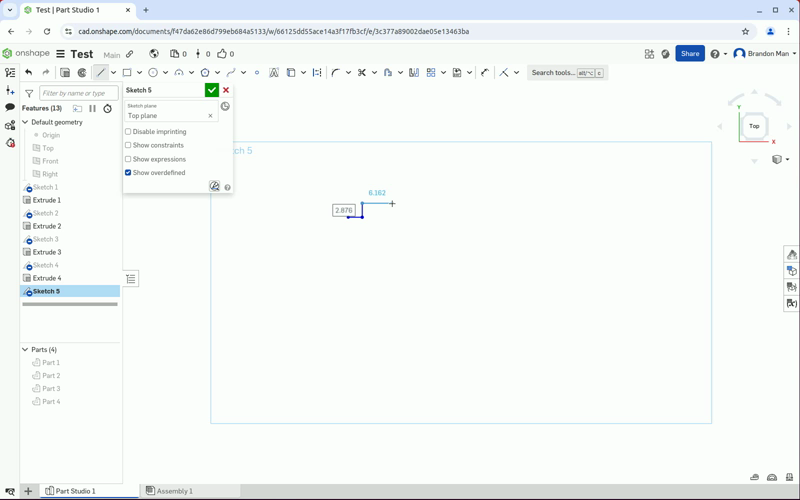
mouse_move(348, 203)
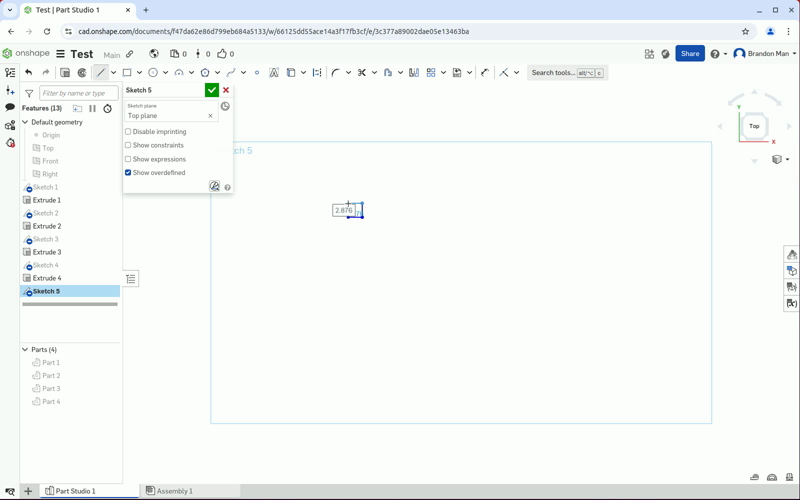
click(348, 203)
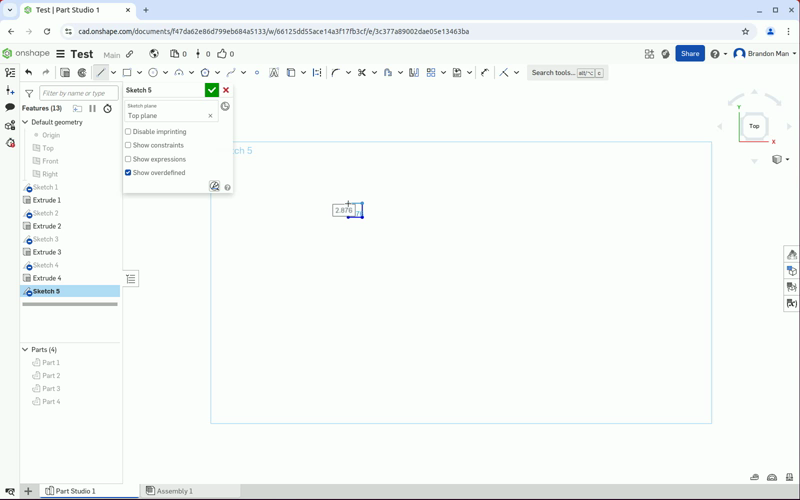
key_up(shift)
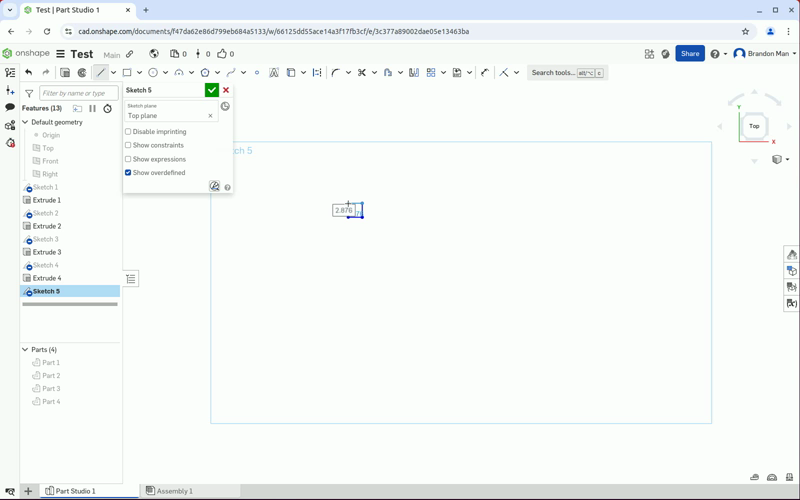
mouse_move(378, 203)
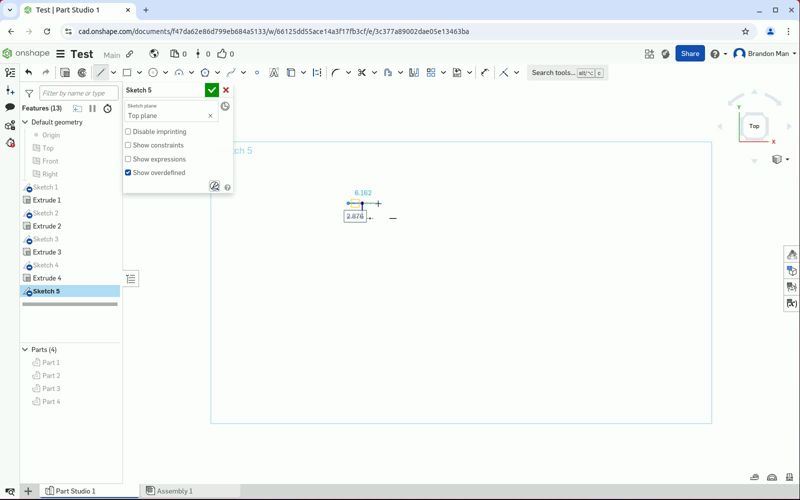
key_down(shift)
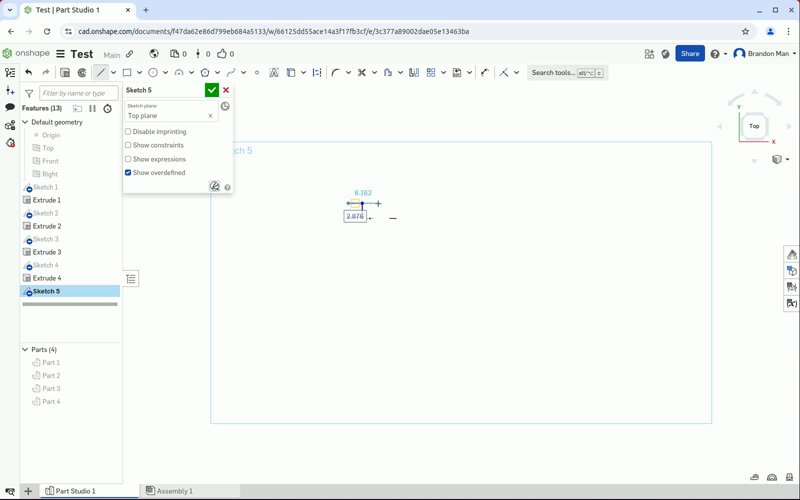
mouse_move(348, 217)
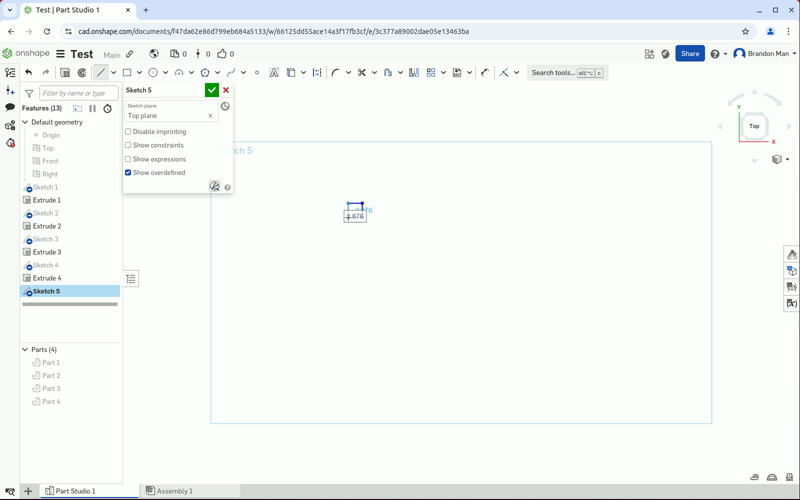
key_up(shift)
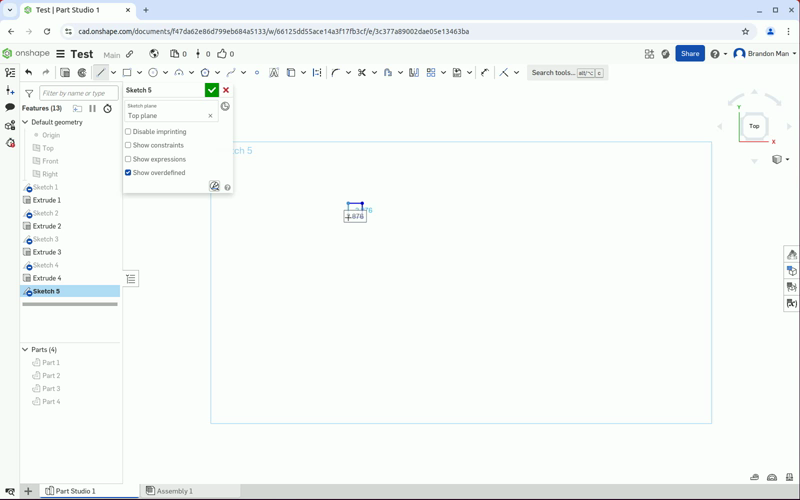
click(348, 217)
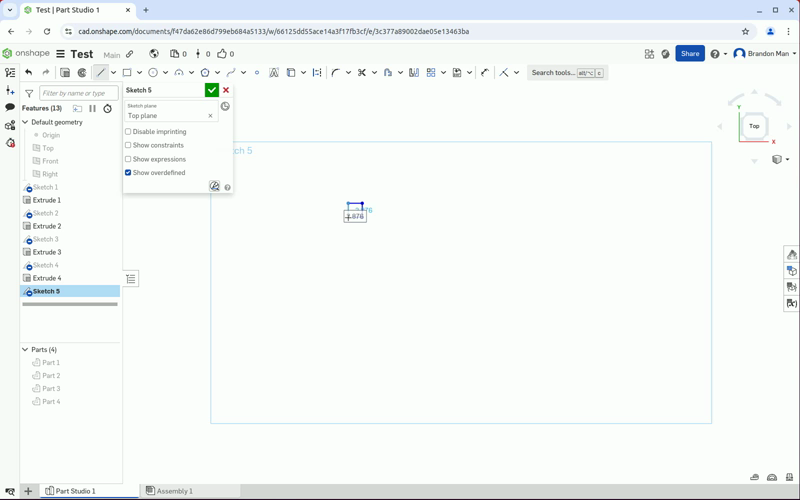
key(esc)
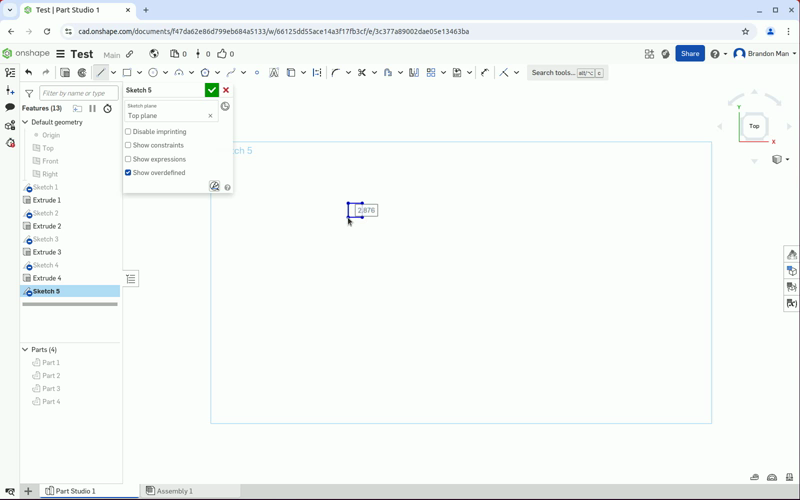
mouse_move(360, 209)
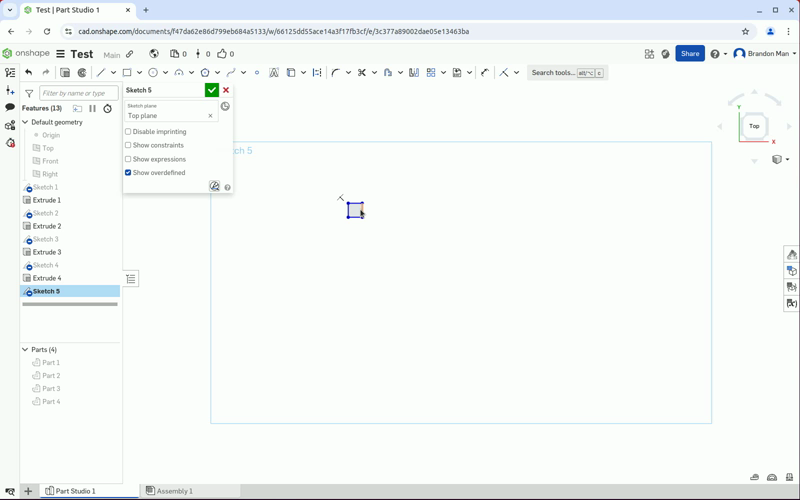
scroll(6)
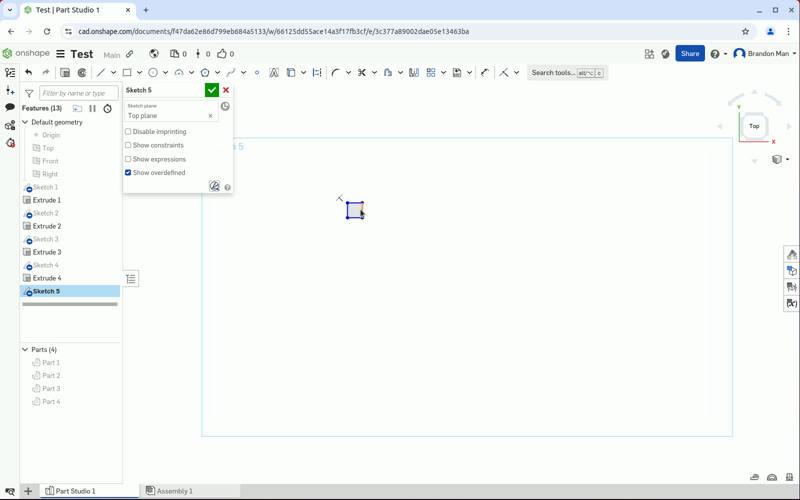
scroll(6)
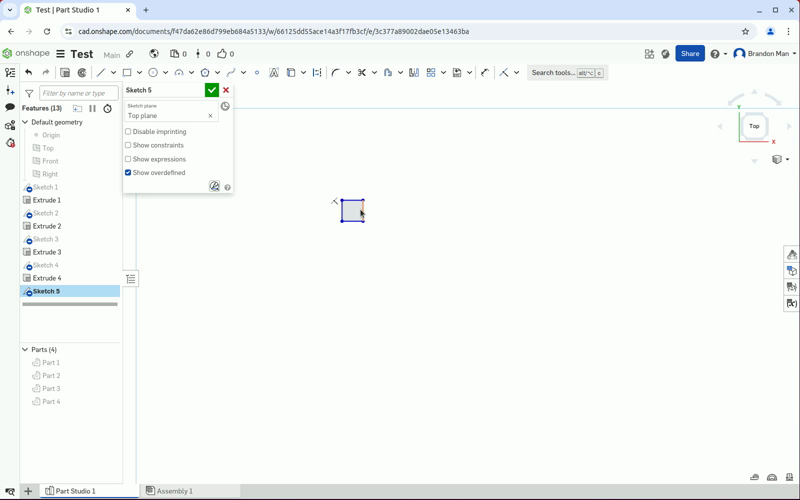
scroll(6)
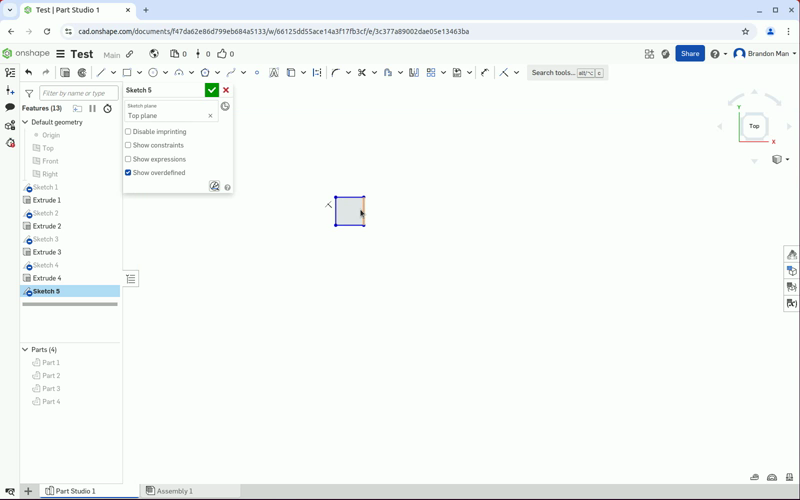
scroll(6)
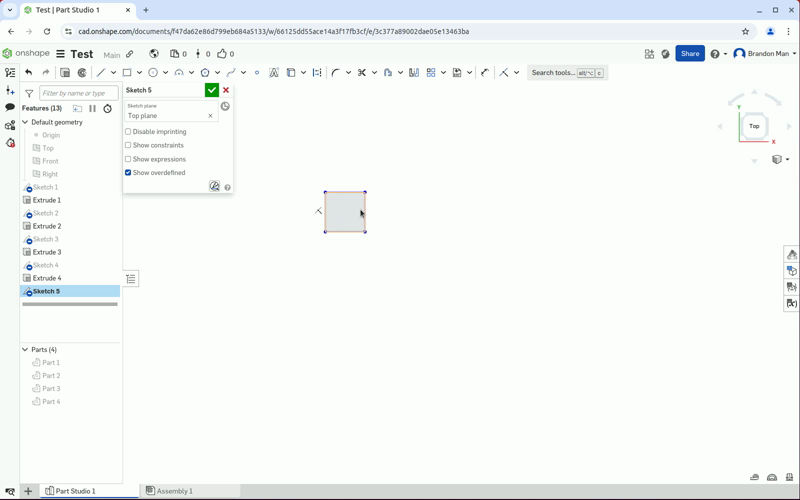
scroll(6)
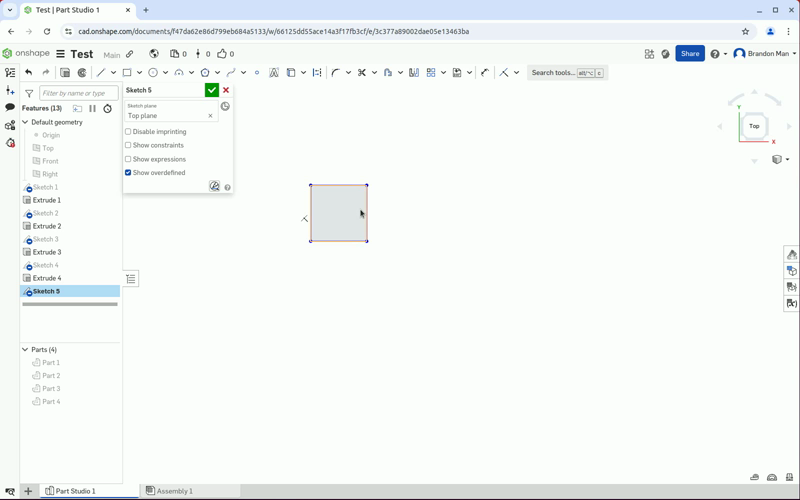
scroll(6)
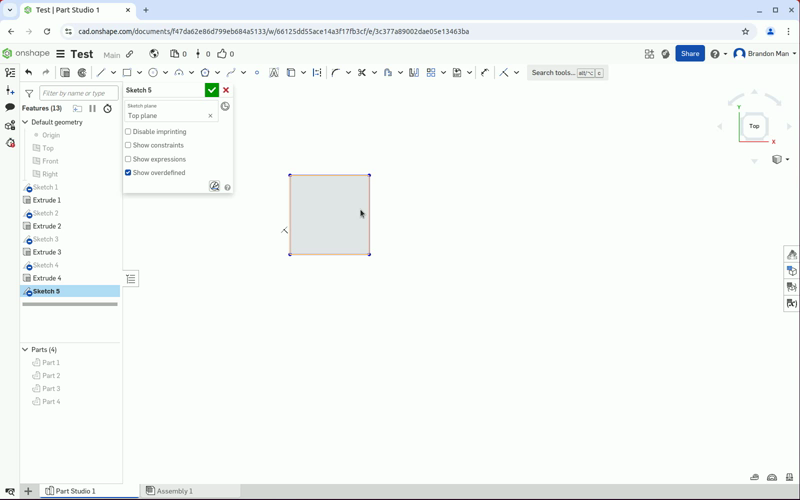
scroll(6)
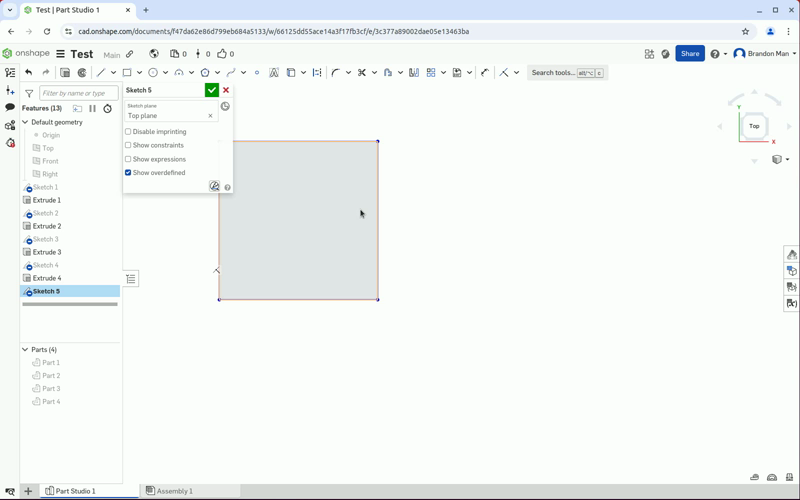
click(360, 209)
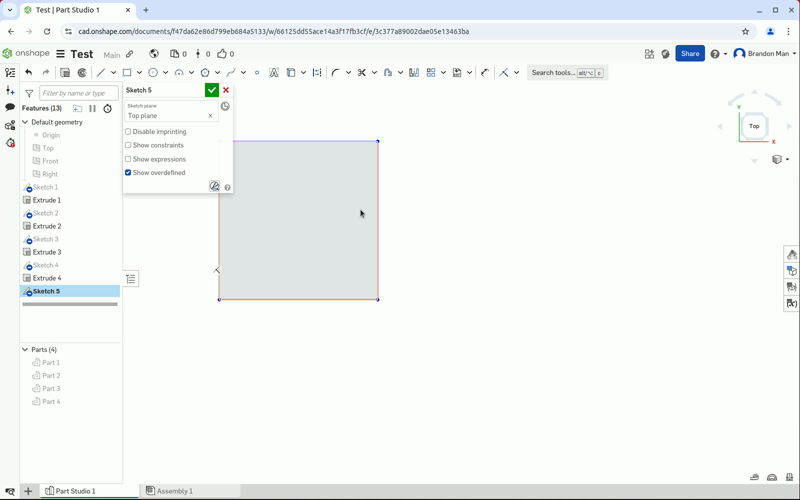
scroll(-6)
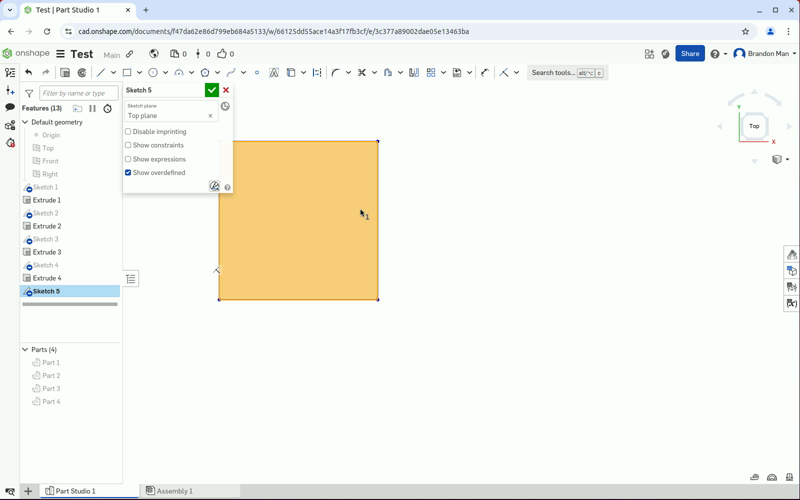
scroll(-6)
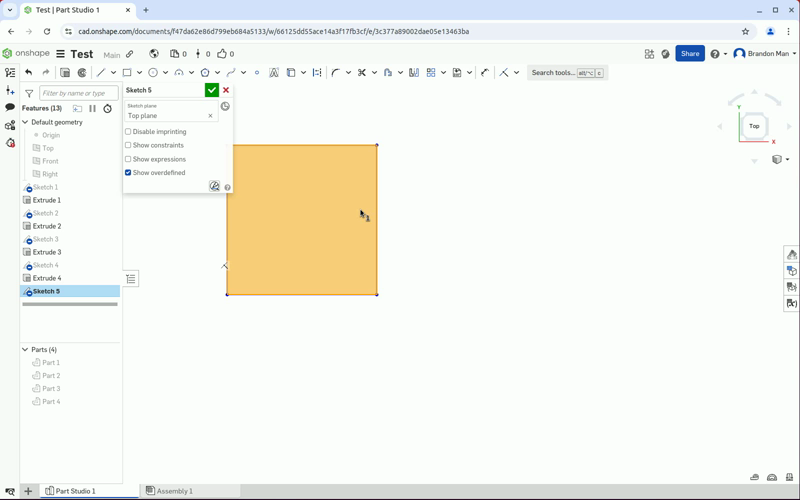
scroll(-6)
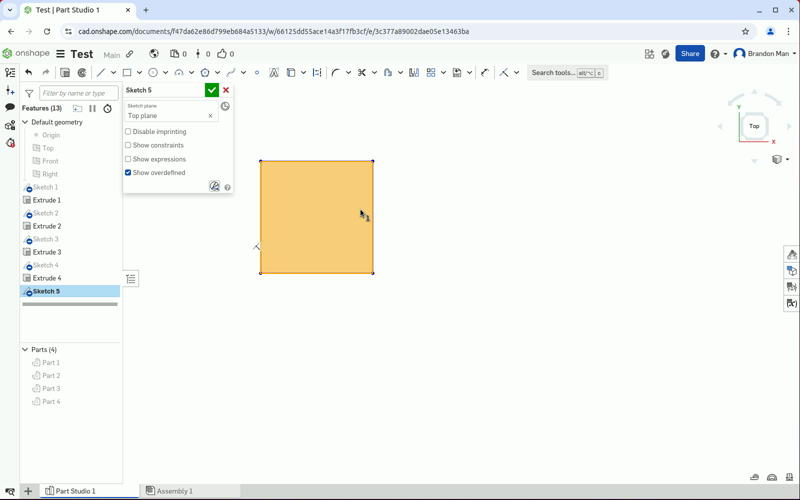
scroll(-6)
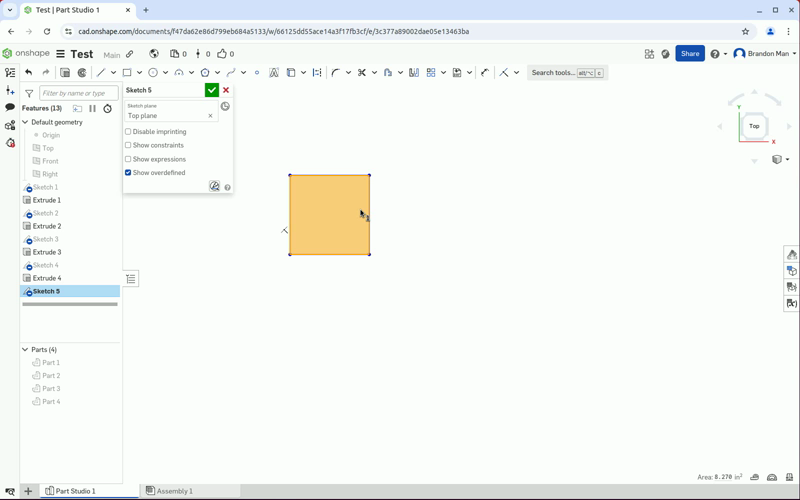
scroll(-6)
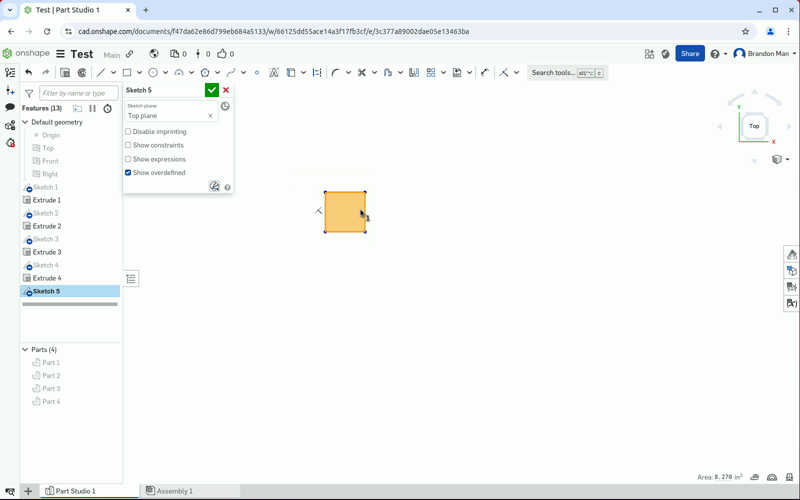
scroll(-6)
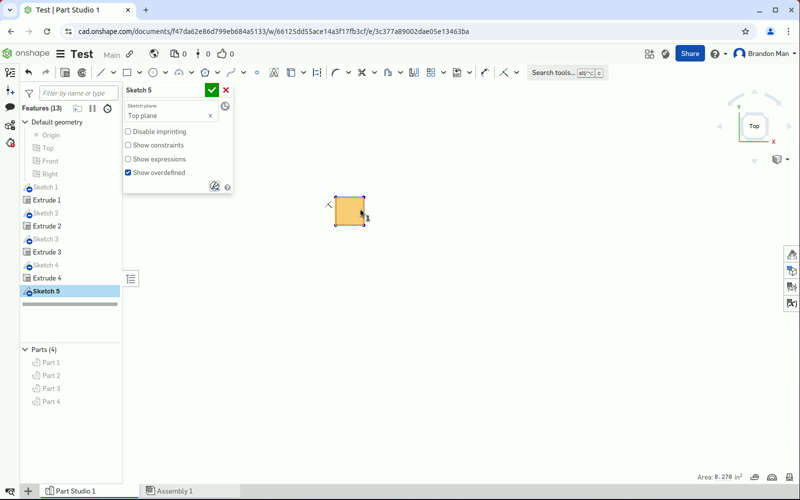
scroll(-6)
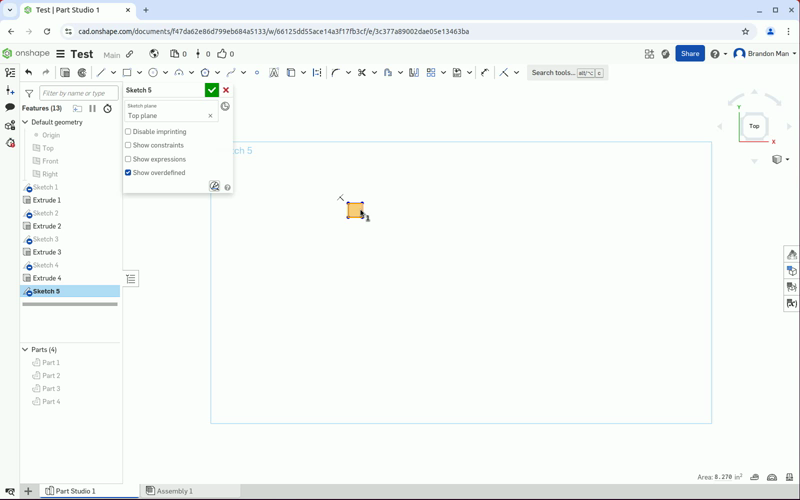
mouse_move(73, 352)
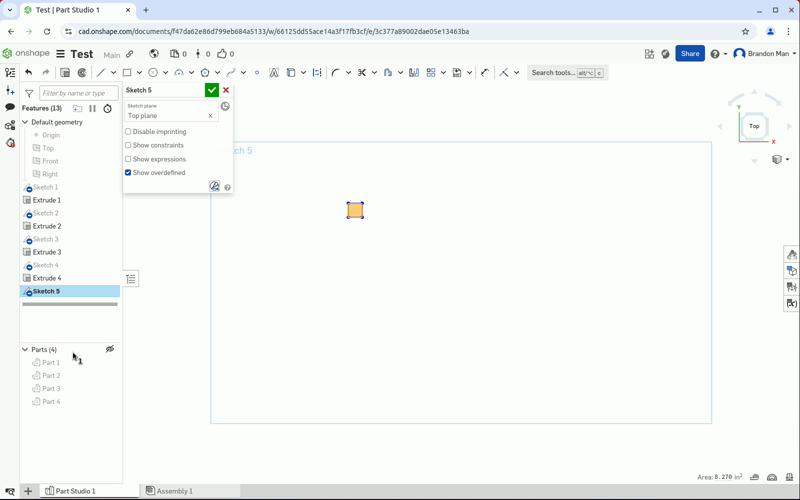
key(shift+y)
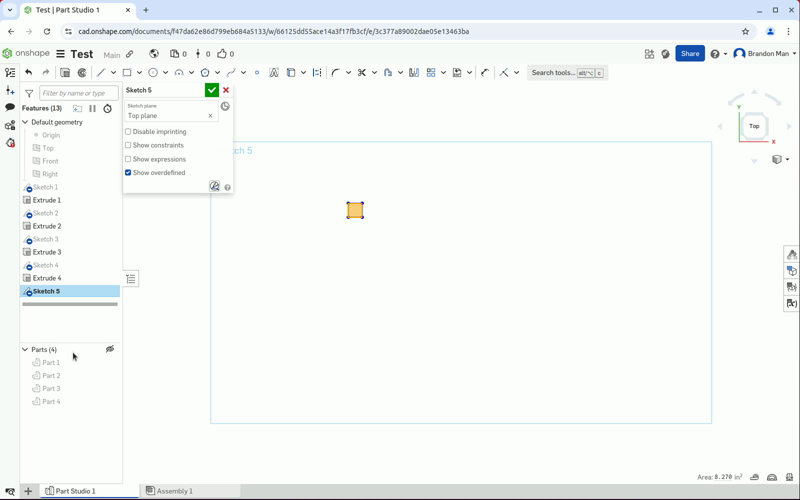
key(shift+e)
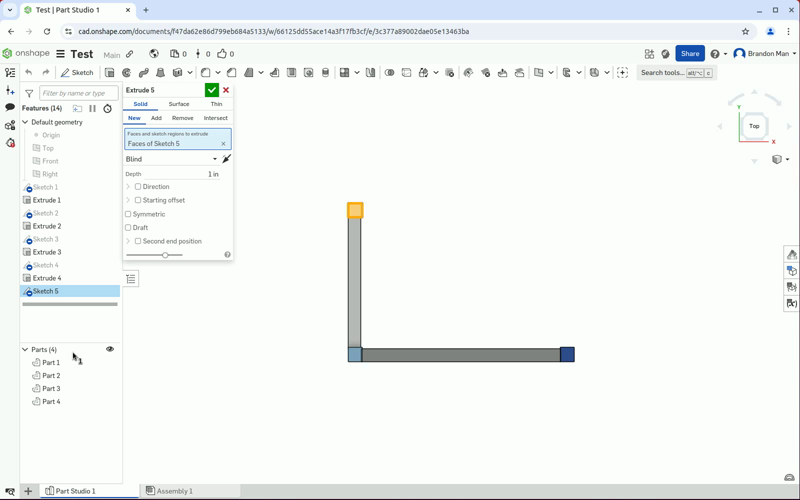
mouse_move(143, 106)
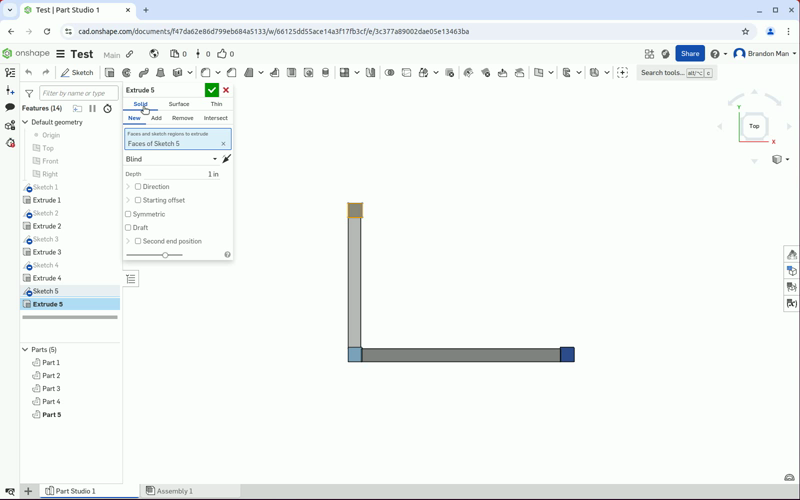
click(143, 106)
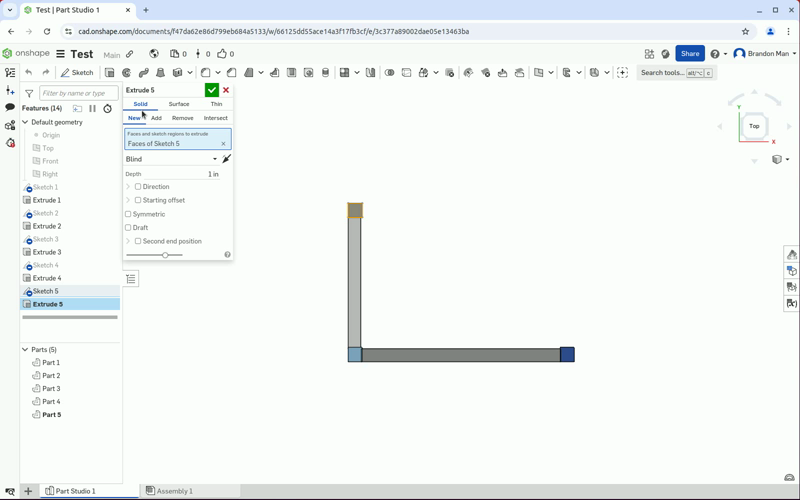
mouse_move(137, 120)
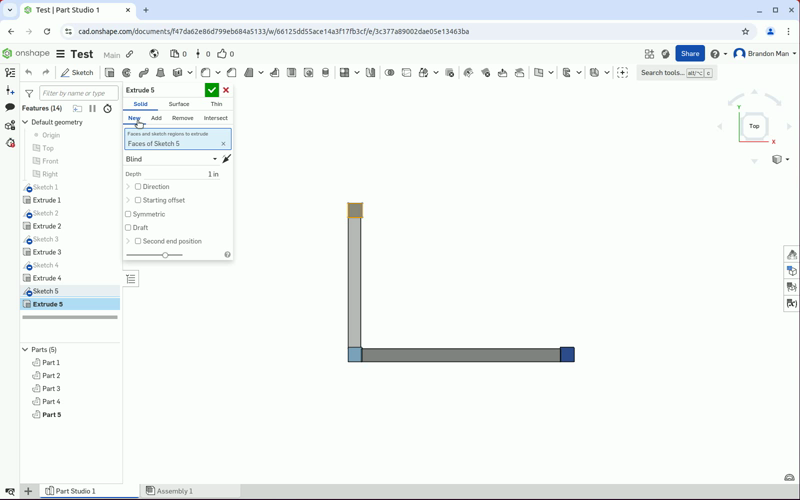
click(137, 120)
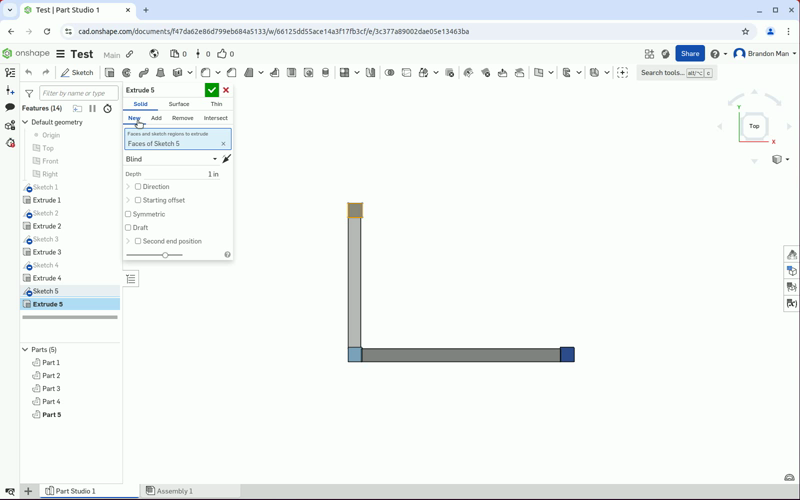
key(tab, 4)
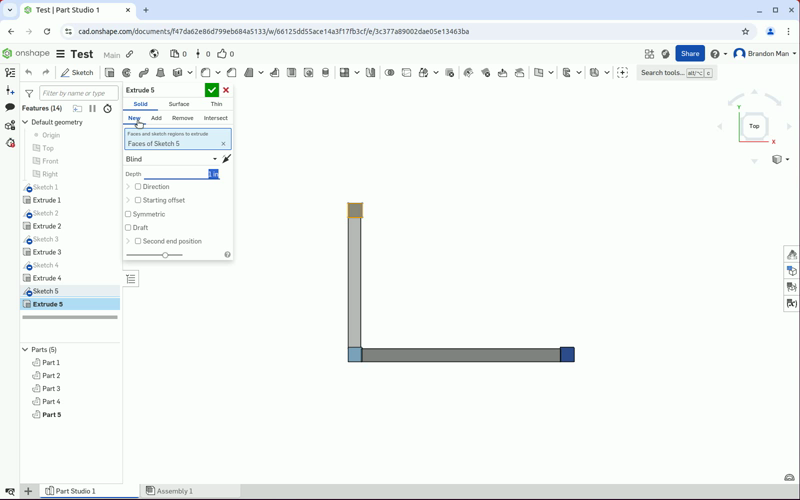
text(18.053)
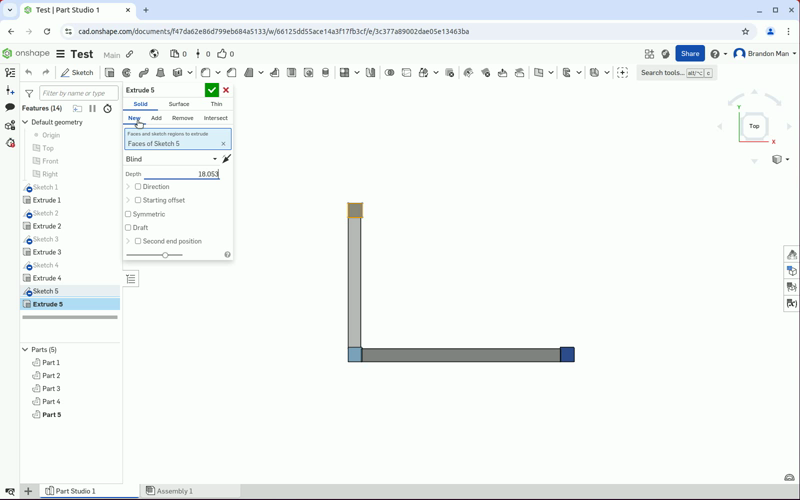
key(enter)
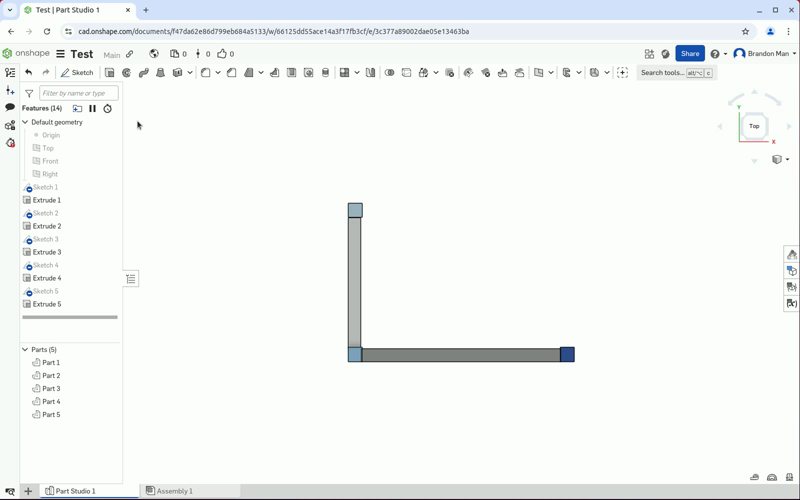
key(shift+h)
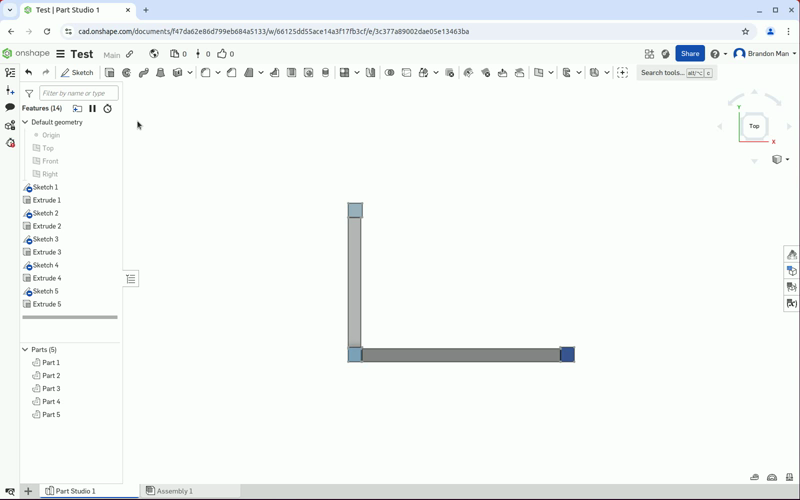
key(shift+h)
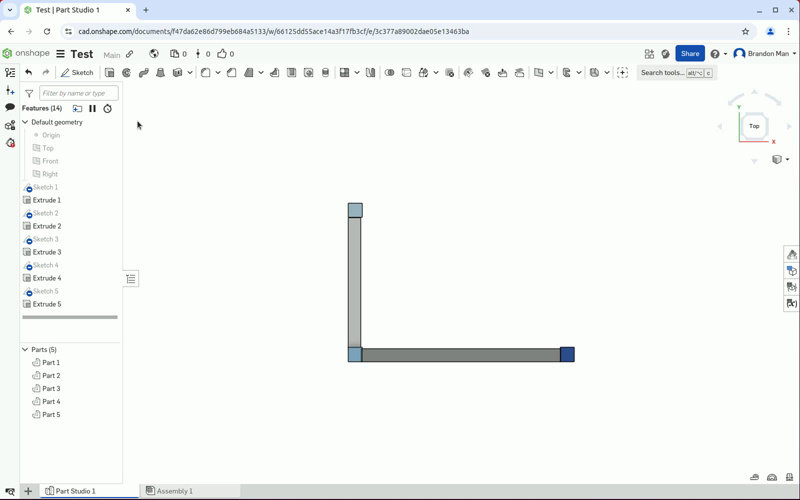
mouse_move(73, 189)
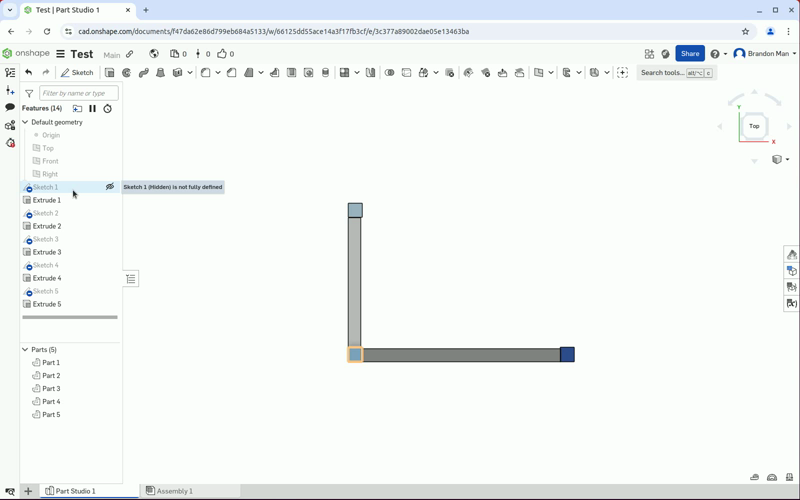
click(73, 189)
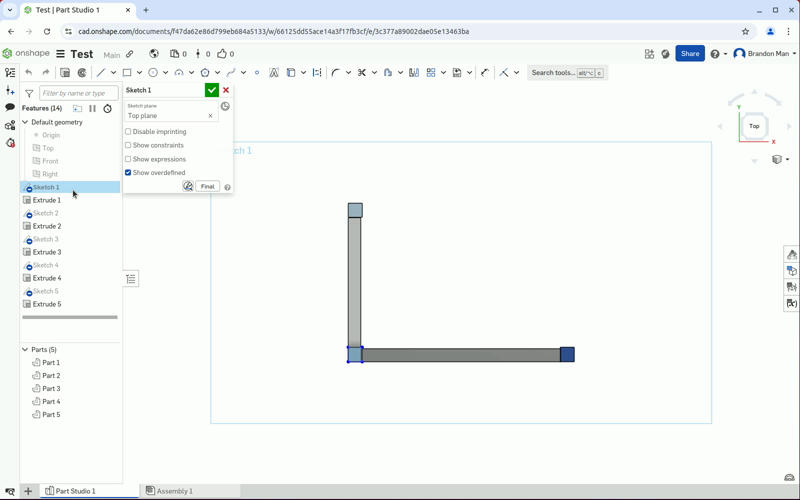
mouse_move(229, 92)
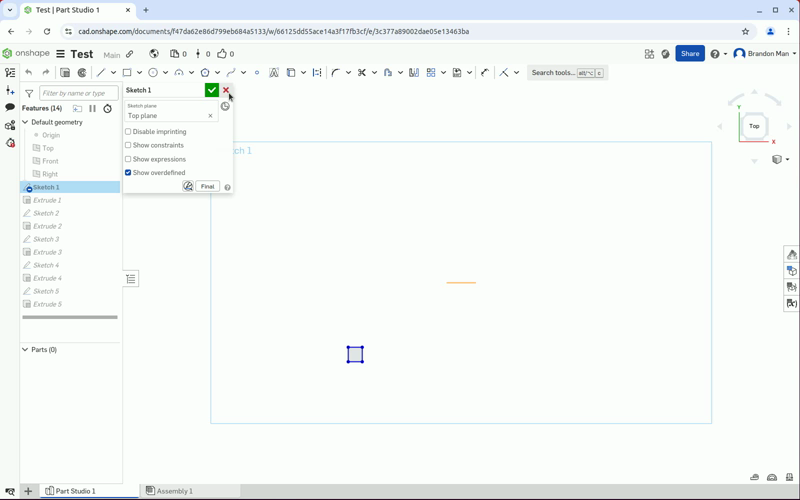
click(229, 92)
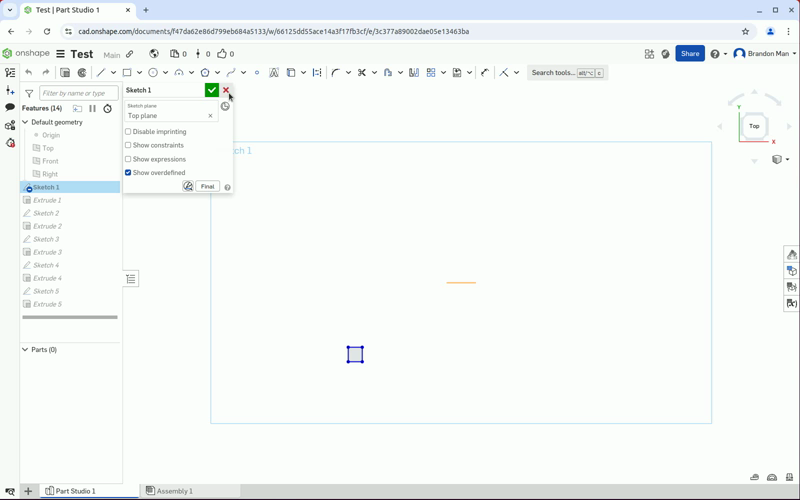
key(shift+s)
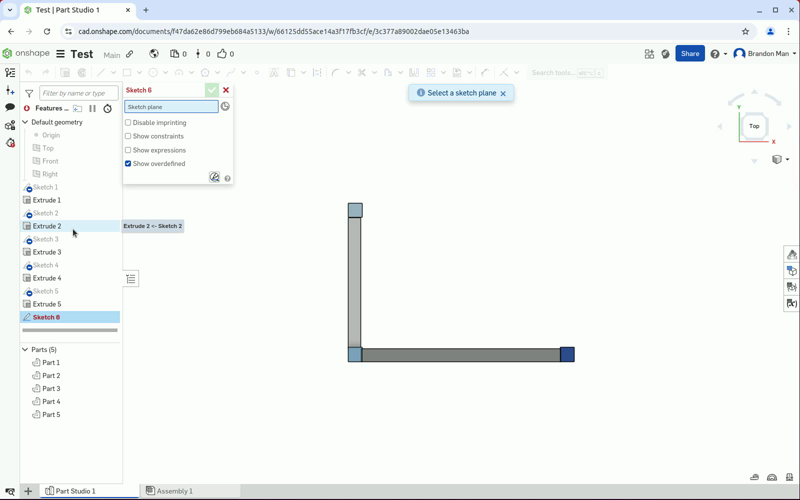
scroll(3)
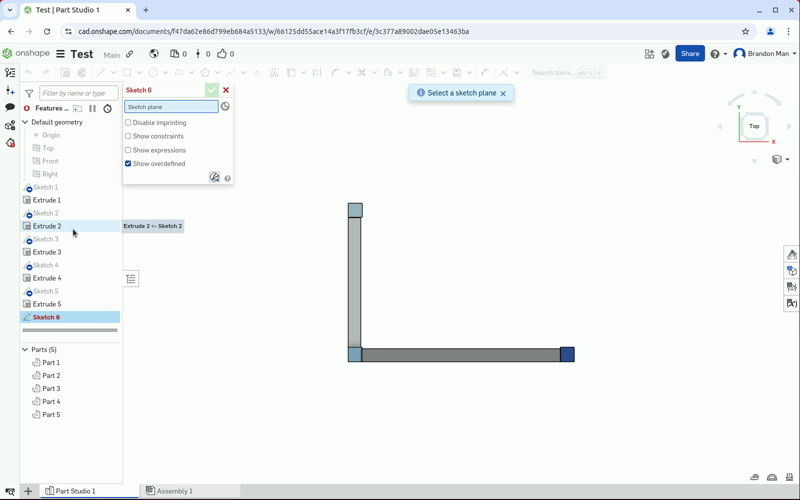
mouse_move(73, 150)
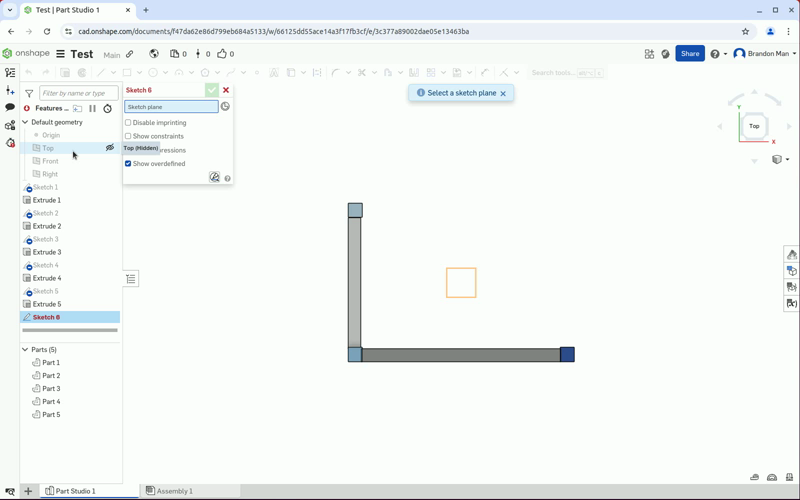
click(73, 150)
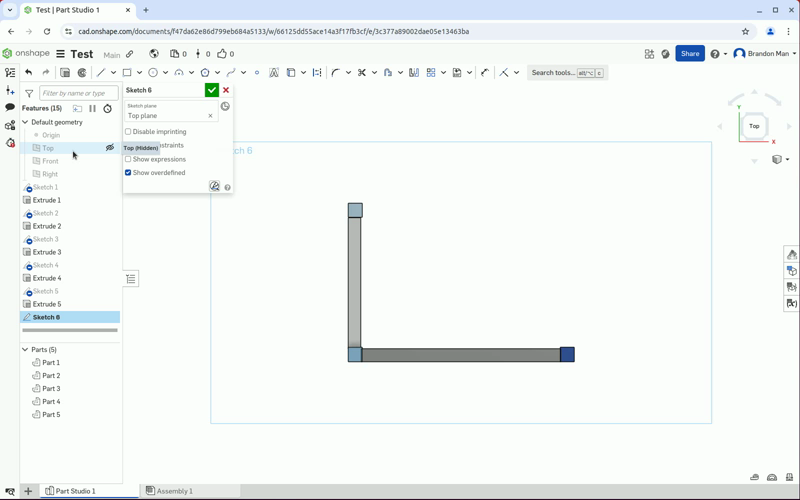
mouse_move(73, 352)
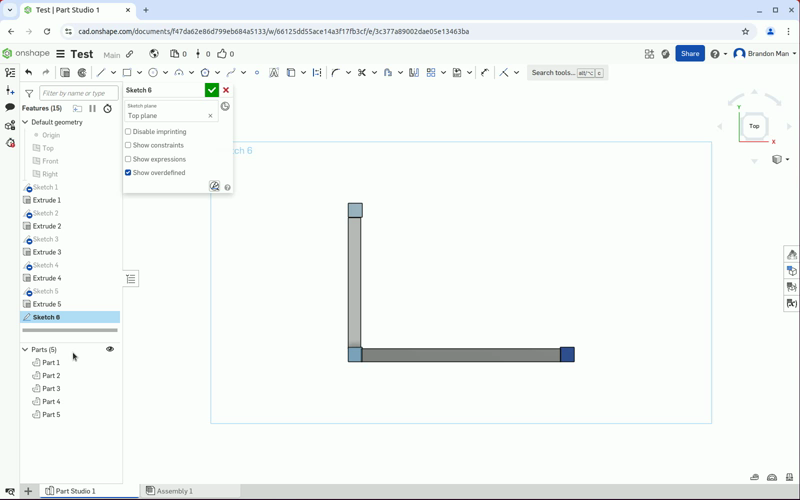
key(y)
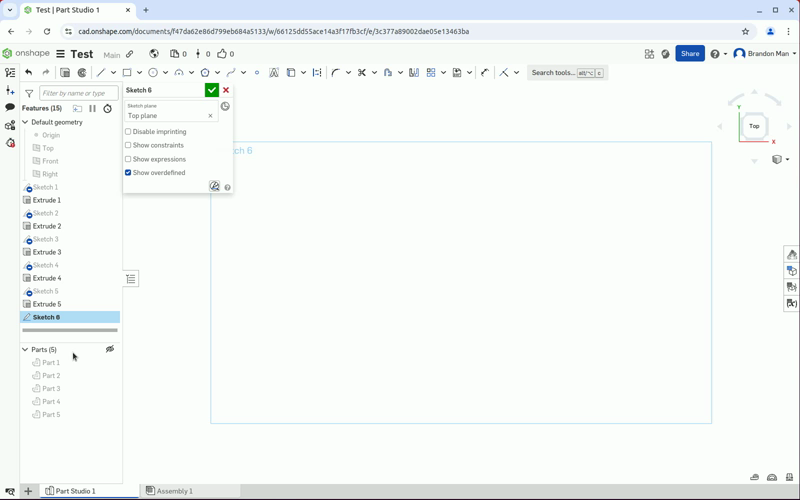
key(l)
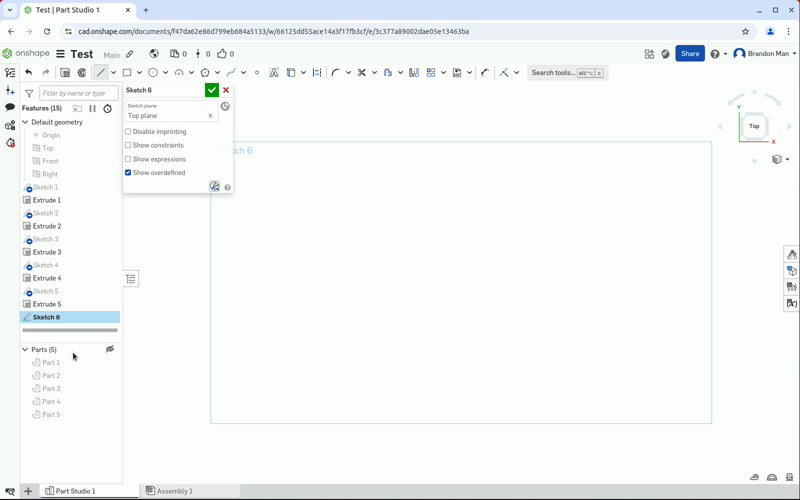
key_down(shift)
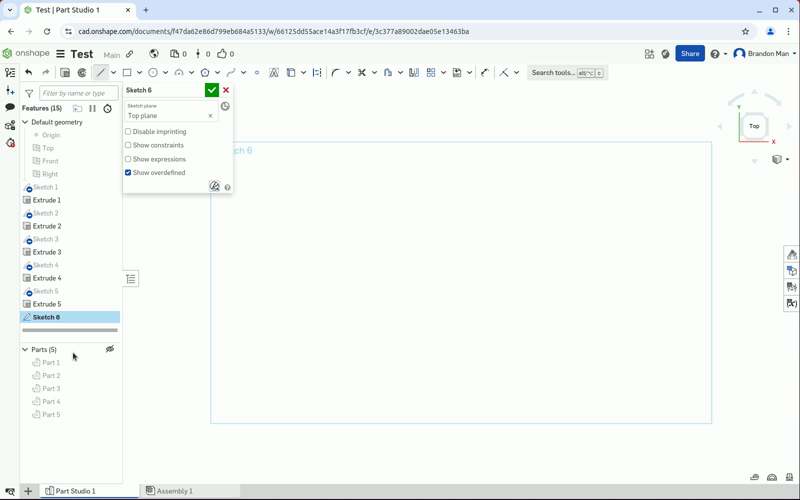
mouse_move(361, 217)
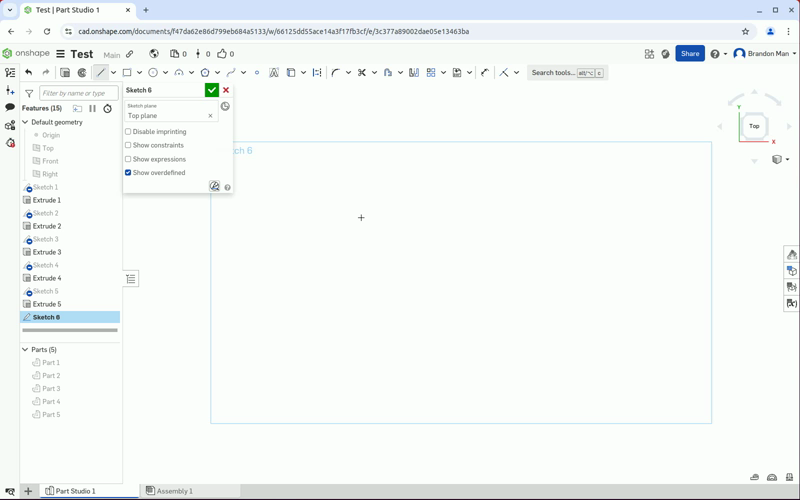
click(361, 217)
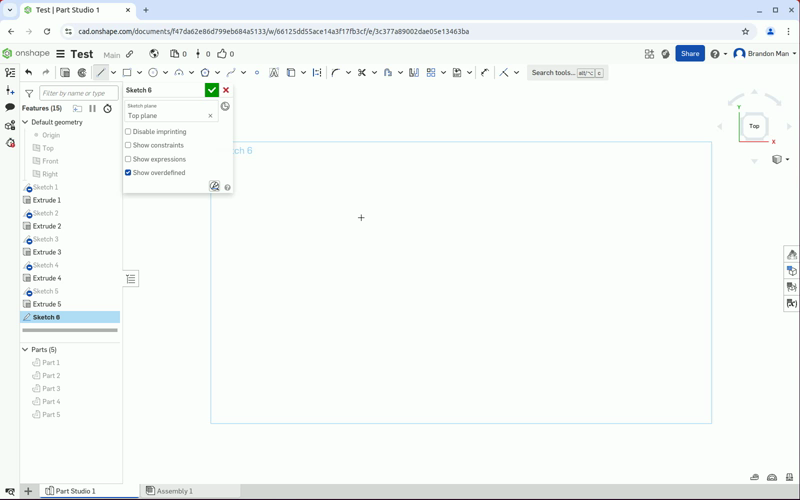
key_up(shift)
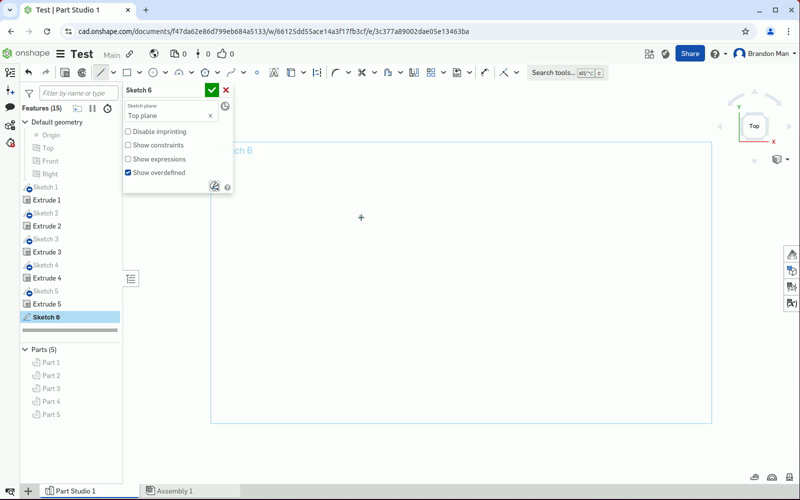
key_down(shift)
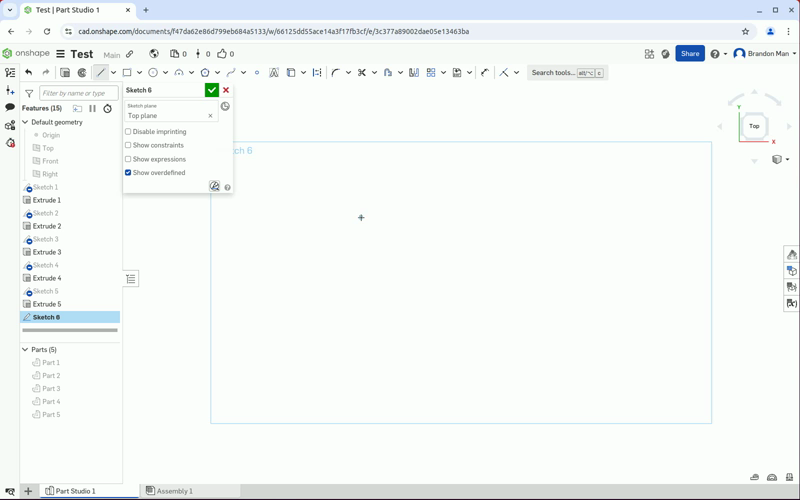
mouse_move(560, 217)
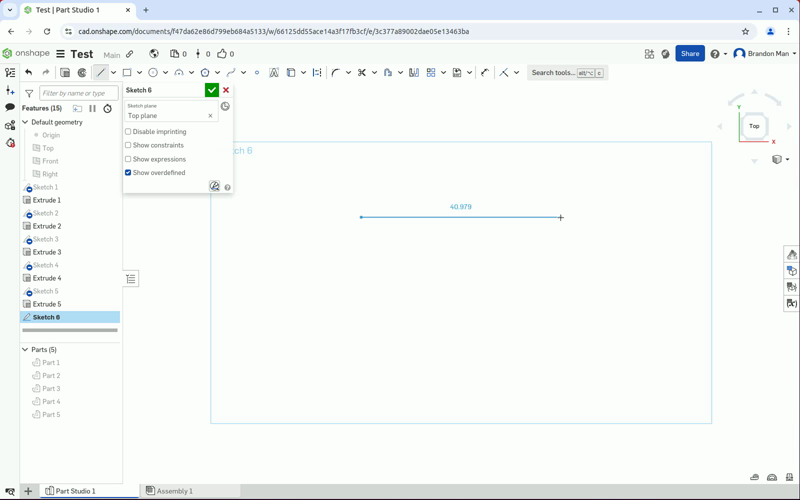
click(560, 217)
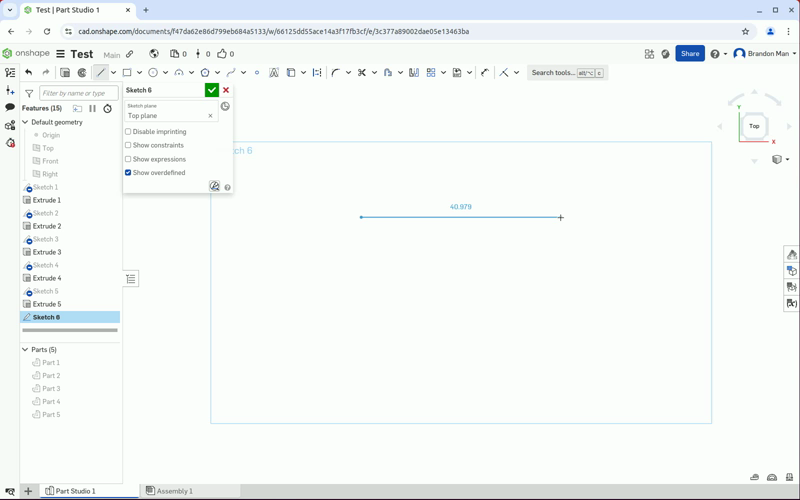
key_up(shift)
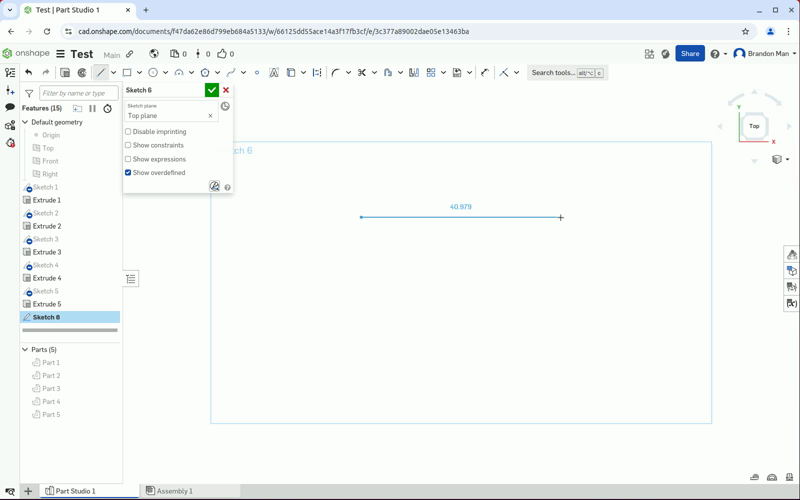
key_down(shift)
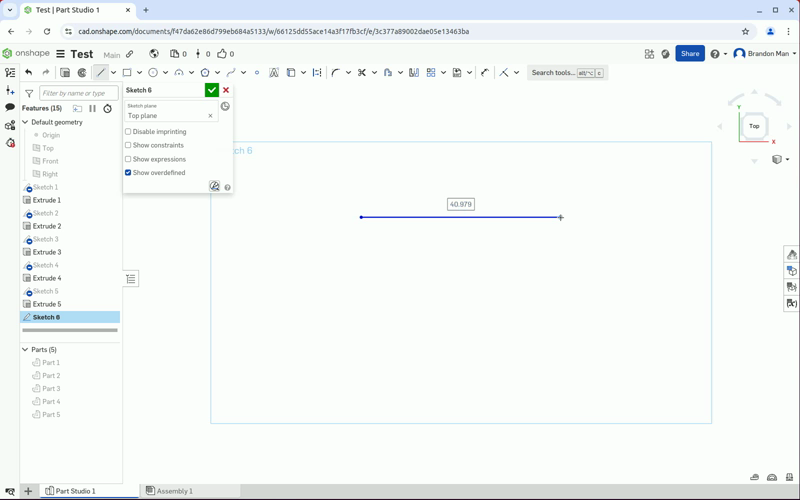
mouse_move(589, 217)
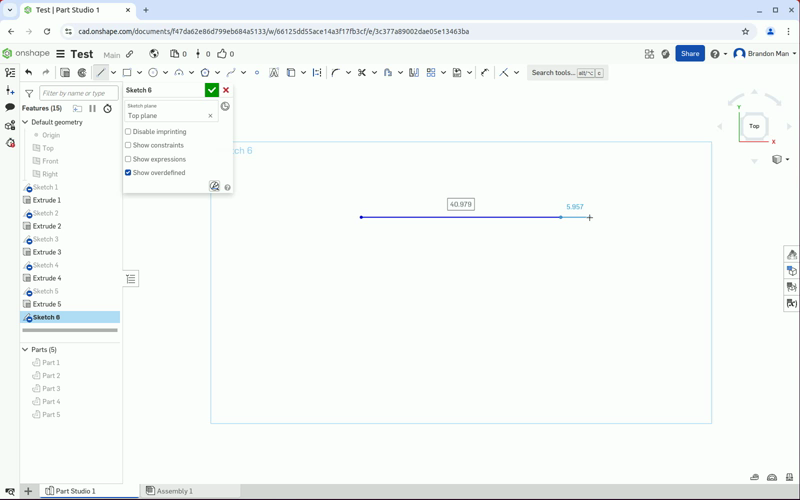
mouse_move(560, 204)
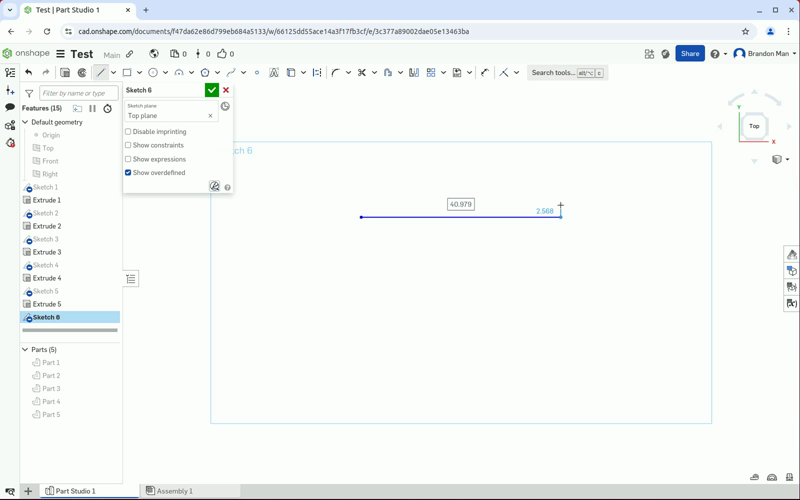
click(560, 204)
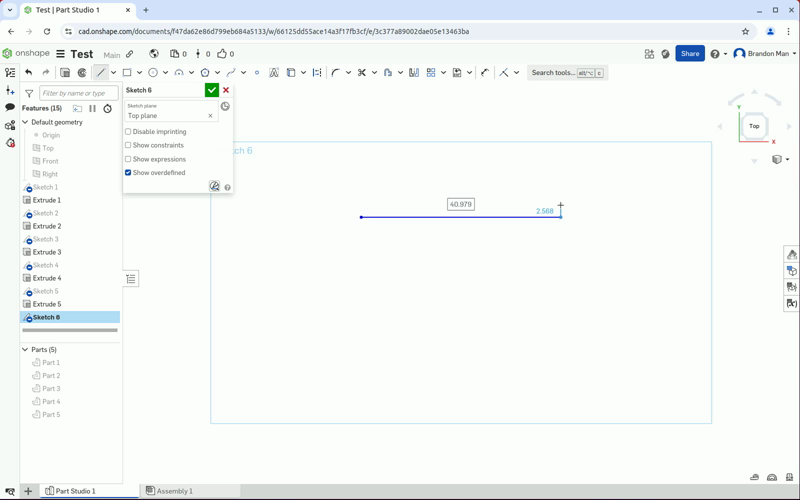
key_up(shift)
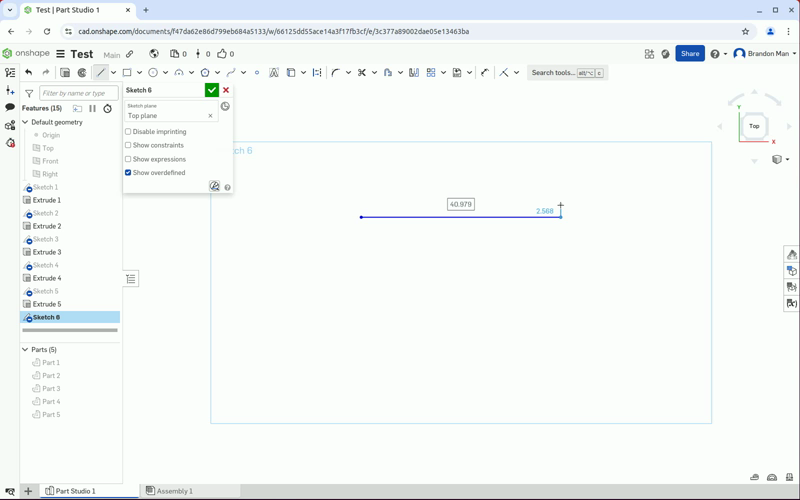
key_down(shift)
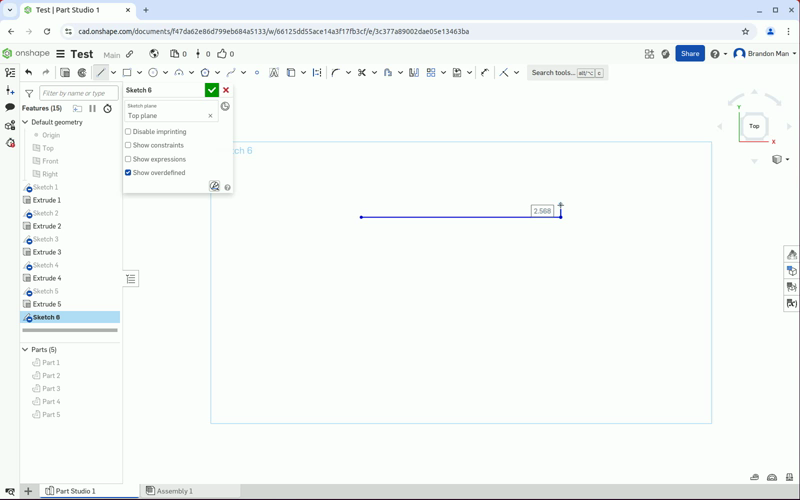
mouse_move(361, 204)
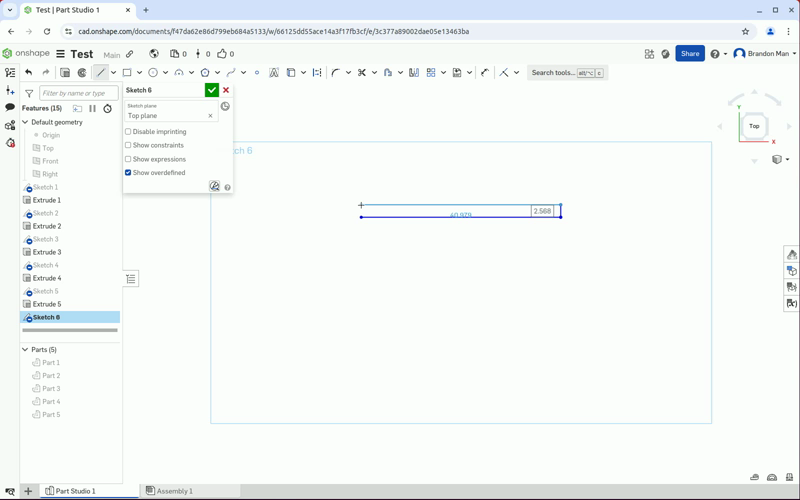
click(361, 204)
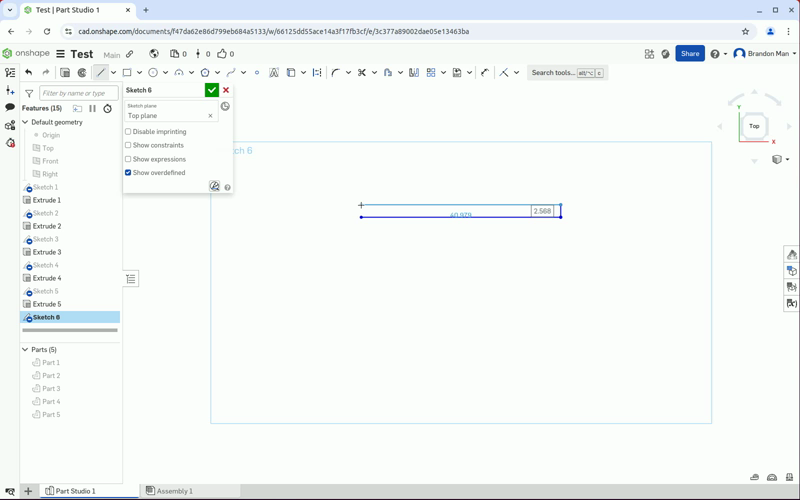
key_up(shift)
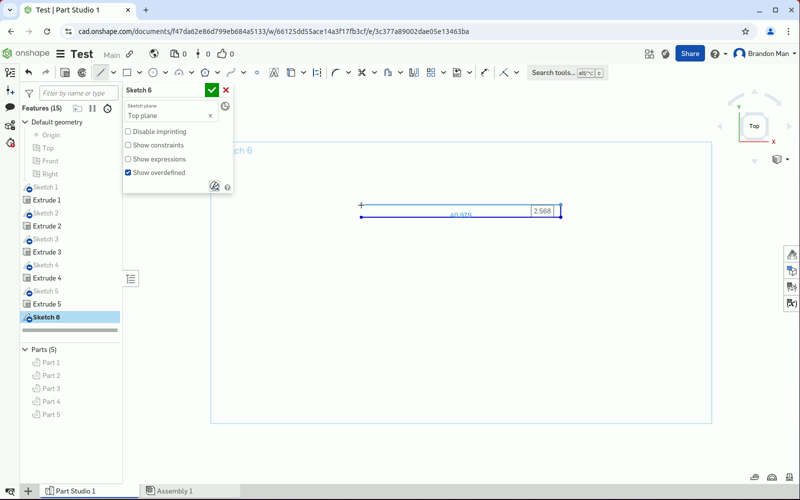
mouse_move(391, 204)
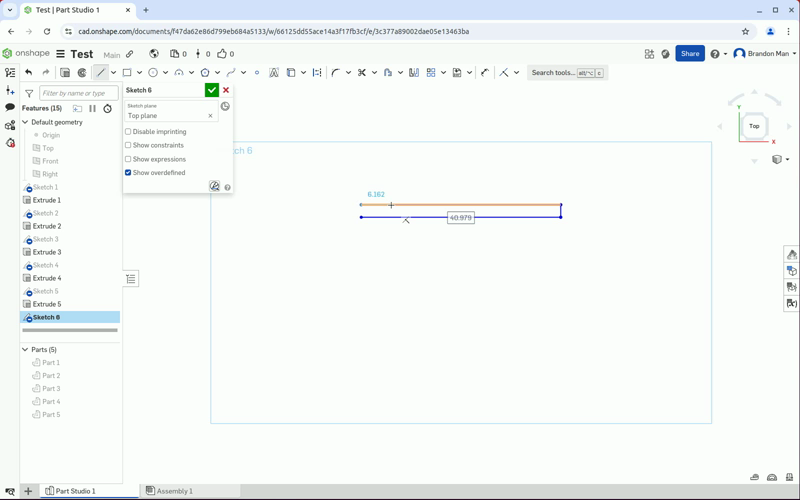
key_down(shift)
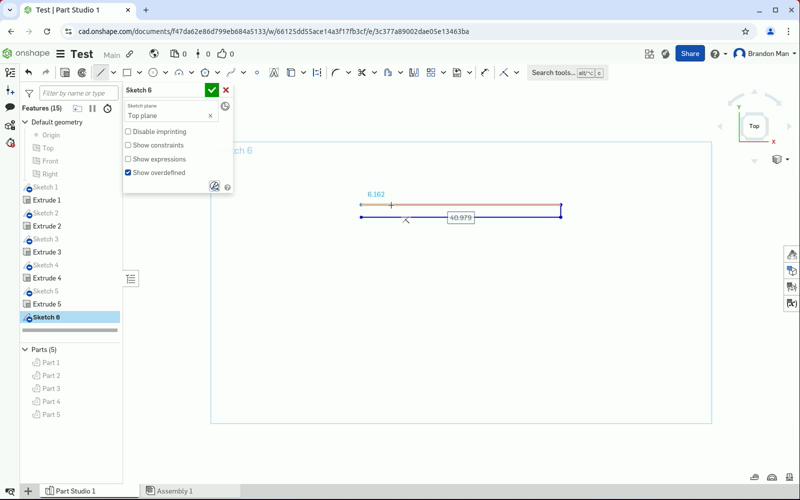
mouse_move(361, 217)
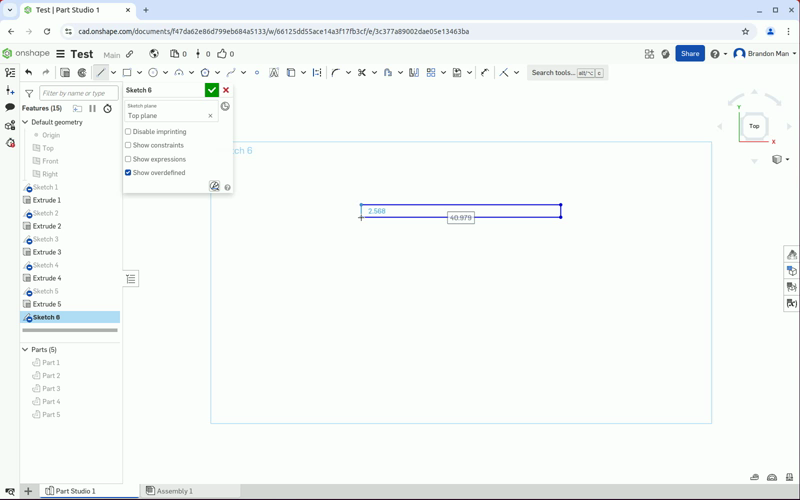
key_up(shift)
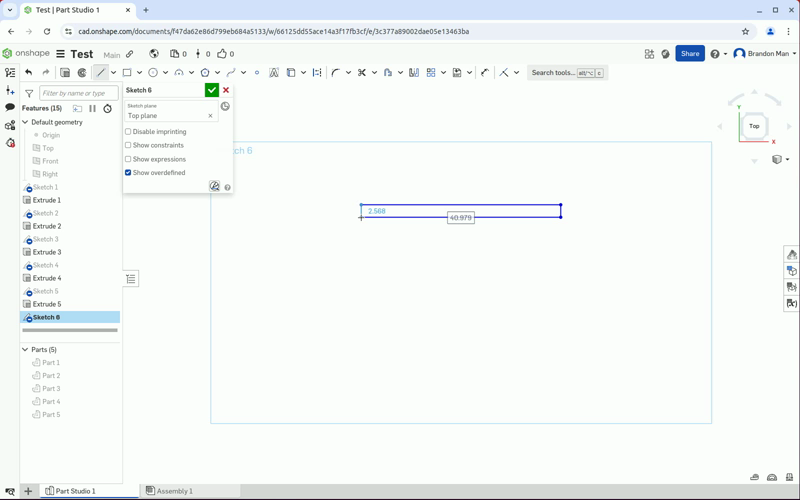
click(361, 217)
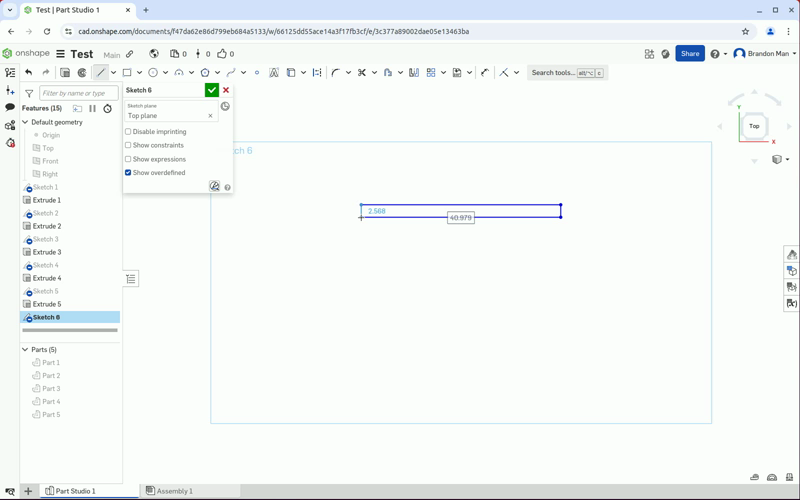
key(esc)
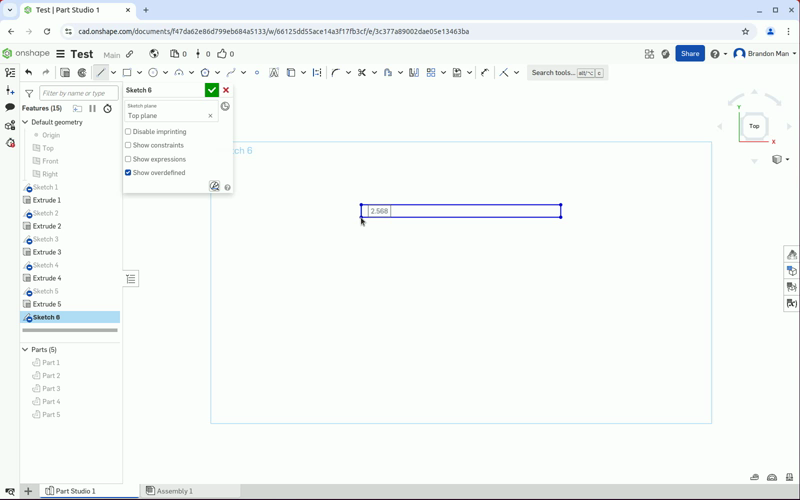
mouse_move(465, 210)
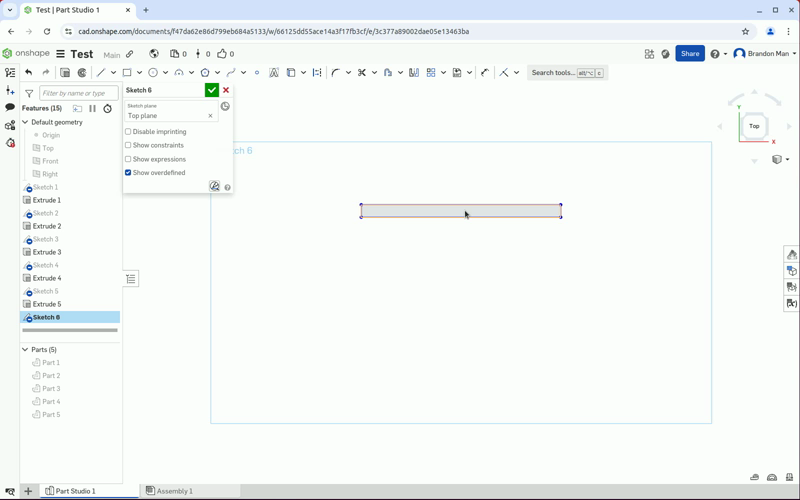
click(465, 210)
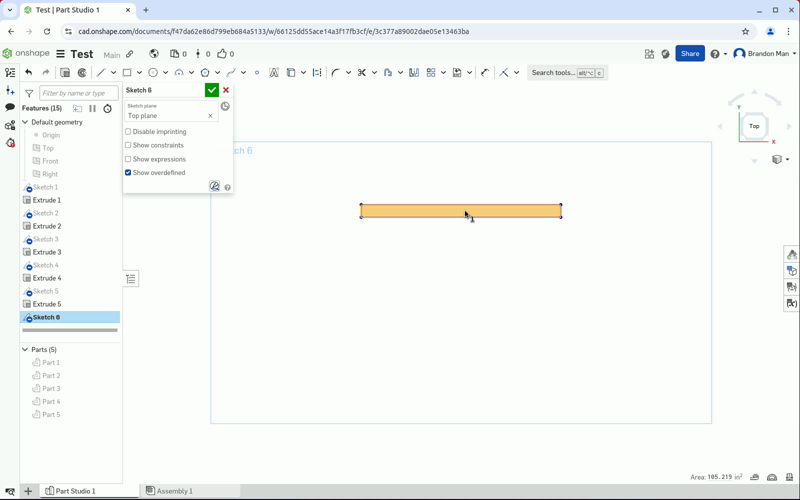
mouse_move(73, 352)
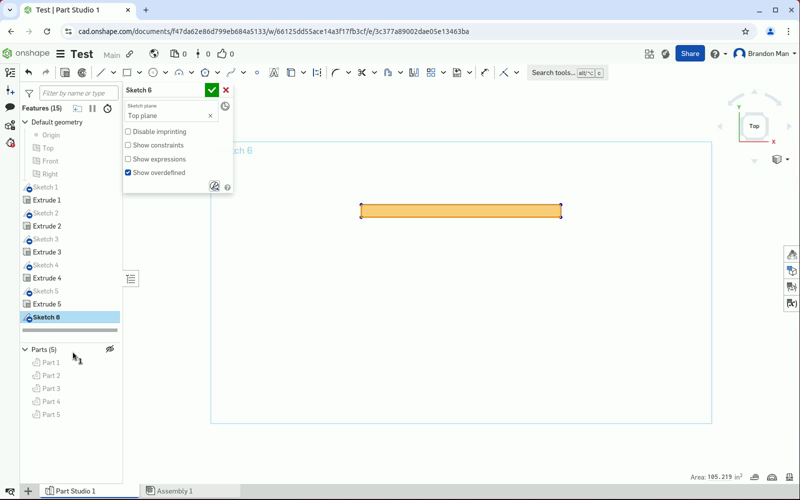
key(shift+y)
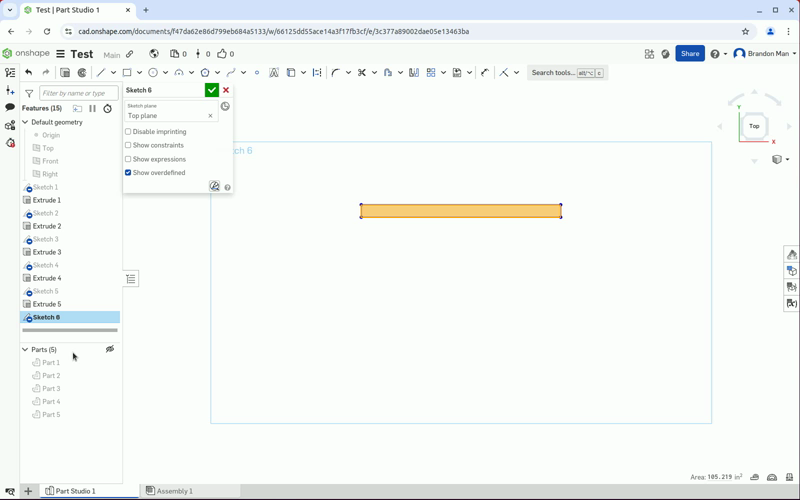
key(shift+e)
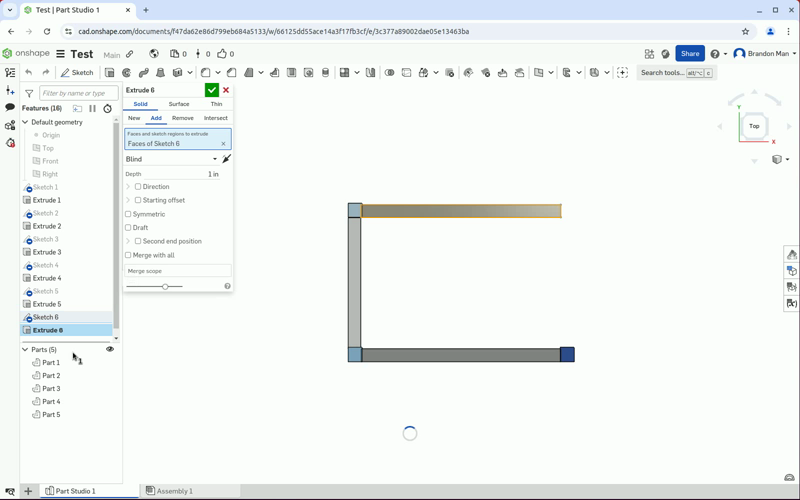
mouse_move(143, 106)
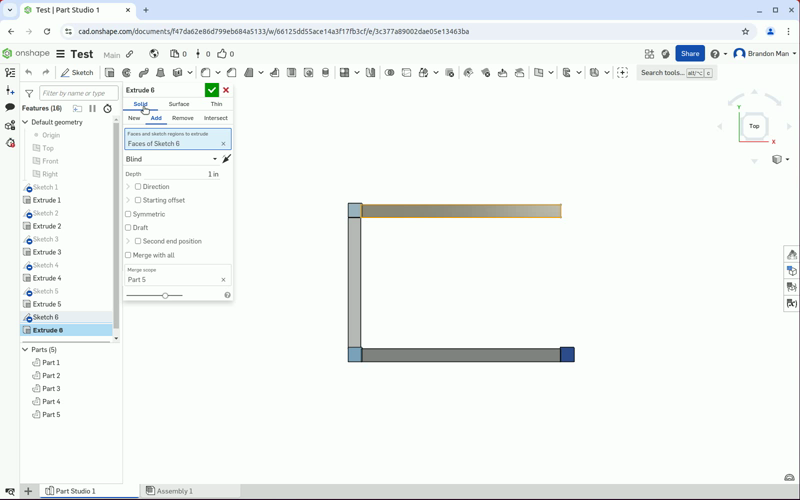
click(143, 106)
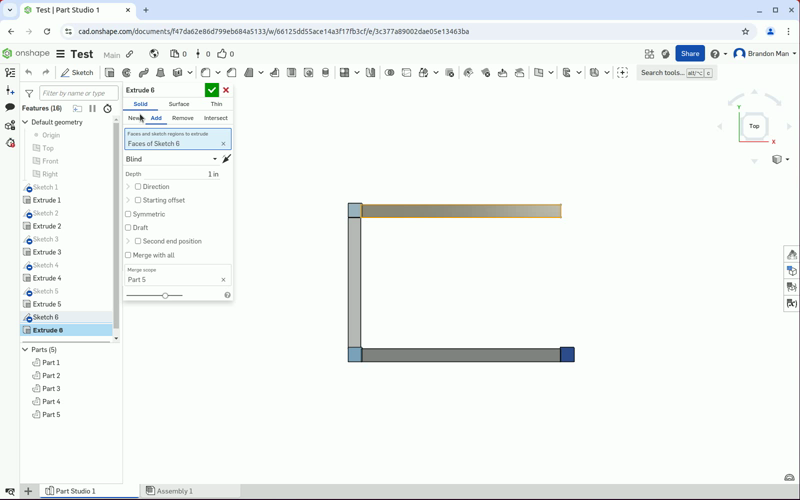
mouse_move(137, 120)
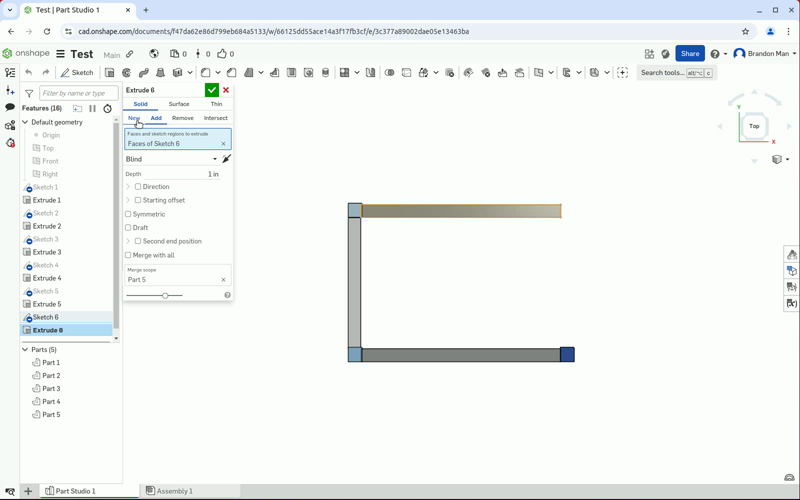
click(137, 120)
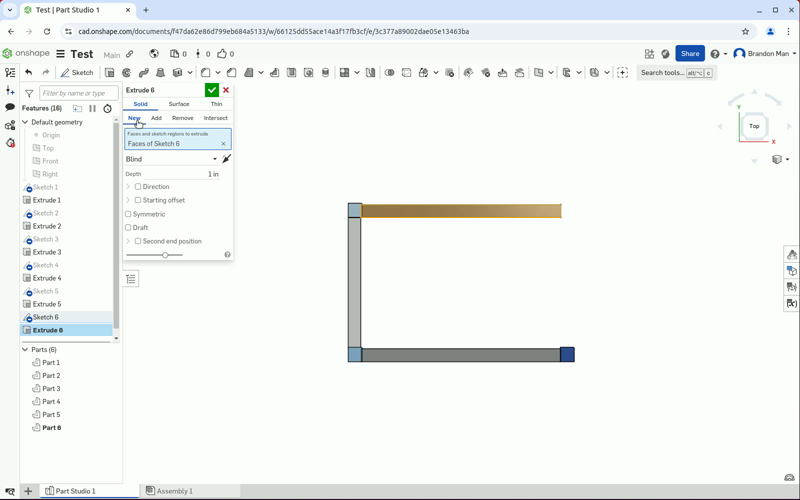
key(tab, 4)
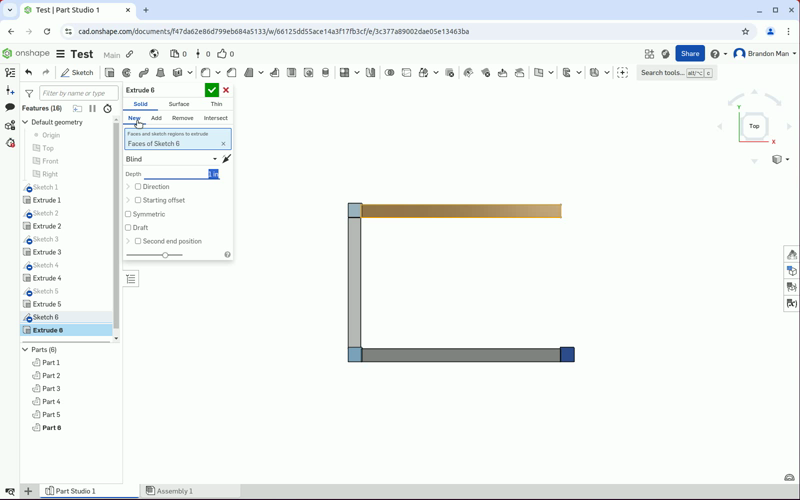
text(18.053)
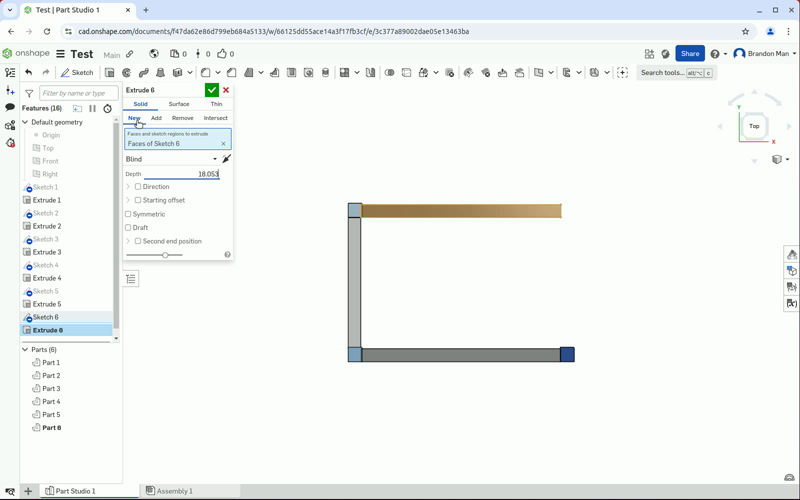
key(enter)
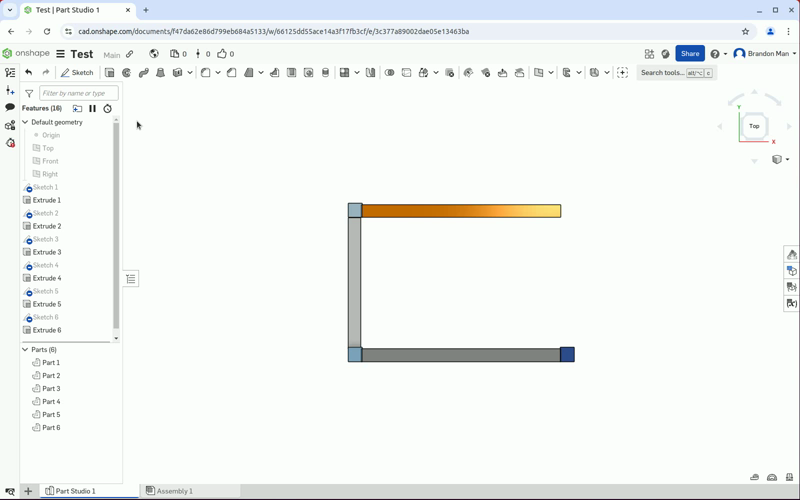
key(shift+h)
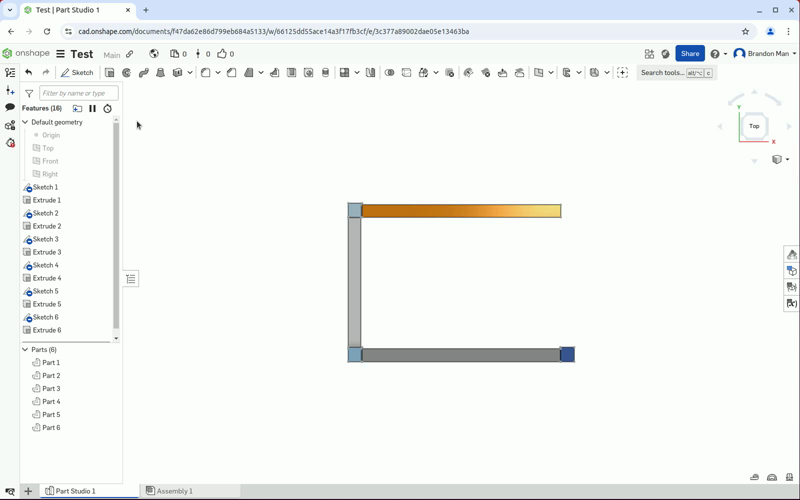
key(shift+h)
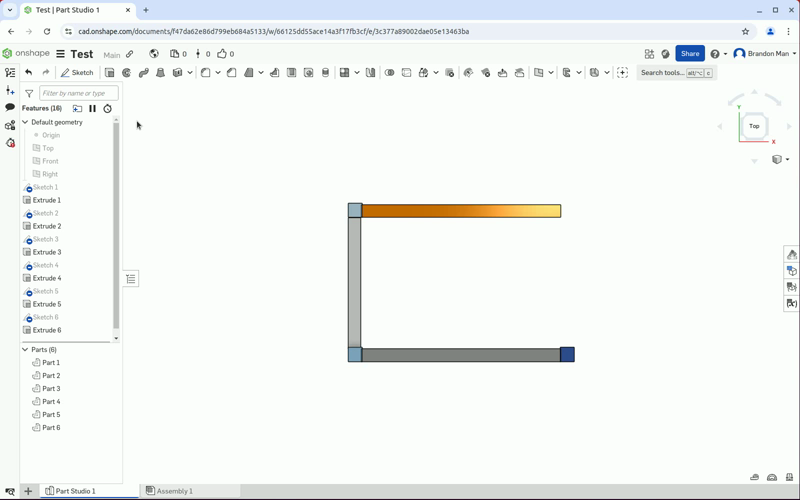
mouse_move(69, 189)
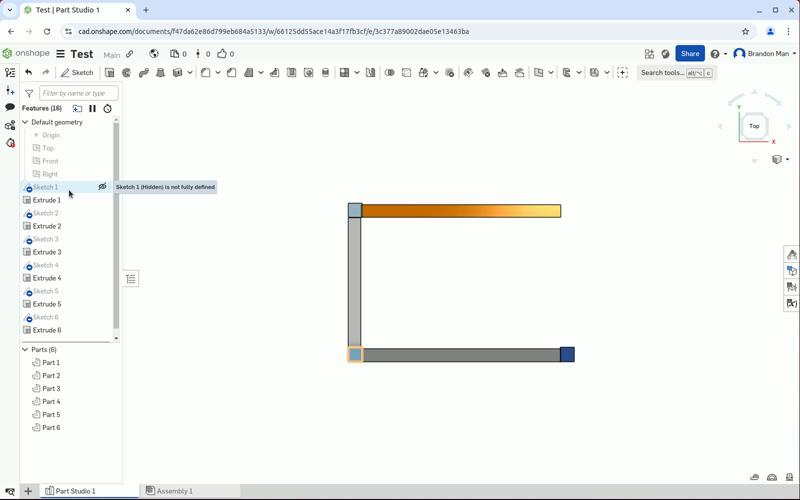
click(69, 189)
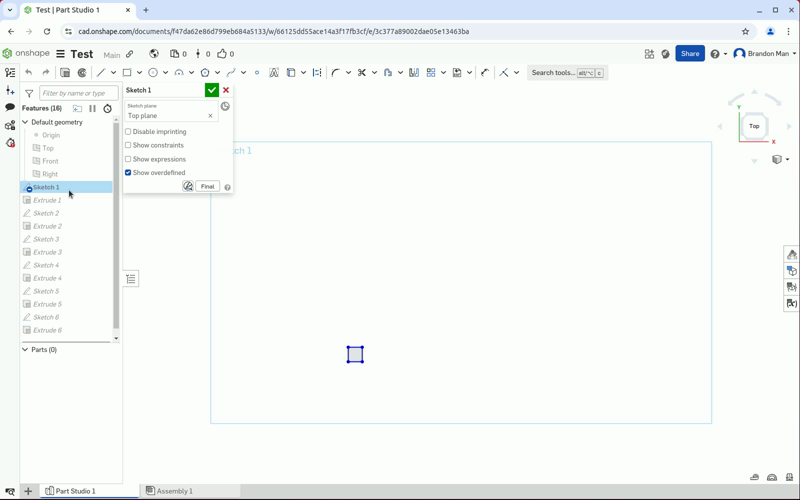
mouse_move(229, 92)
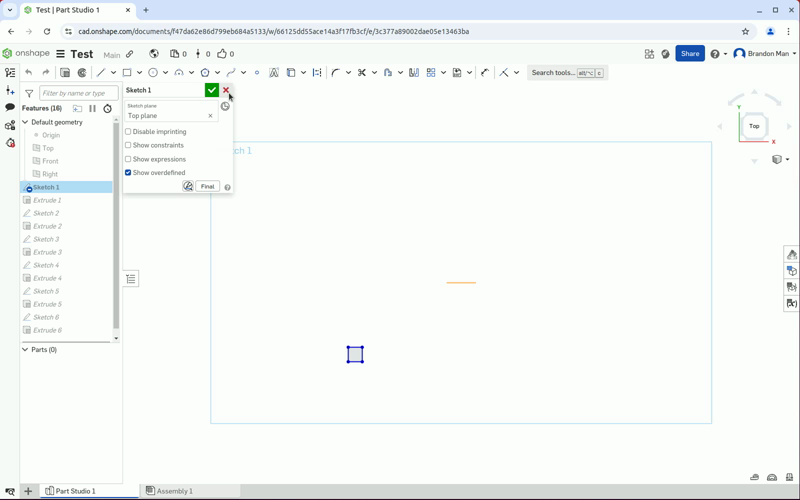
click(229, 92)
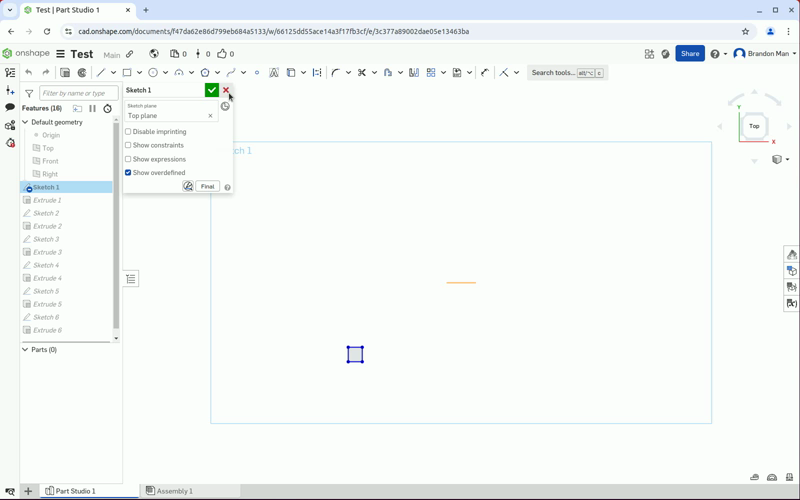
key(shift+s)
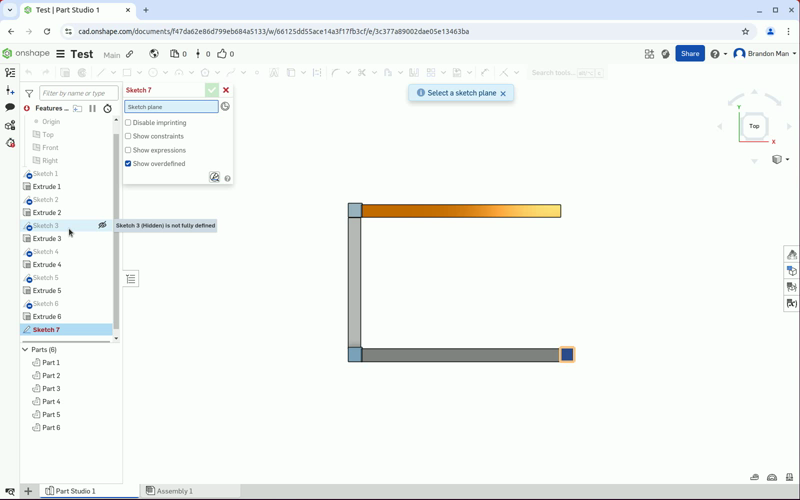
scroll(3)
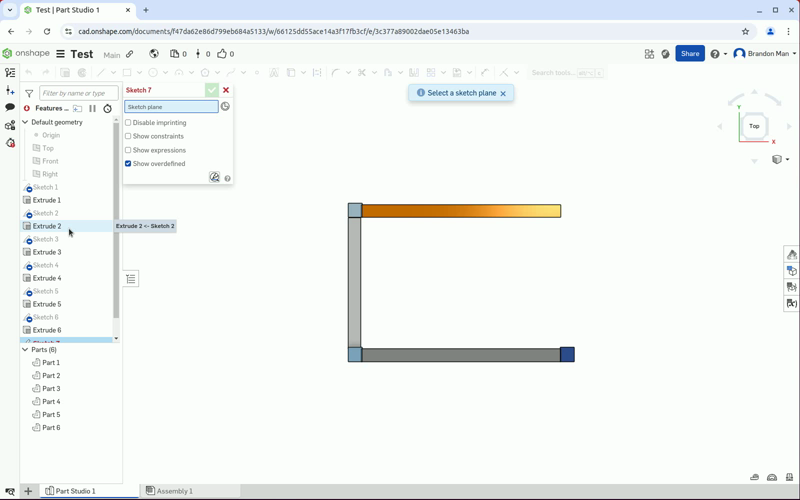
mouse_move(69, 150)
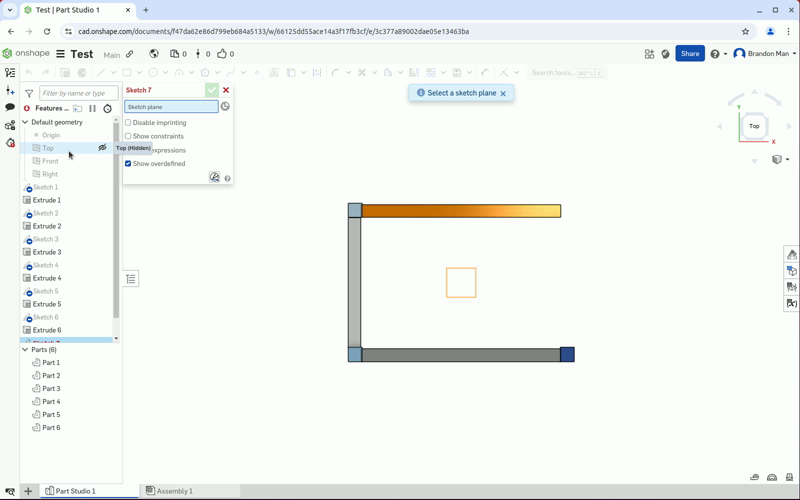
click(69, 150)
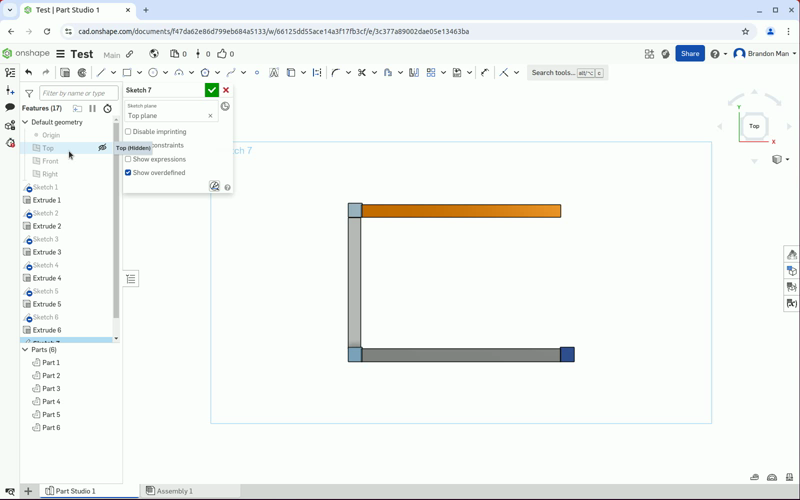
mouse_move(73, 352)
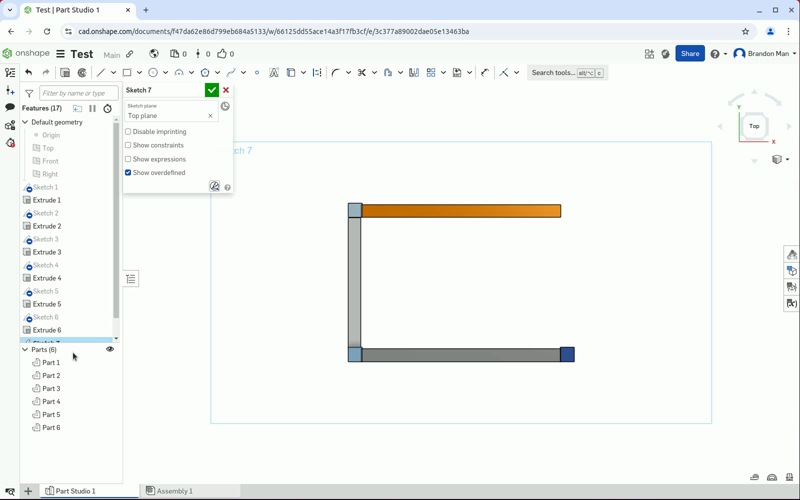
key(y)
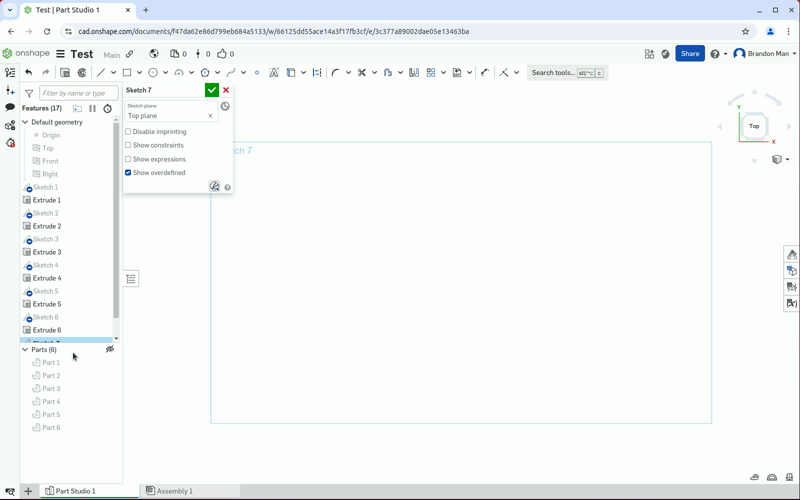
key(l)
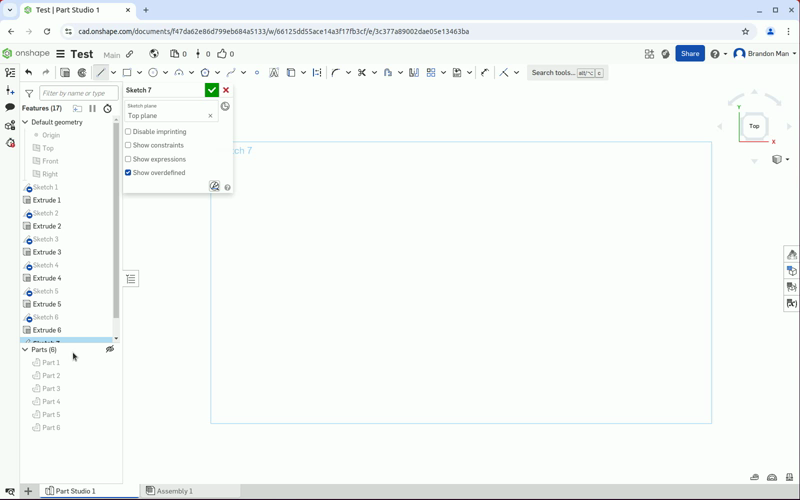
key_down(shift)
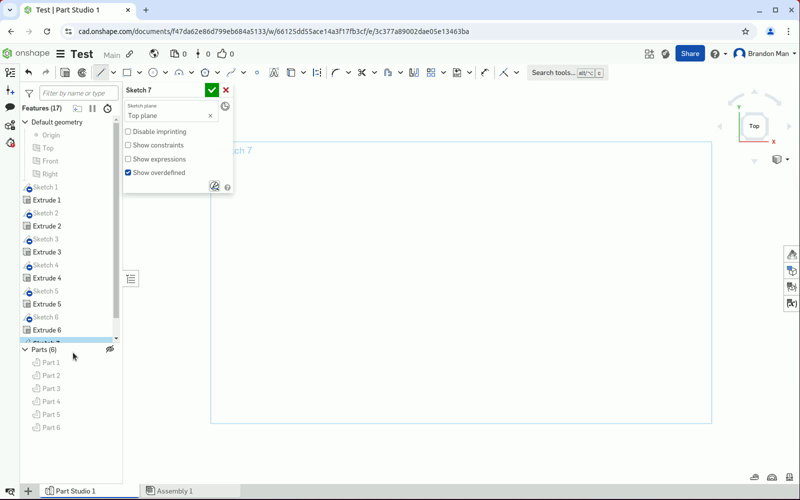
mouse_move(560, 217)
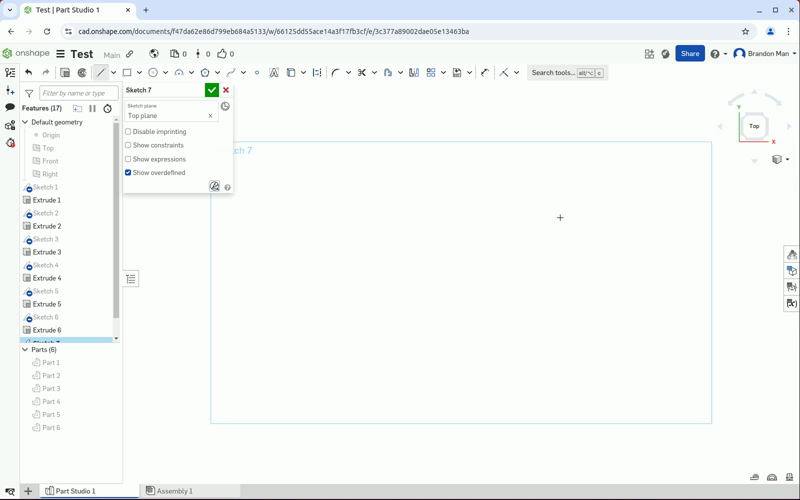
click(560, 217)
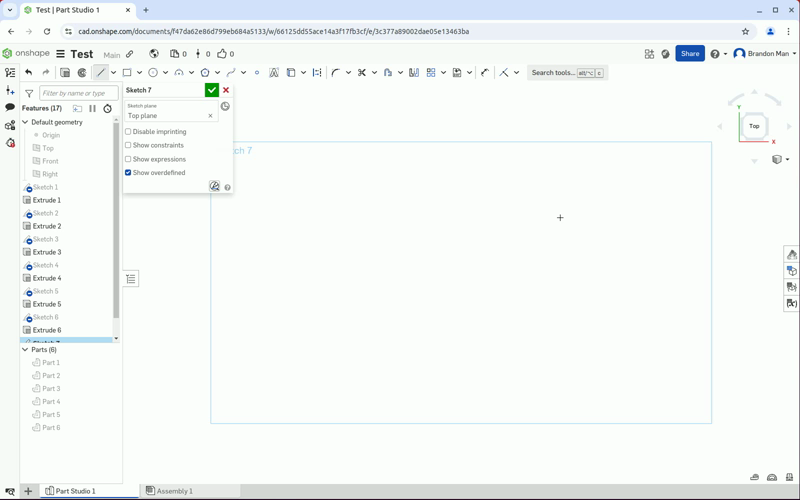
key_up(shift)
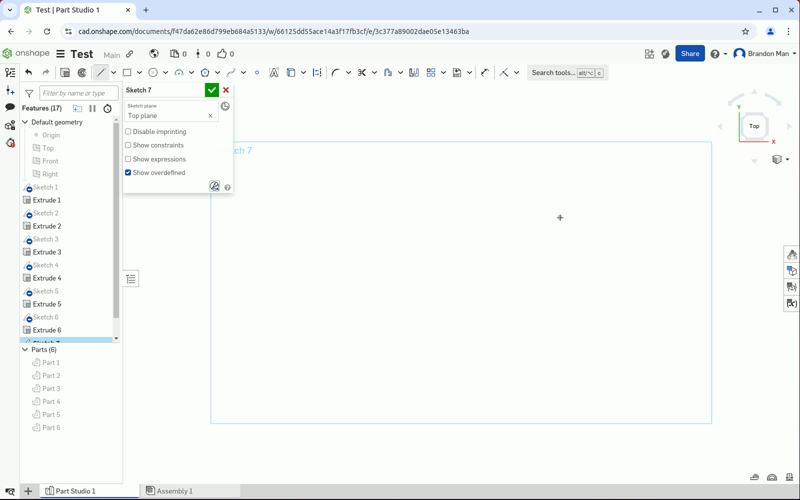
key_down(shift)
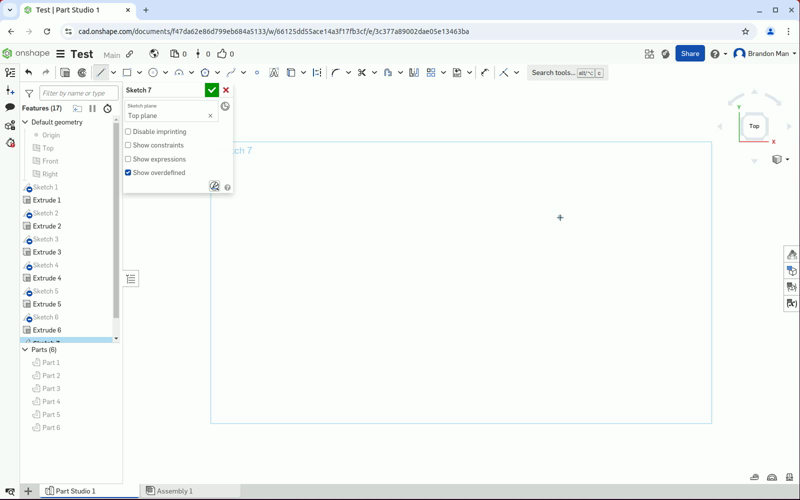
mouse_move(589, 217)
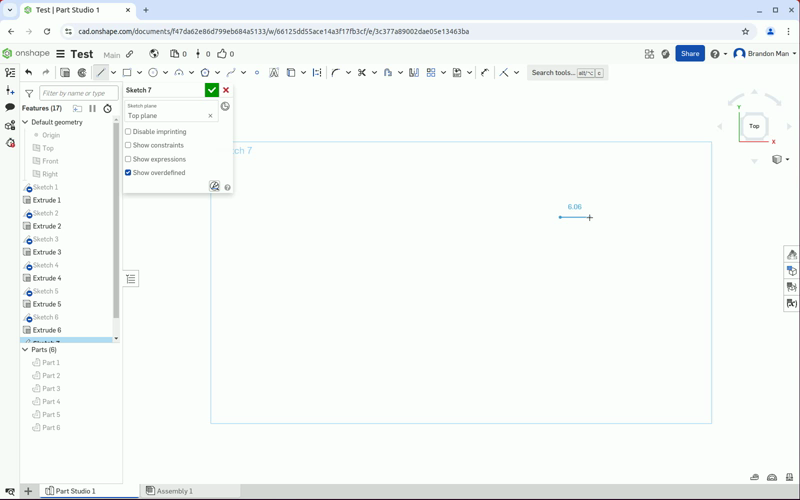
mouse_move(574, 217)
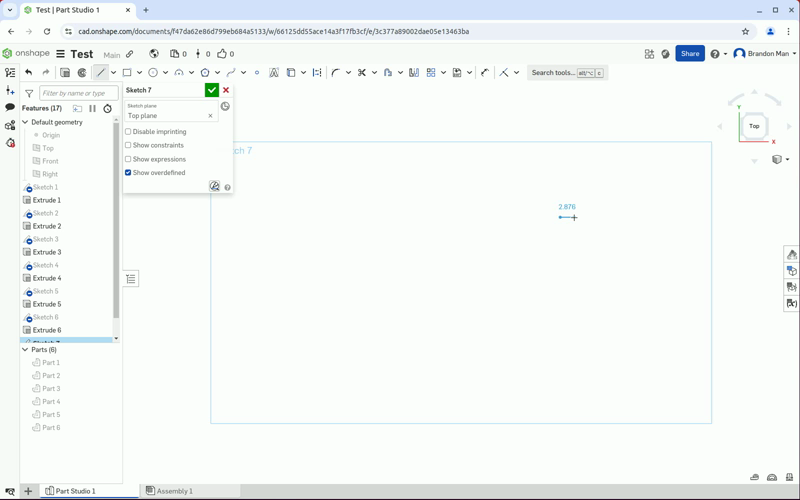
click(574, 217)
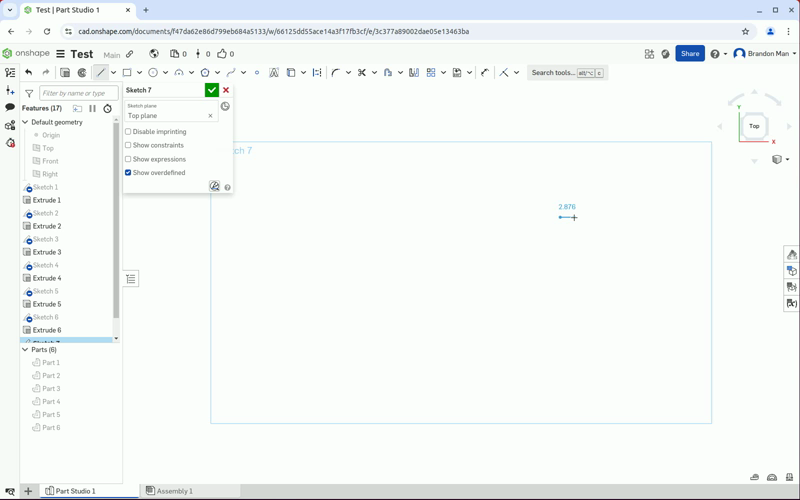
key_up(shift)
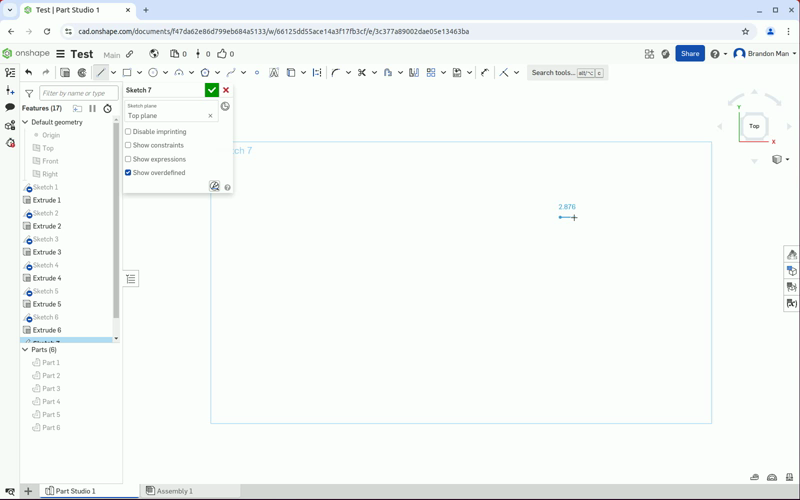
key_down(shift)
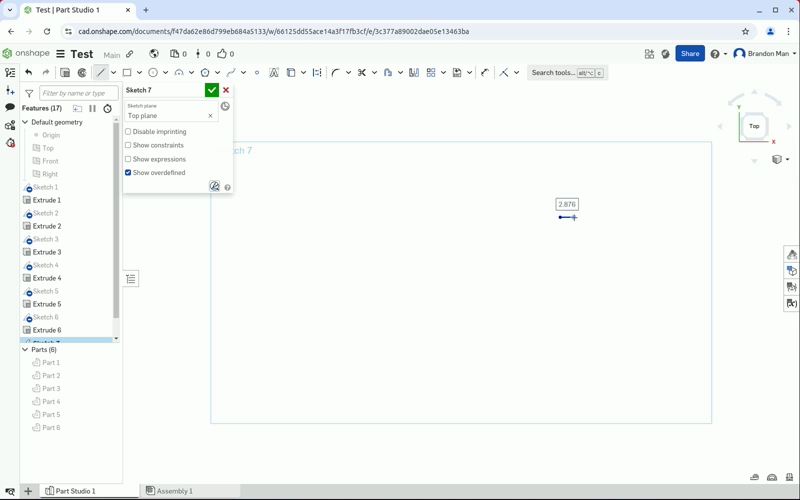
mouse_move(589, 217)
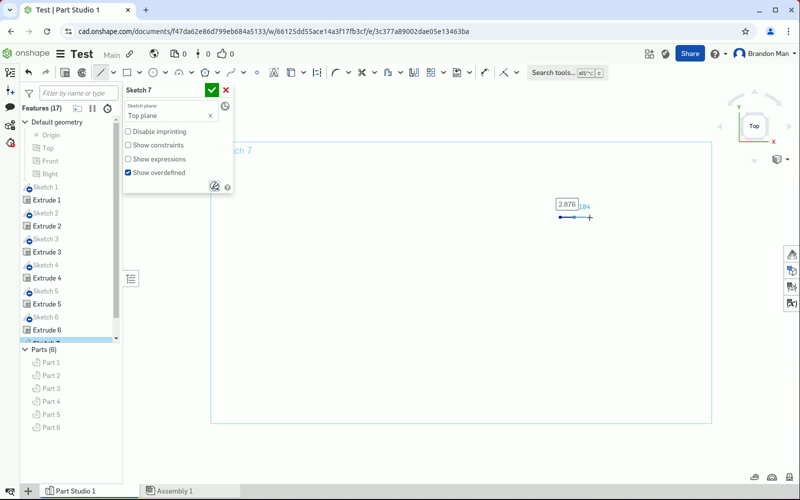
mouse_move(574, 203)
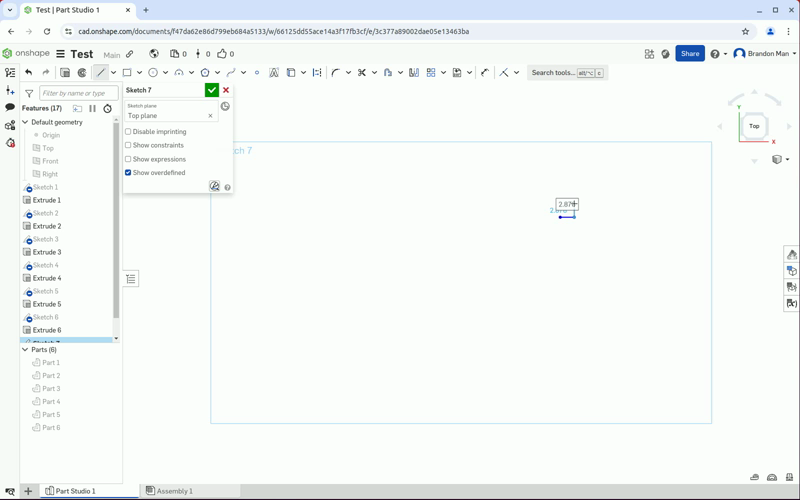
click(574, 203)
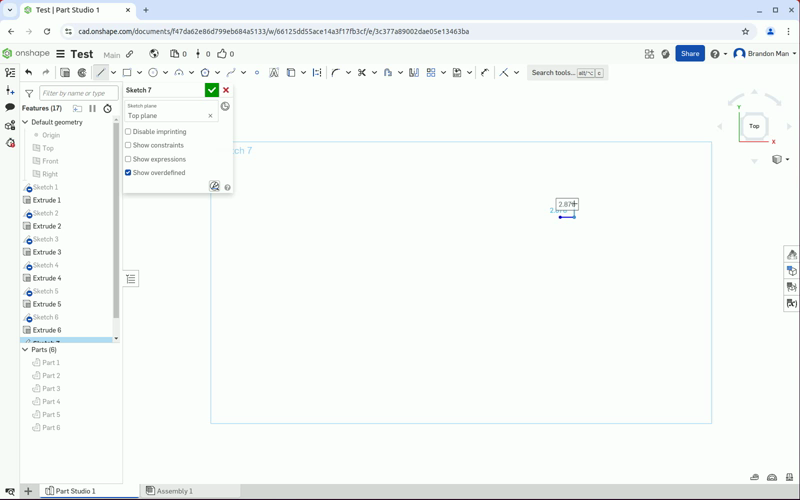
key_up(shift)
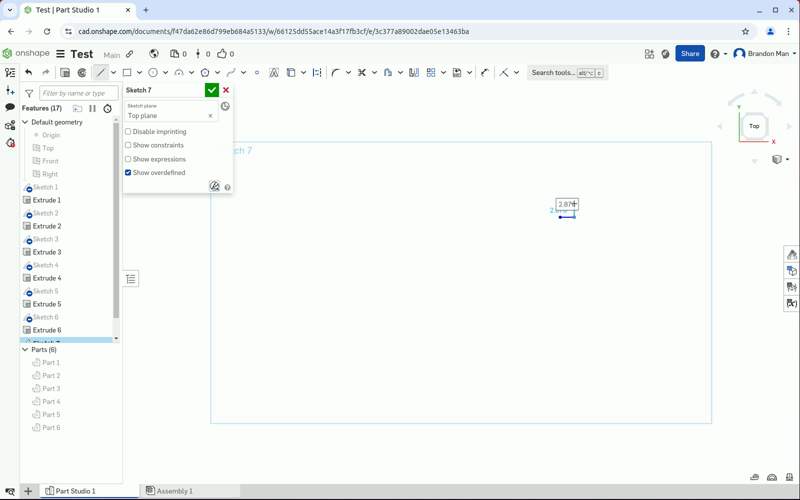
key_down(shift)
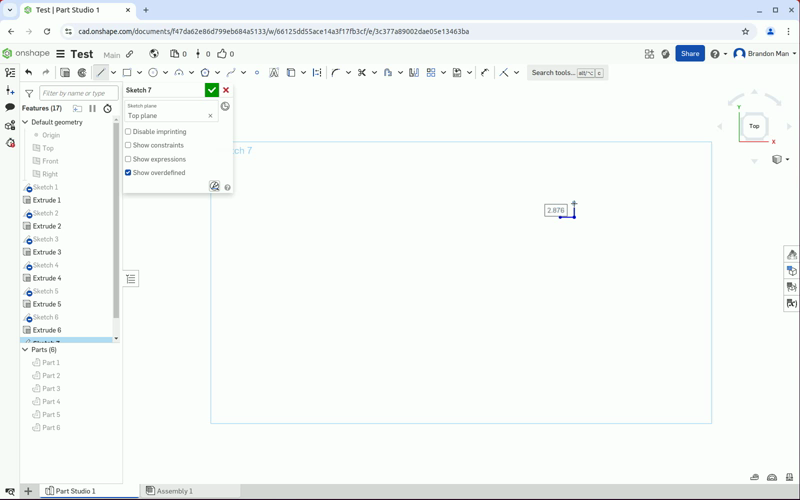
mouse_move(589, 203)
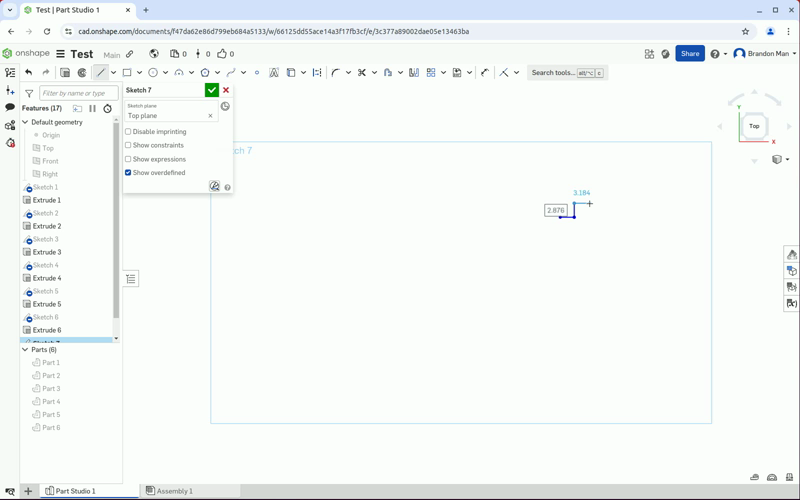
mouse_move(560, 203)
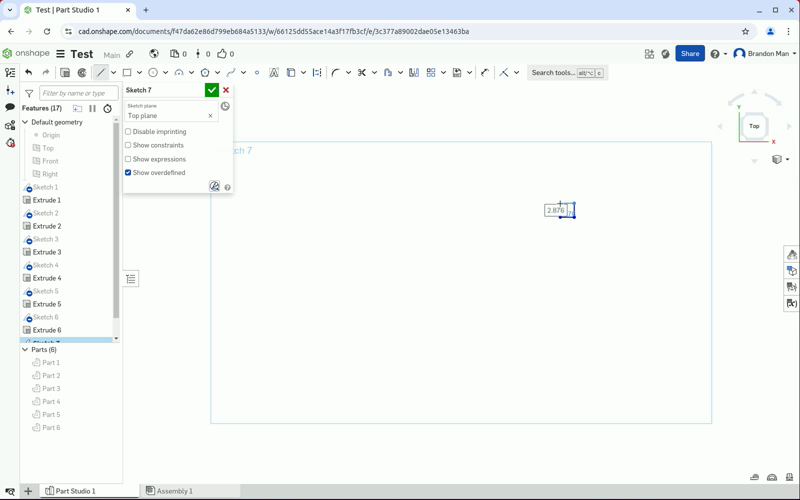
click(560, 203)
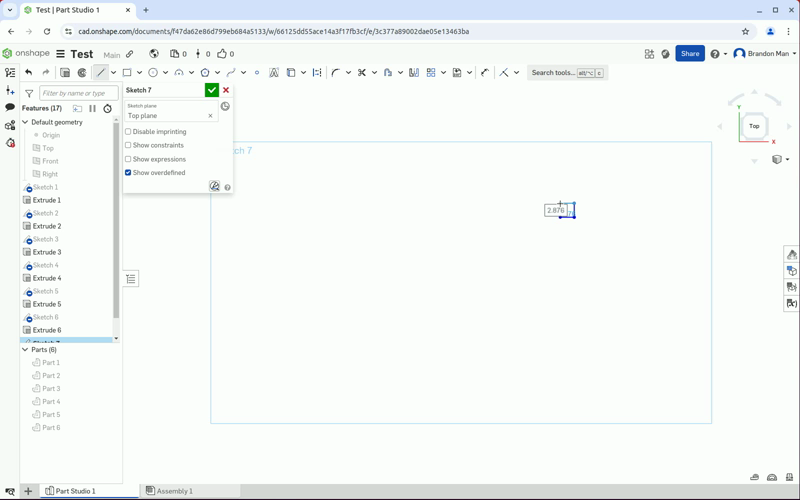
key_up(shift)
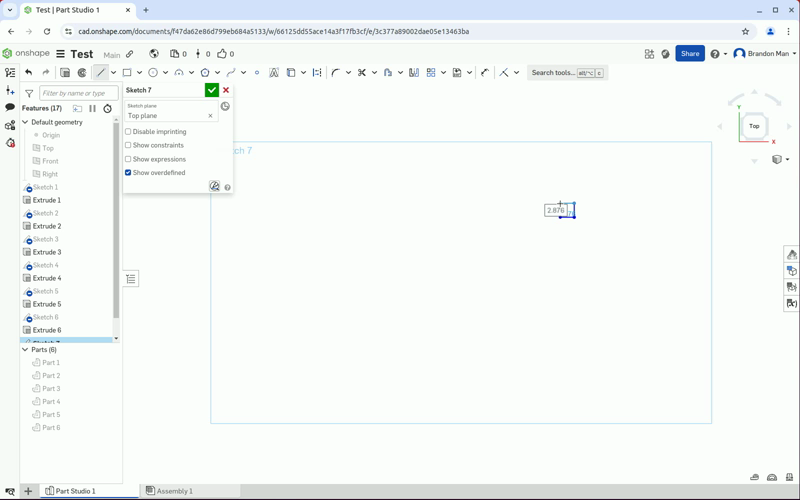
mouse_move(589, 203)
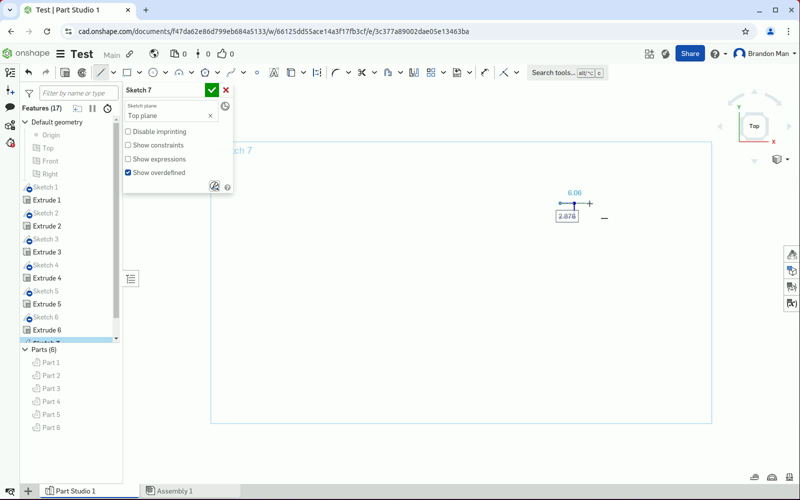
key_down(shift)
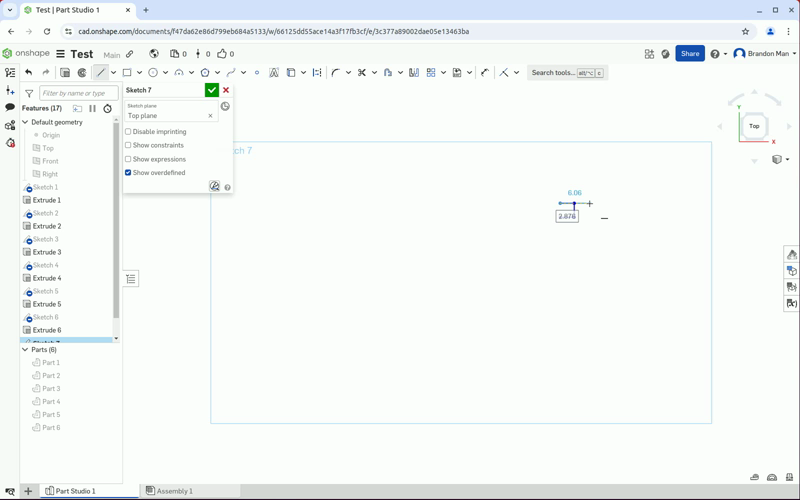
mouse_move(560, 217)
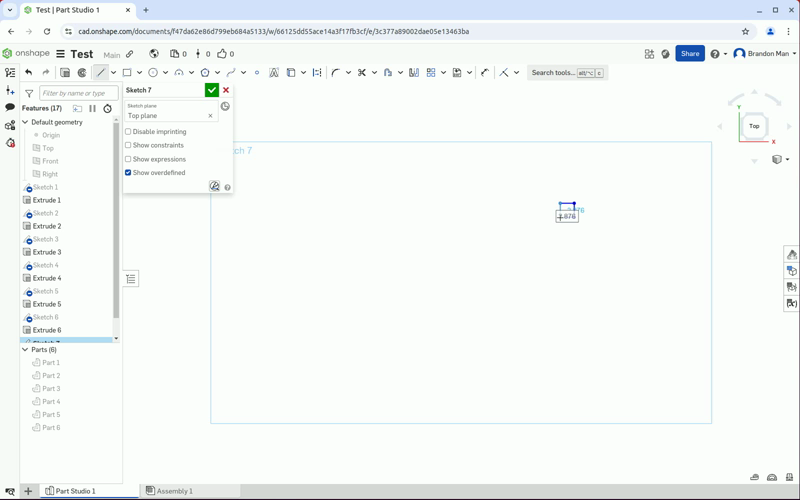
key_up(shift)
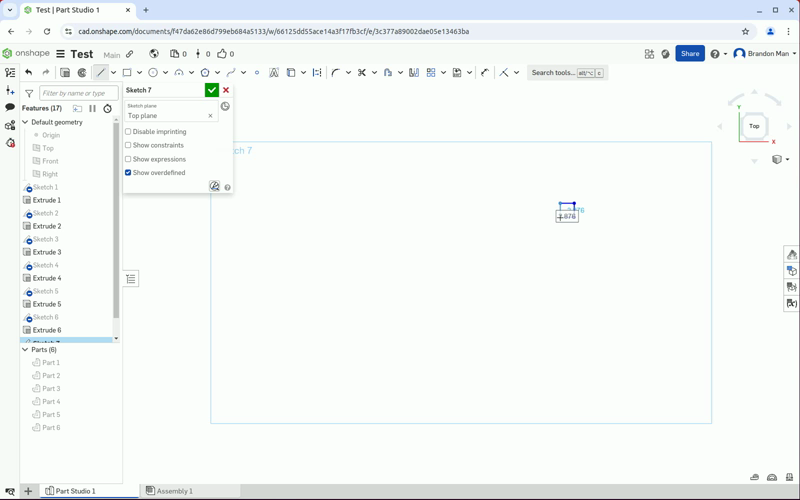
click(560, 217)
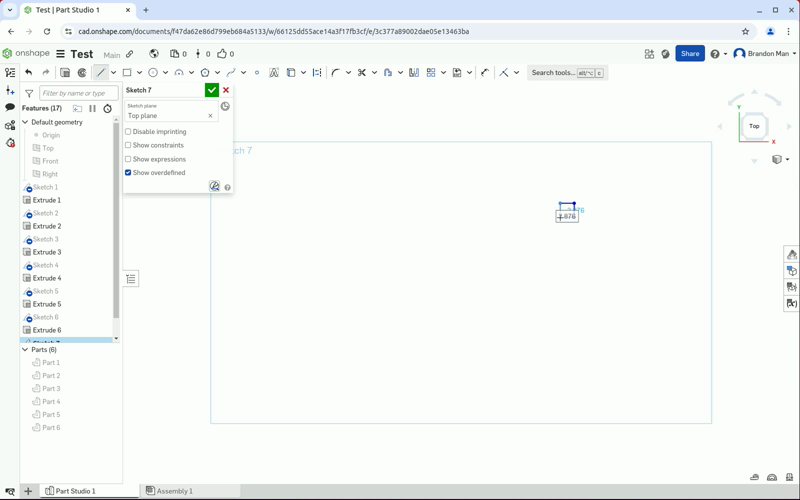
key(esc)
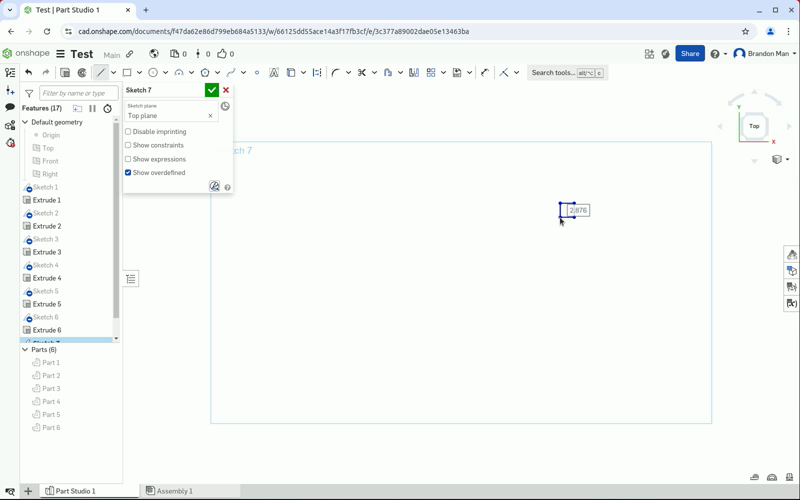
mouse_move(562, 211)
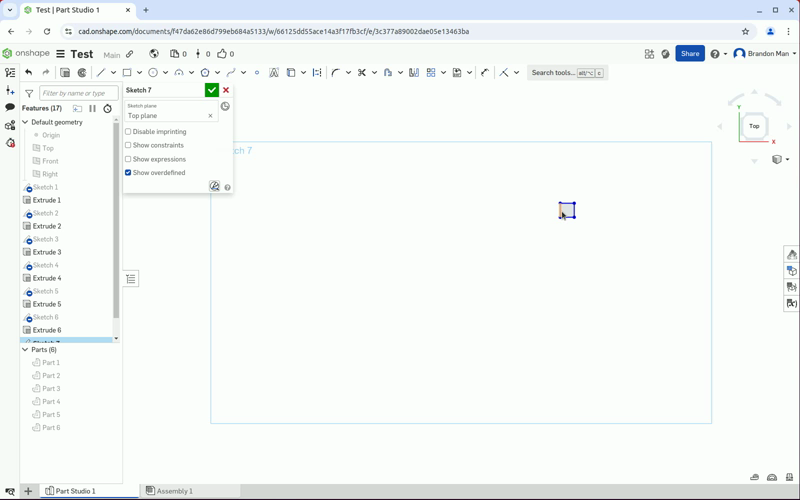
scroll(6)
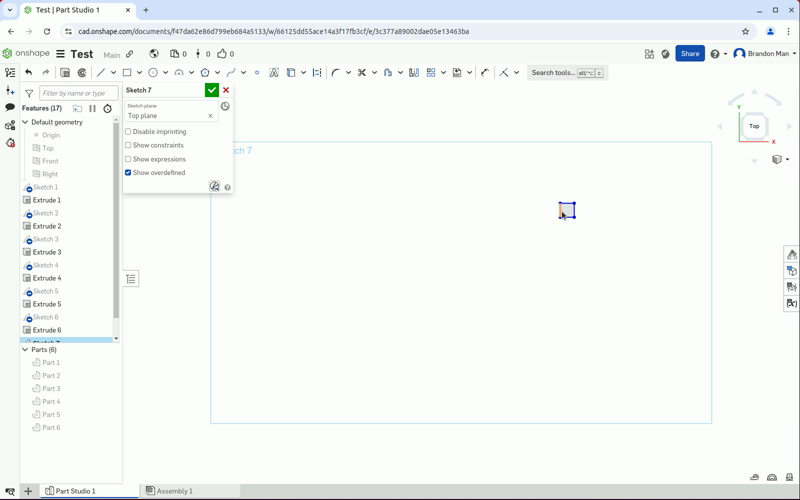
scroll(6)
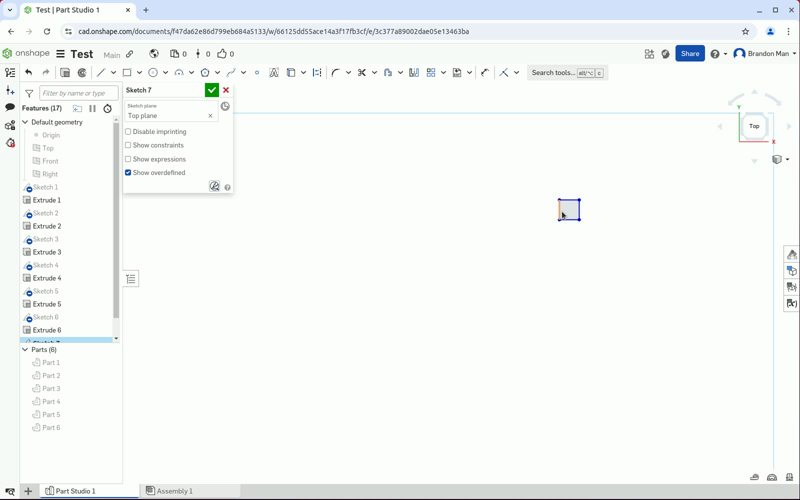
scroll(6)
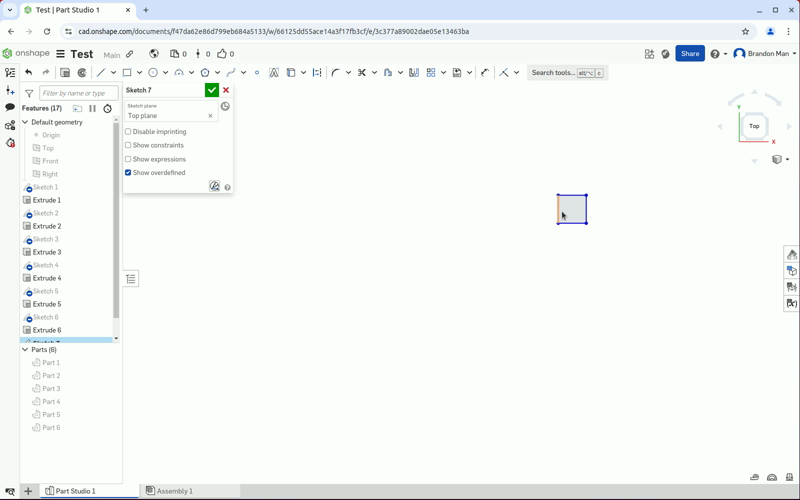
scroll(6)
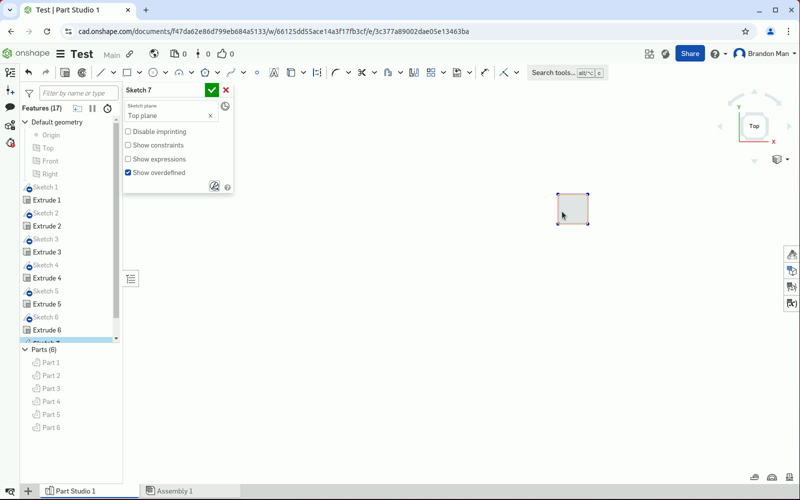
scroll(6)
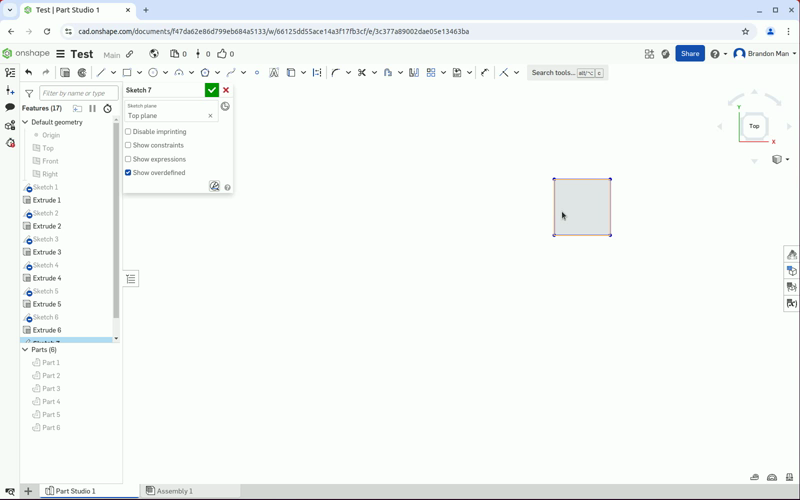
scroll(6)
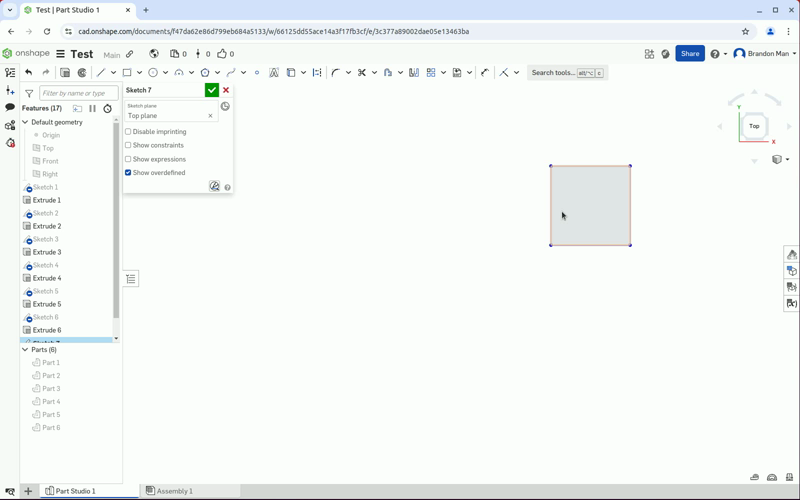
scroll(6)
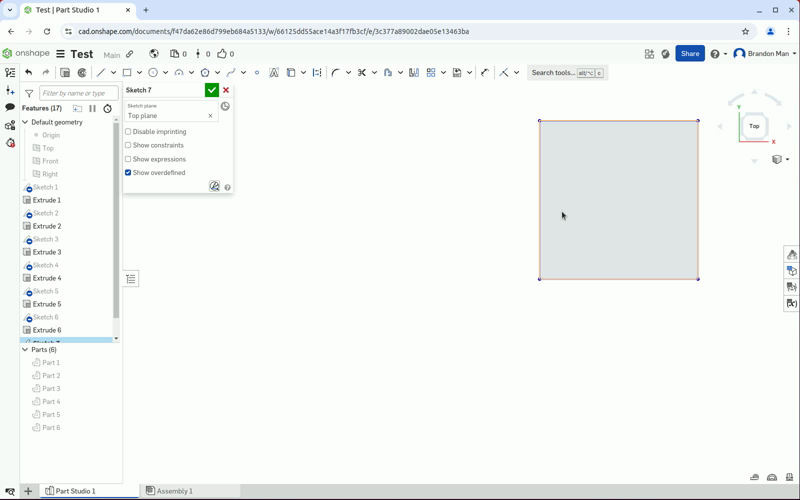
click(562, 211)
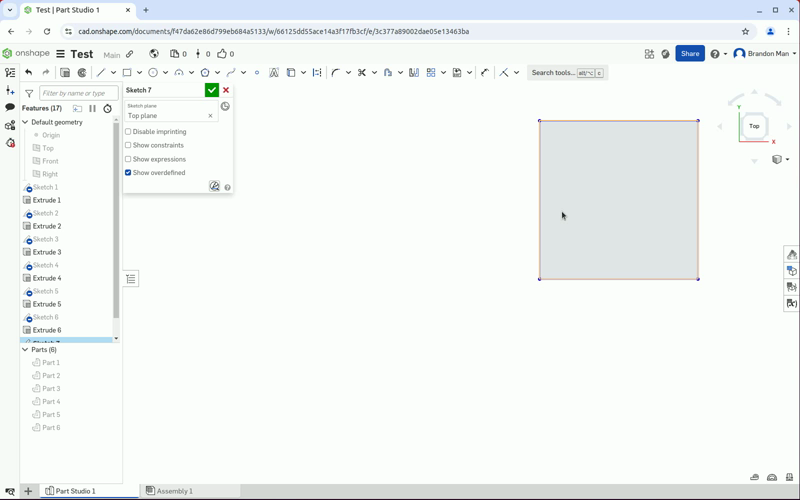
scroll(-6)
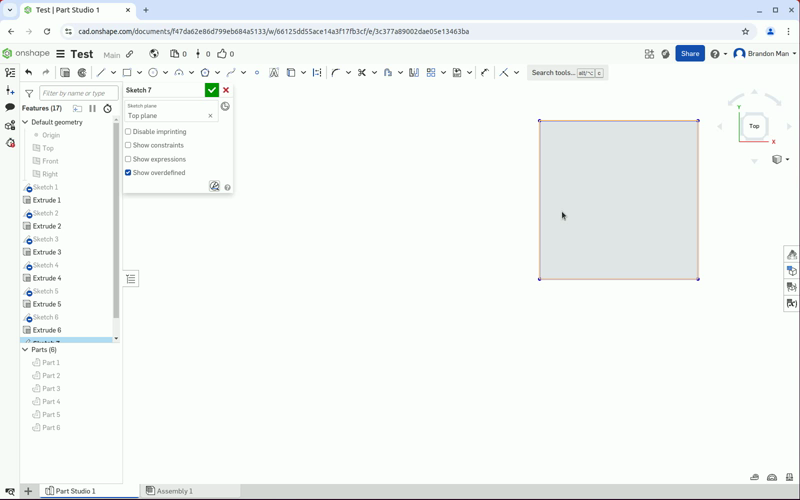
scroll(-6)
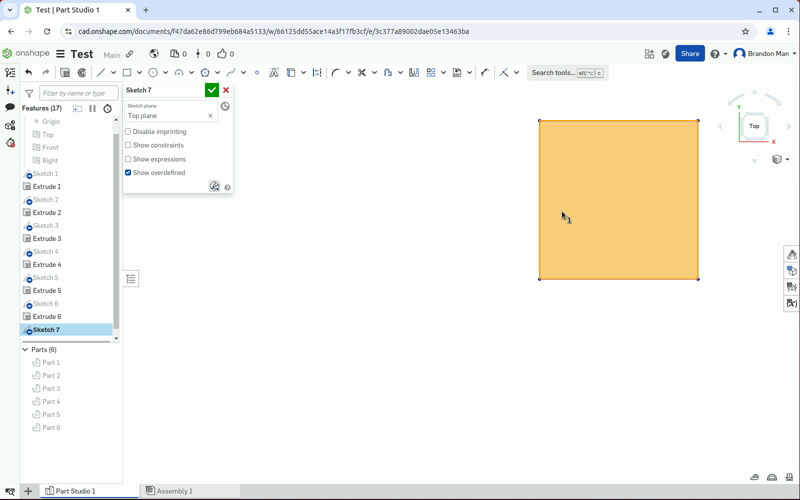
scroll(-6)
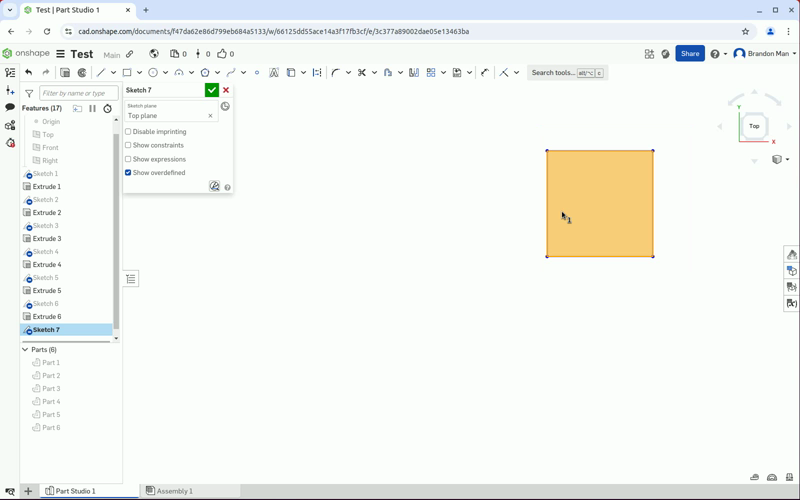
scroll(-6)
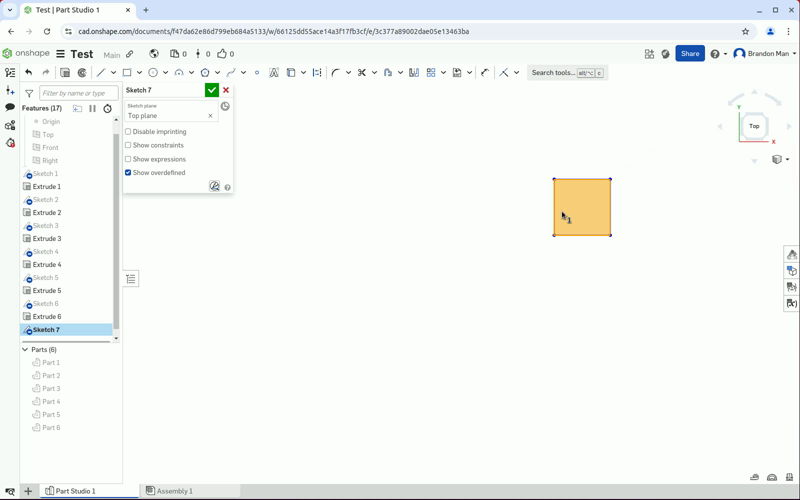
scroll(-6)
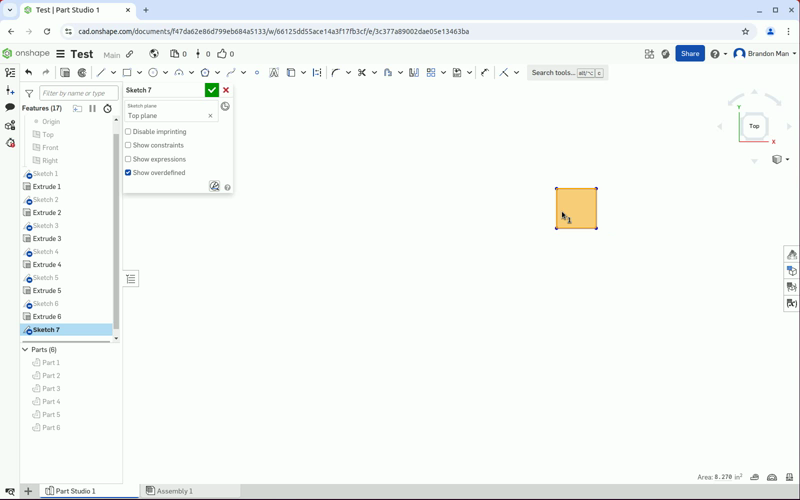
scroll(-6)
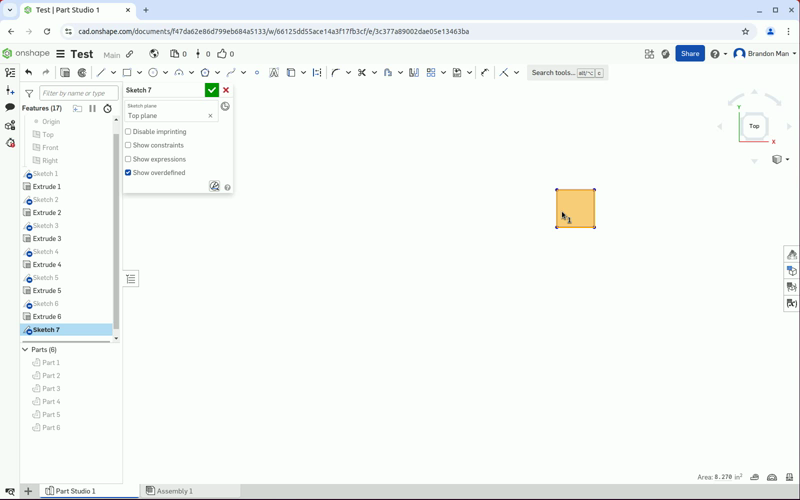
scroll(-6)
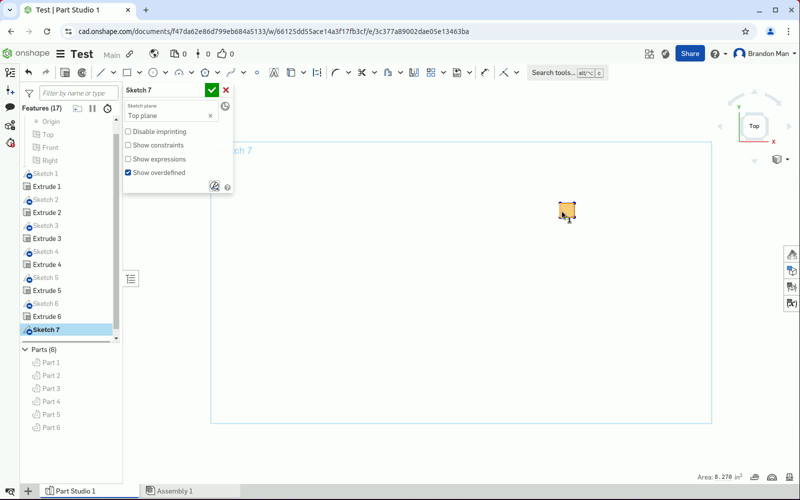
mouse_move(73, 352)
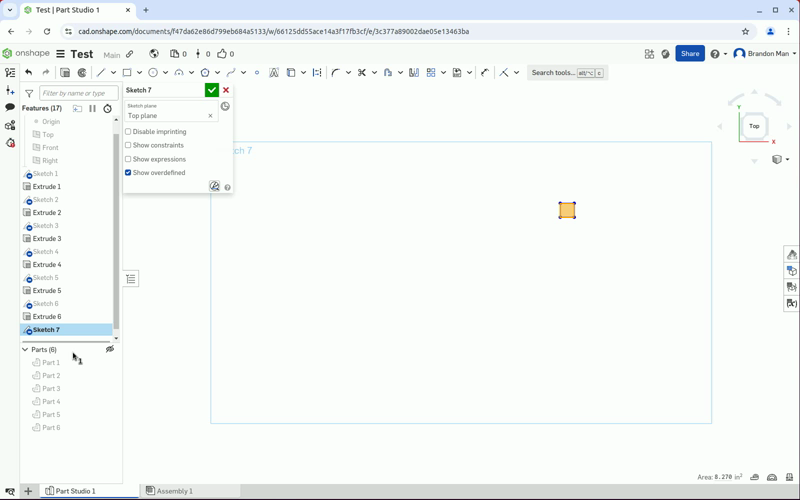
key(shift+y)
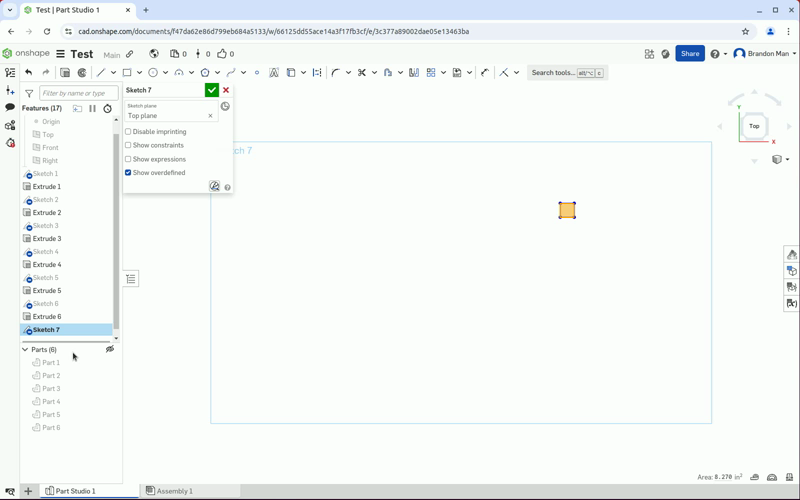
key(shift+e)
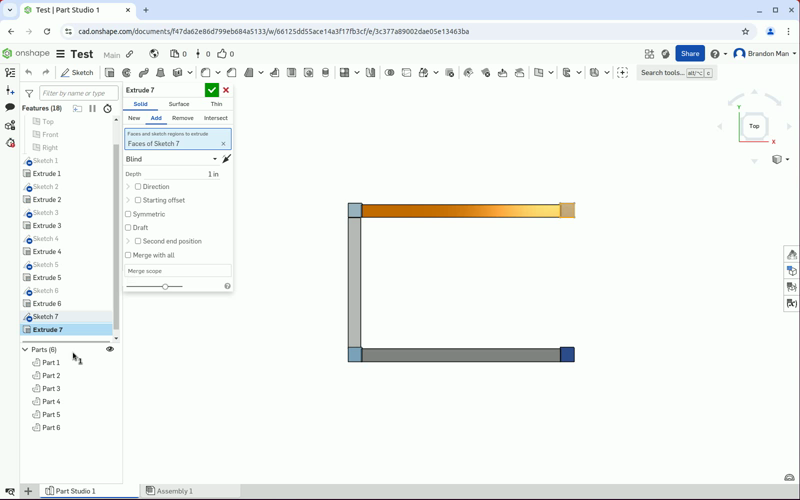
mouse_move(143, 106)
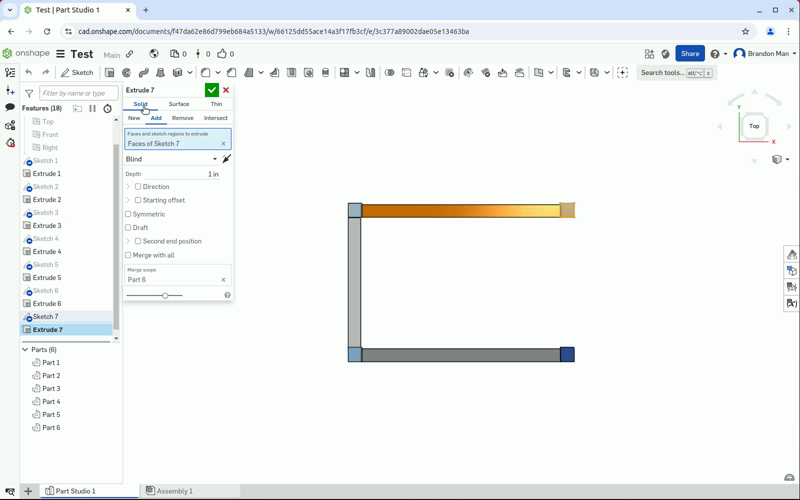
click(143, 106)
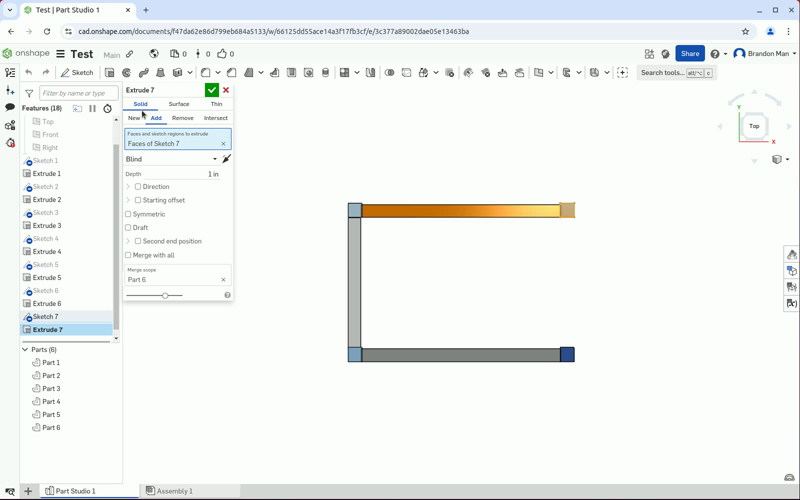
mouse_move(137, 120)
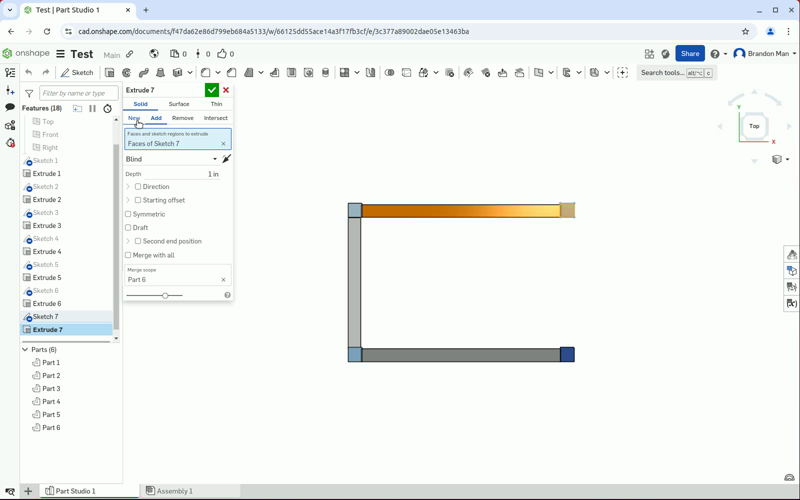
click(137, 120)
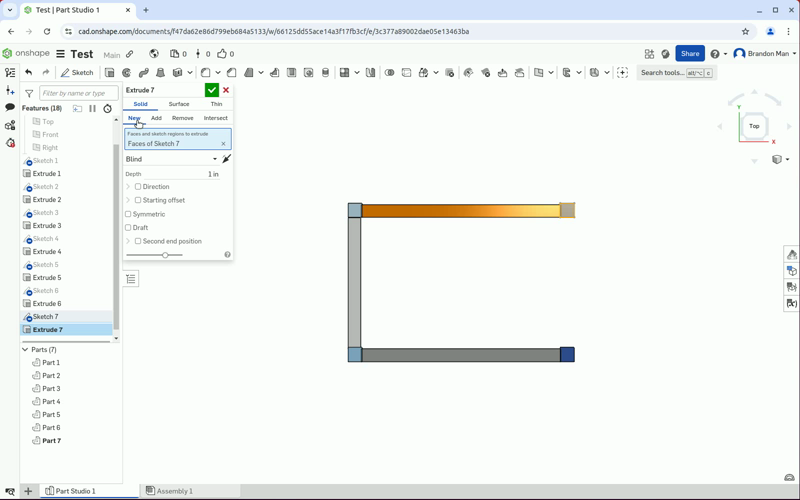
key(tab, 4)
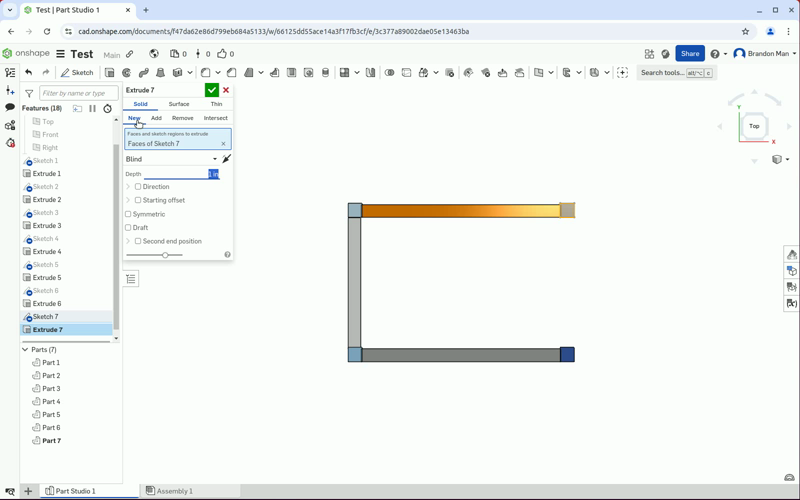
text(18.053)
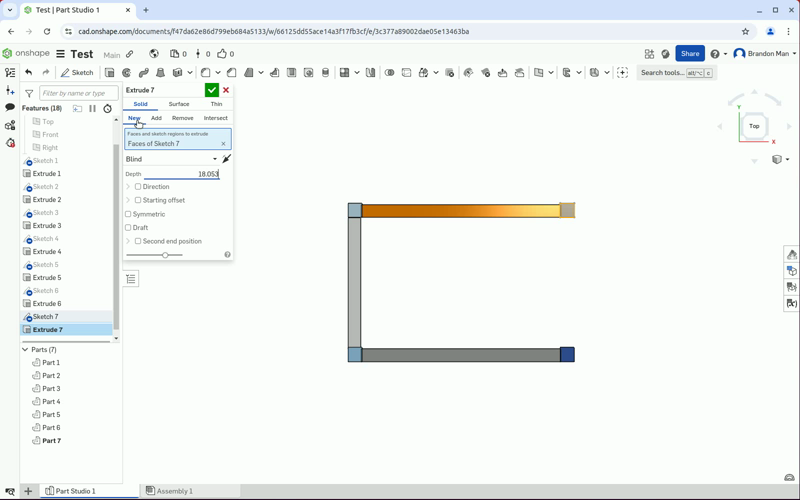
key(enter)
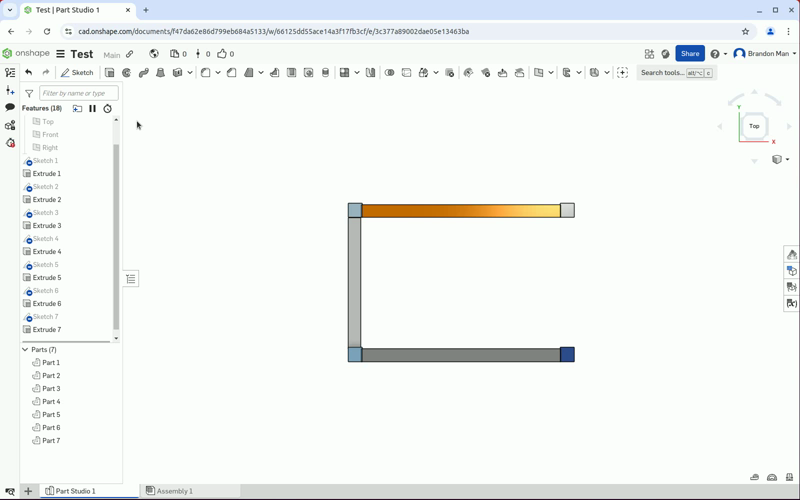
key(shift+h)
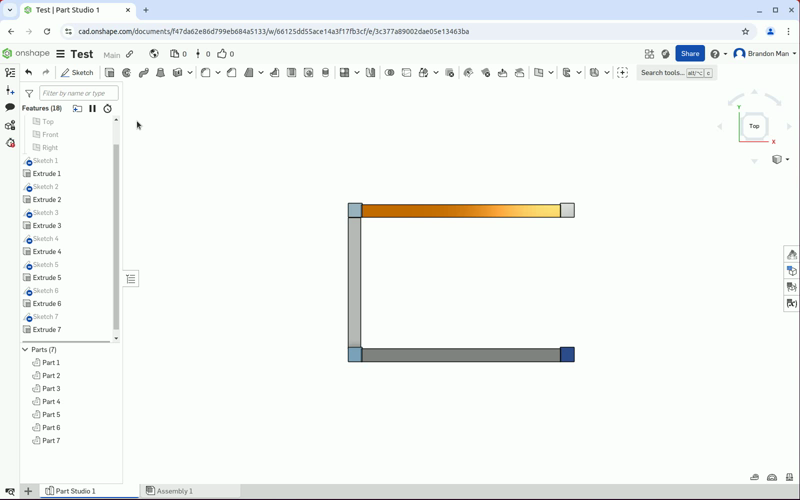
key(shift+h)
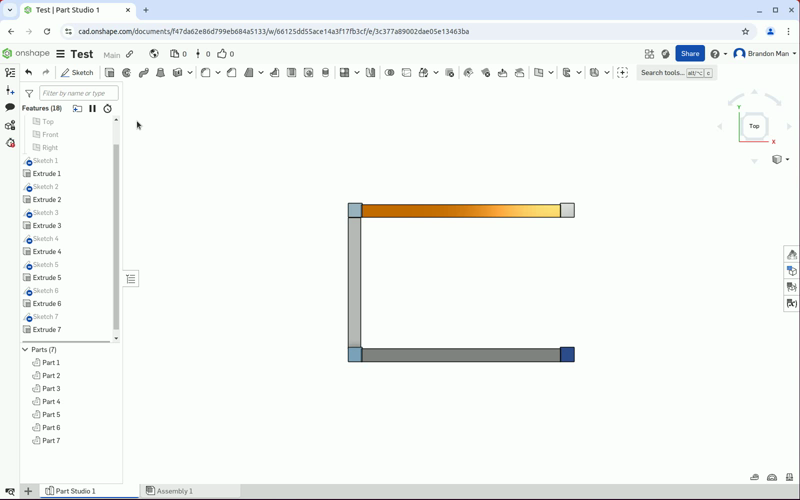
mouse_move(69, 163)
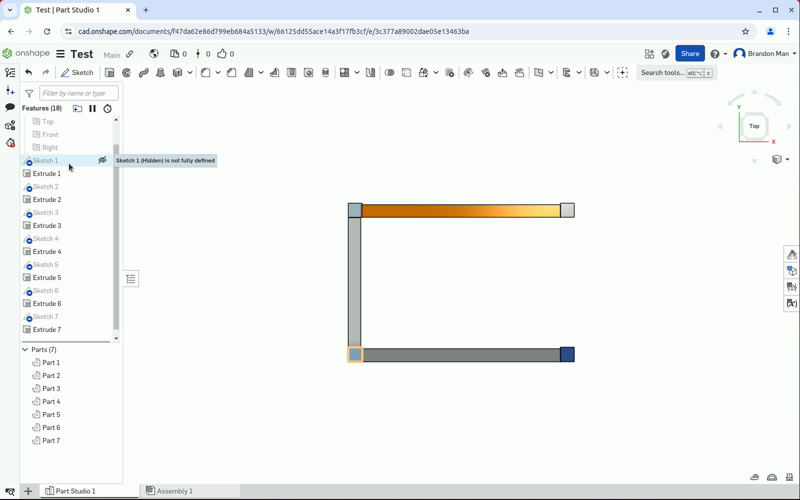
click(69, 163)
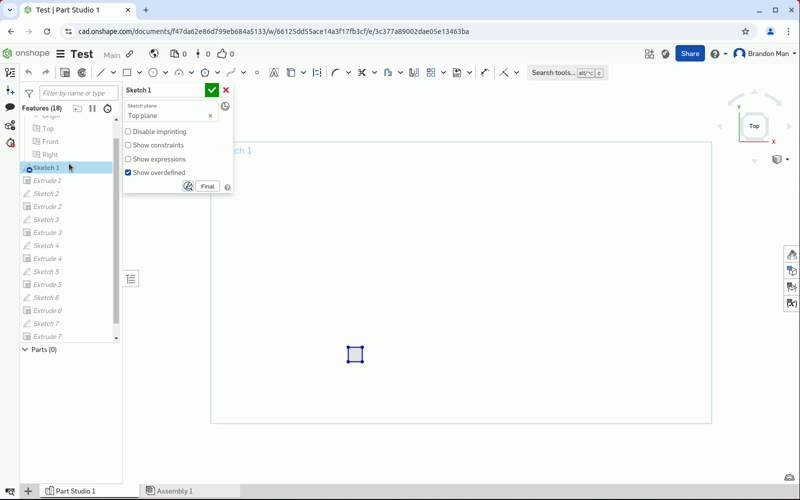
mouse_move(229, 92)
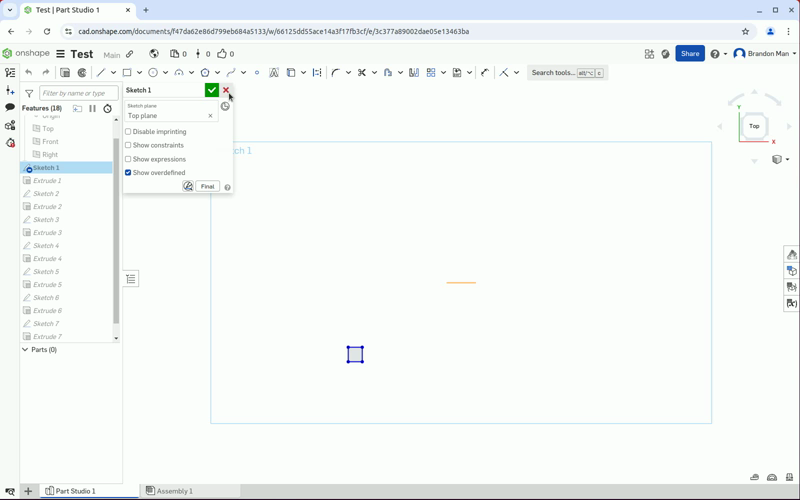
click(229, 92)
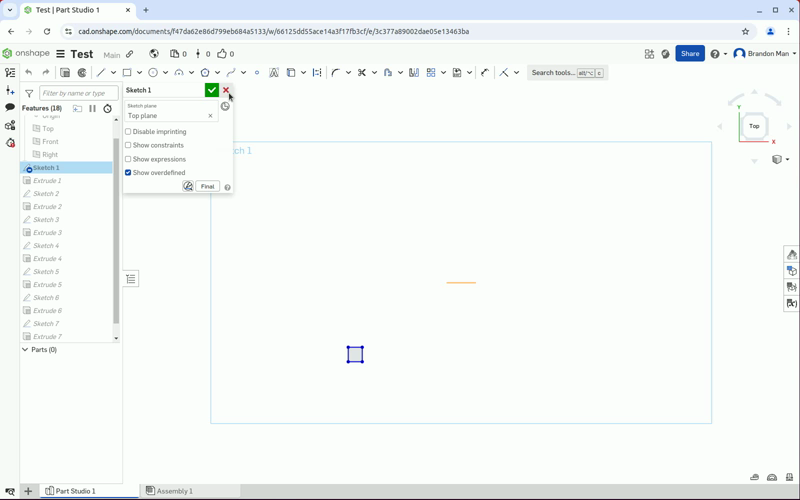
key(shift+s)
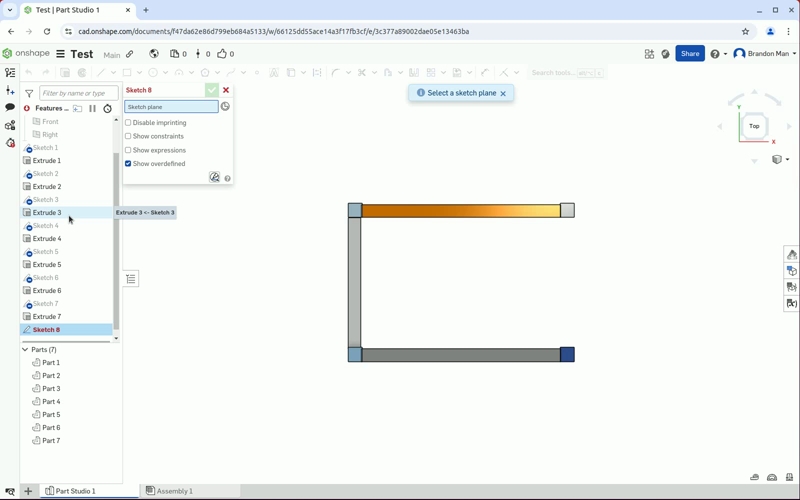
scroll(3)
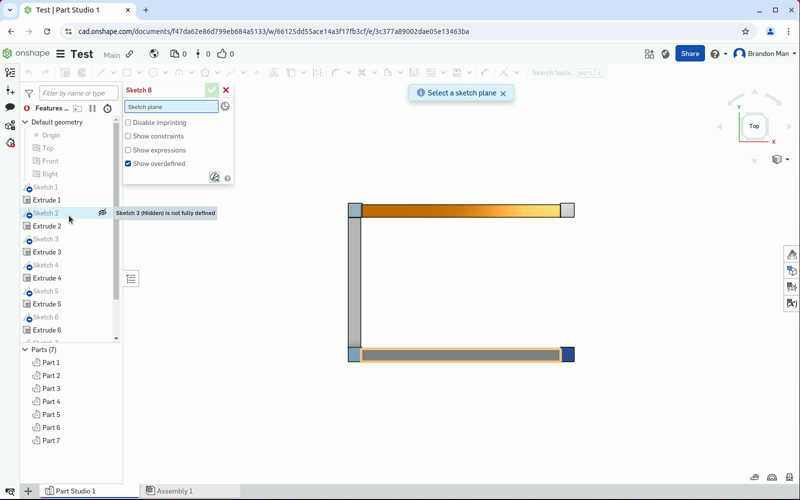
mouse_move(69, 150)
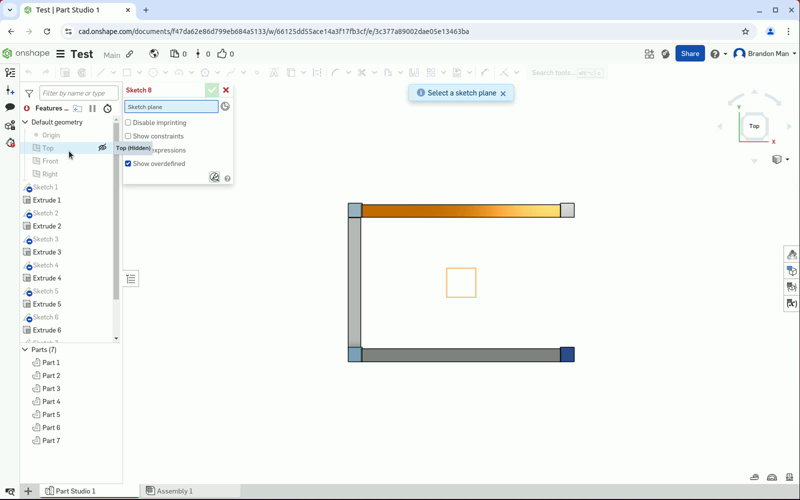
click(69, 150)
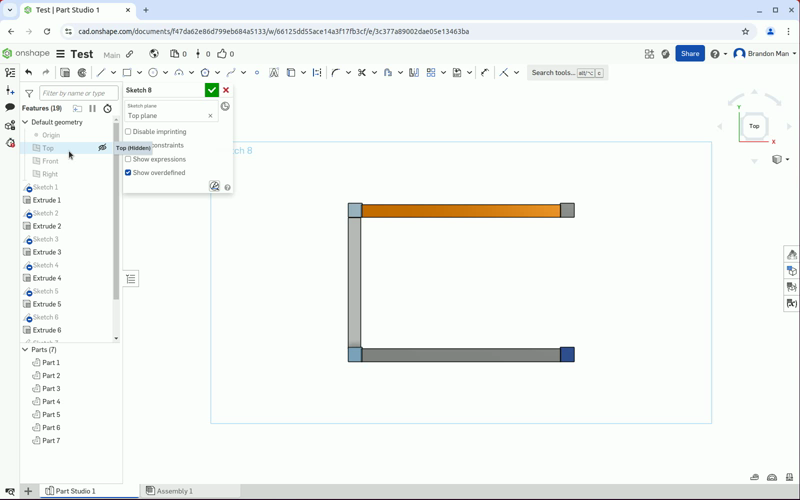
mouse_move(73, 352)
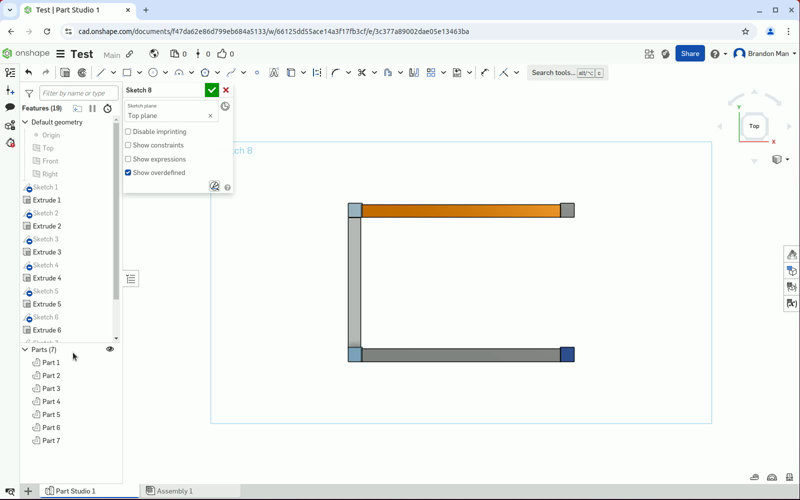
key(y)
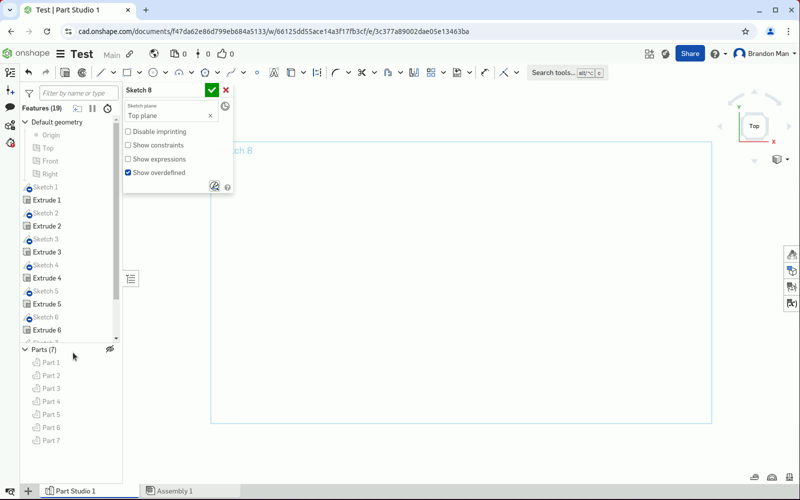
key(l)
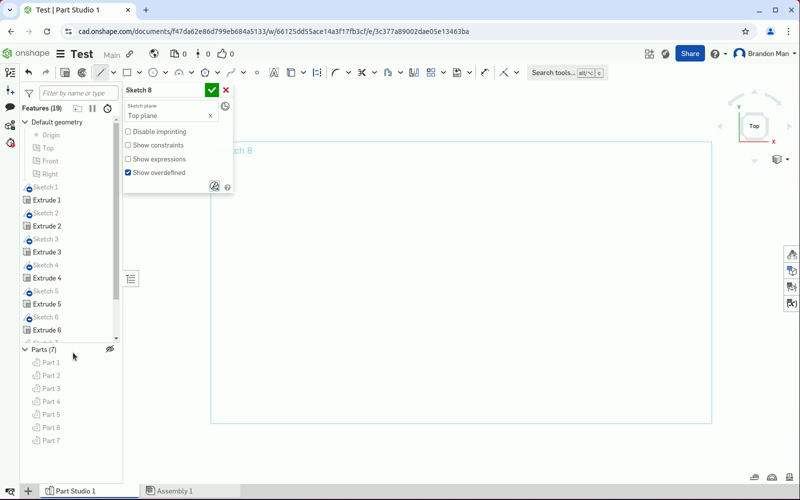
key_down(shift)
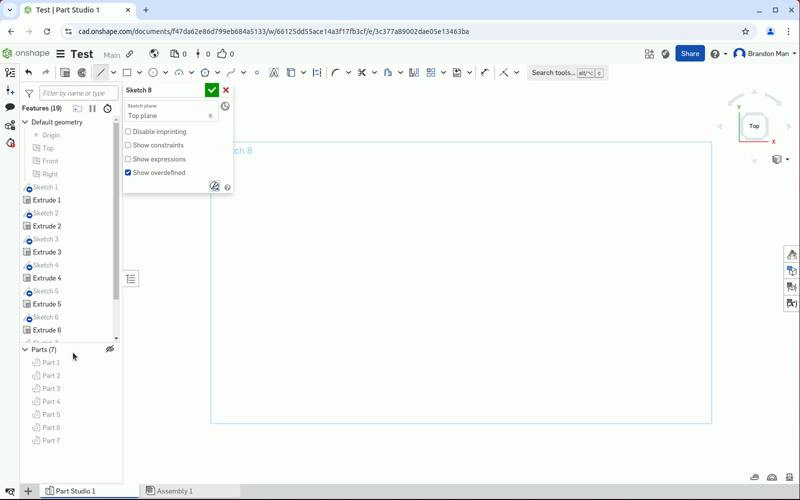
mouse_move(560, 348)
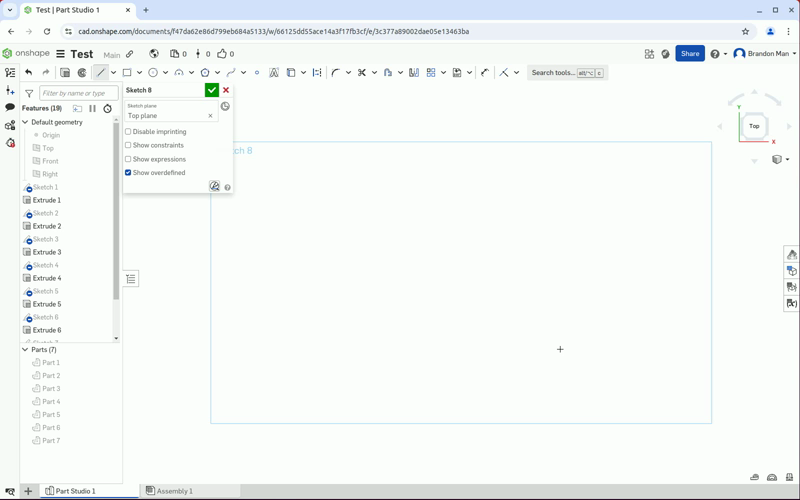
click(560, 348)
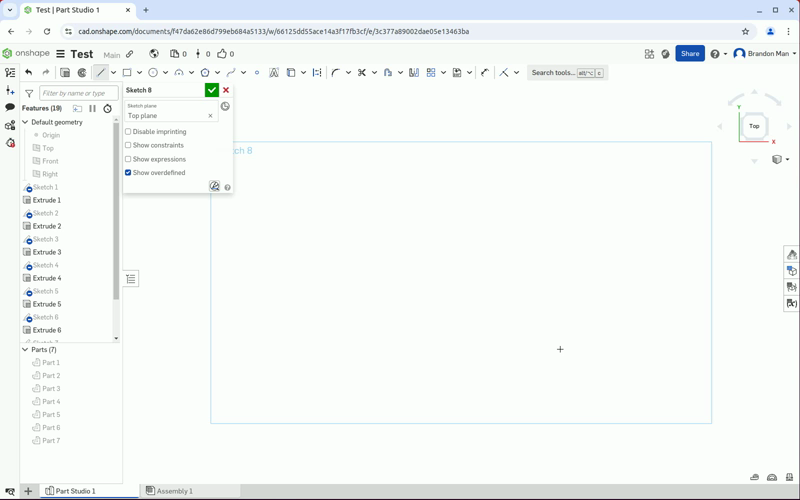
key_up(shift)
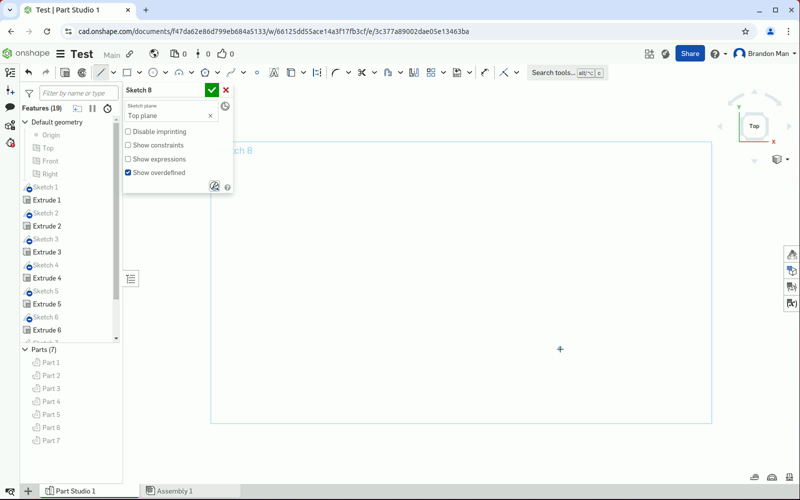
key_down(shift)
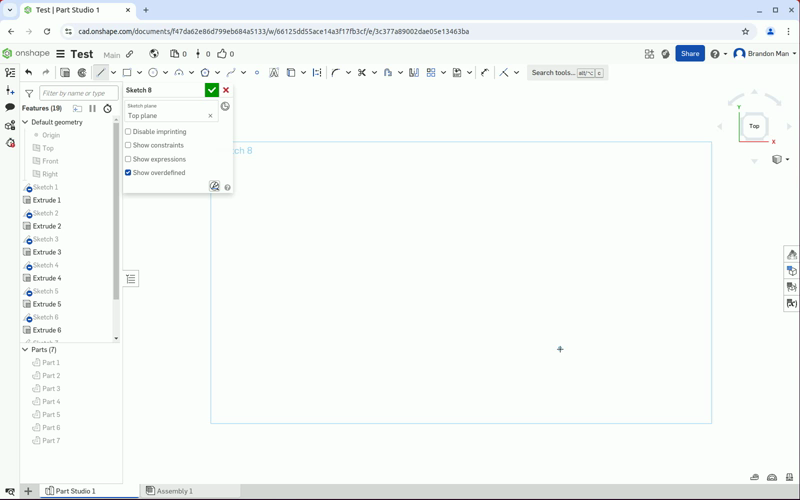
mouse_move(589, 348)
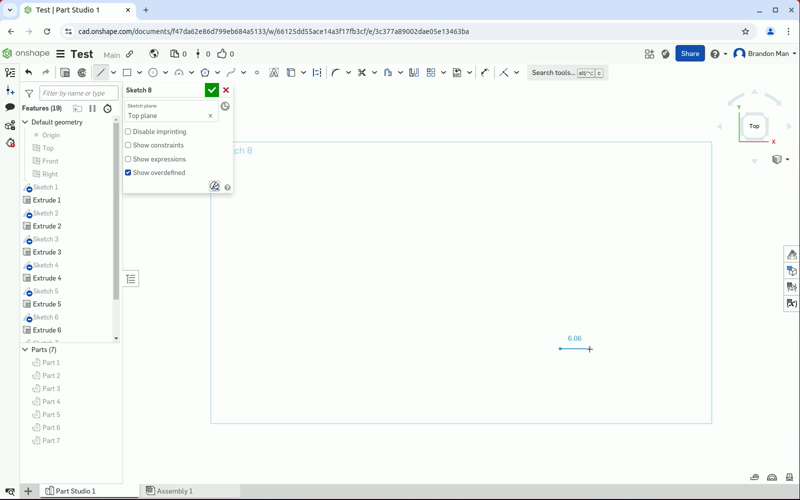
mouse_move(572, 348)
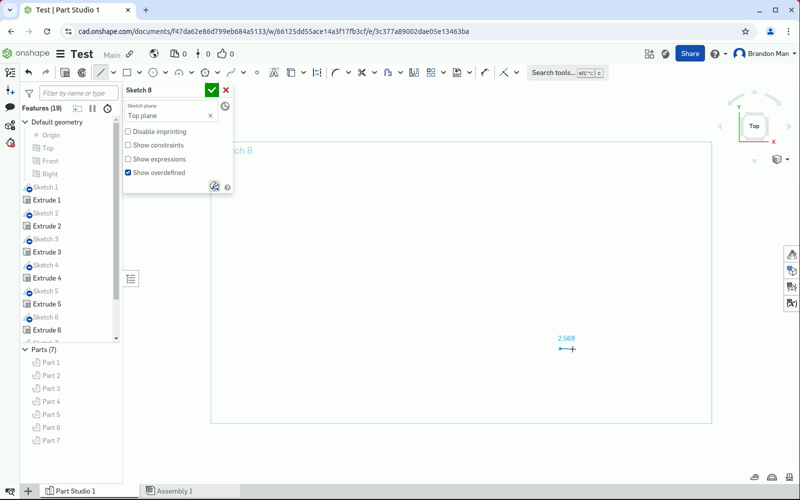
click(572, 348)
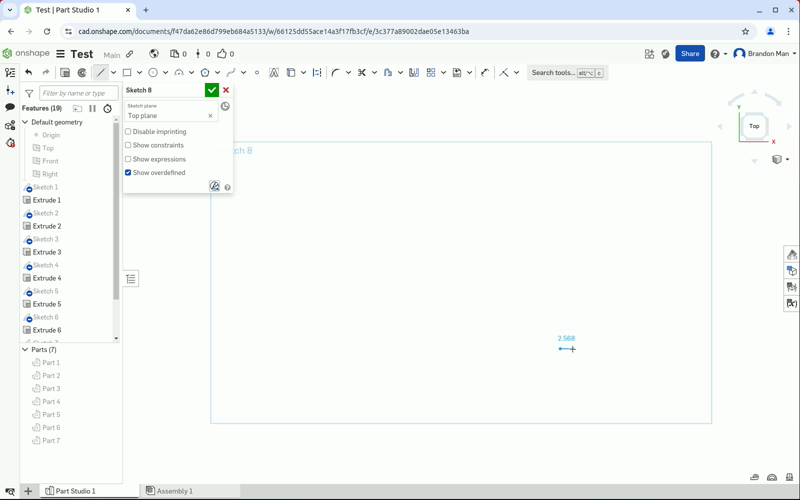
key_up(shift)
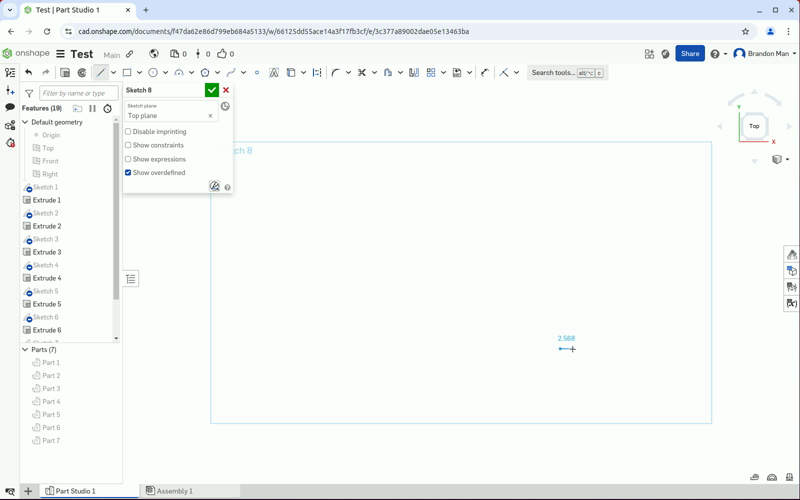
key_down(shift)
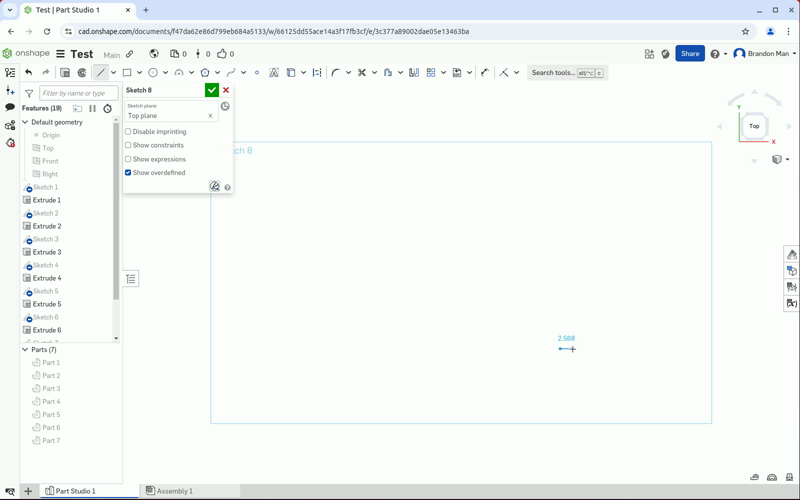
mouse_move(572, 217)
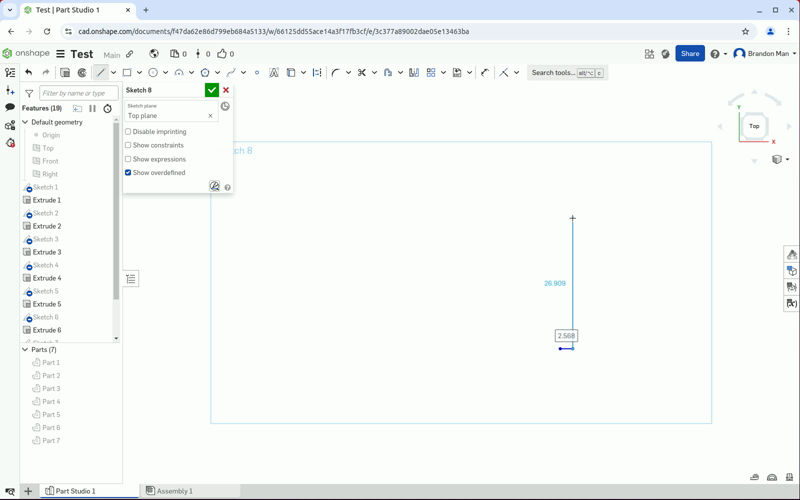
click(572, 217)
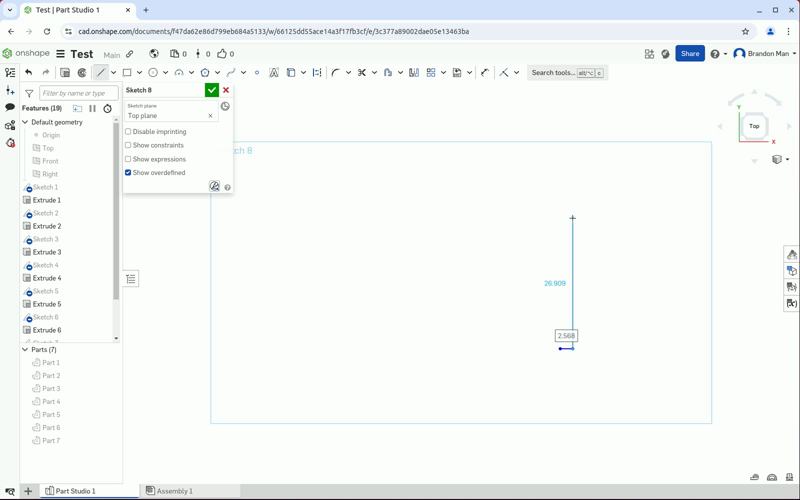
key_up(shift)
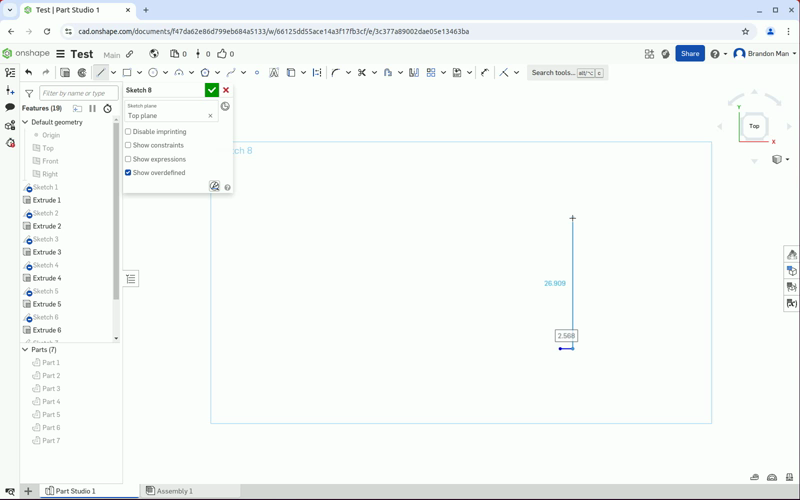
key_down(shift)
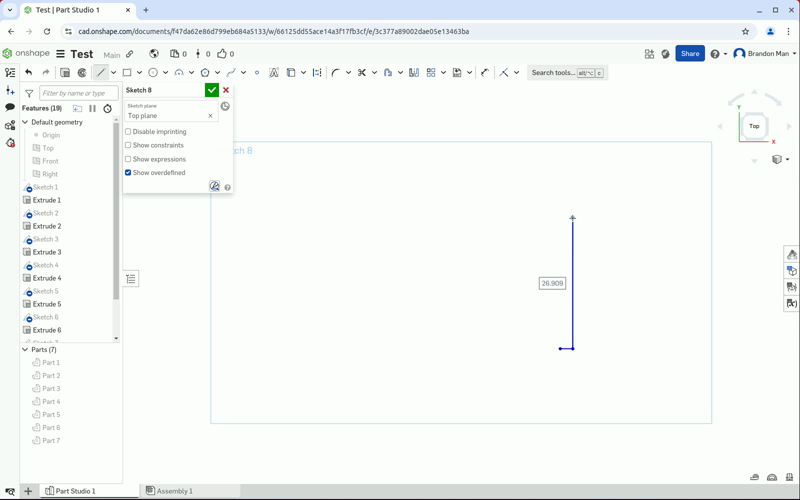
mouse_move(589, 217)
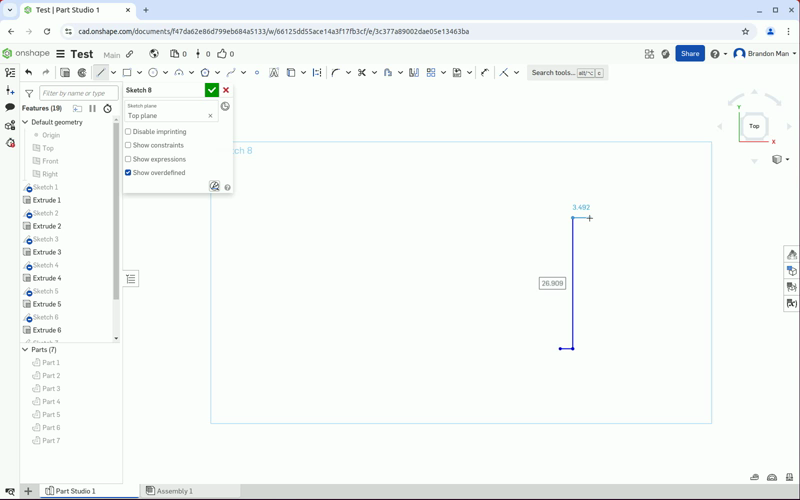
mouse_move(560, 217)
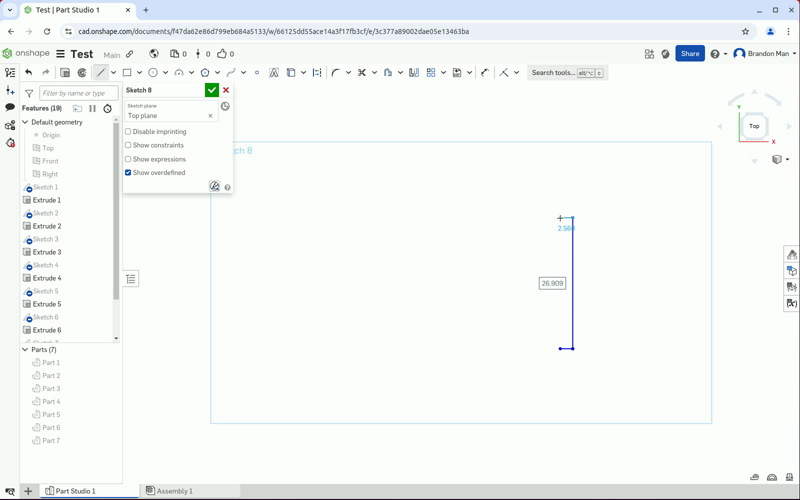
click(560, 217)
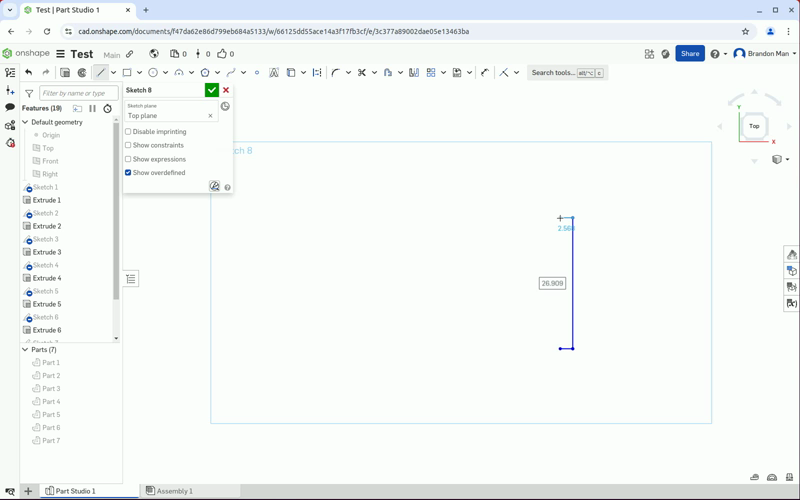
key_up(shift)
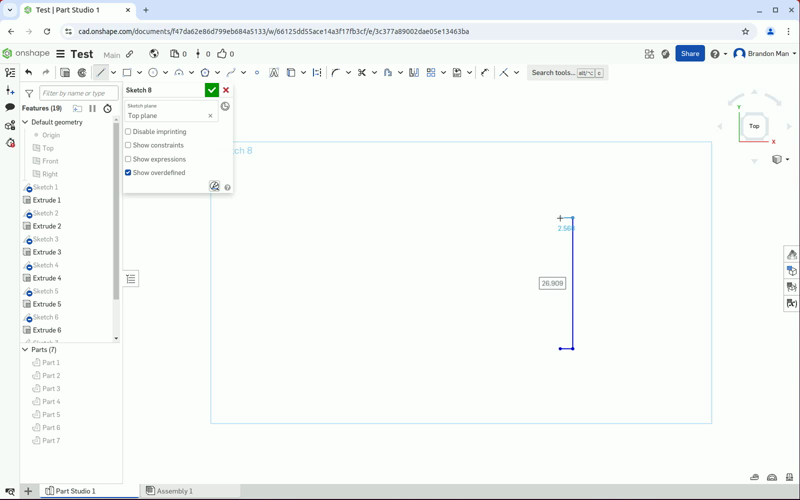
key_down(shift)
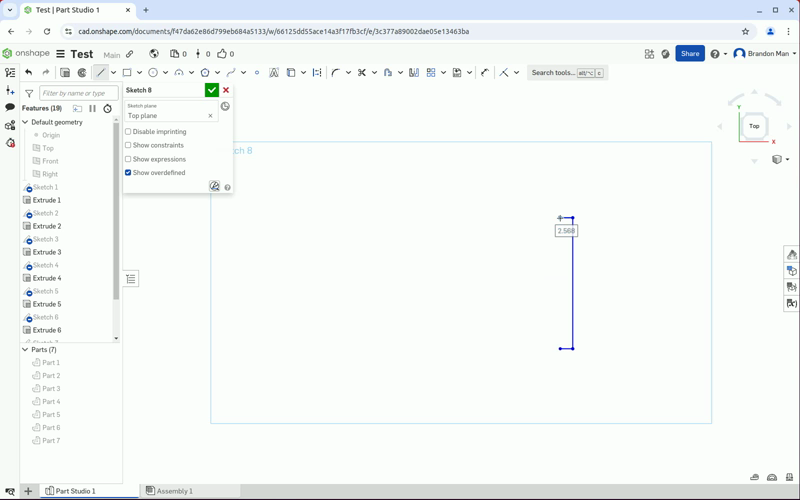
mouse_move(560, 348)
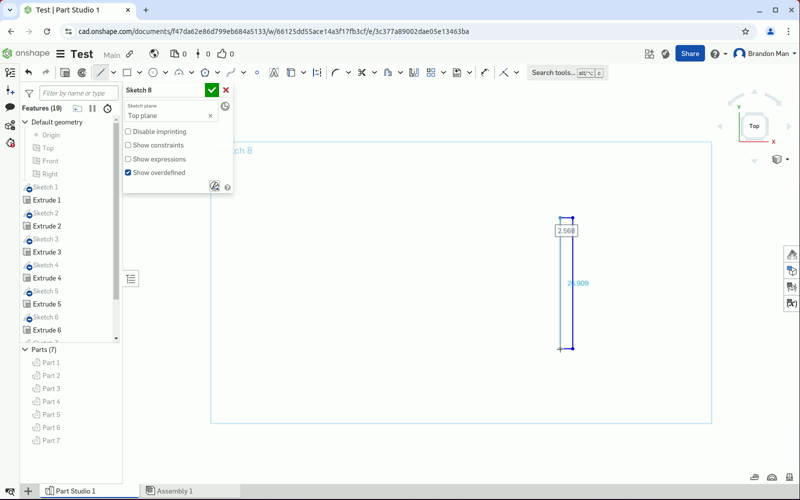
key_up(shift)
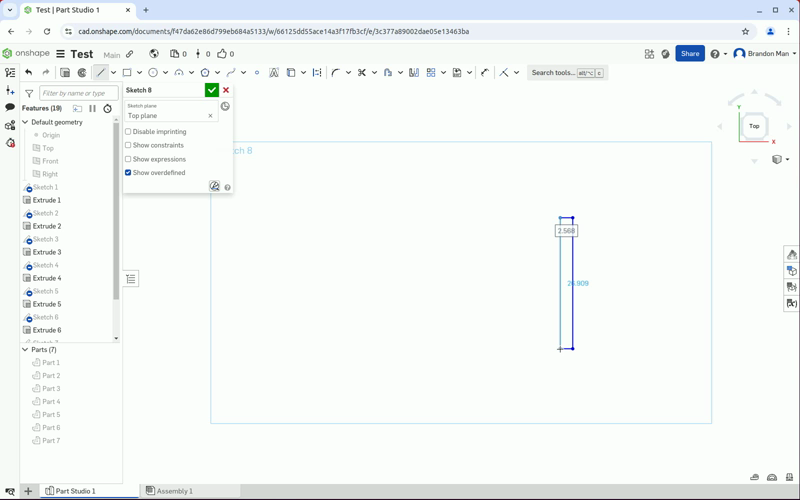
click(560, 348)
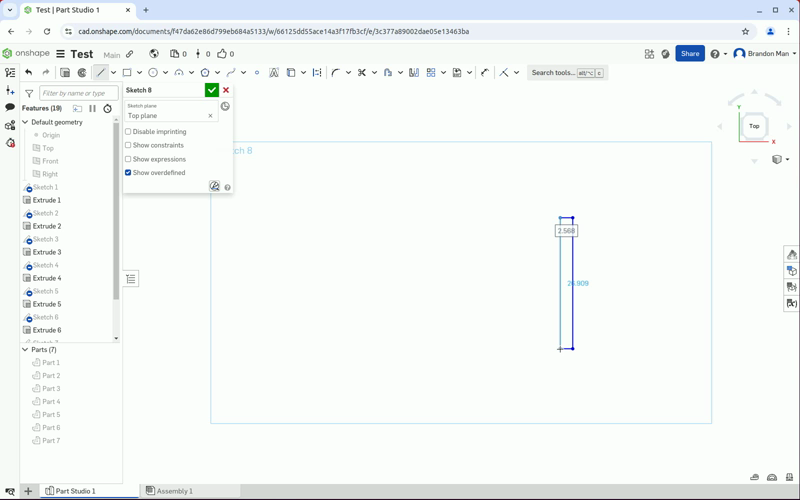
key(esc)
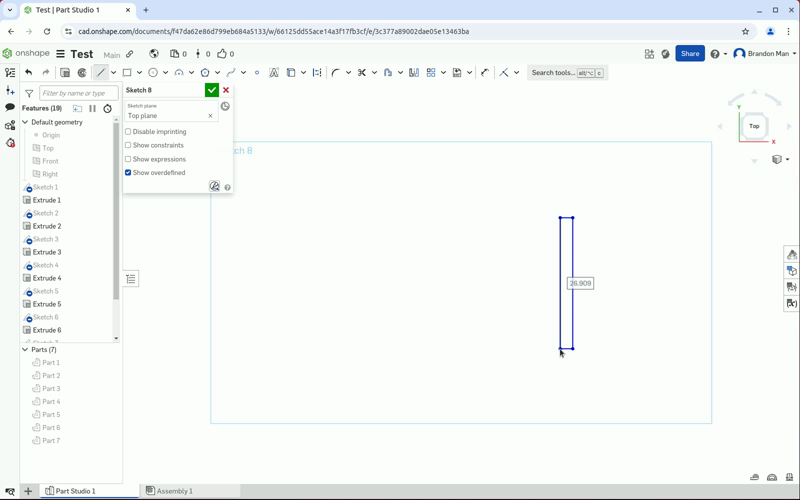
mouse_move(566, 235)
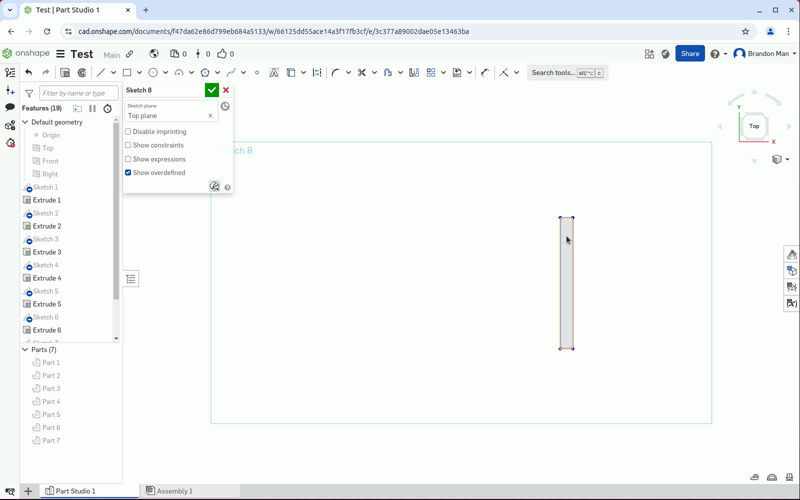
scroll(6)
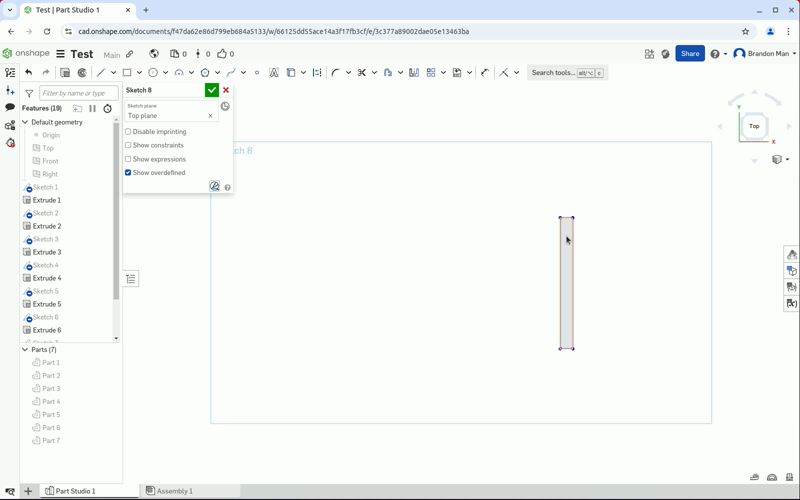
scroll(6)
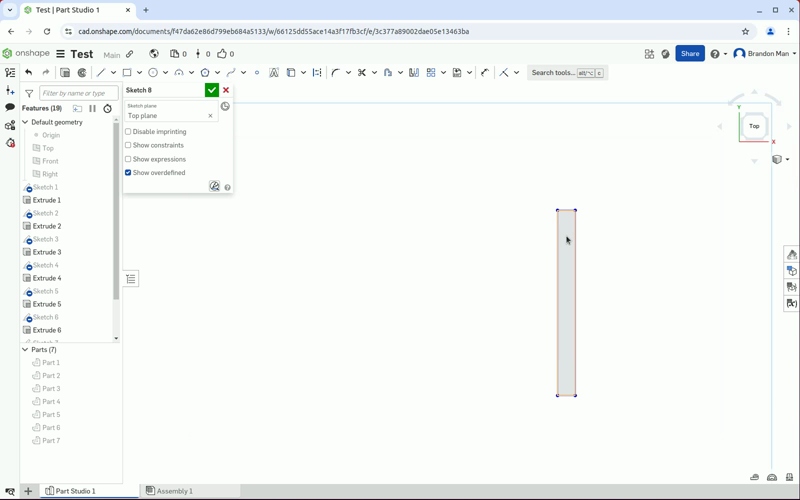
scroll(6)
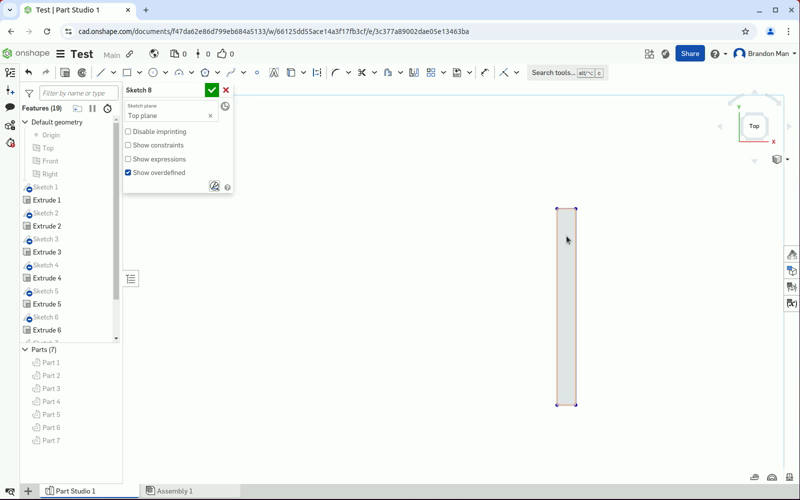
scroll(6)
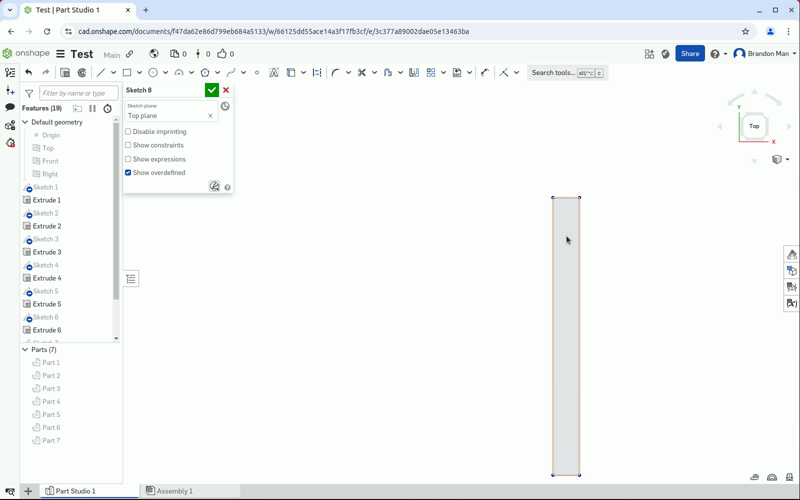
scroll(6)
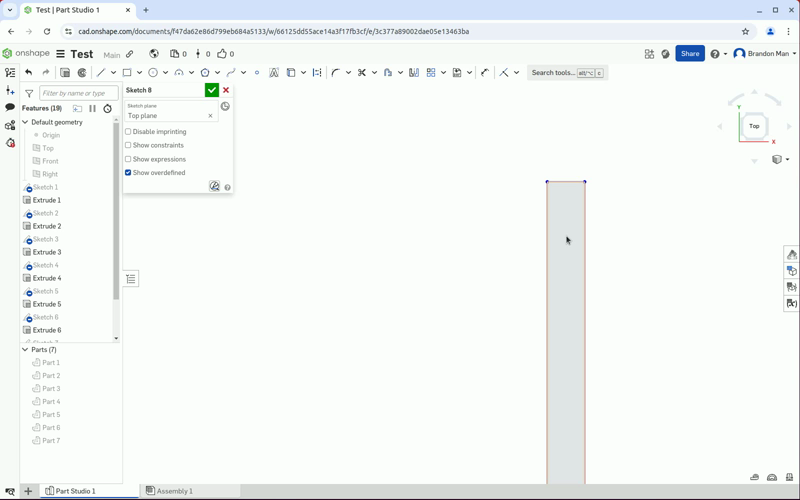
scroll(6)
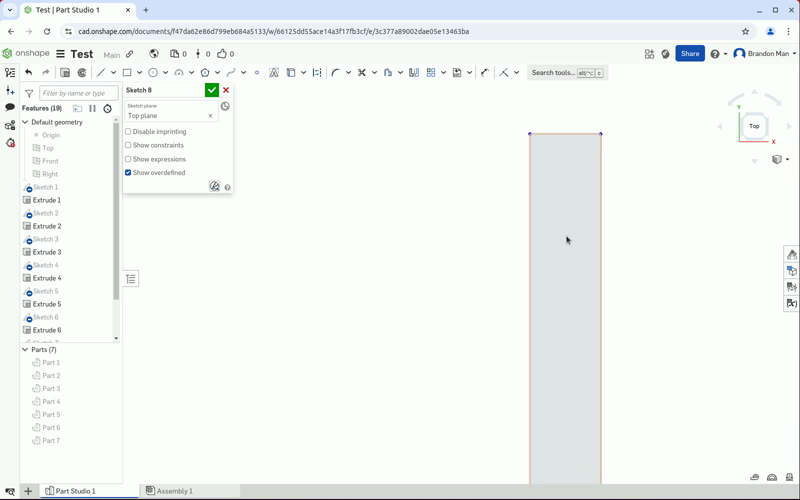
scroll(6)
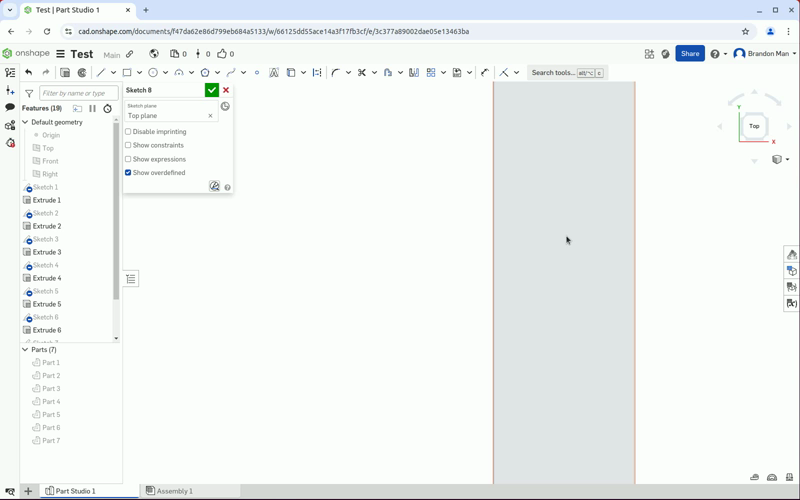
click(566, 235)
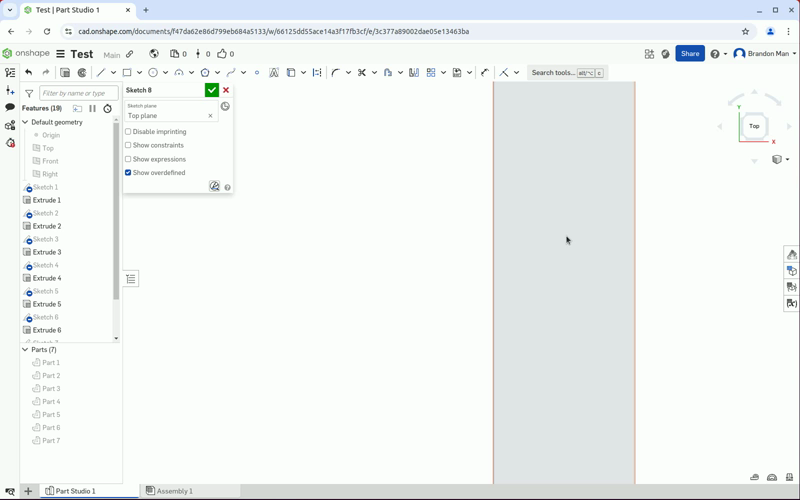
scroll(-6)
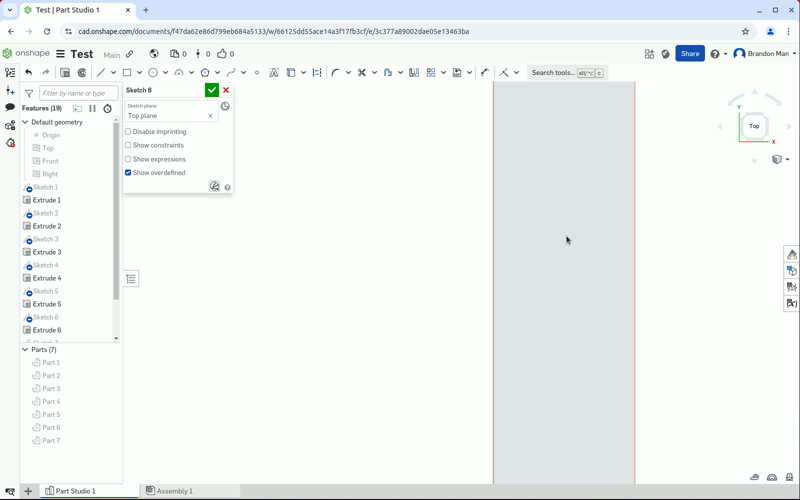
scroll(-6)
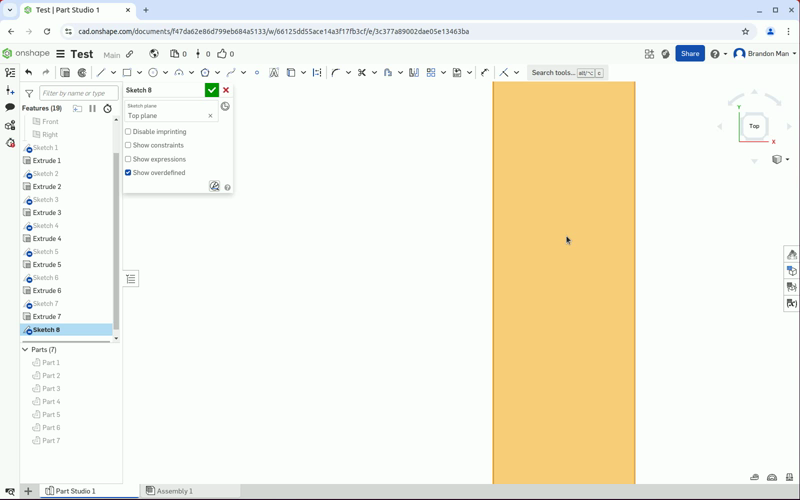
scroll(-6)
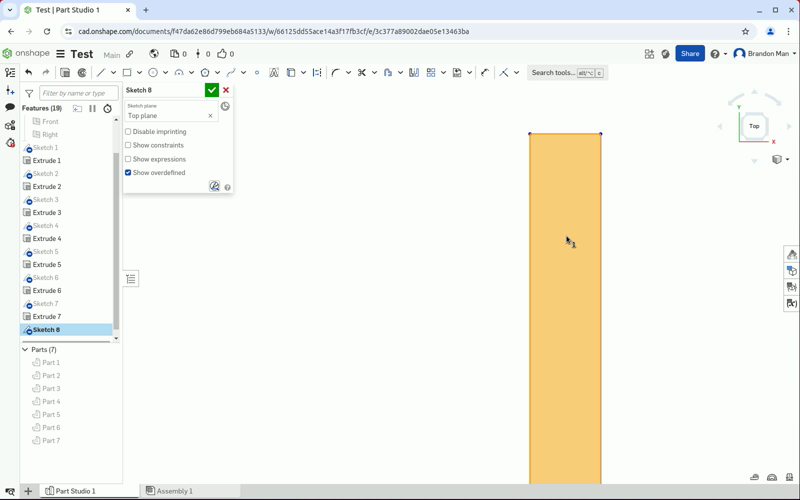
scroll(-6)
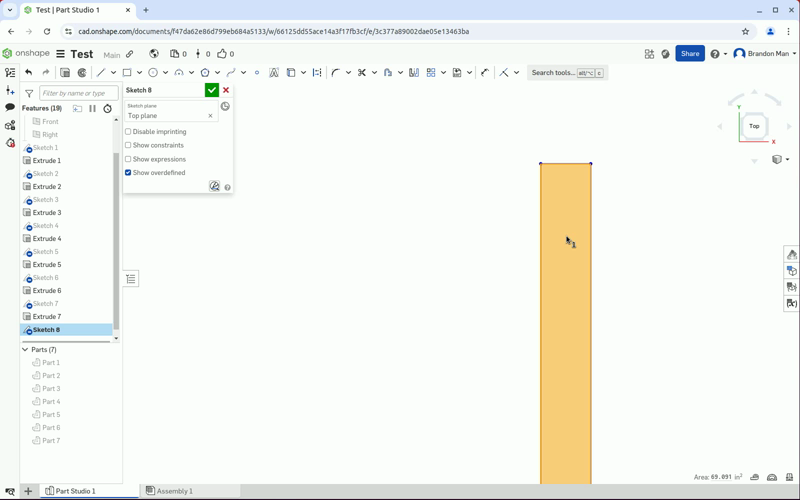
scroll(-6)
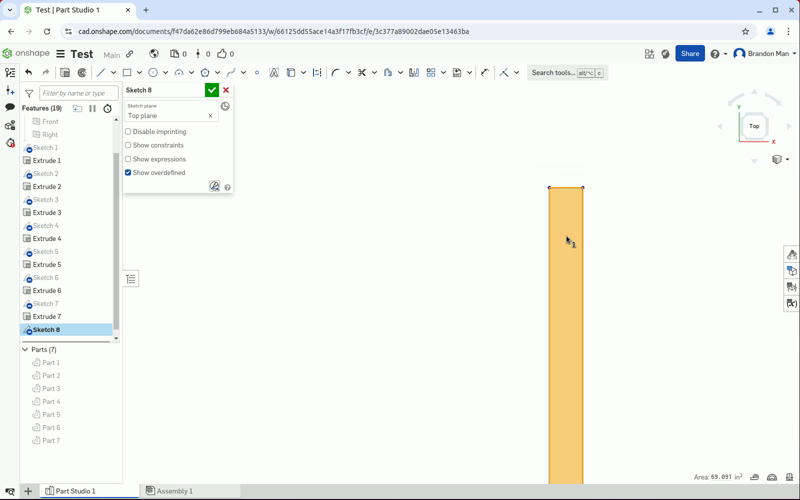
scroll(-6)
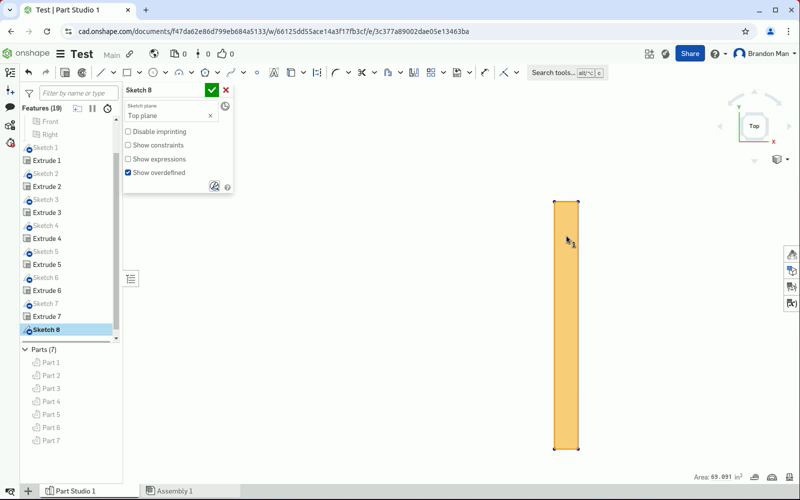
scroll(-6)
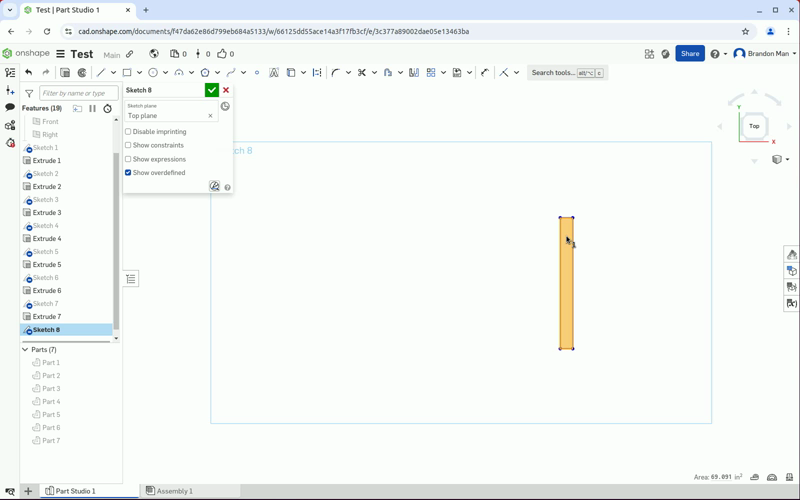
mouse_move(73, 352)
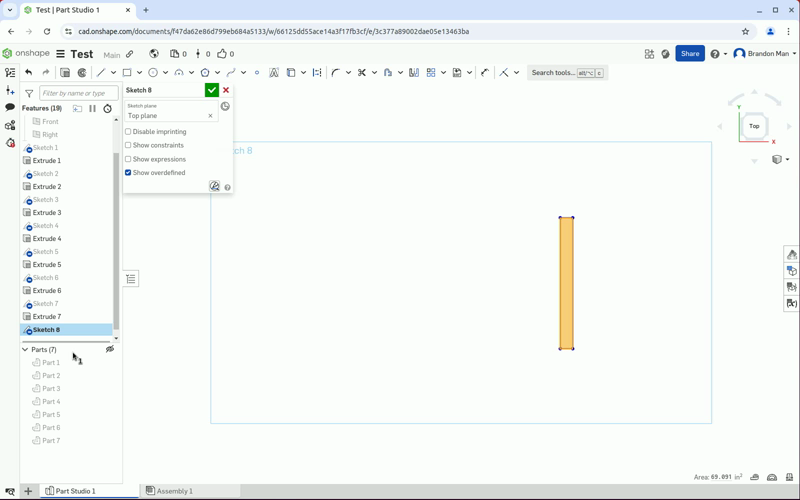
key(shift+y)
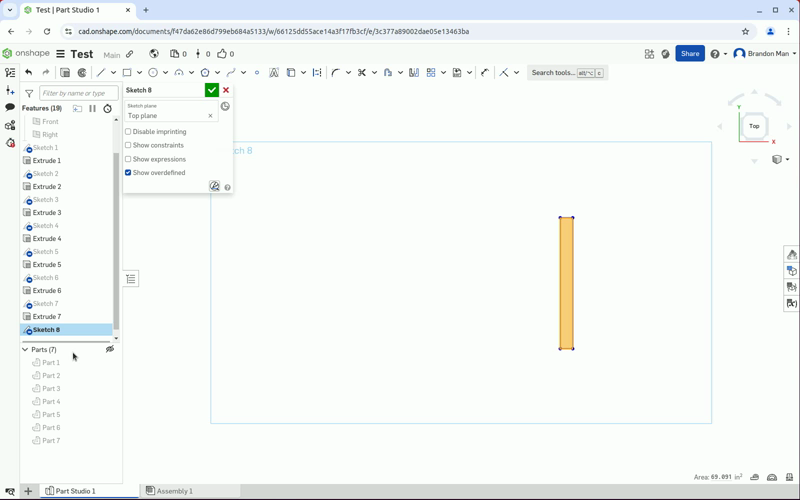
key(shift+e)
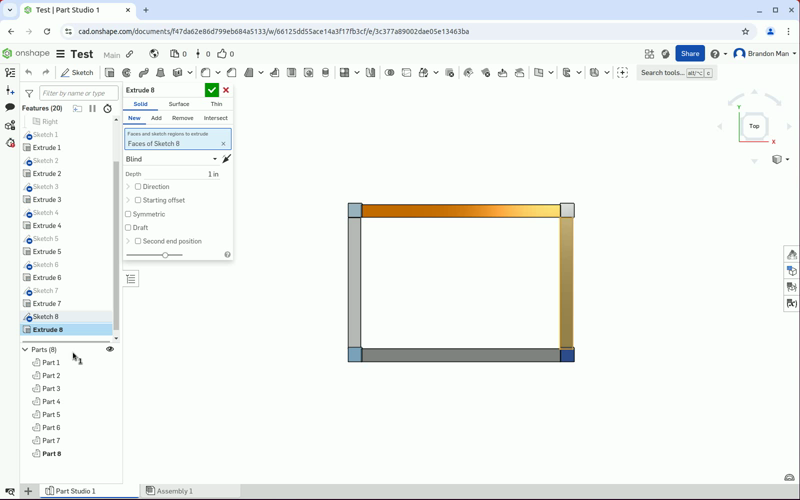
mouse_move(143, 106)
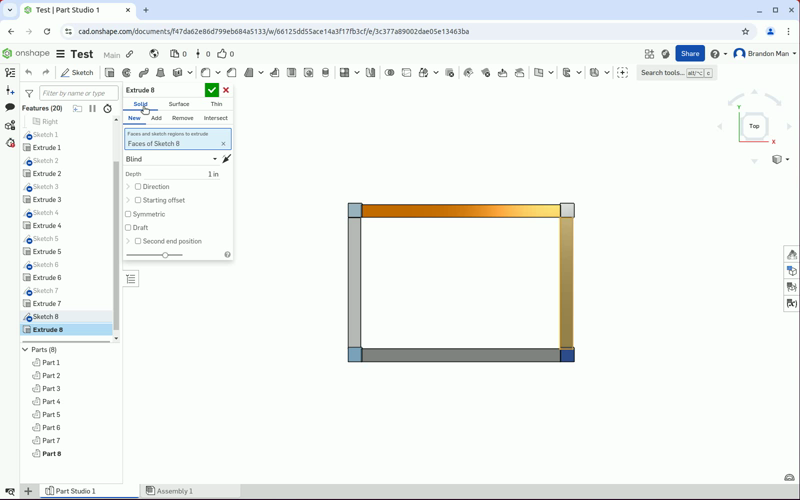
click(143, 106)
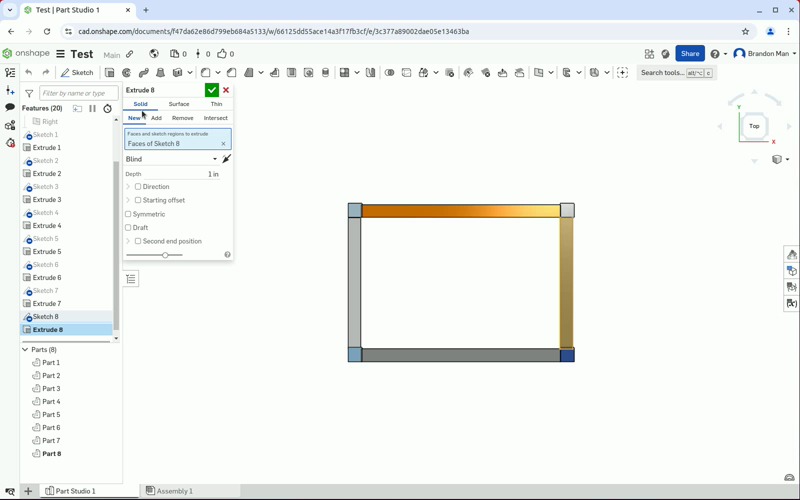
mouse_move(137, 120)
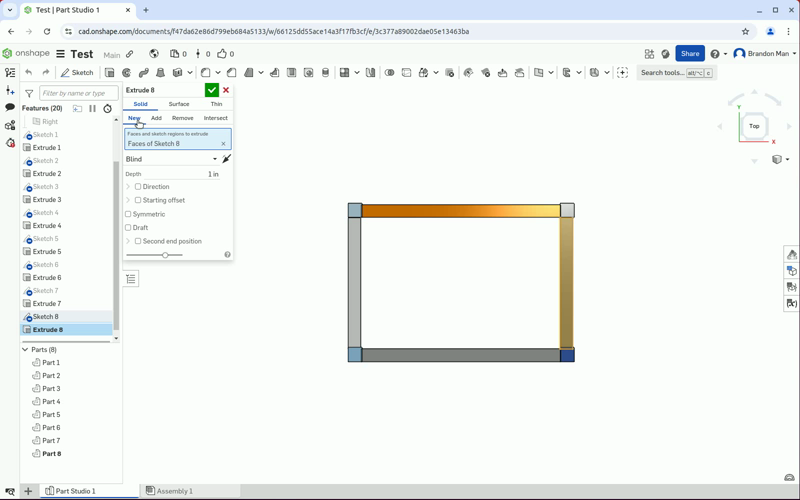
click(137, 120)
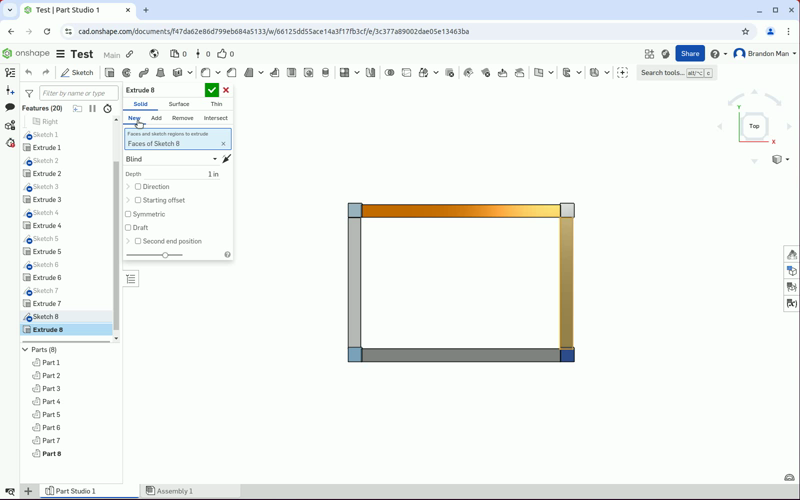
key(tab, 4)
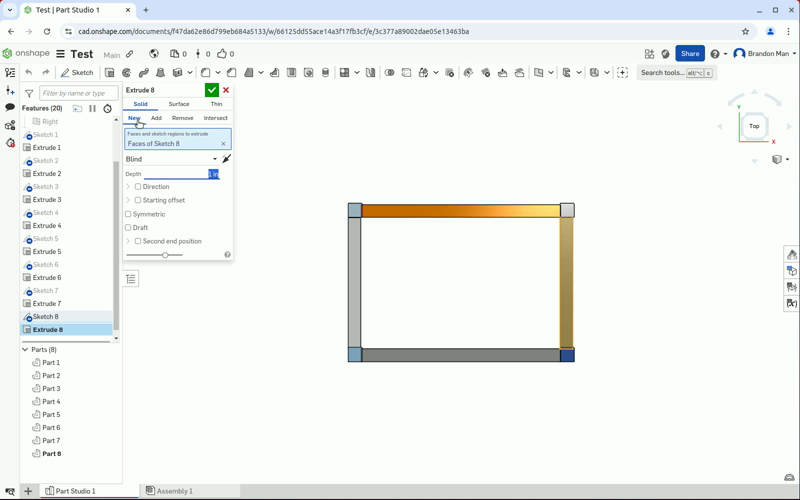
text(18.053)
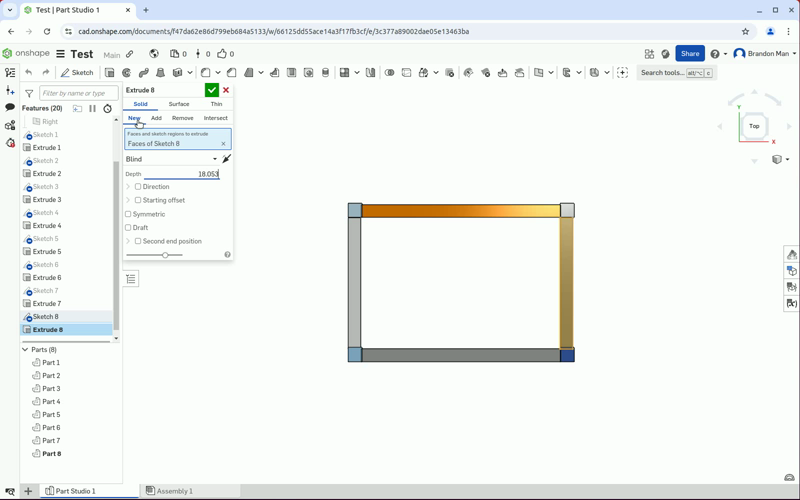
key(enter)
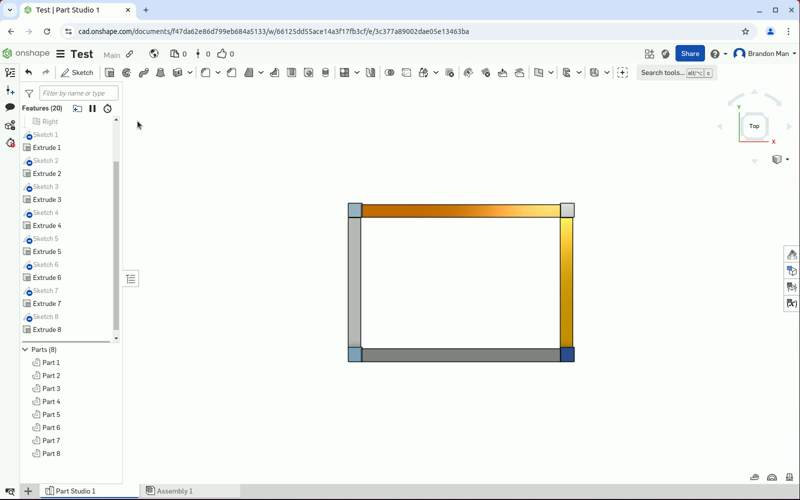
key(shift+h)
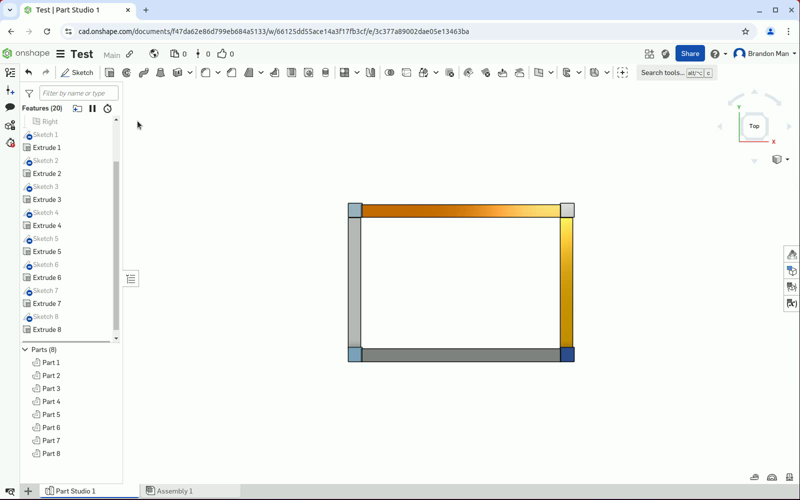
key(shift+h)
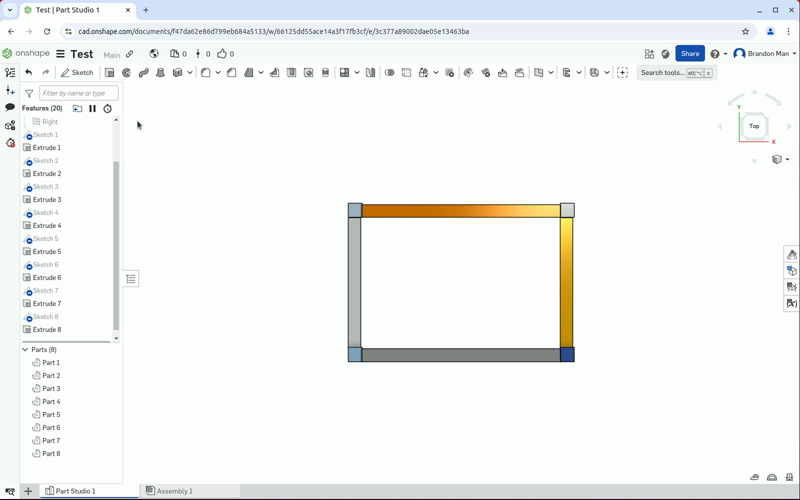
mouse_move(69, 137)
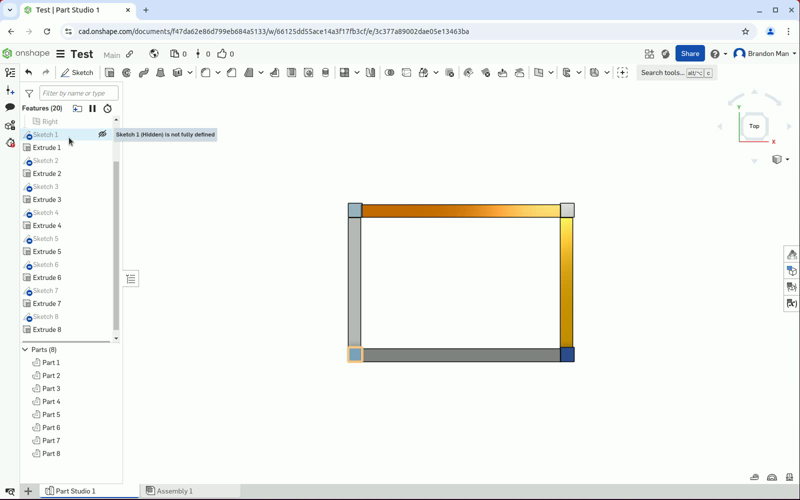
click(69, 137)
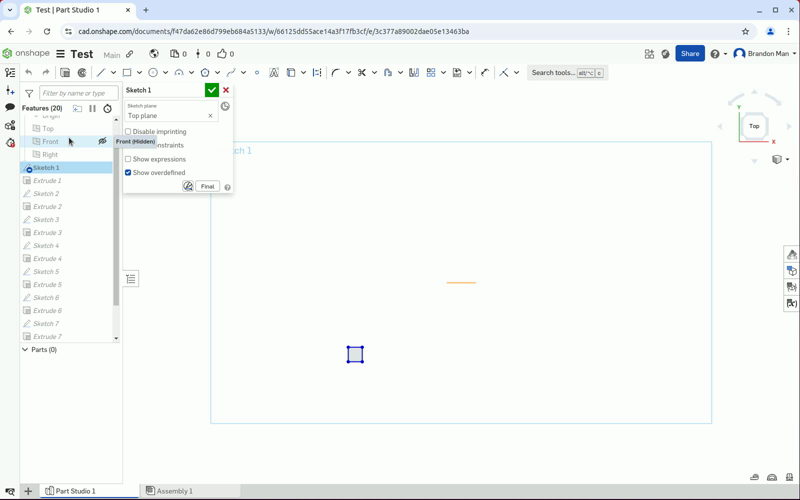
mouse_move(229, 92)
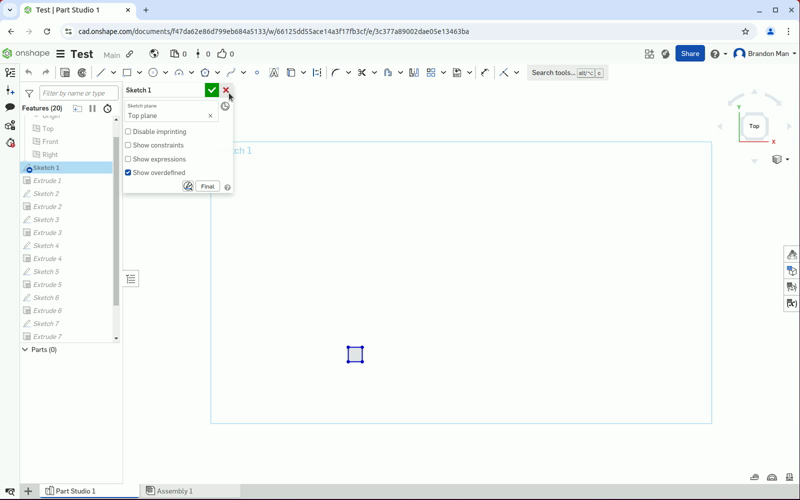
click(229, 92)
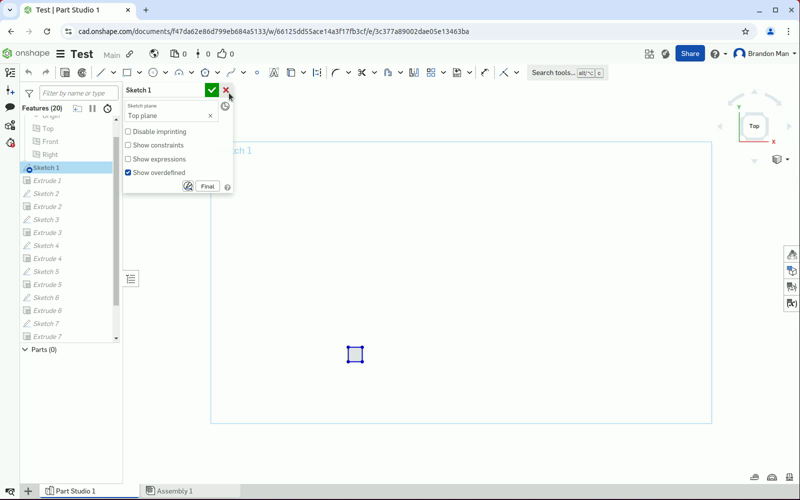
key(shift+s)
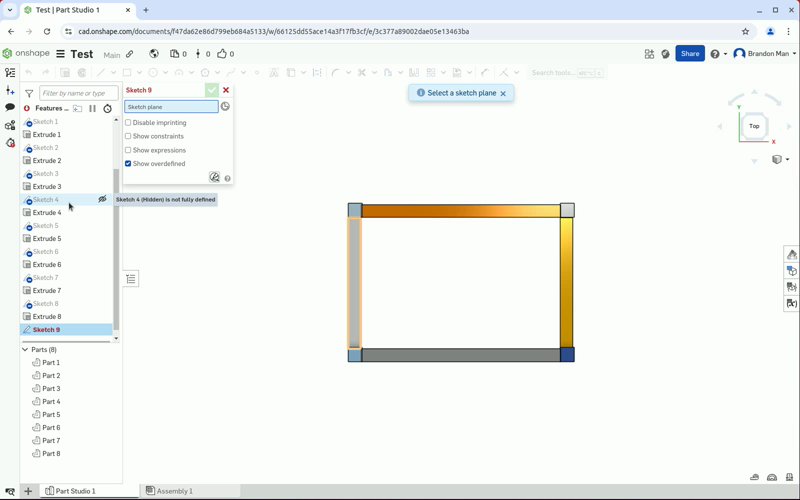
scroll(3)
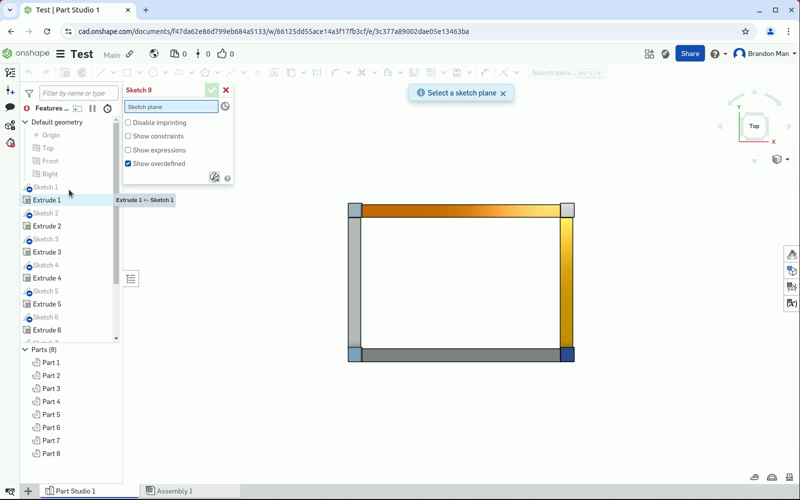
mouse_move(69, 150)
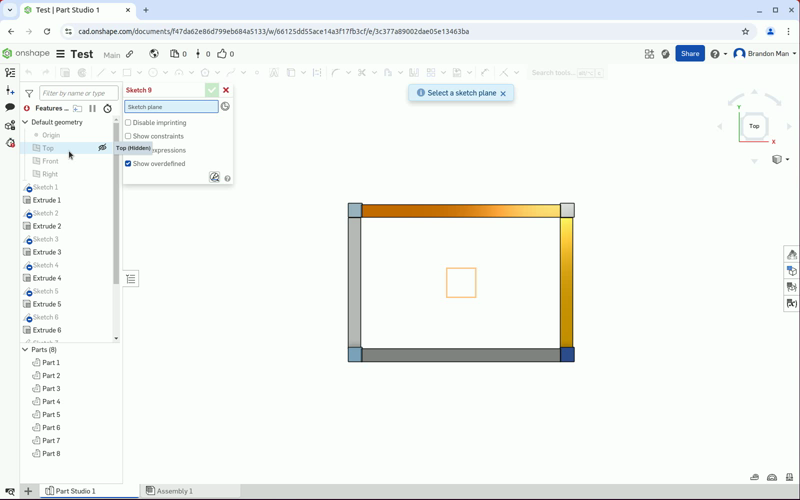
click(69, 150)
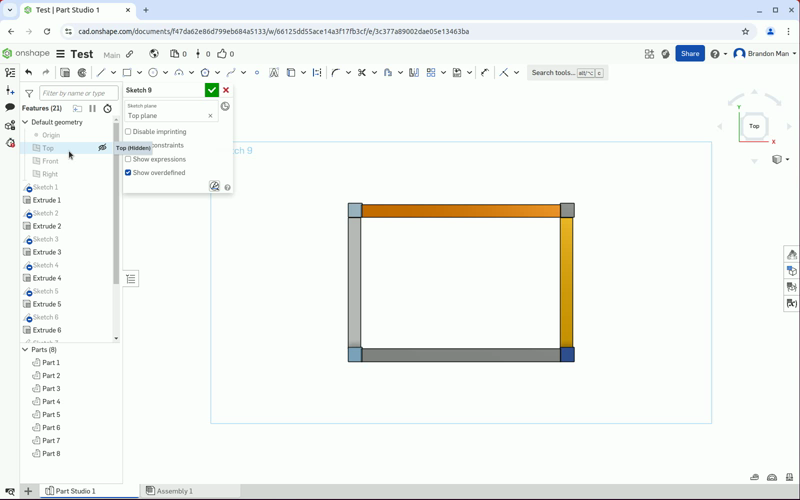
mouse_move(73, 352)
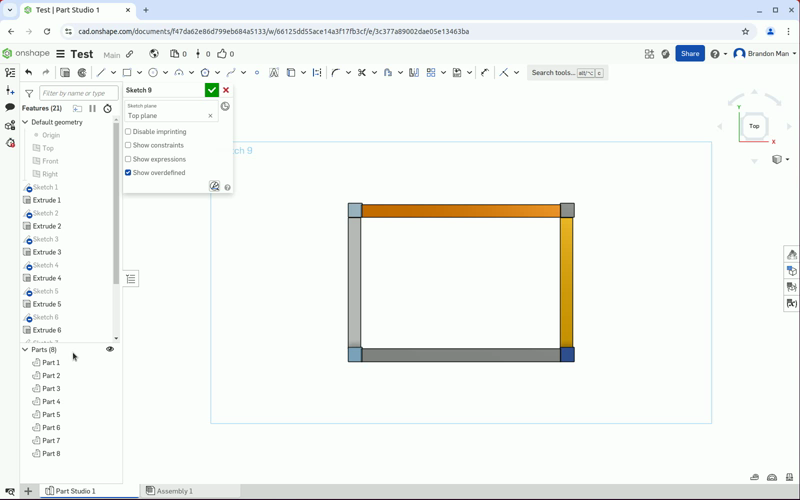
key(y)
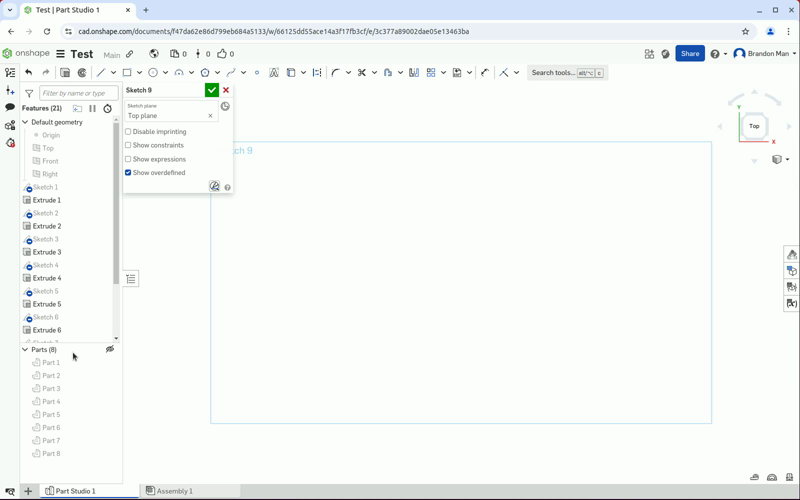
key(l)
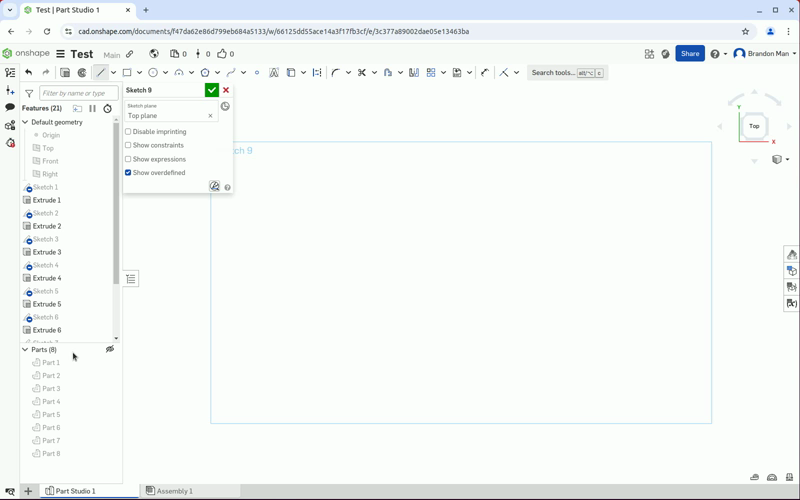
key_down(shift)
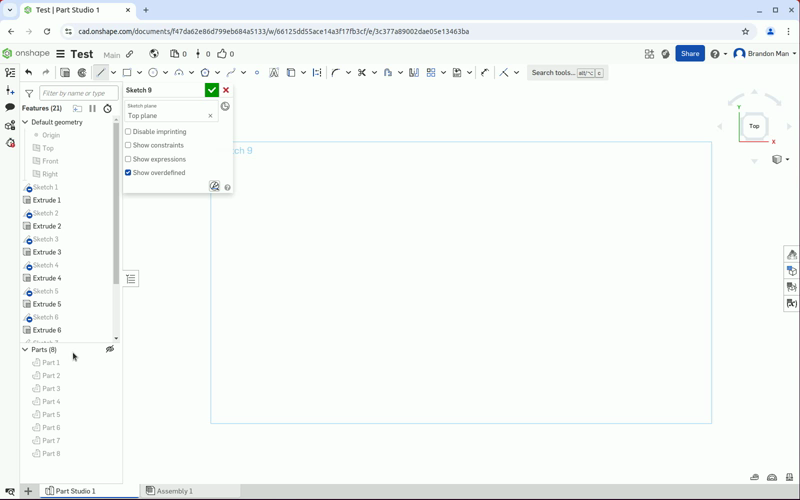
mouse_move(361, 348)
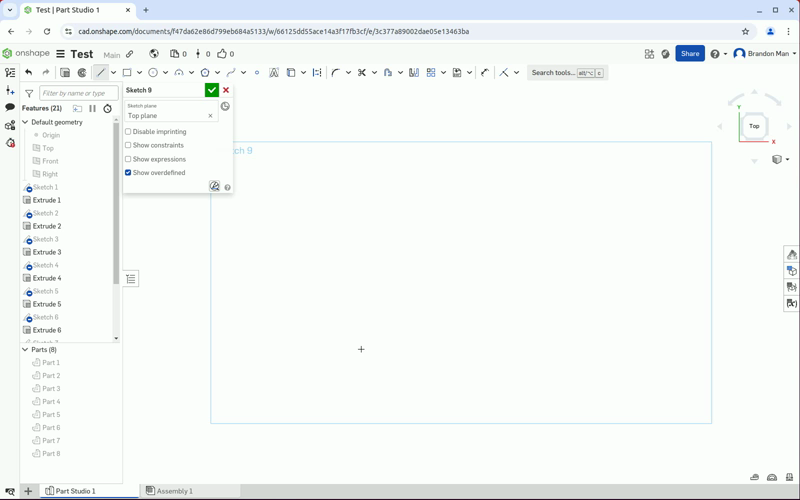
click(361, 348)
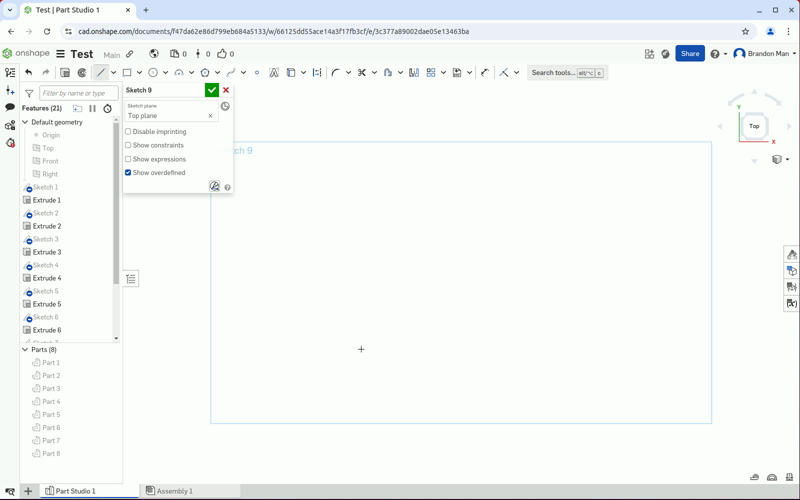
key_up(shift)
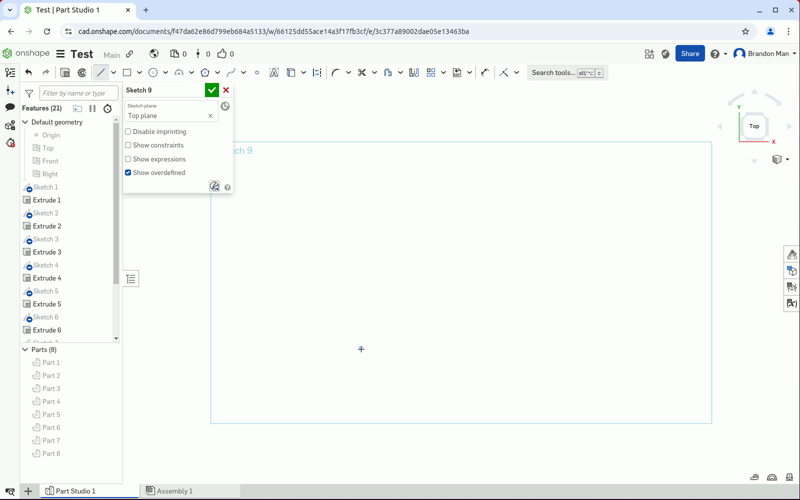
key_down(shift)
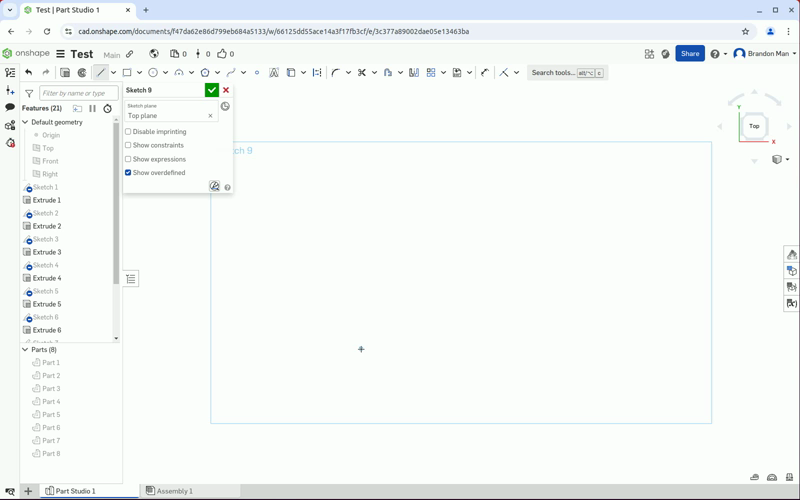
mouse_move(560, 348)
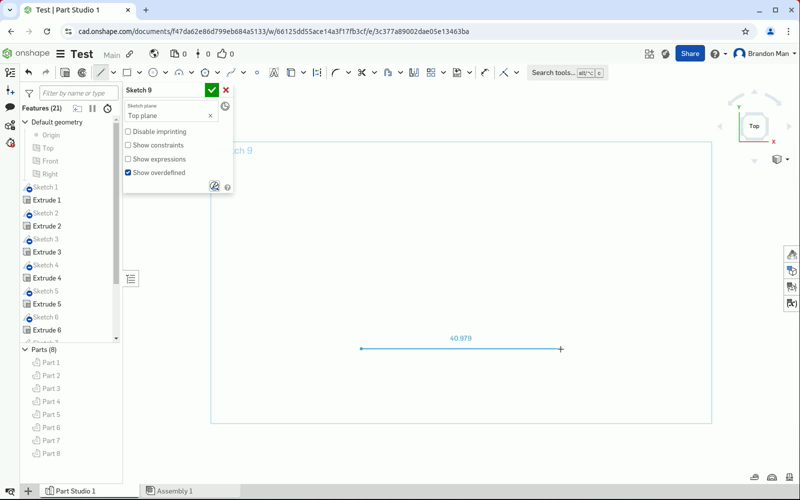
click(560, 348)
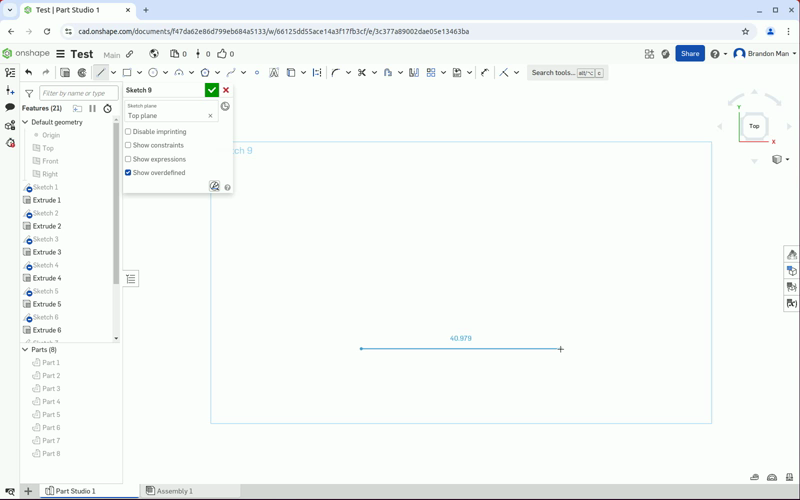
key_up(shift)
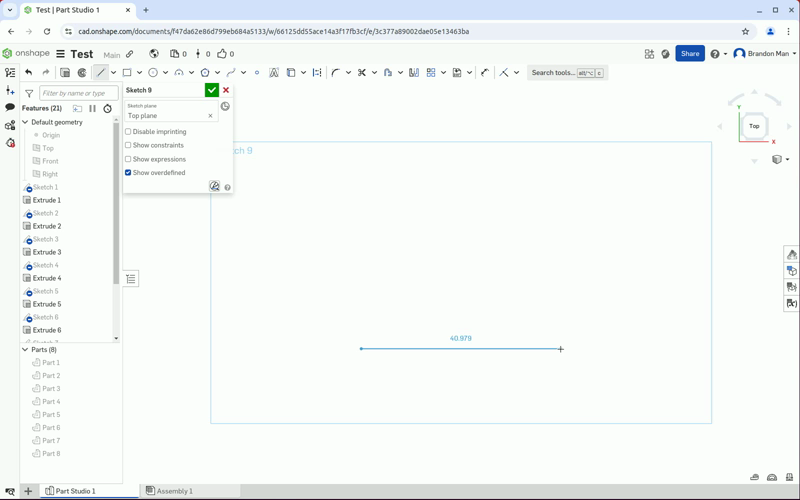
key_down(shift)
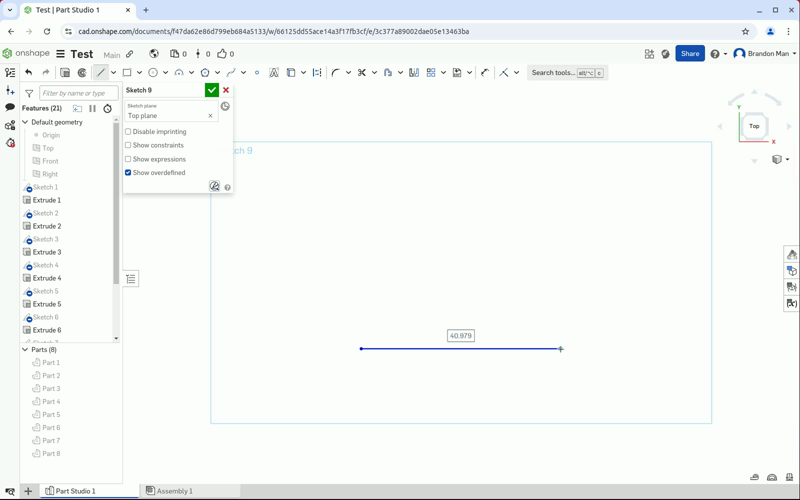
mouse_move(560, 218)
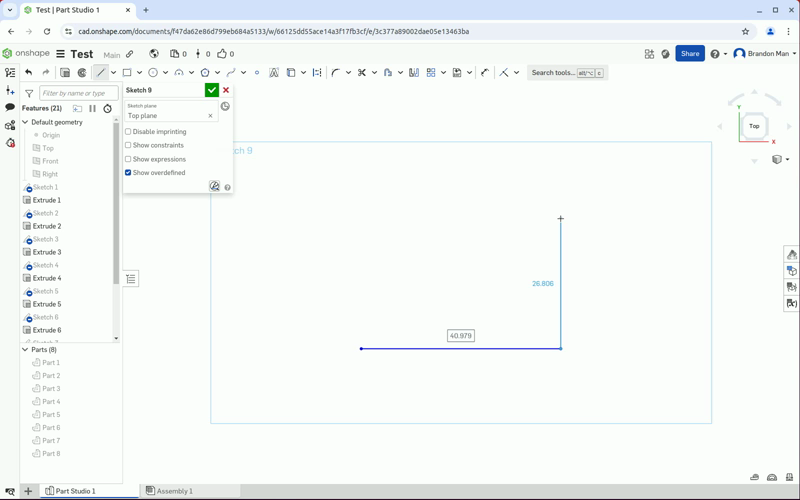
click(560, 218)
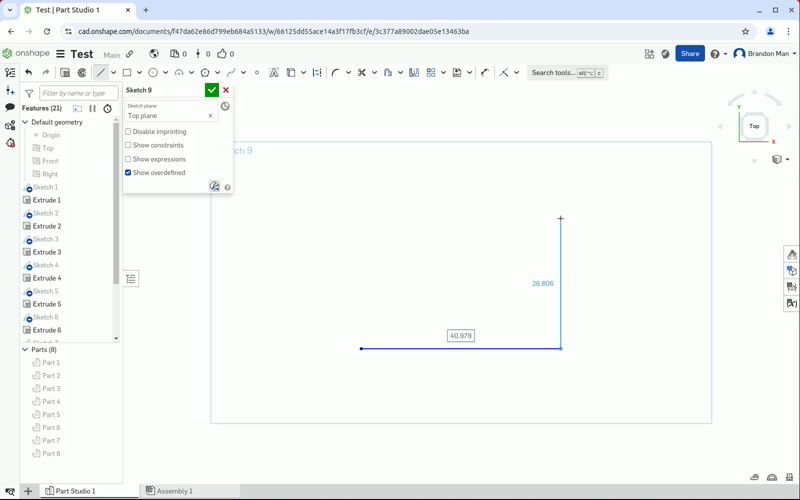
key_up(shift)
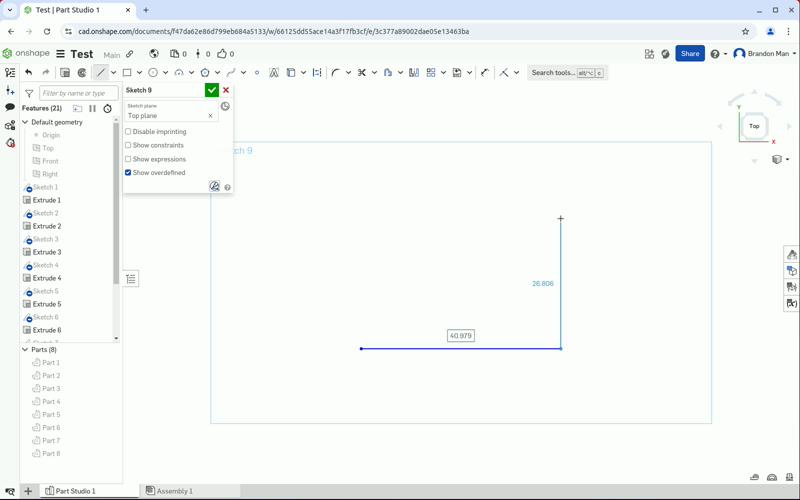
key_down(shift)
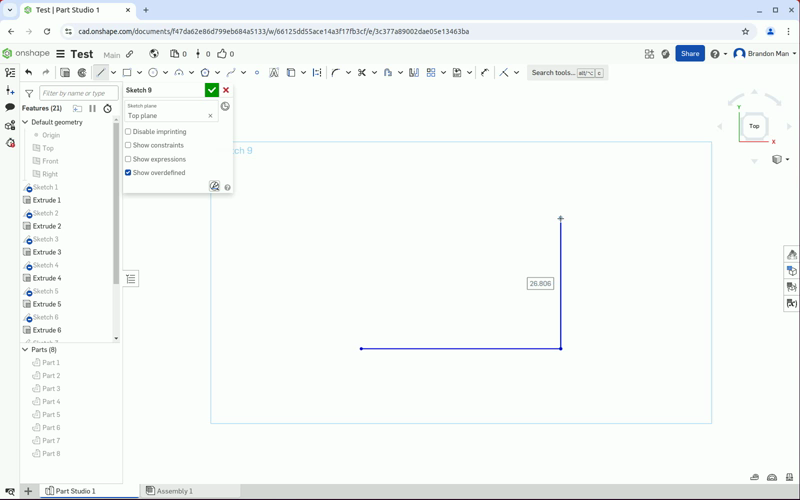
mouse_move(361, 218)
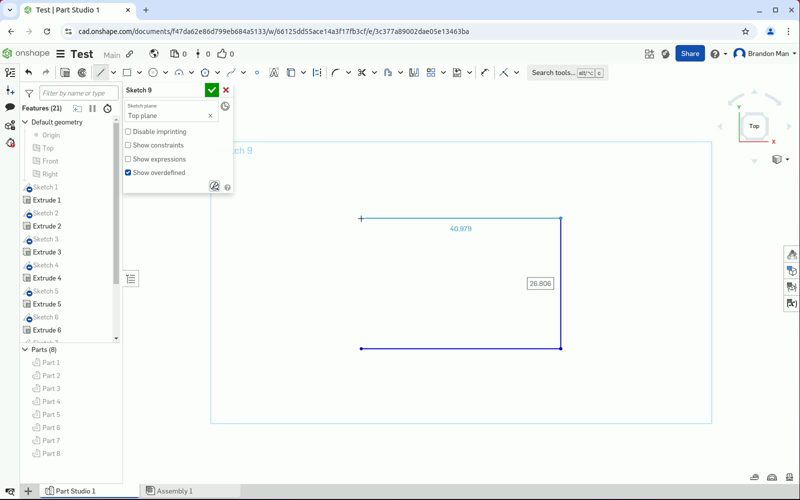
click(361, 218)
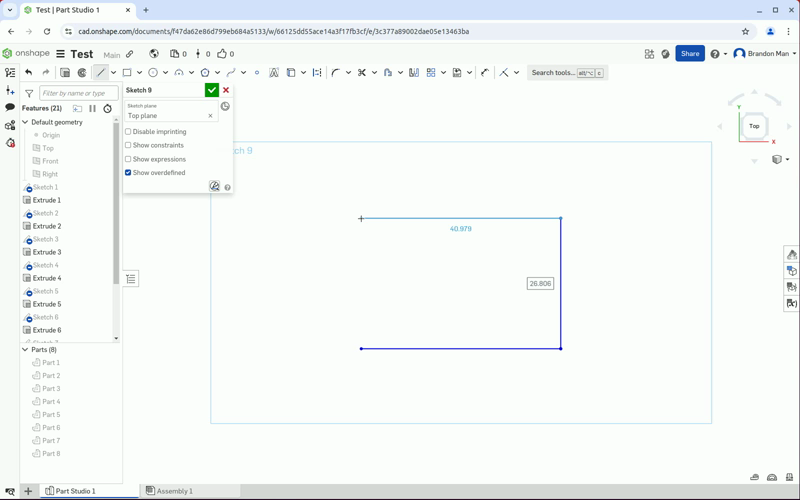
key_up(shift)
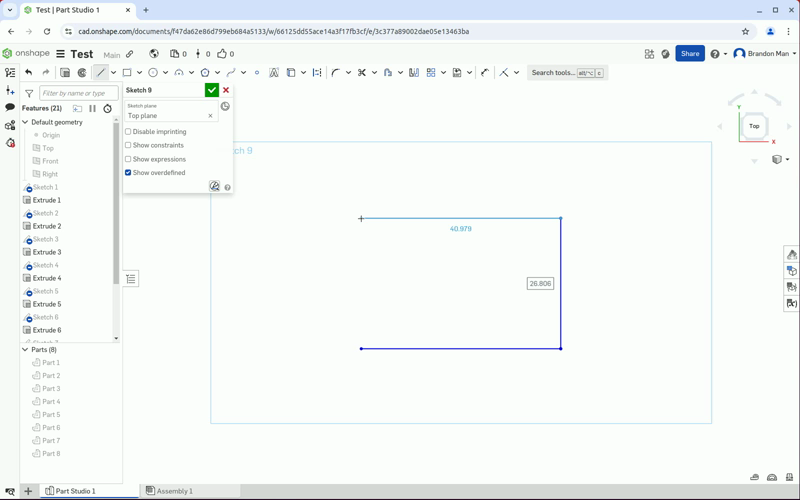
key_down(shift)
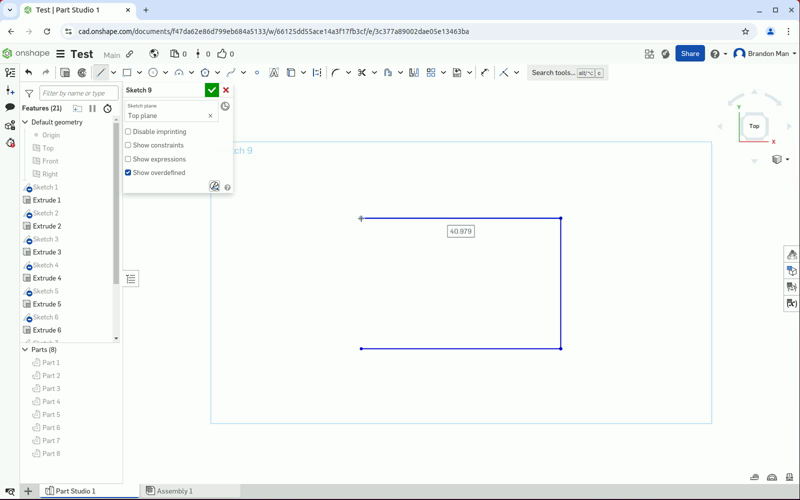
mouse_move(361, 348)
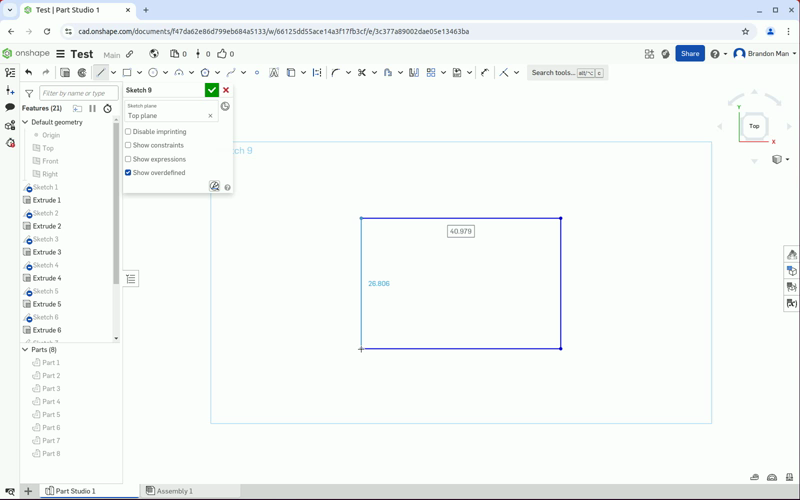
key_up(shift)
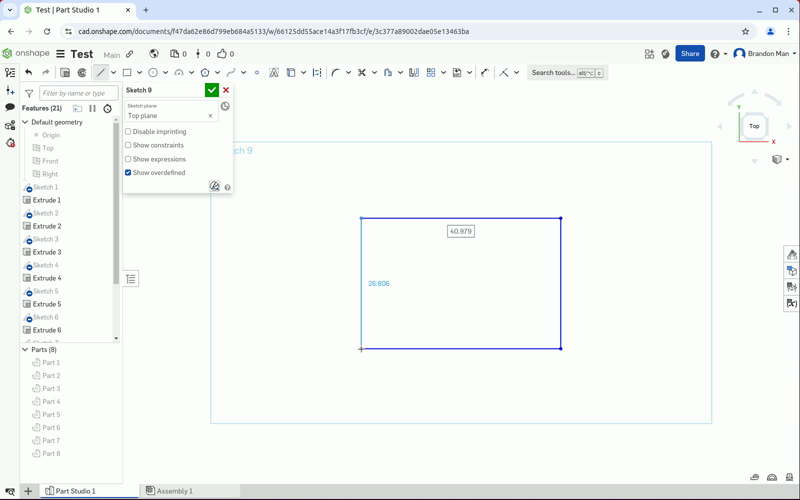
click(361, 348)
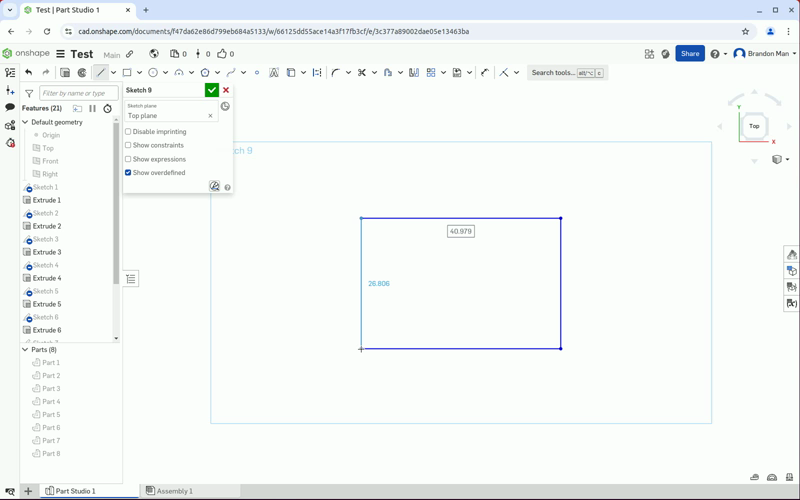
key(esc)
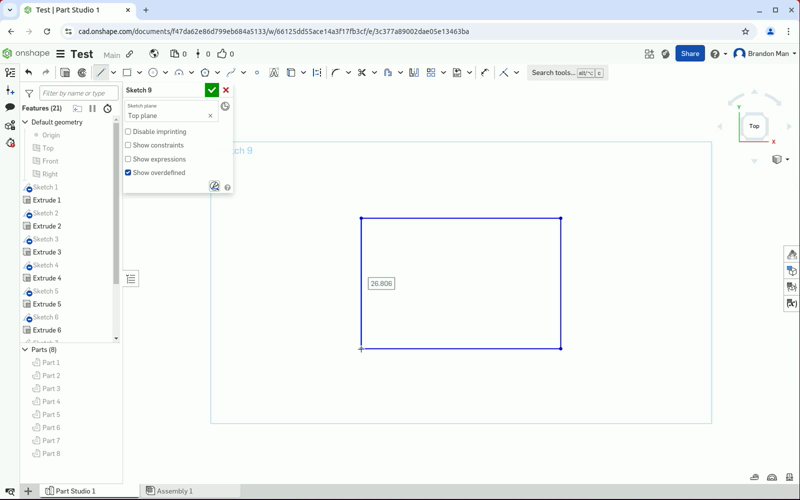
mouse_move(464, 297)
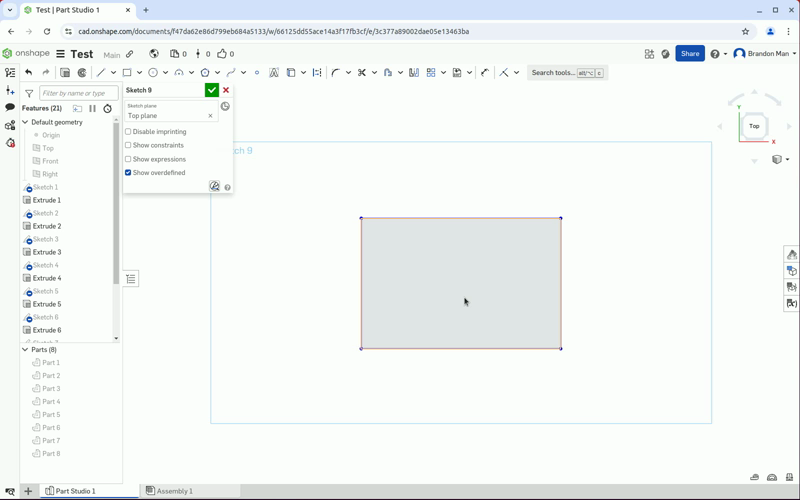
click(464, 297)
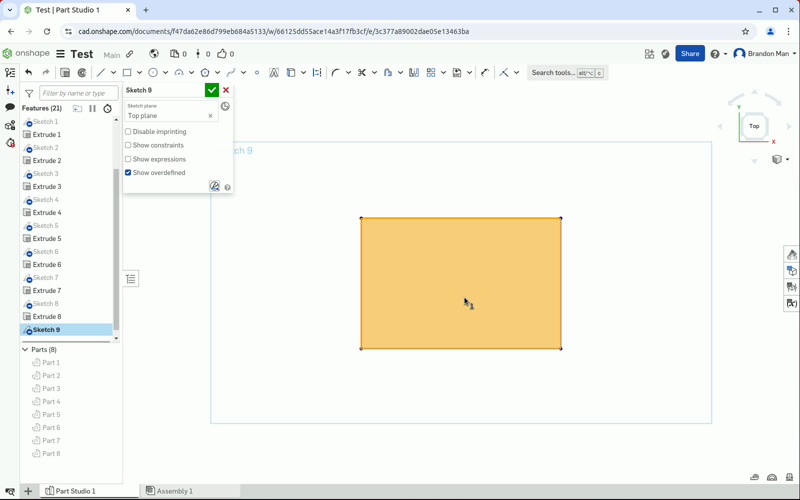
mouse_move(73, 352)
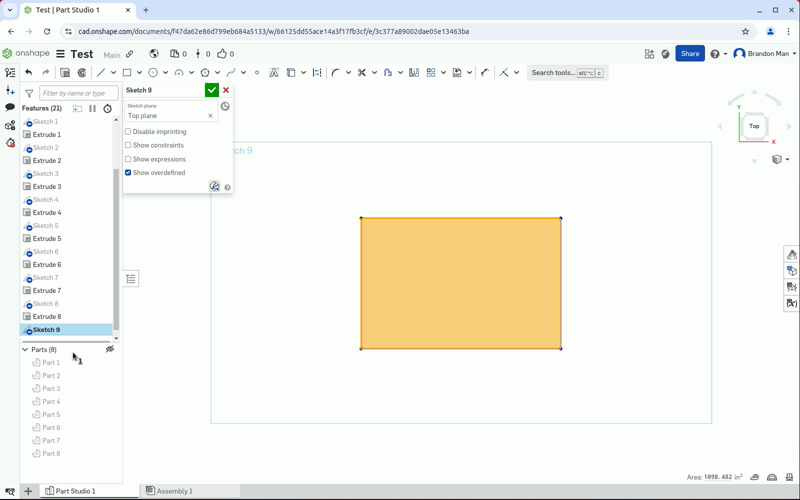
key(shift+y)
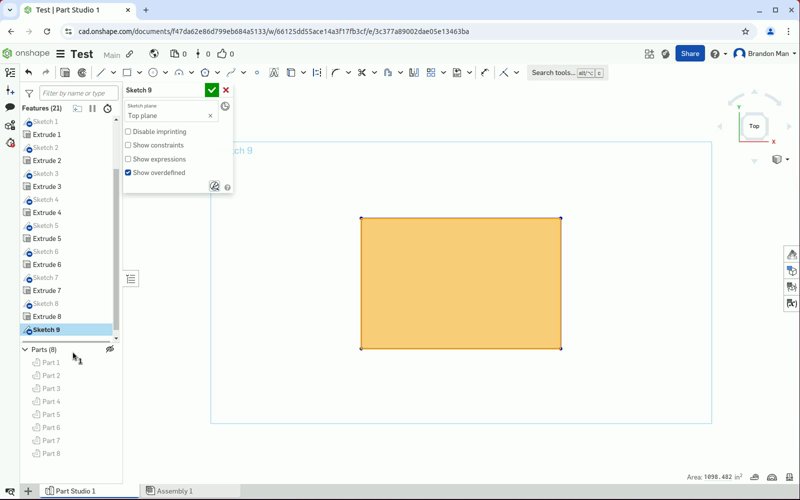
key(shift+e)
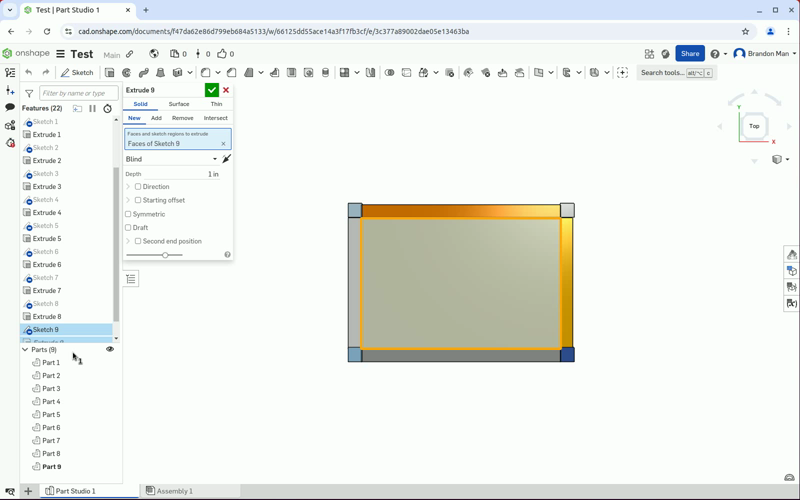
mouse_move(143, 106)
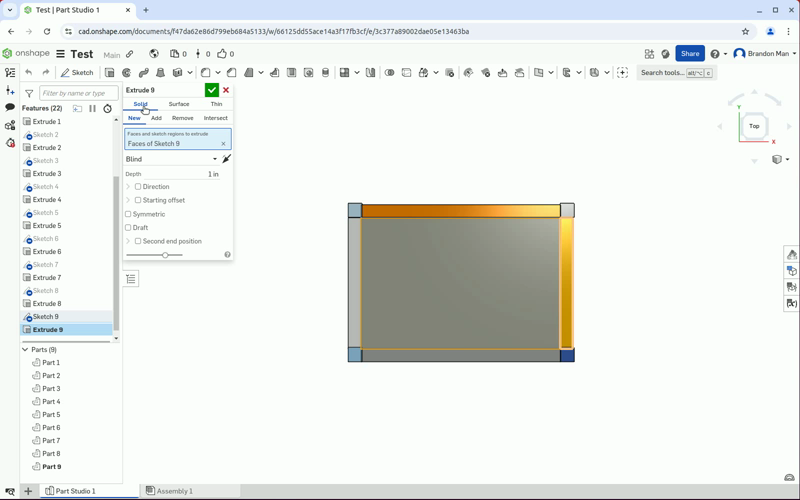
click(143, 106)
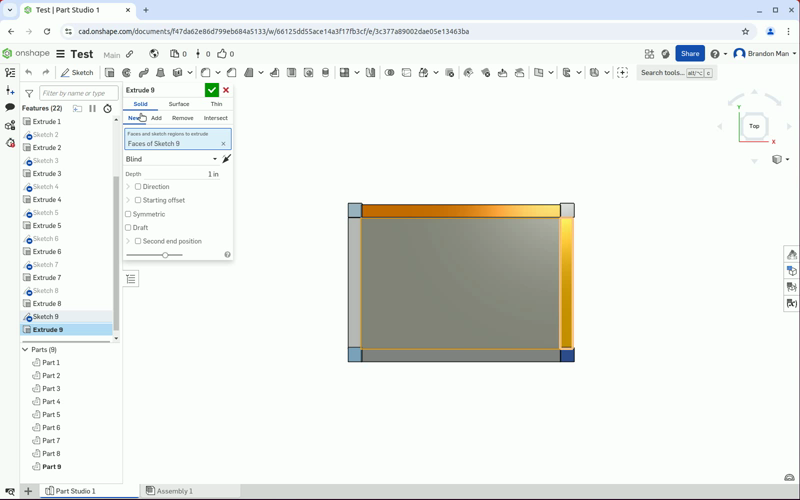
mouse_move(137, 120)
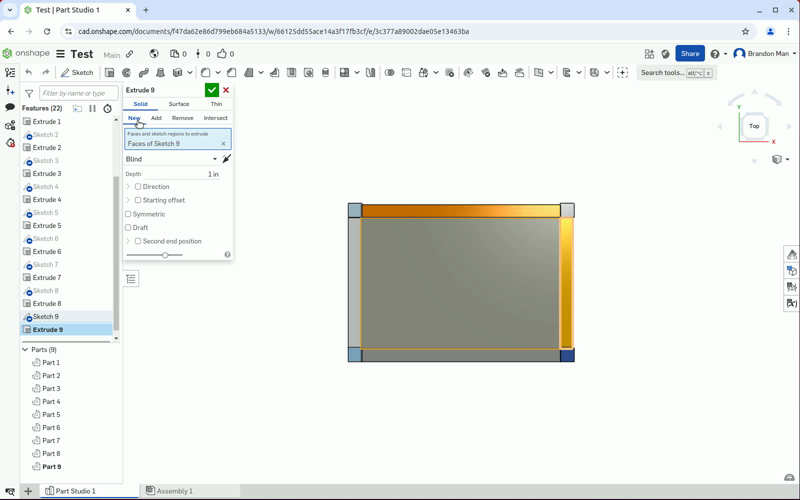
click(137, 120)
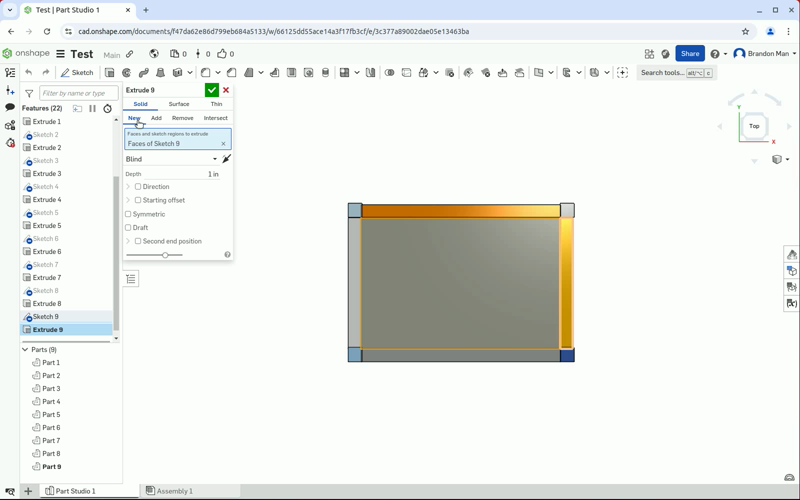
key(tab, 4)
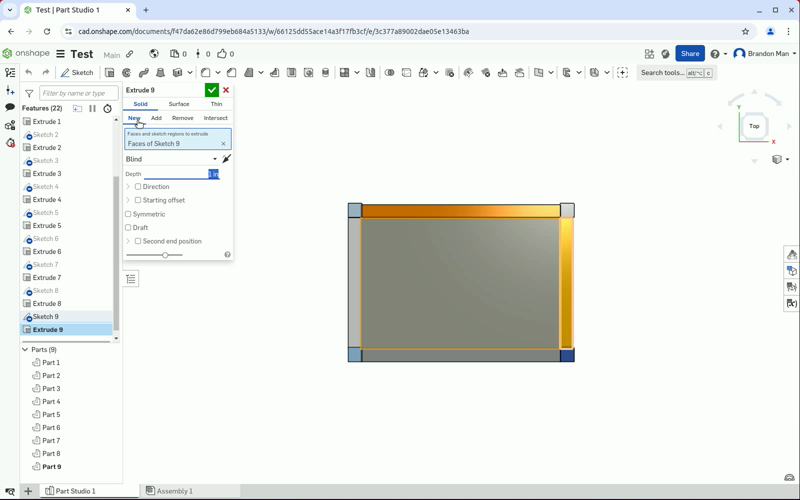
text(3.129)
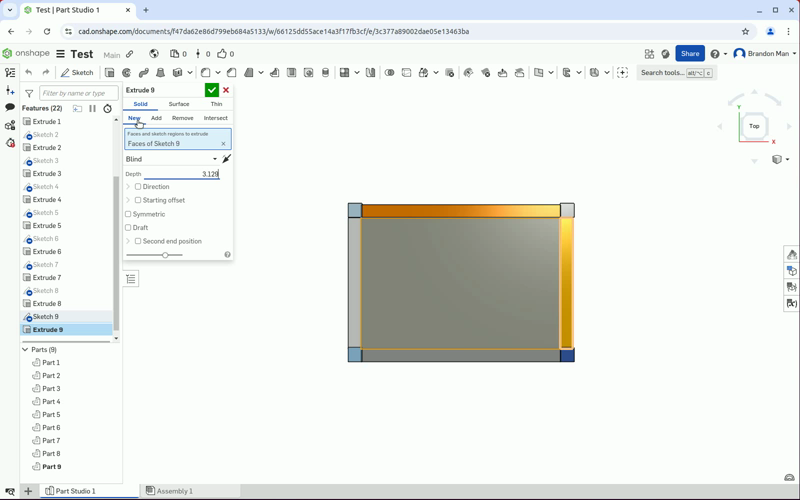
key(enter)
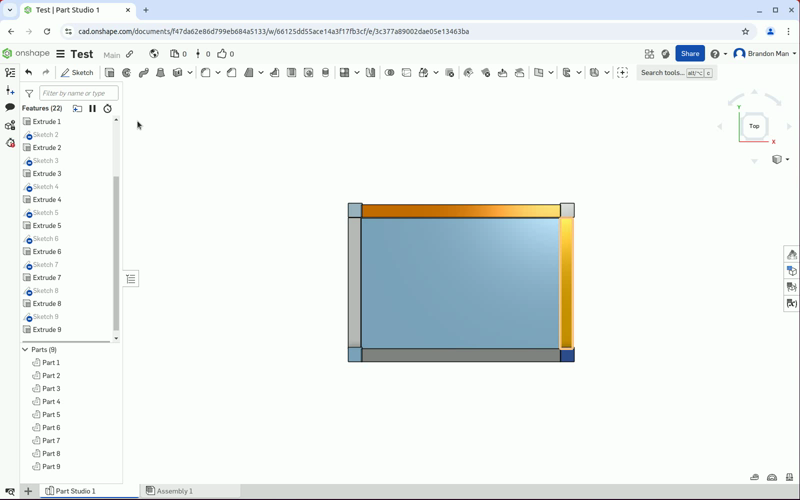
key(shift+h)
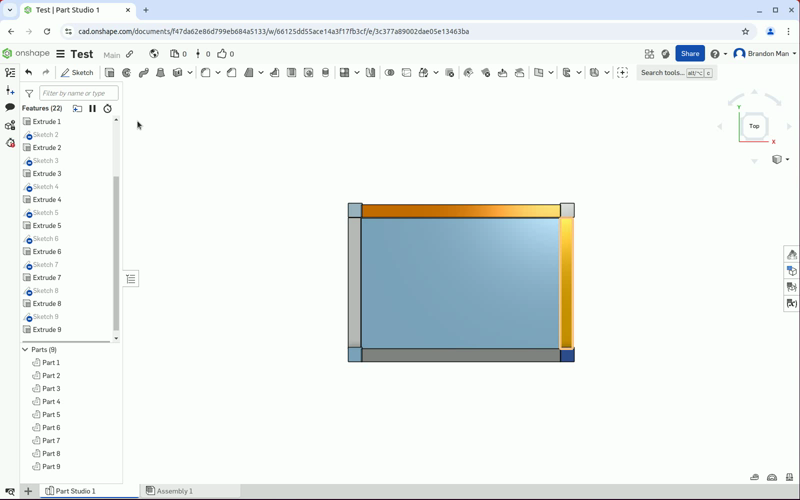
key(shift+h)
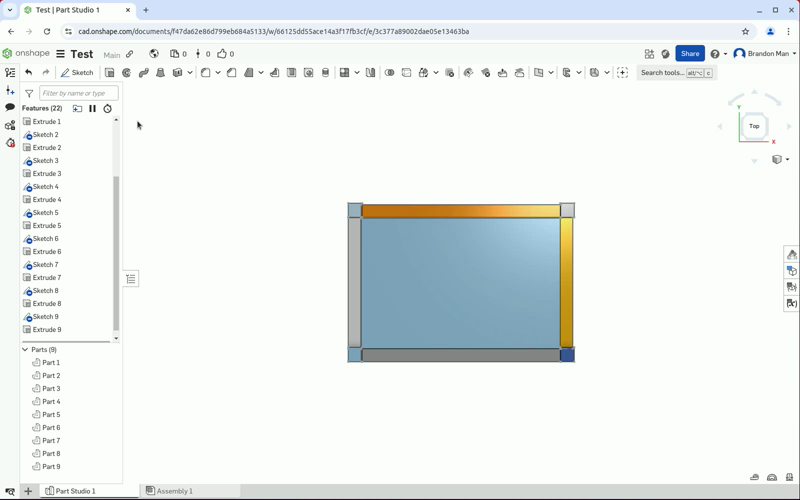
key(shift+7)
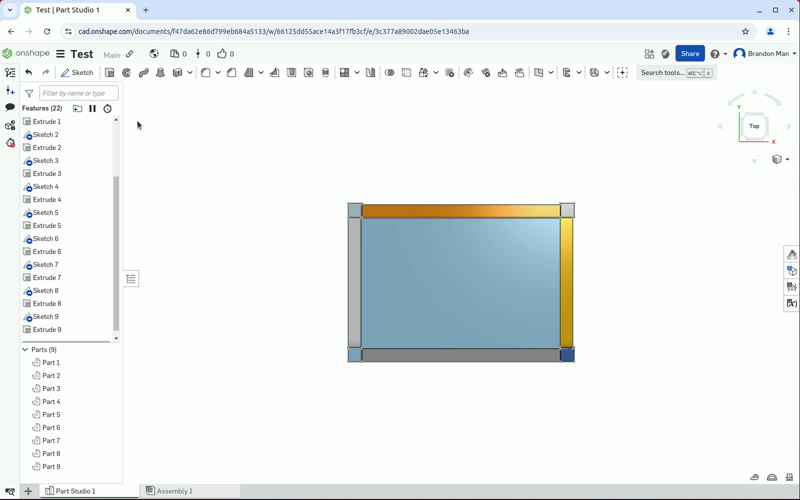
key(up, 3)
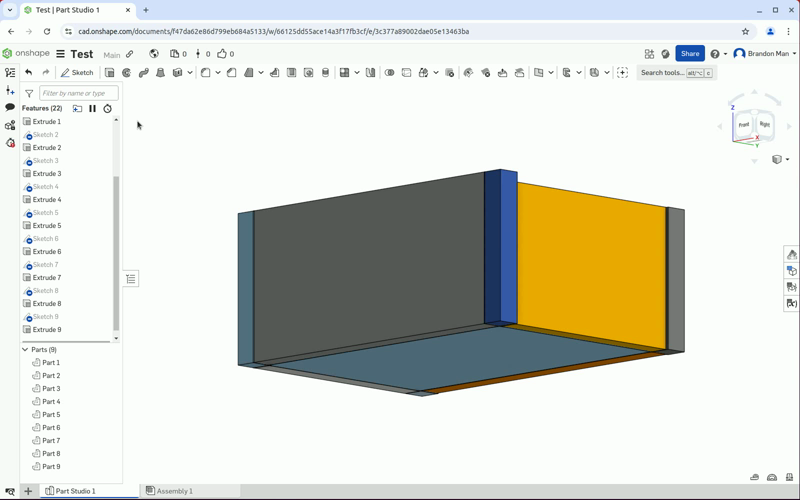
key(left, 3)
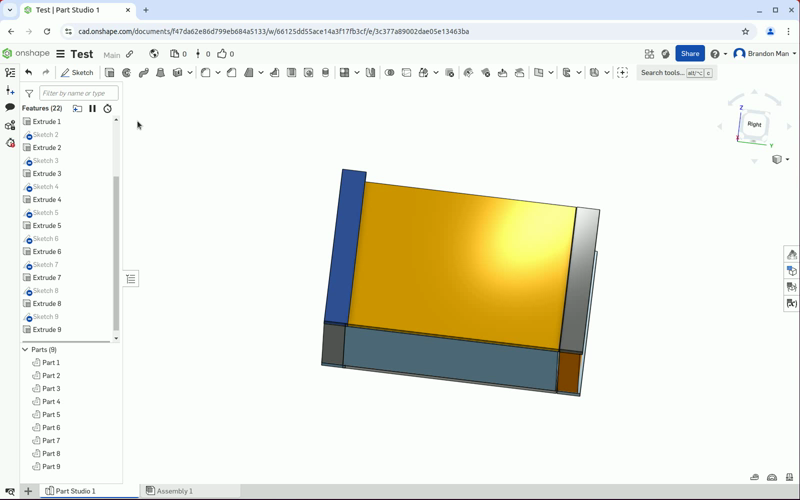
key(right, 3)
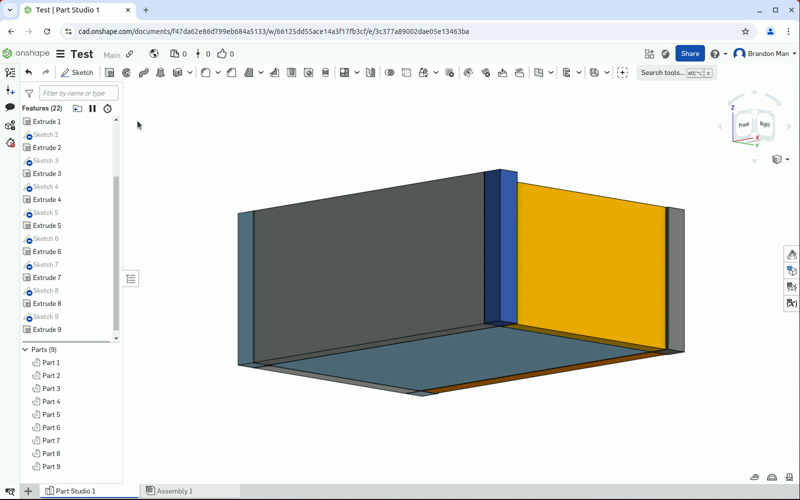
key(down, 3)
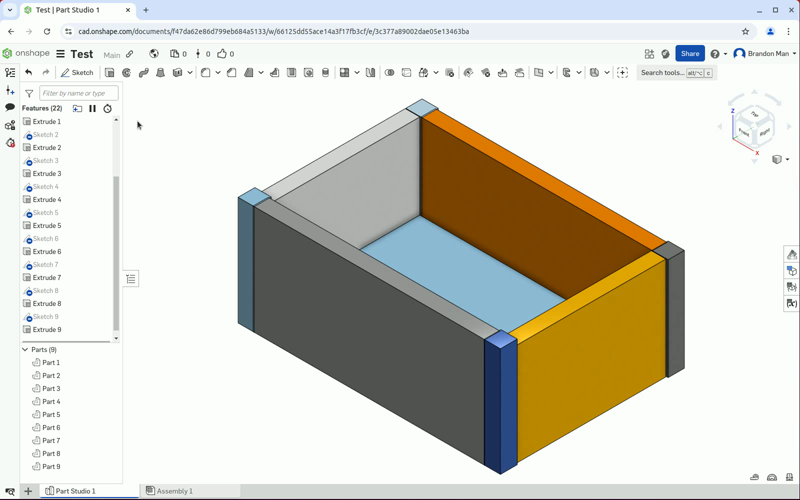
mouse_move(69, 111)
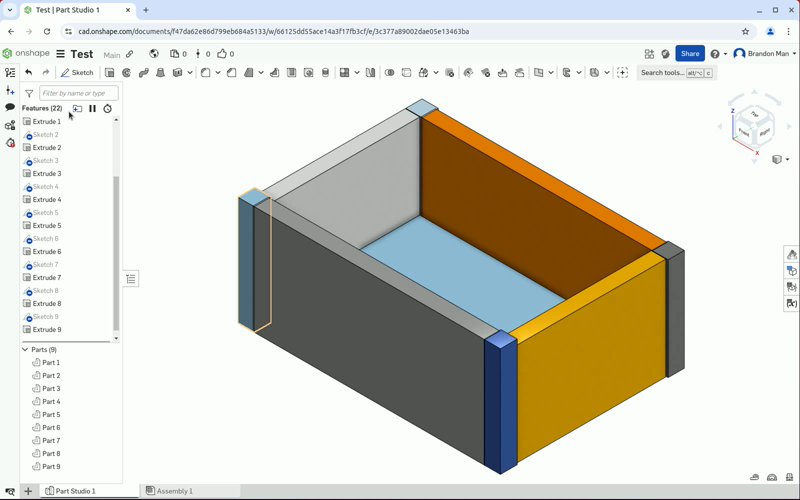
click(69, 111)